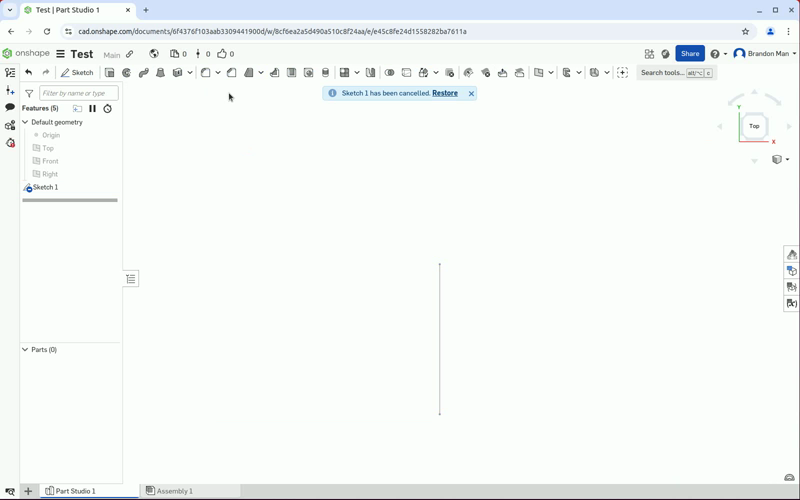
key(shift+h)
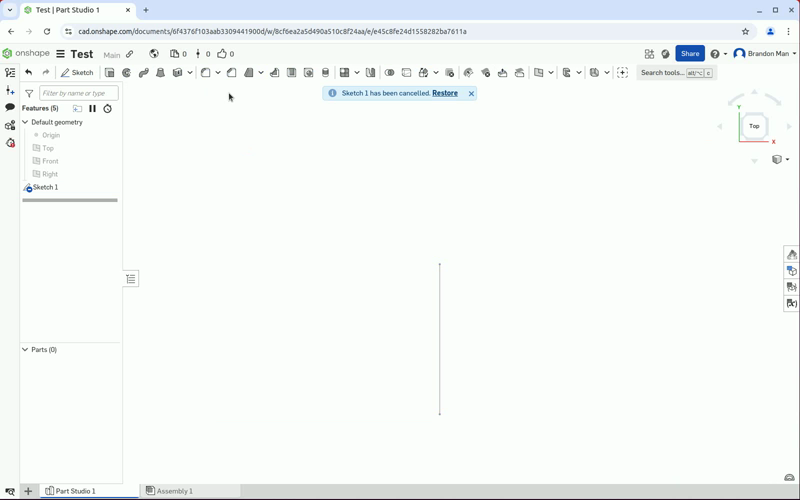
key(shift+s)
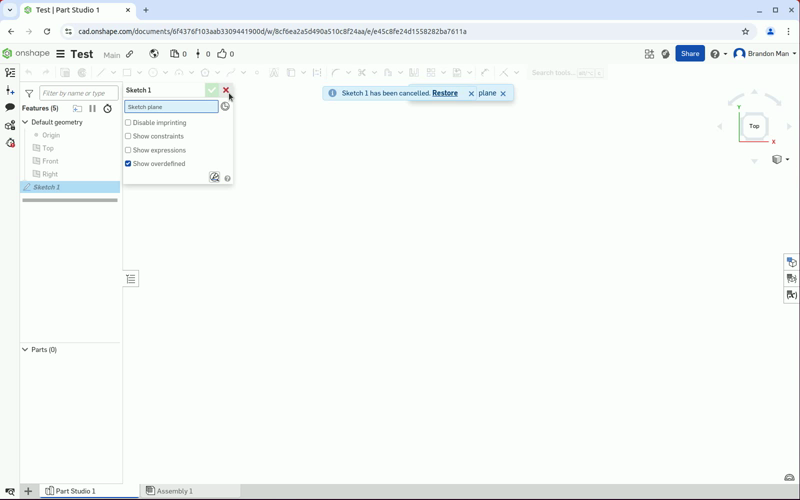
mouse_move(73, 150)
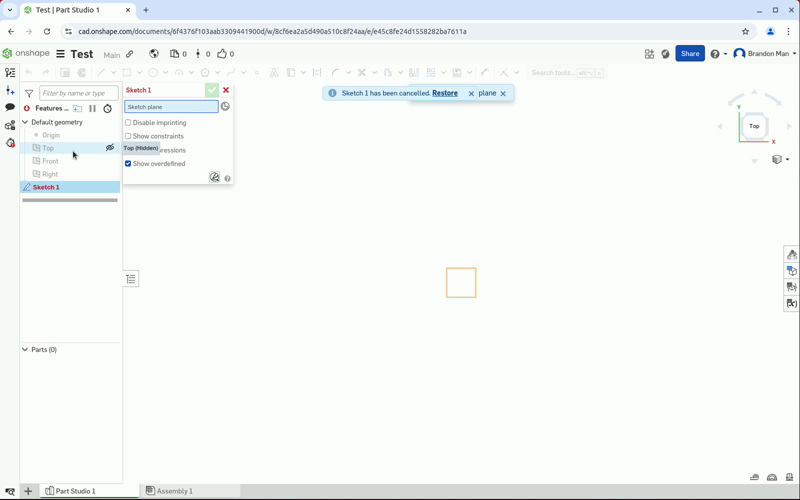
click(73, 150)
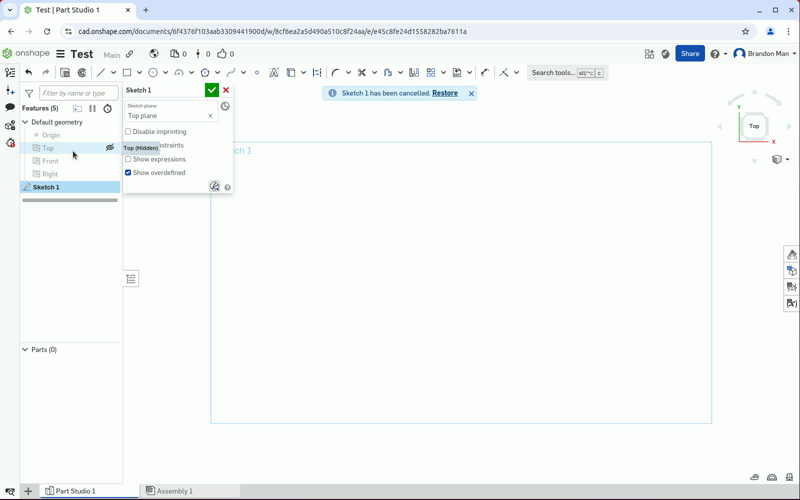
mouse_move(73, 352)
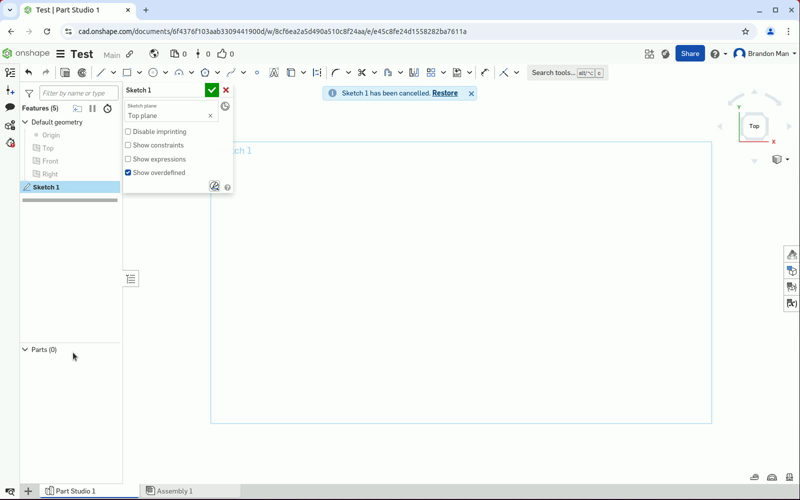
key(y)
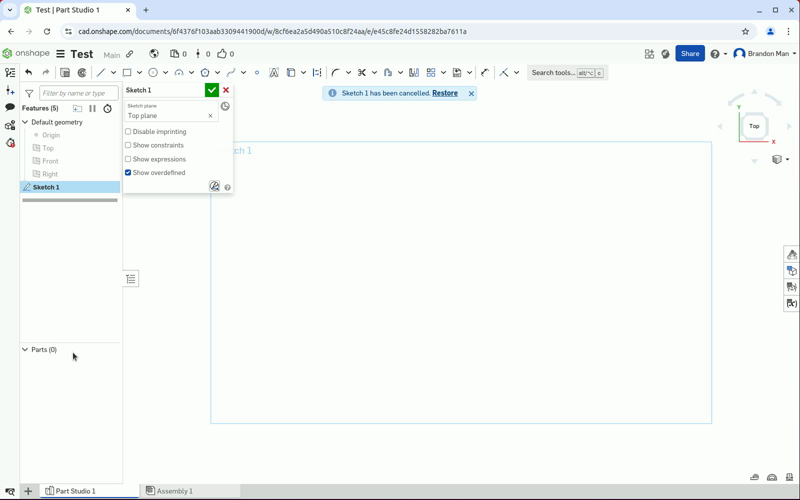
key(c)
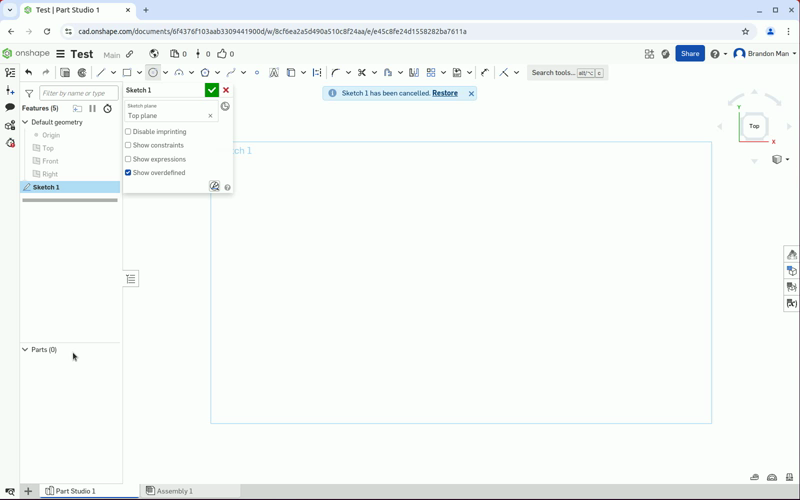
key_down(shift)
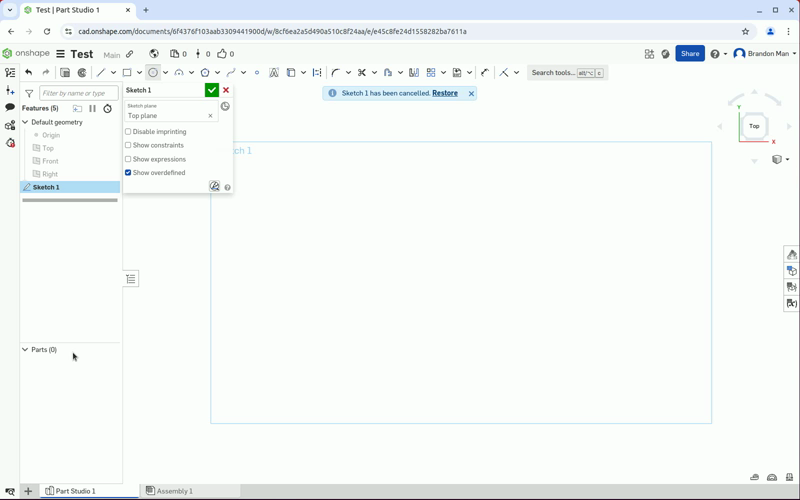
mouse_move(460, 282)
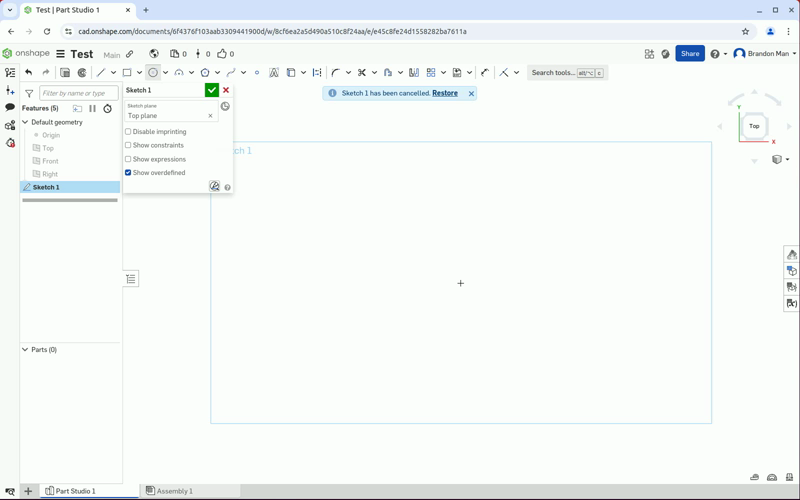
click(460, 282)
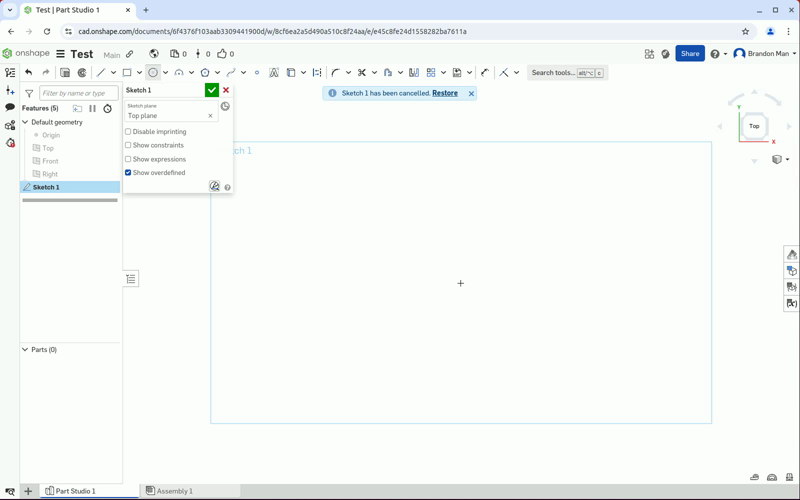
key_up(shift)
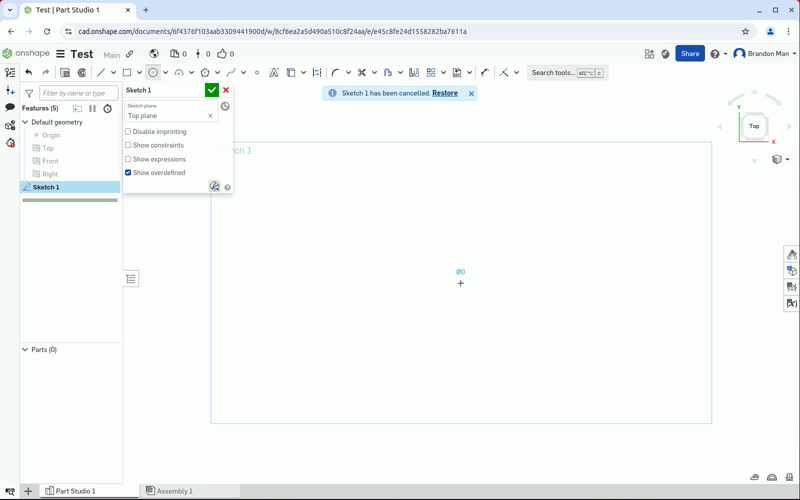
mouse_move(466, 282)
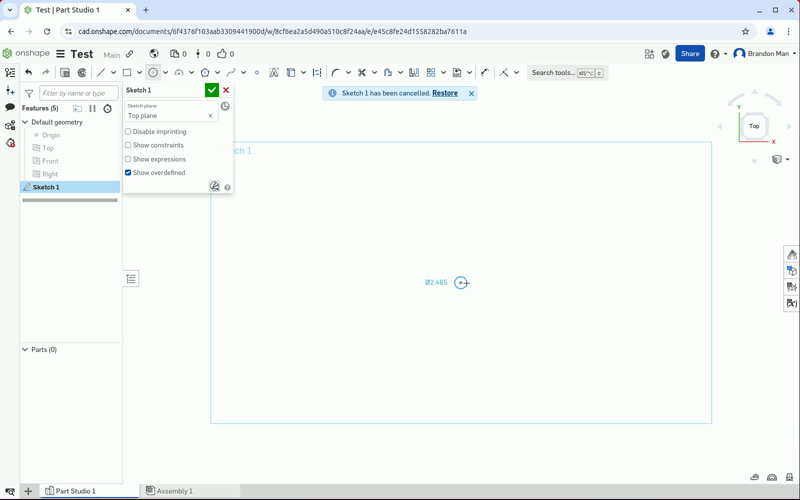
click(466, 282)
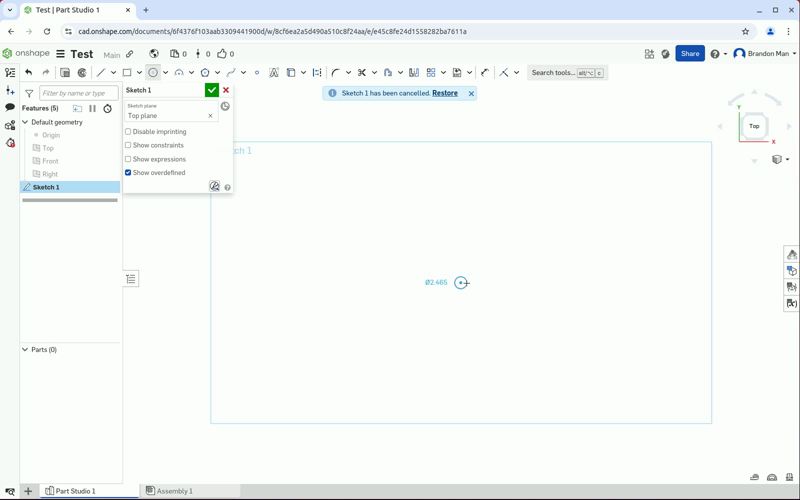
key(esc)
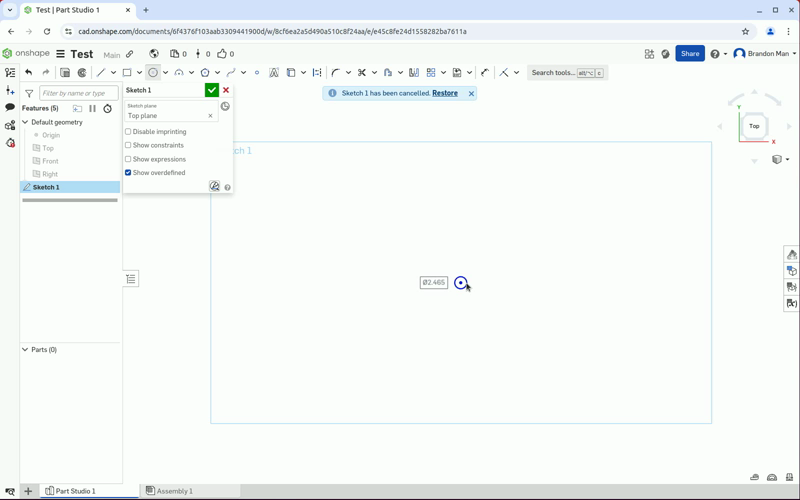
key(c)
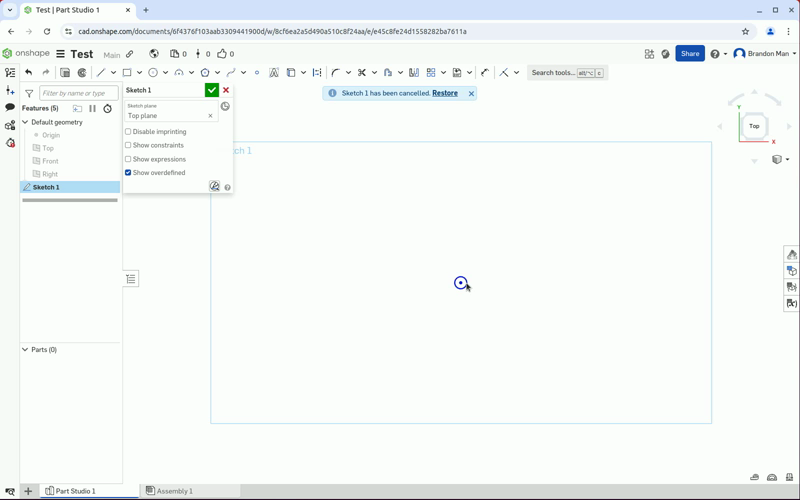
key_down(shift)
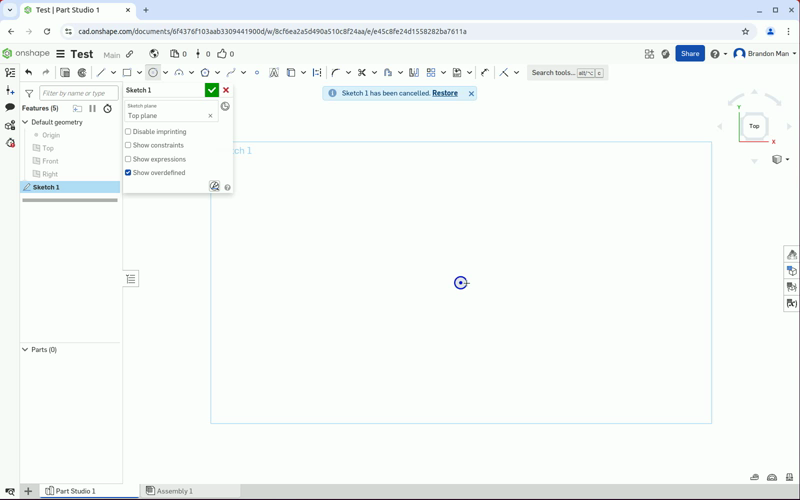
mouse_move(460, 282)
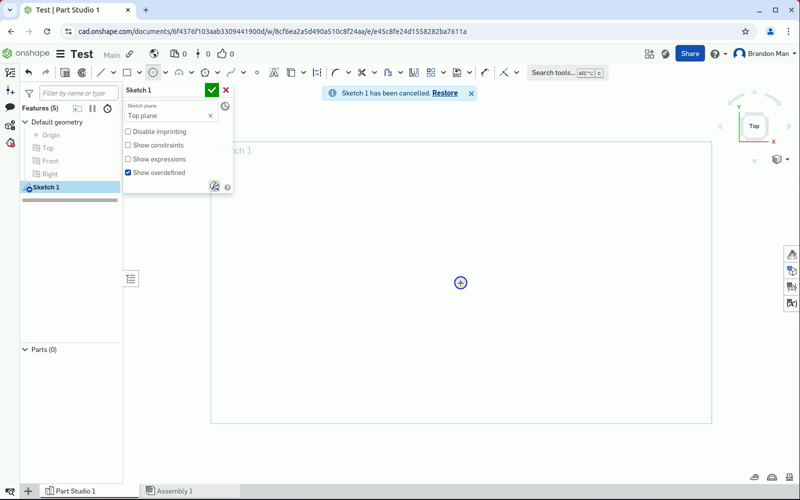
click(460, 282)
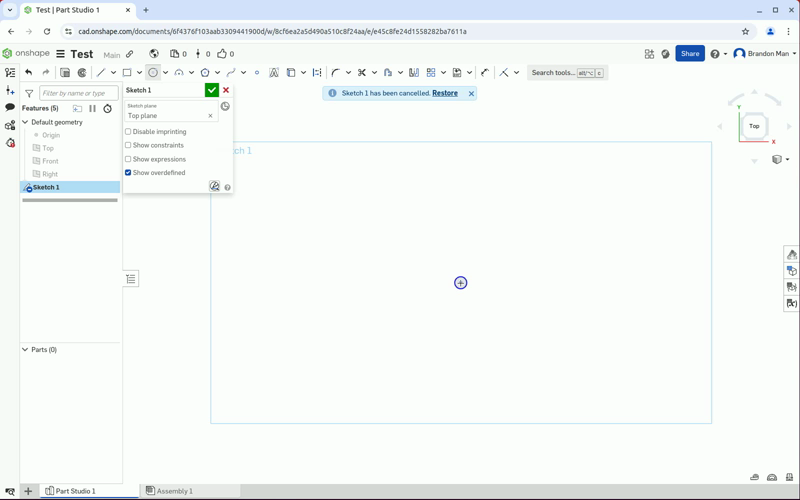
key_up(shift)
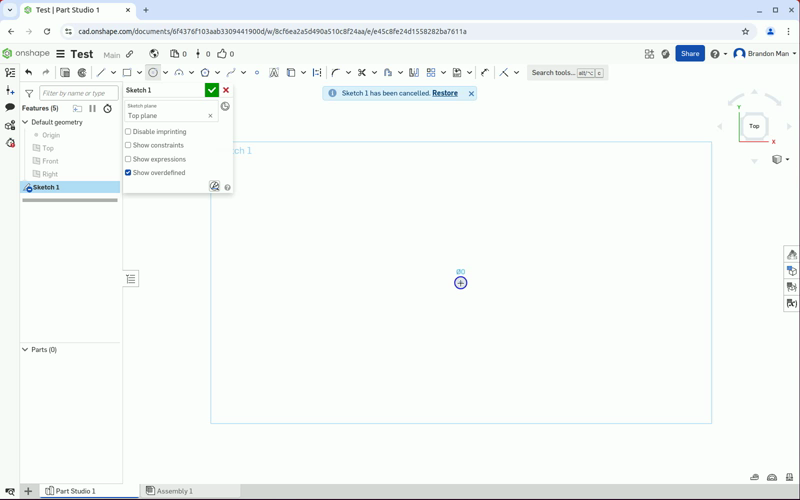
mouse_move(464, 282)
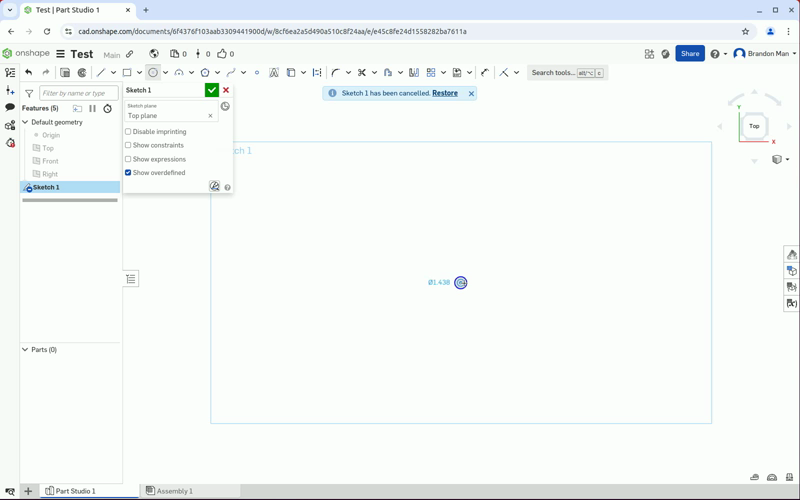
scroll(6)
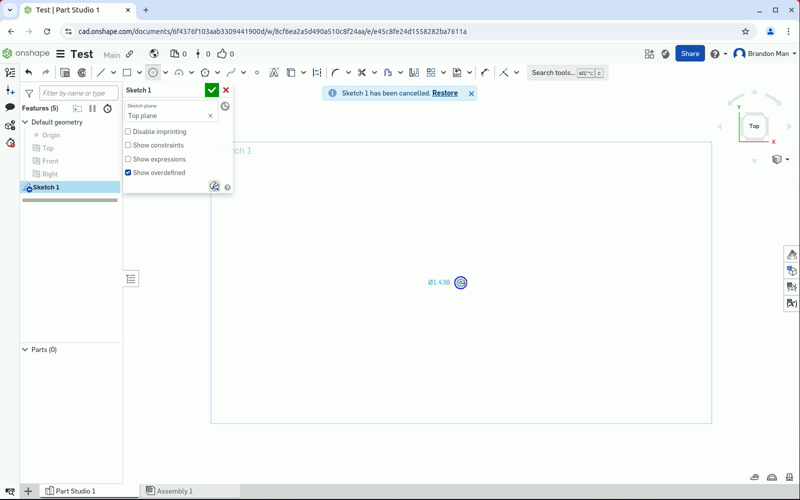
scroll(6)
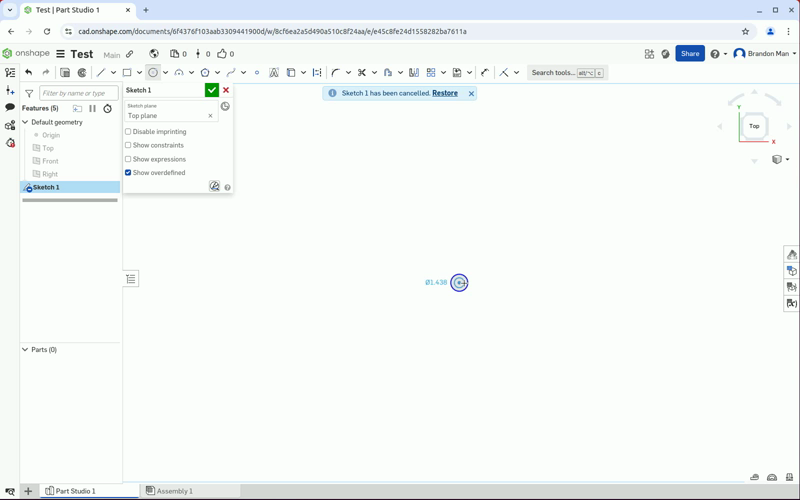
scroll(6)
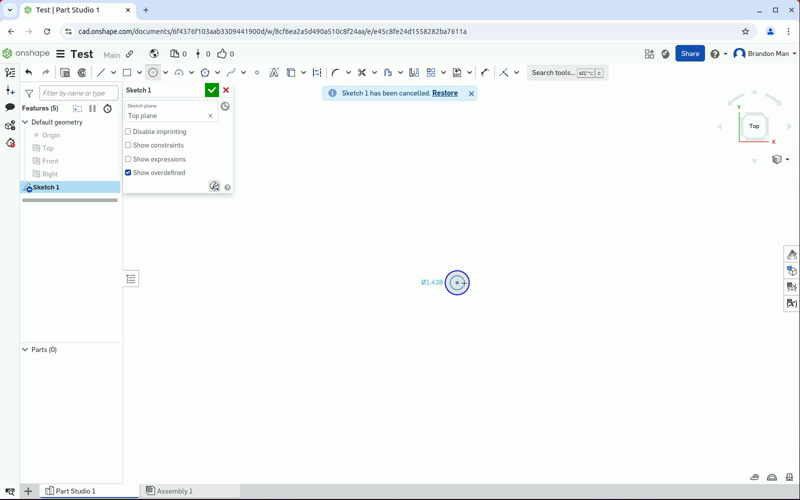
scroll(6)
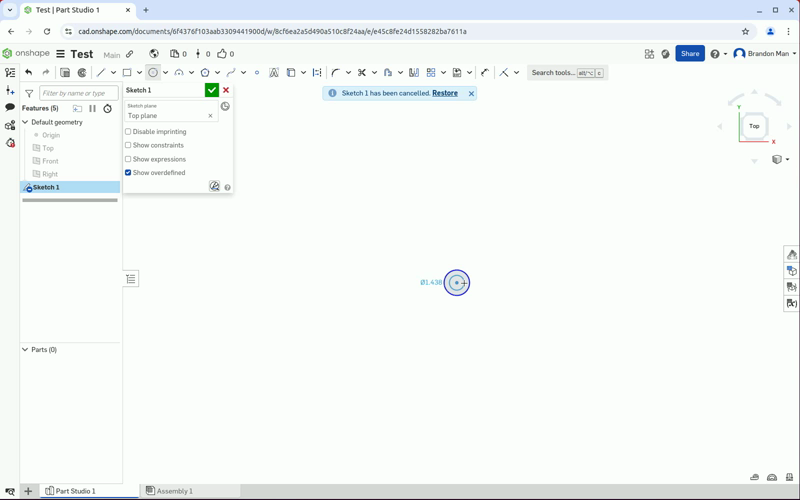
scroll(6)
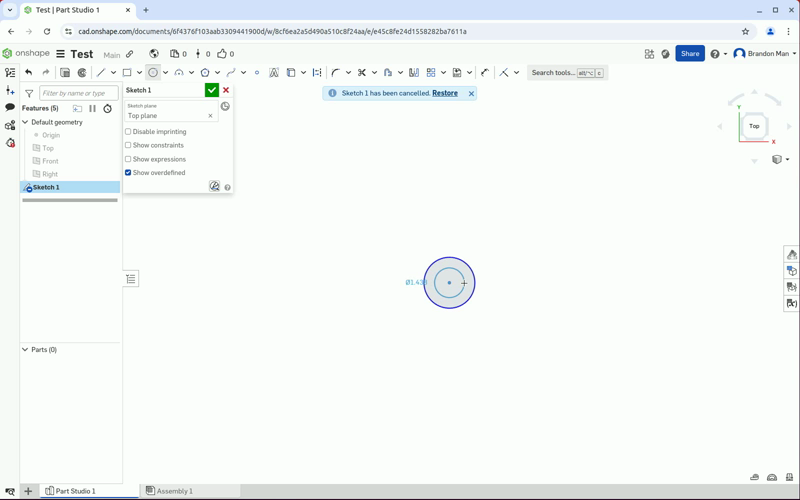
scroll(6)
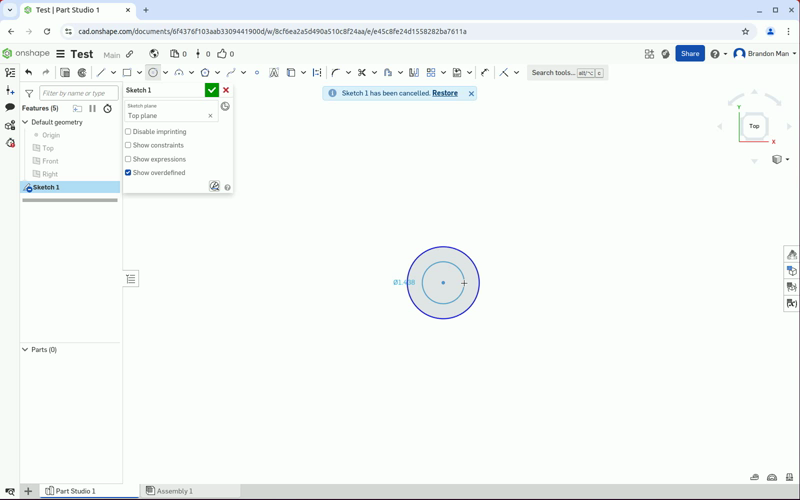
scroll(6)
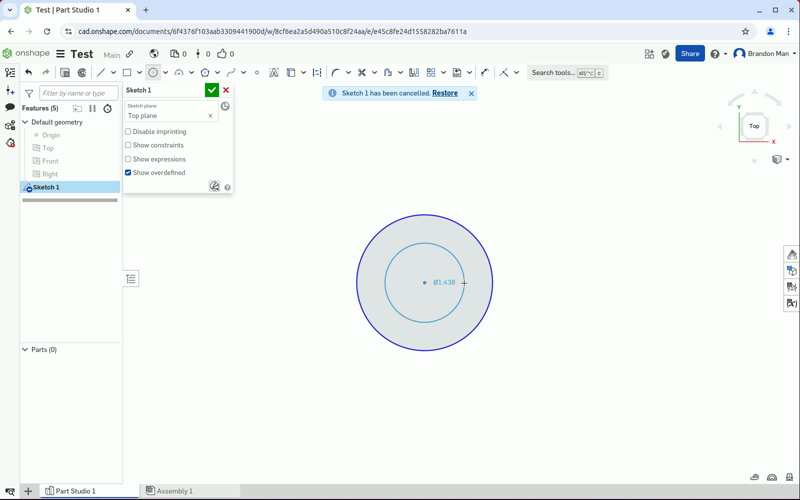
click(464, 282)
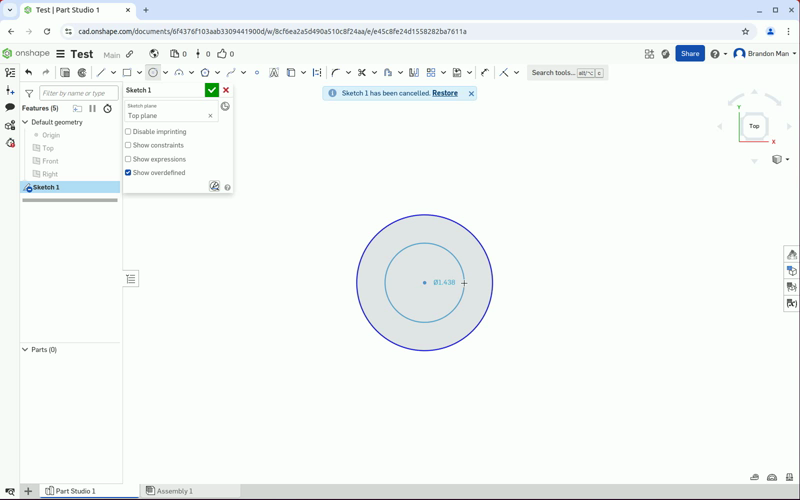
scroll(-6)
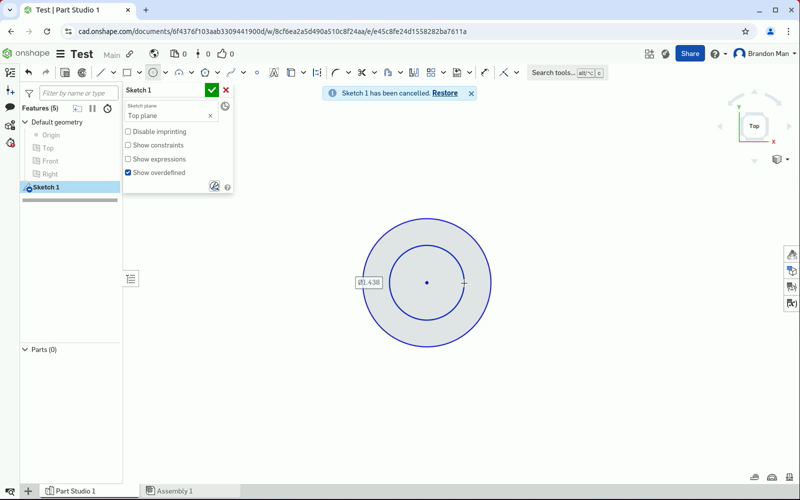
scroll(-6)
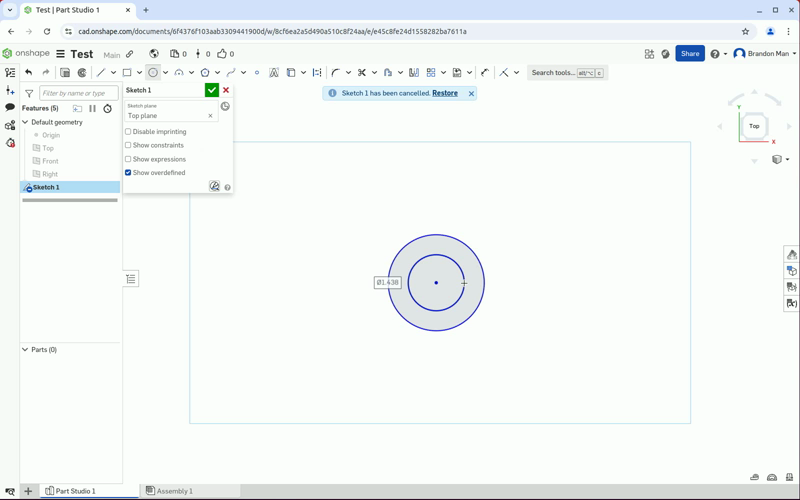
scroll(-6)
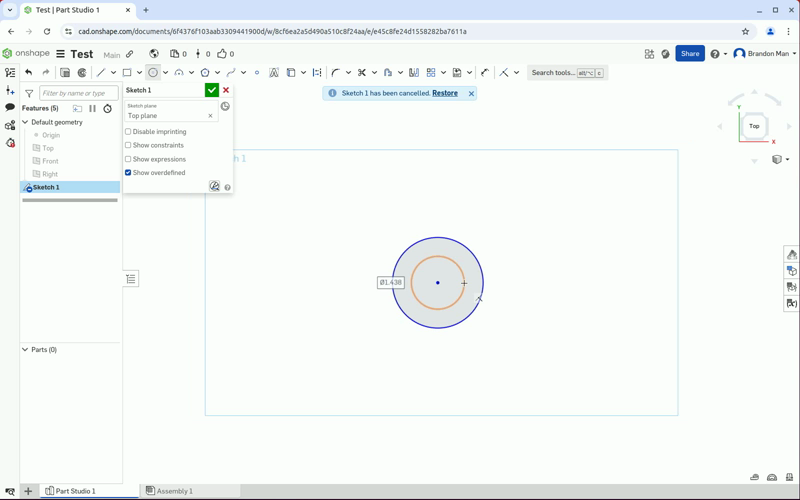
scroll(-6)
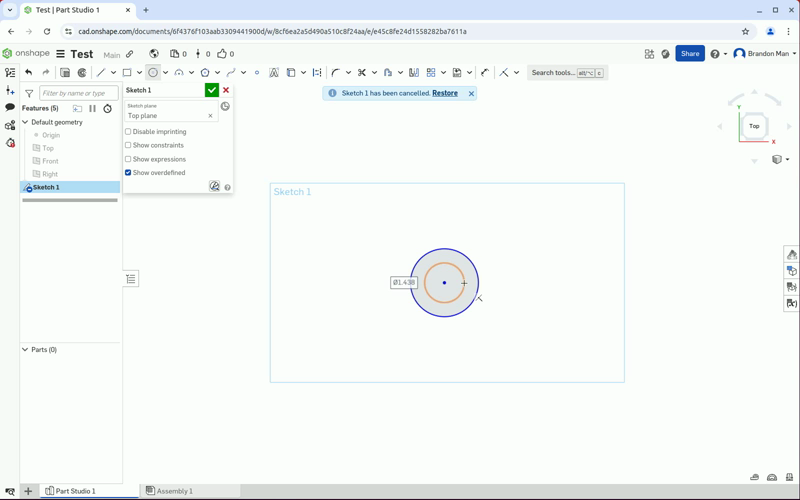
scroll(-6)
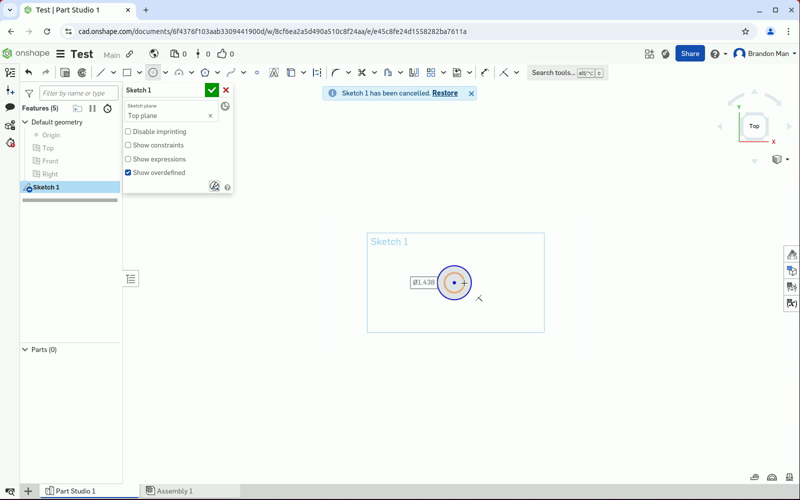
scroll(-6)
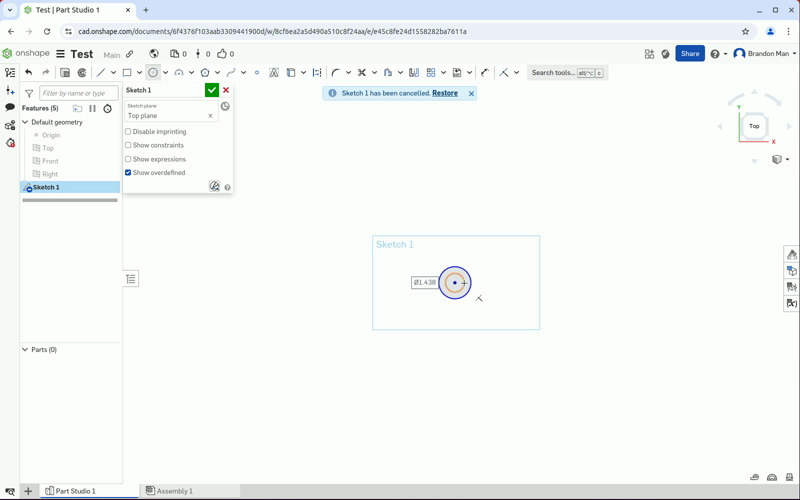
scroll(-6)
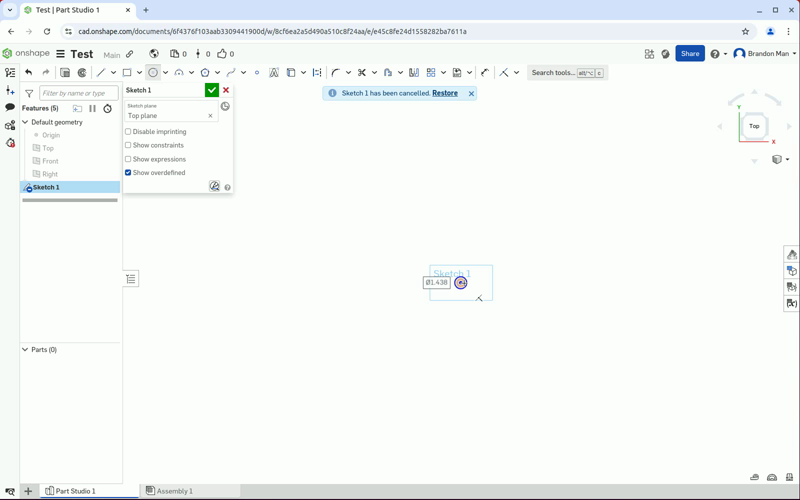
key(esc)
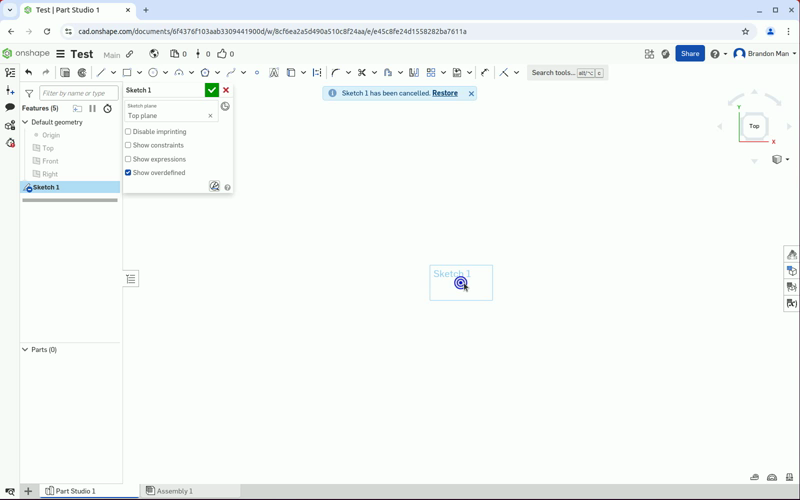
mouse_move(465, 281)
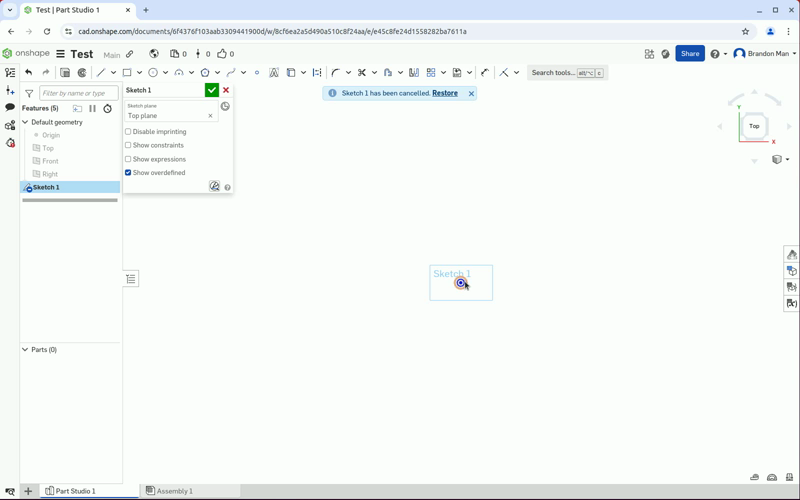
scroll(6)
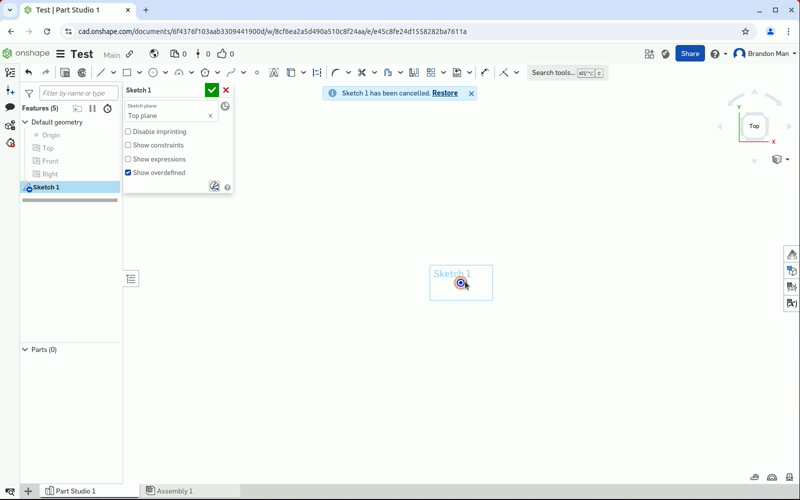
scroll(6)
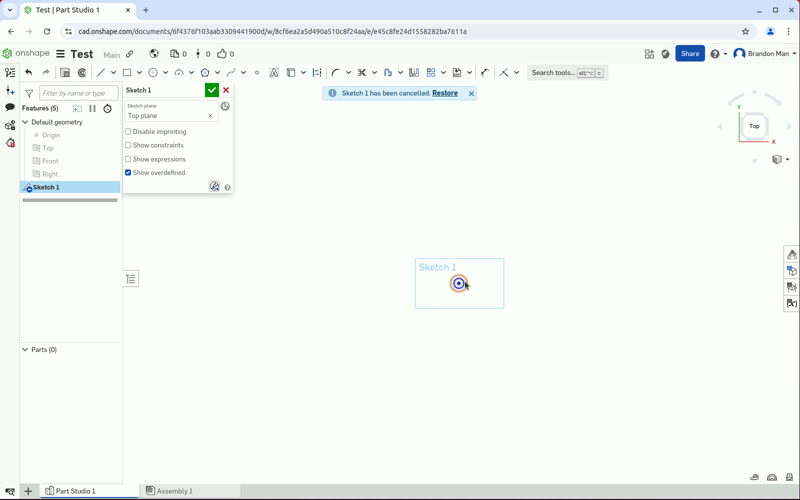
scroll(6)
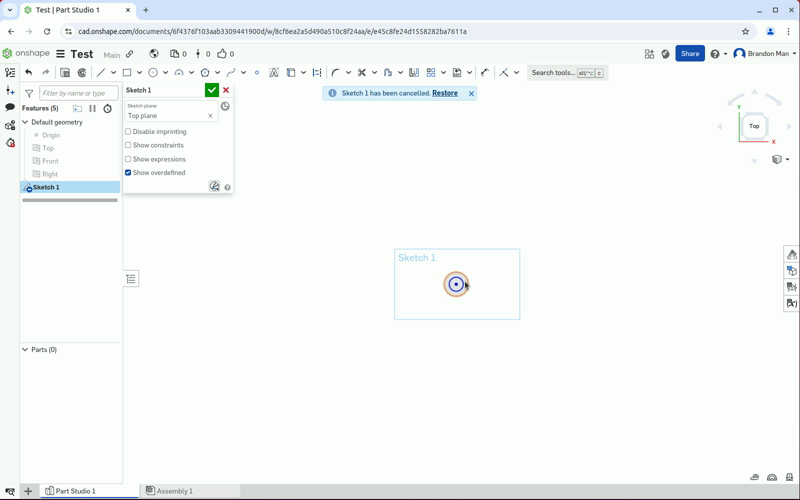
scroll(6)
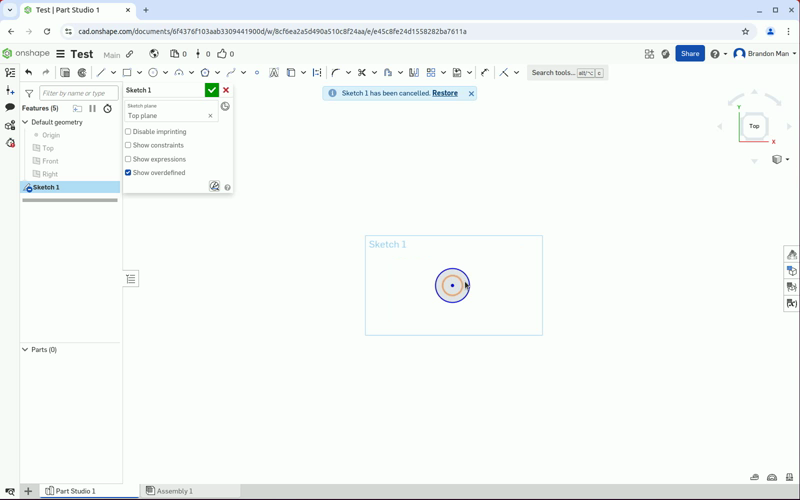
scroll(6)
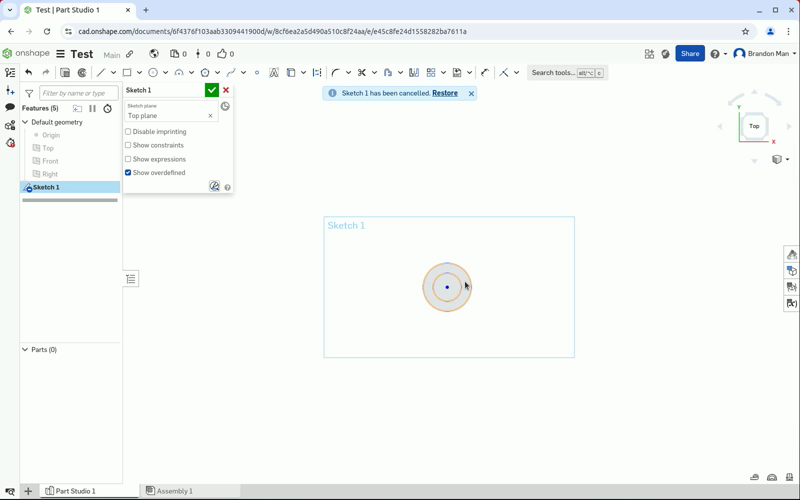
scroll(6)
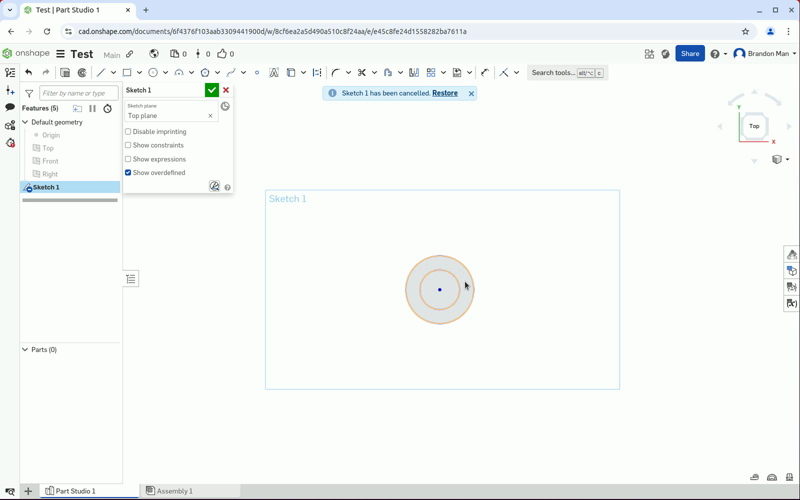
scroll(6)
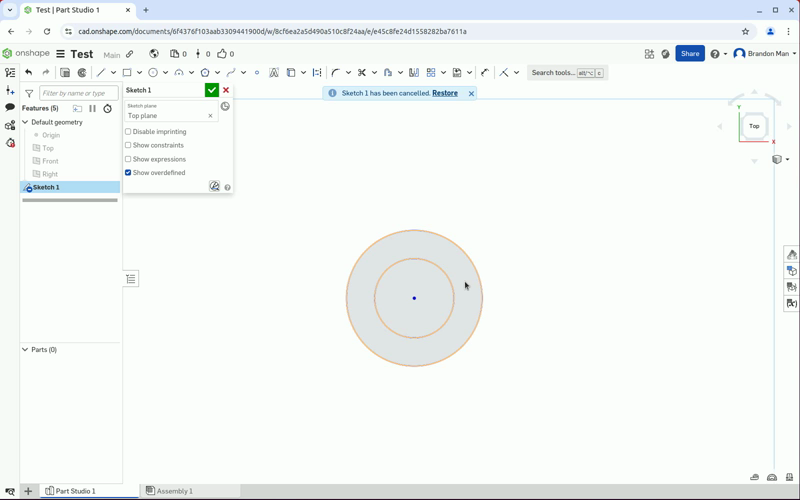
click(465, 281)
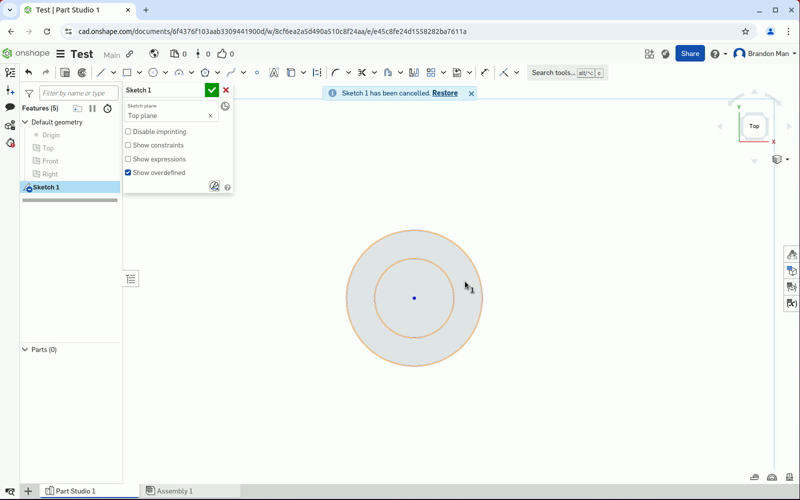
scroll(-6)
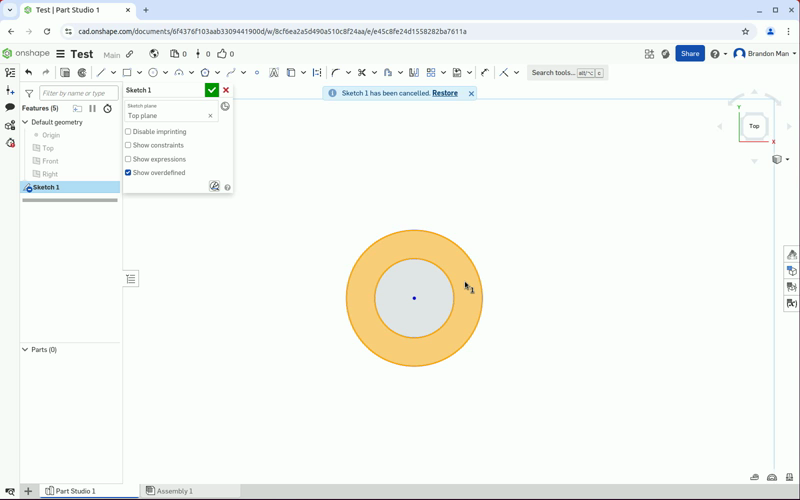
scroll(-6)
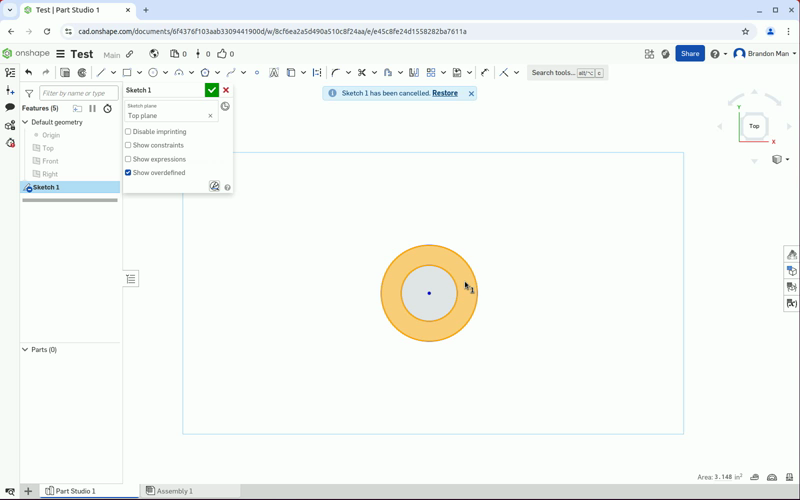
scroll(-6)
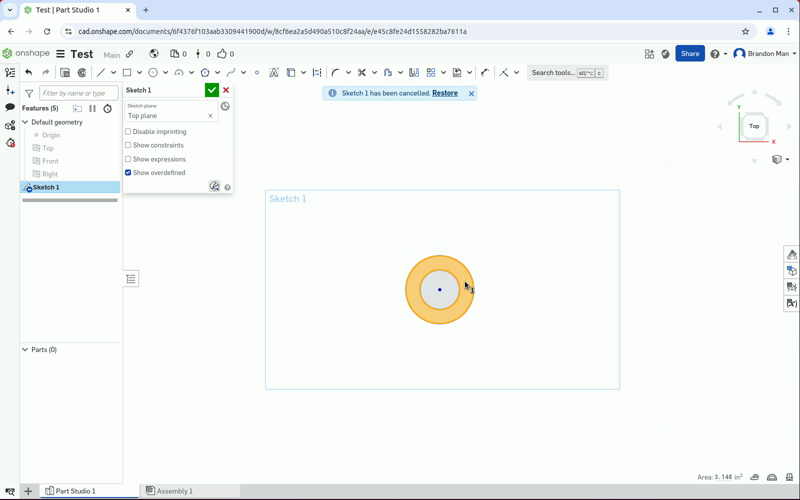
scroll(-6)
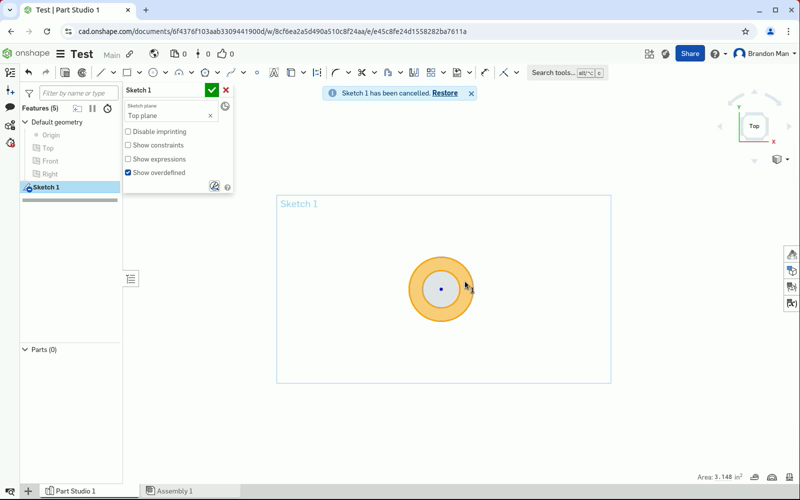
scroll(-6)
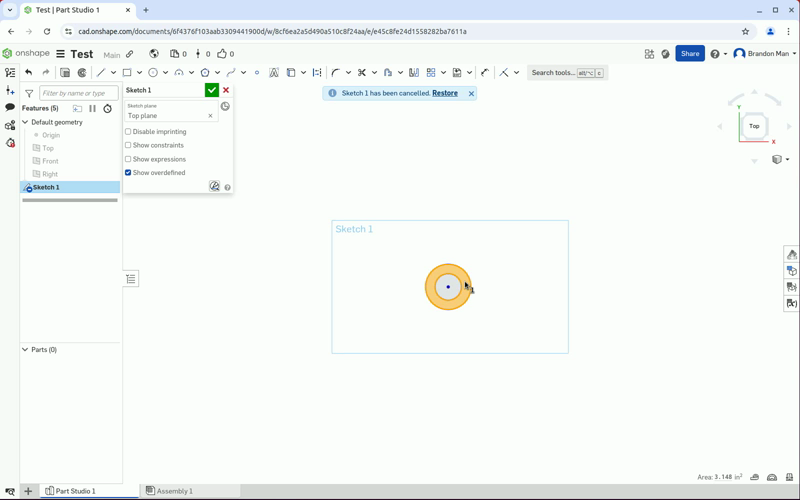
scroll(-6)
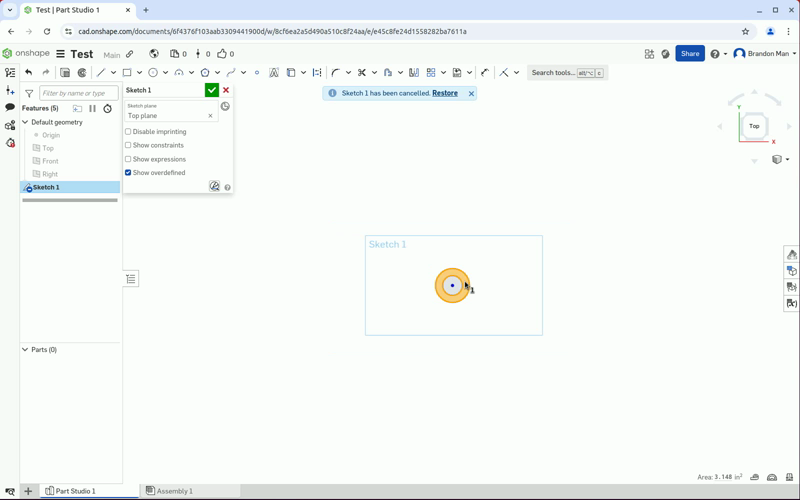
scroll(-6)
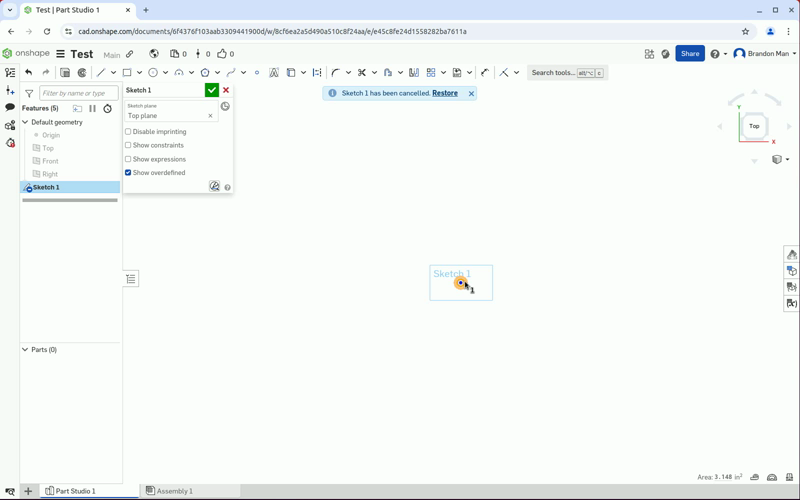
mouse_move(73, 352)
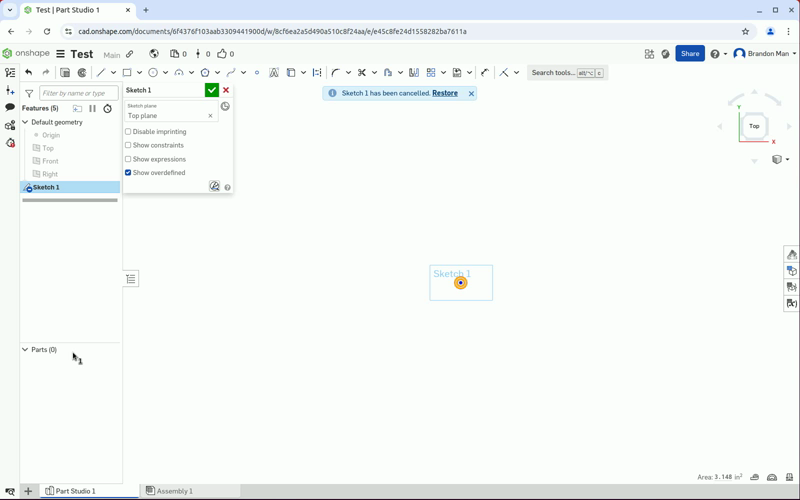
key(shift+y)
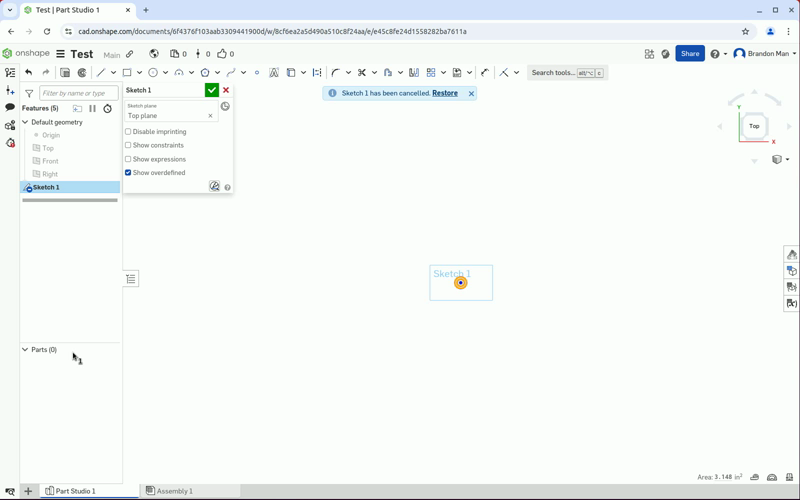
key(shift+e)
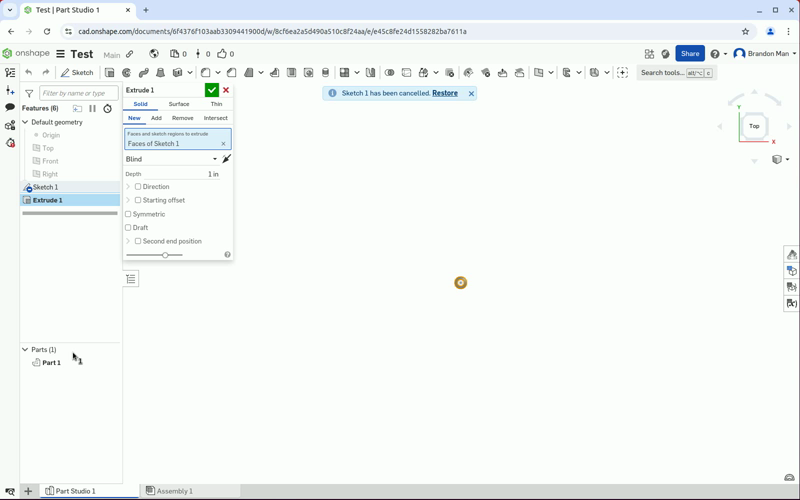
mouse_move(143, 106)
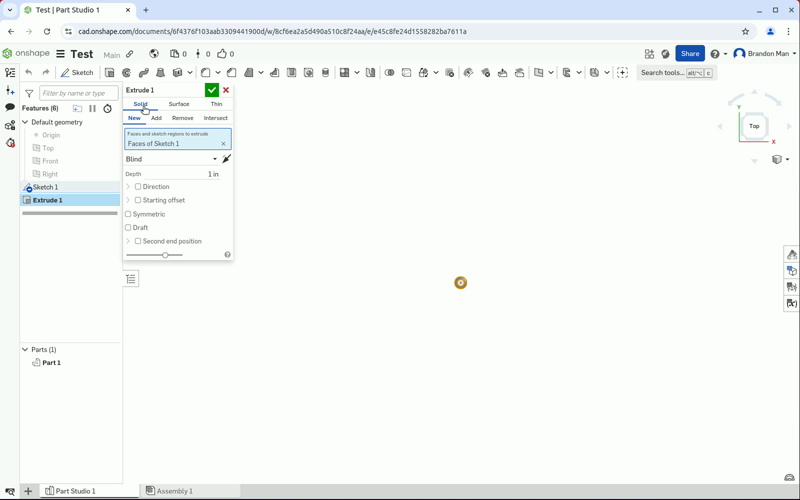
click(143, 106)
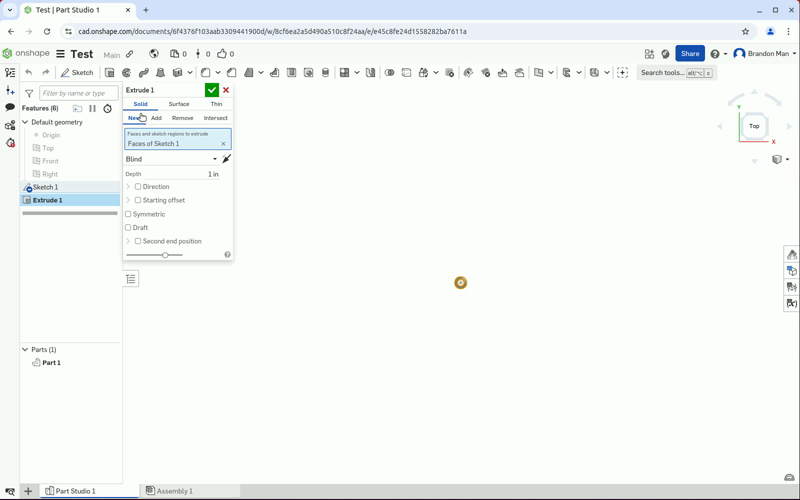
mouse_move(137, 120)
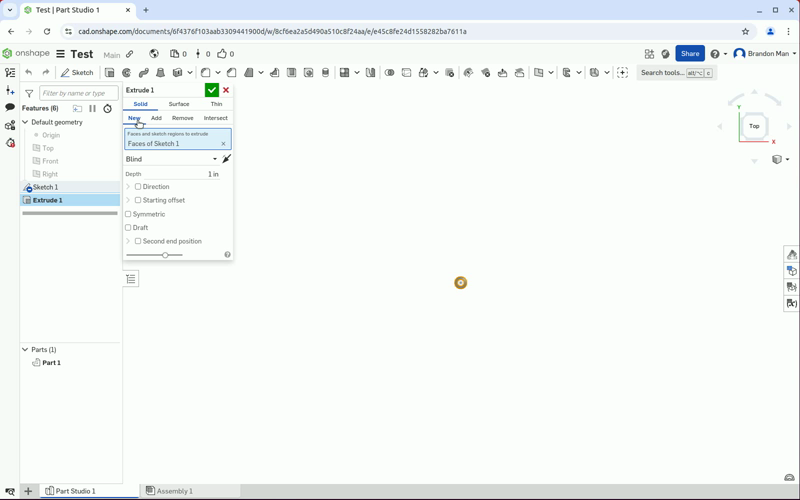
click(137, 120)
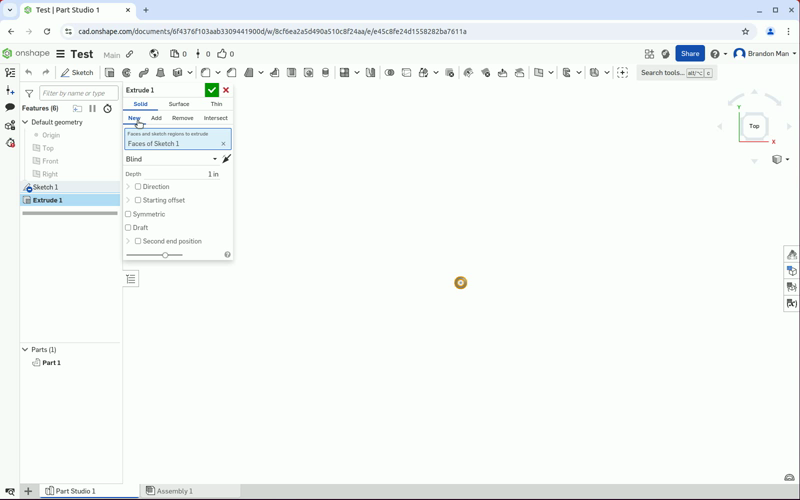
key(tab, 4)
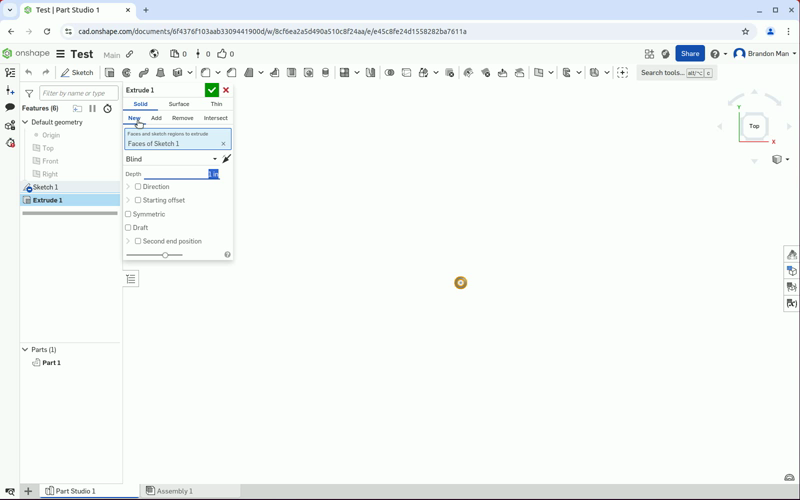
text(3.851)
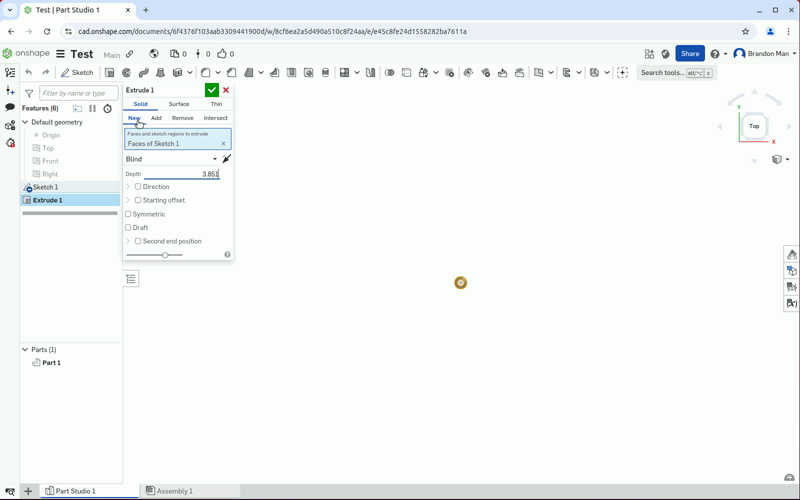
key(enter)
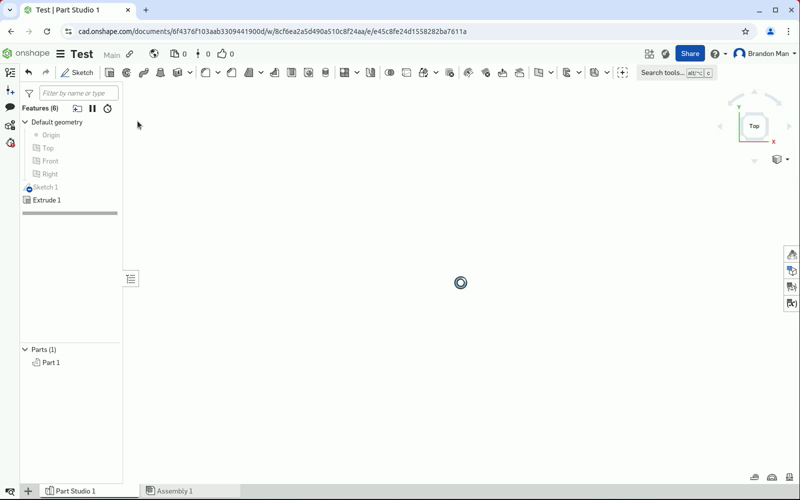
key(shift+h)
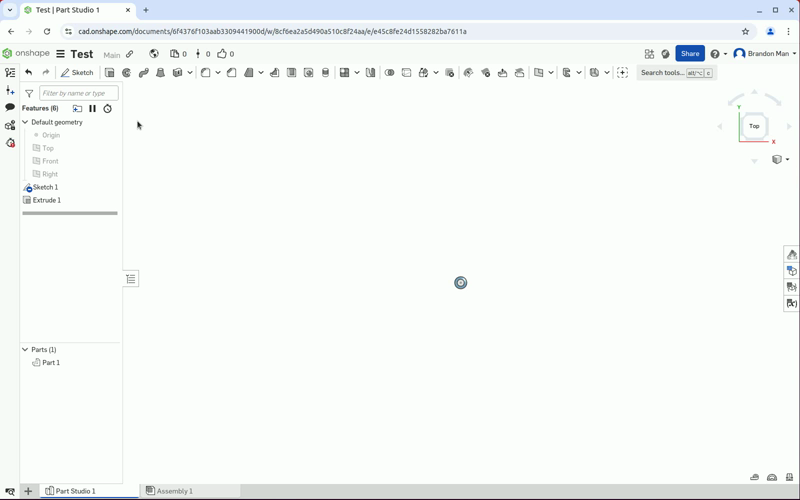
key(shift+h)
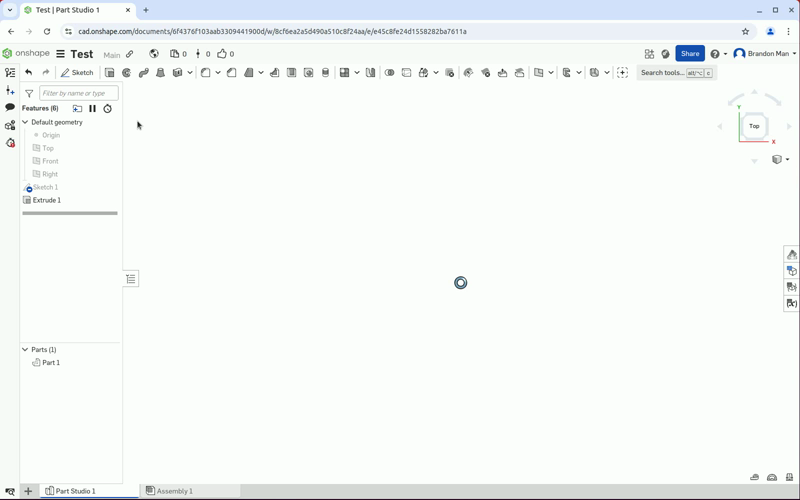
mouse_move(73, 189)
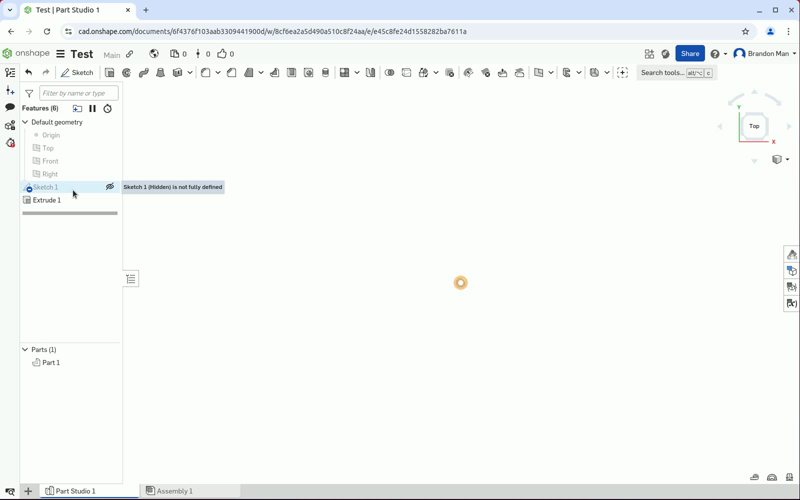
click(73, 189)
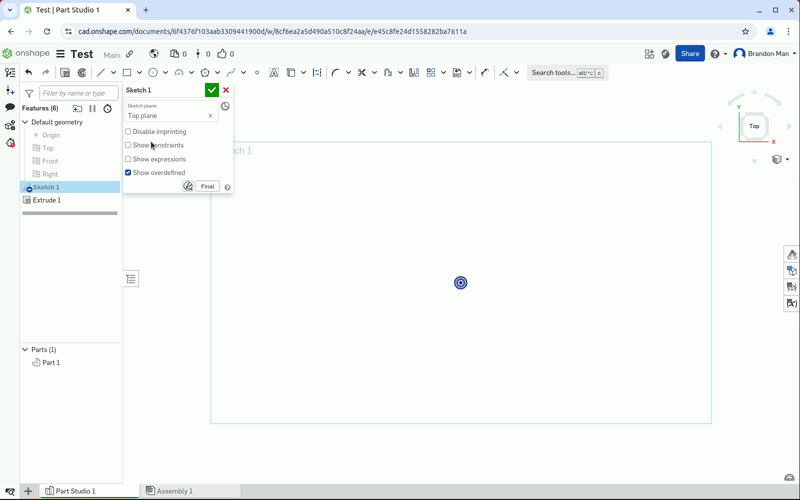
mouse_move(229, 92)
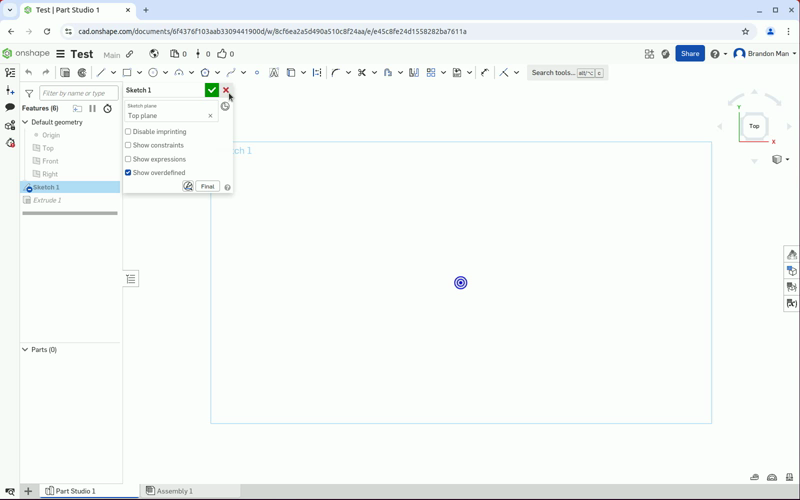
click(229, 92)
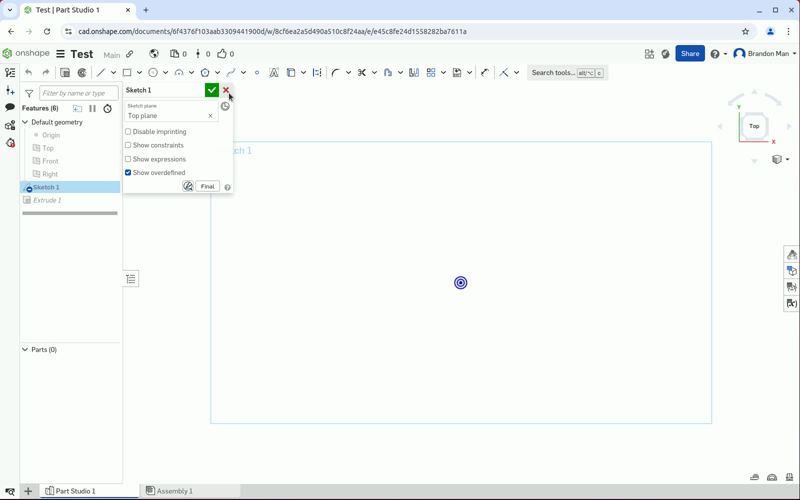
key(shift+s)
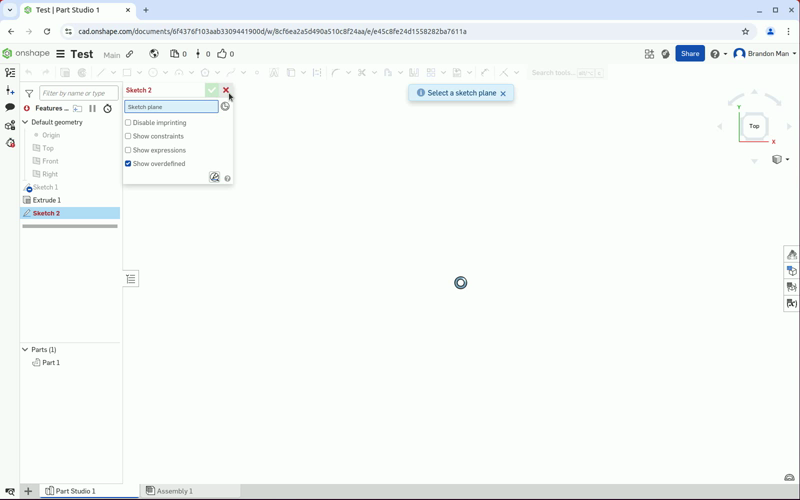
mouse_move(73, 150)
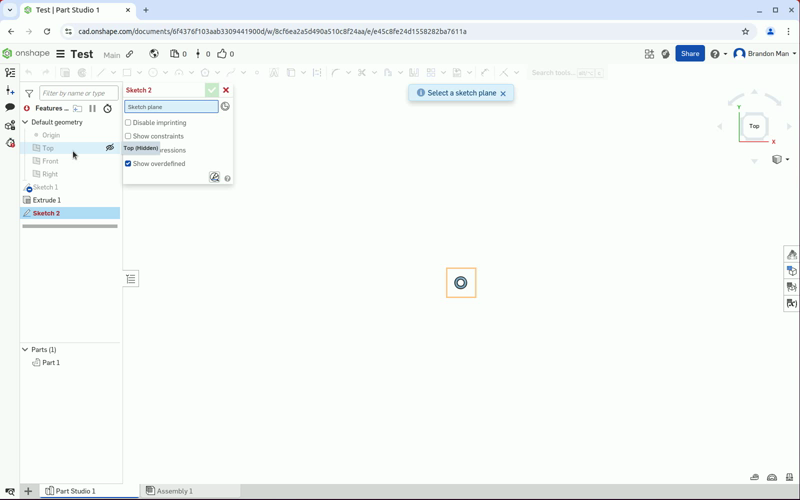
click(73, 150)
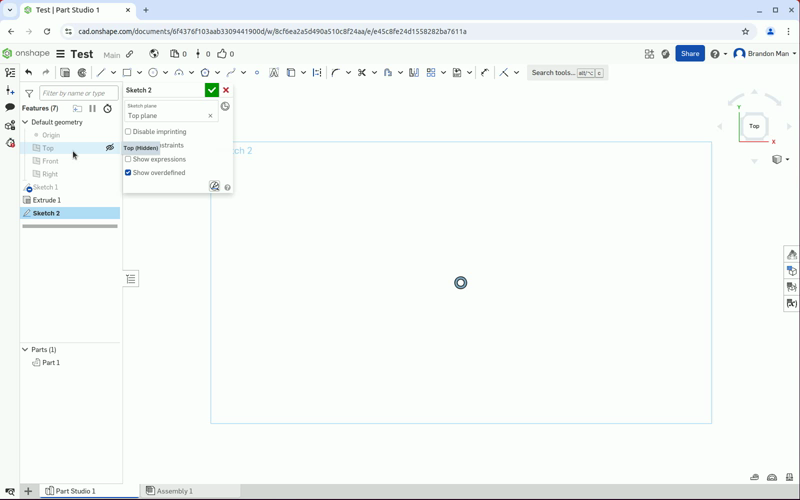
mouse_move(73, 352)
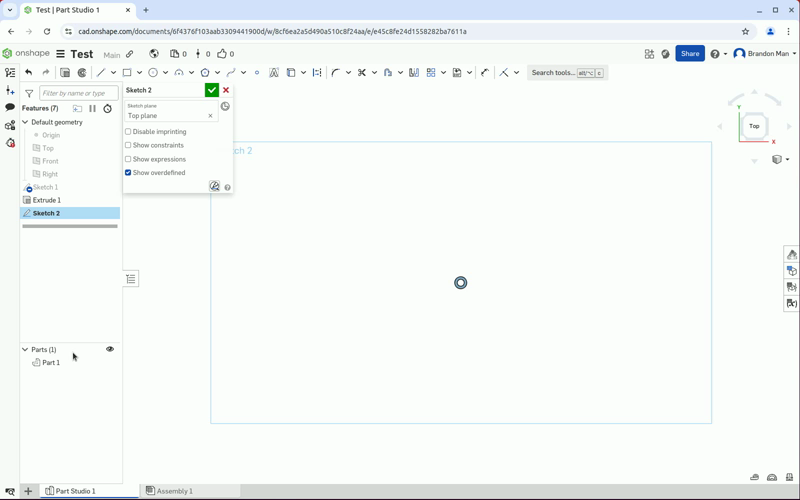
key(y)
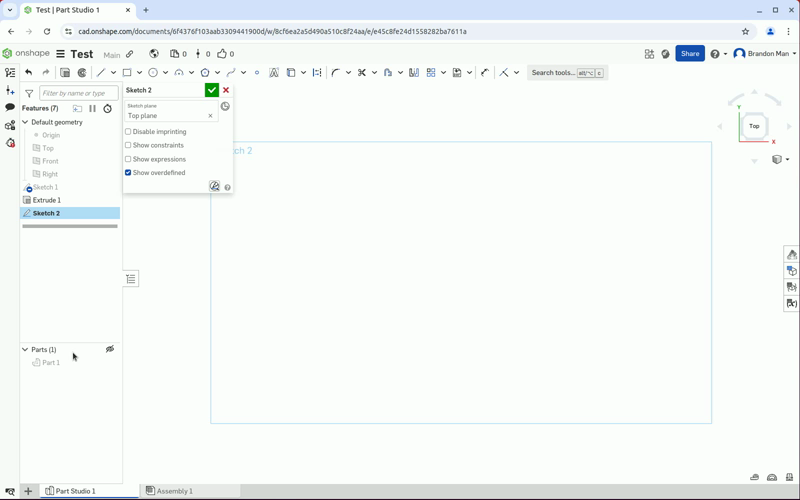
key(c)
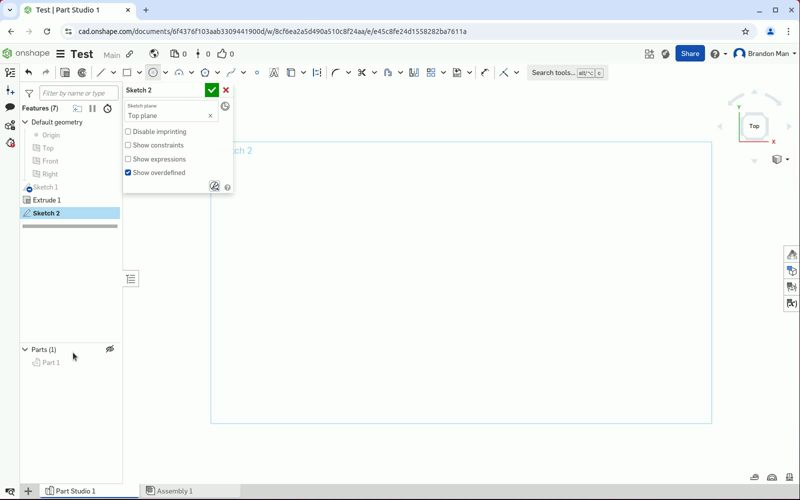
key_down(shift)
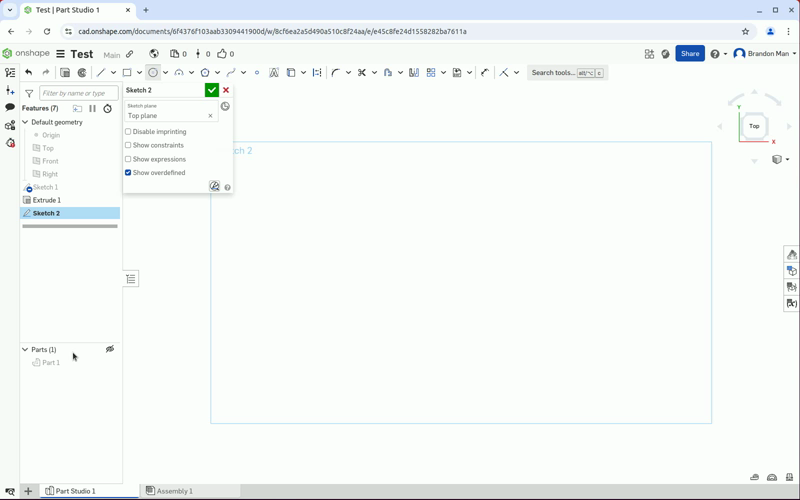
mouse_move(460, 282)
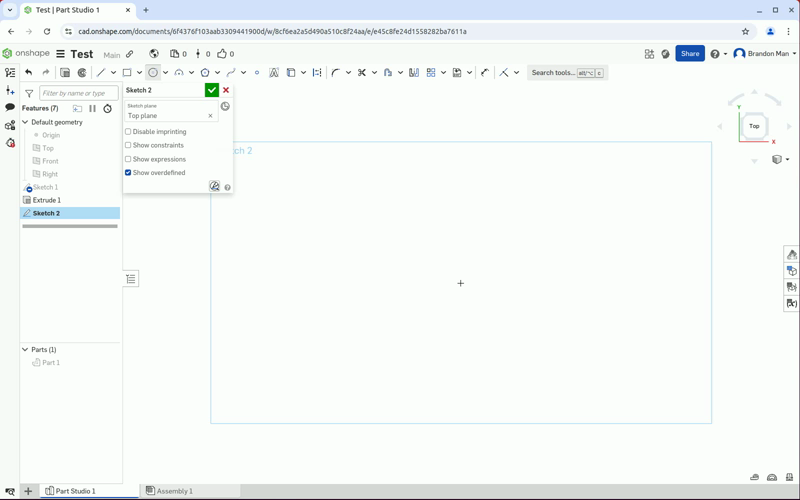
click(460, 282)
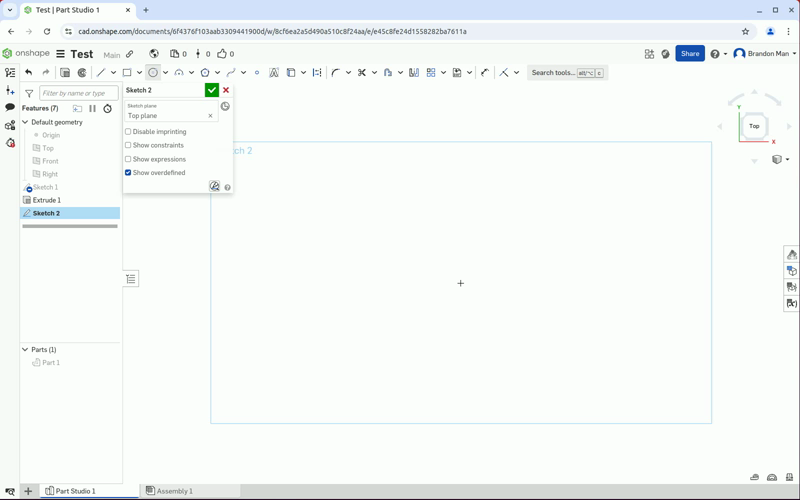
key_up(shift)
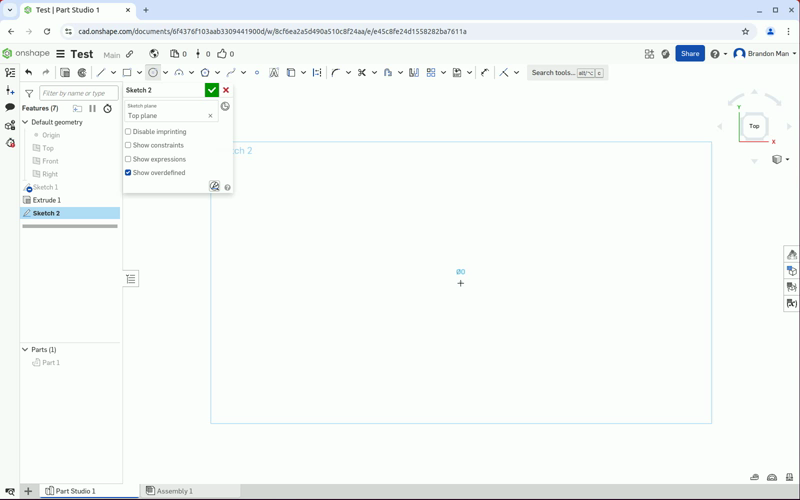
mouse_move(464, 282)
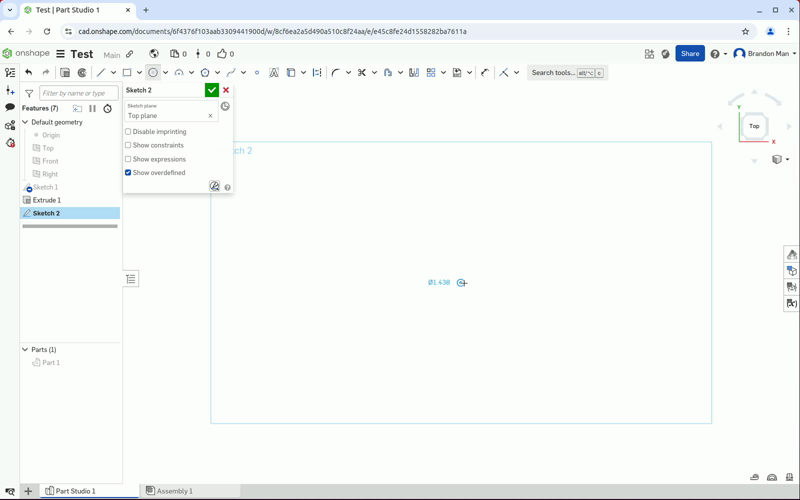
click(464, 282)
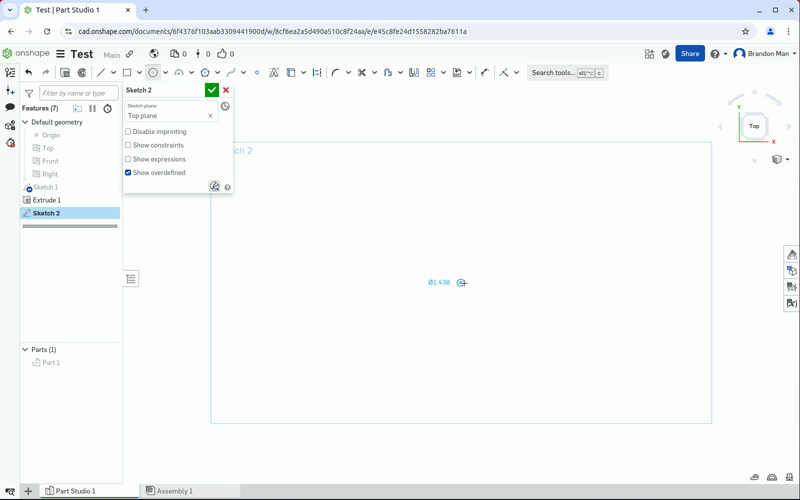
key(esc)
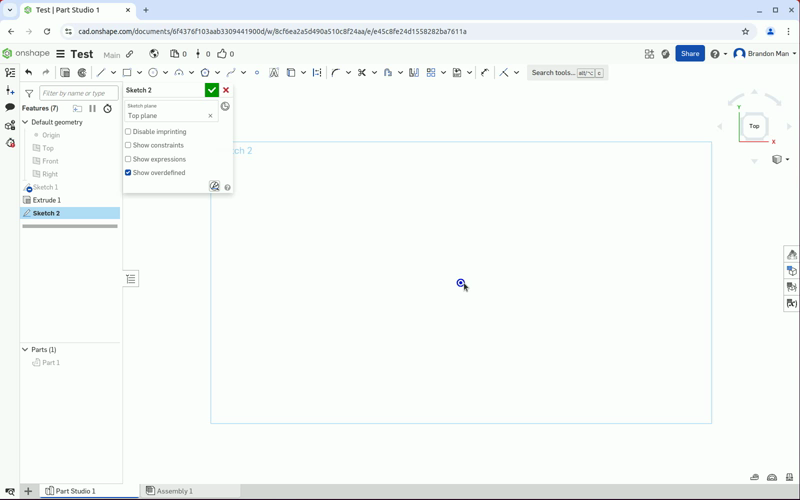
key(c)
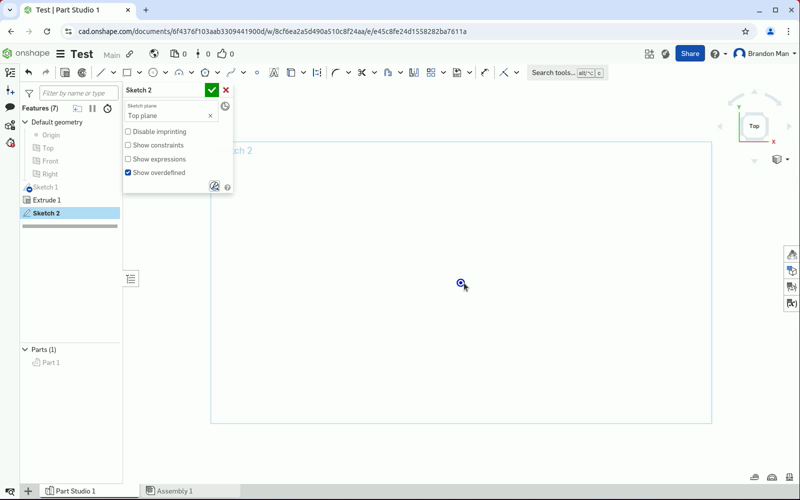
key_down(shift)
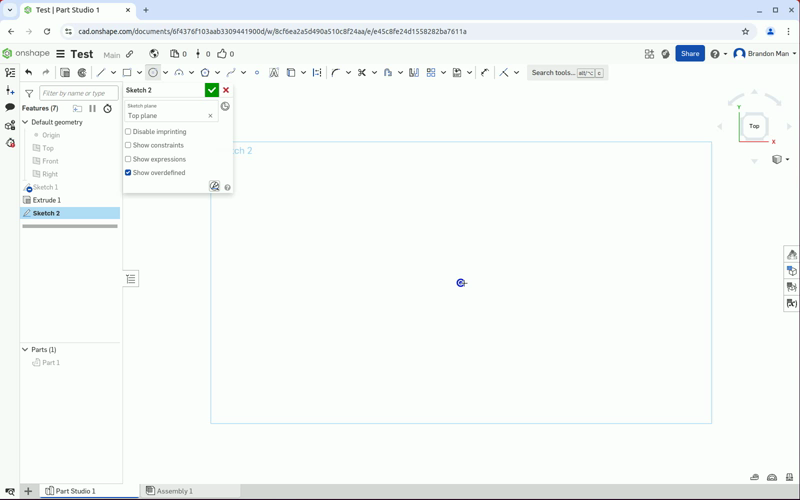
mouse_move(460, 282)
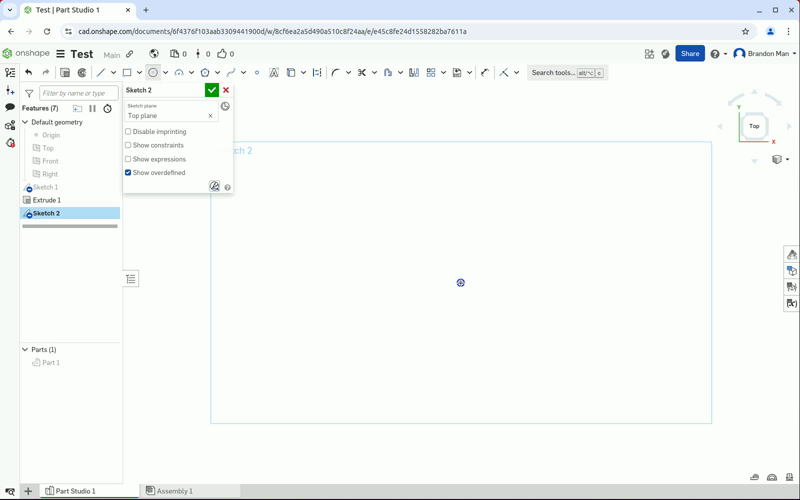
scroll(6)
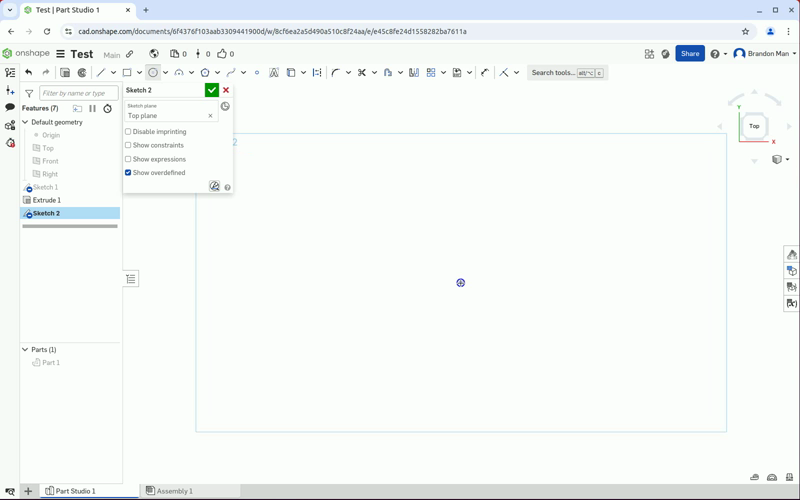
scroll(6)
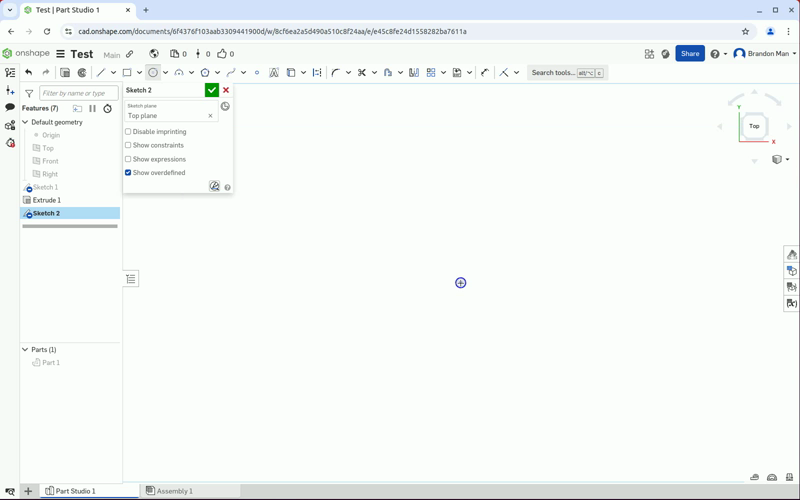
scroll(6)
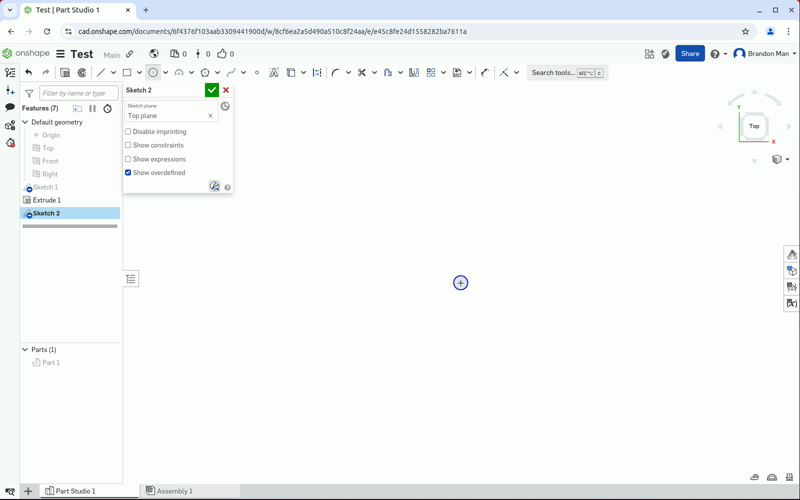
scroll(6)
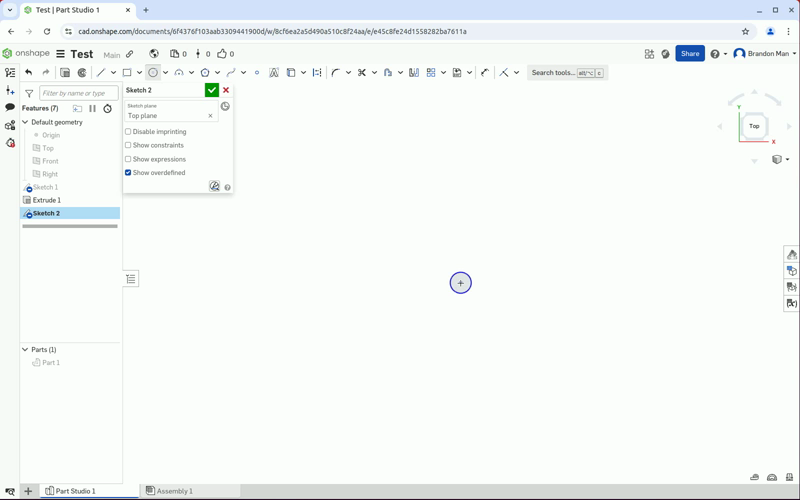
scroll(6)
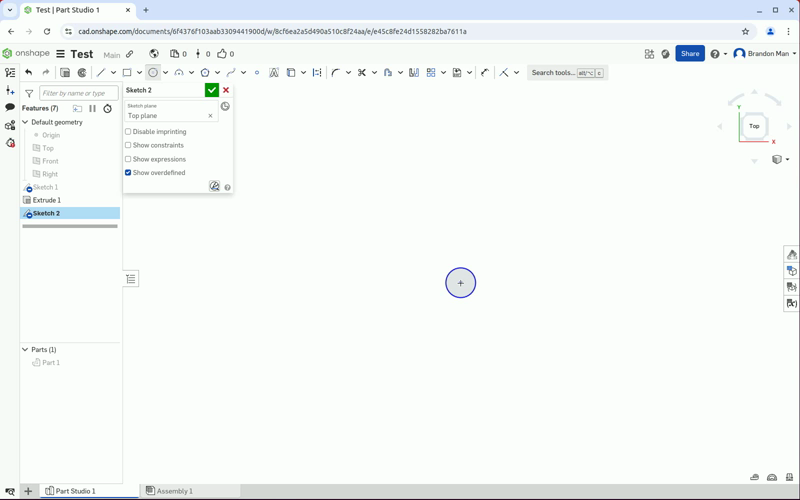
scroll(6)
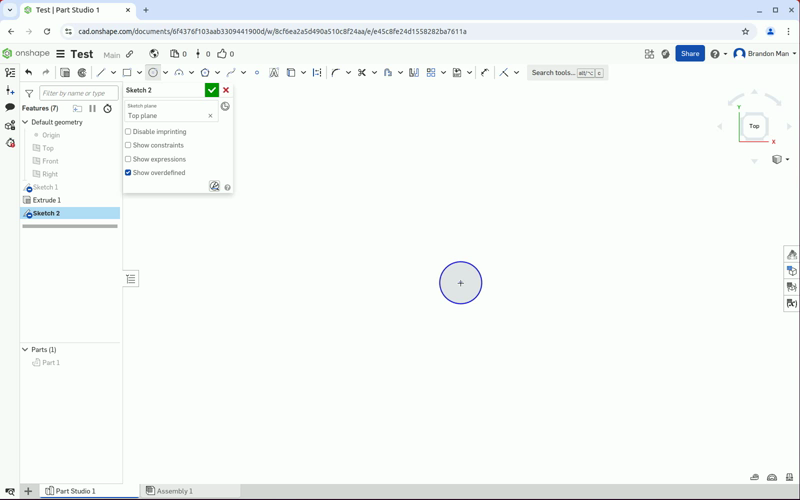
scroll(6)
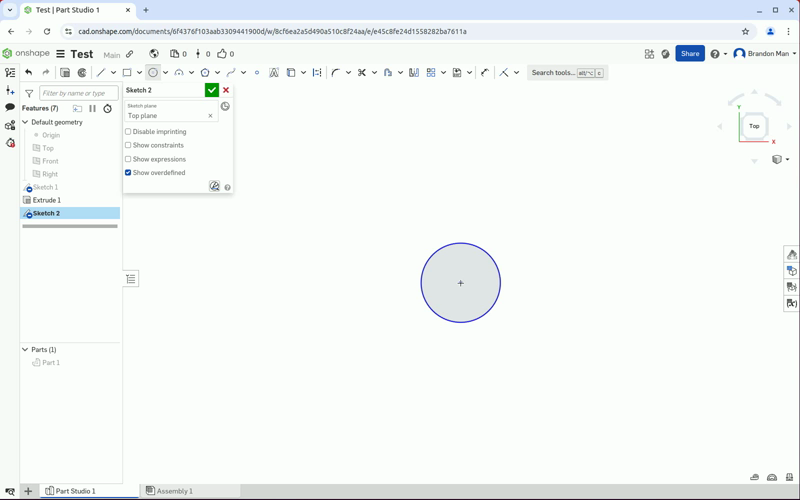
click(460, 282)
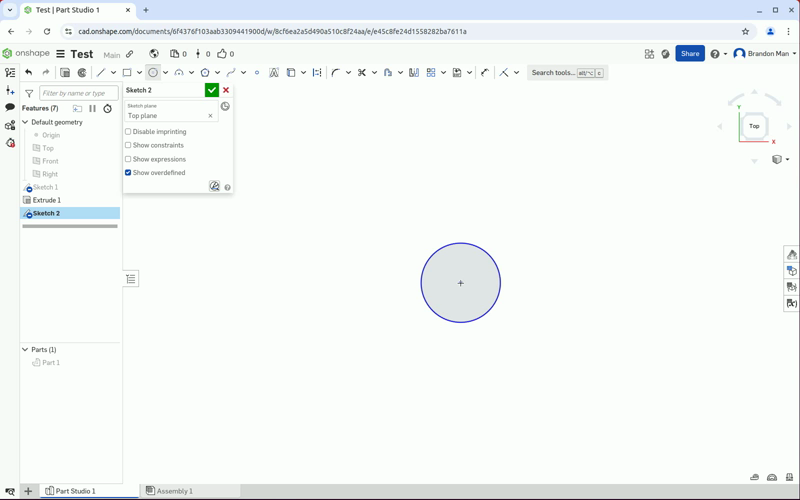
scroll(-6)
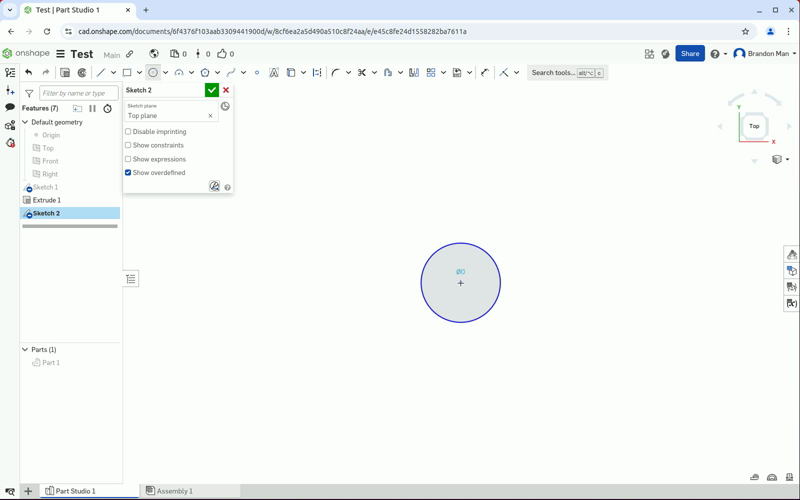
scroll(-6)
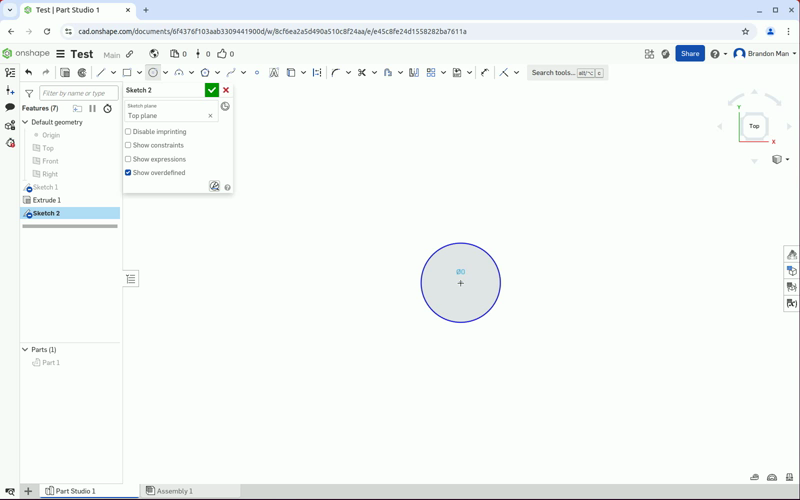
scroll(-6)
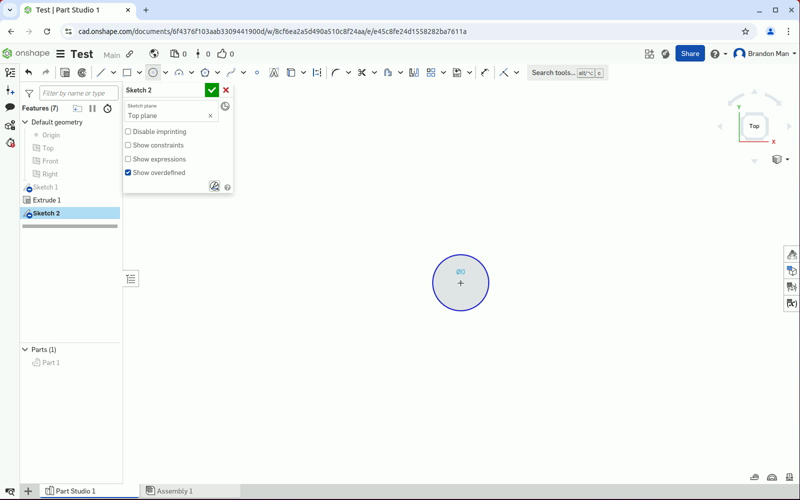
scroll(-6)
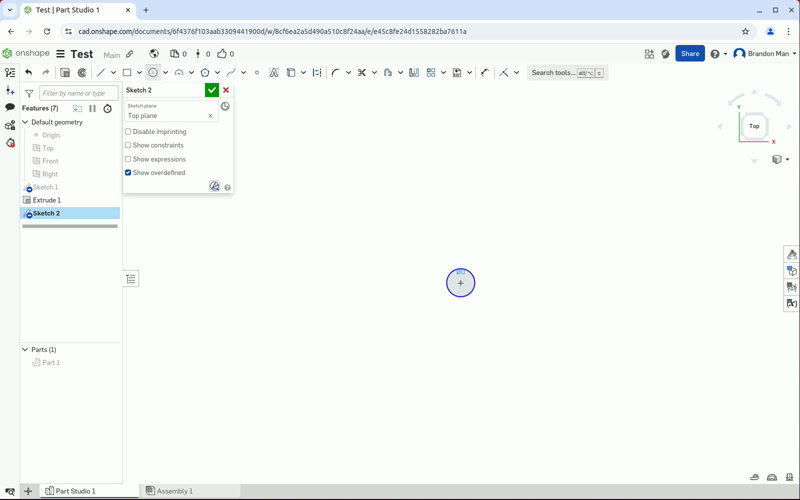
scroll(-6)
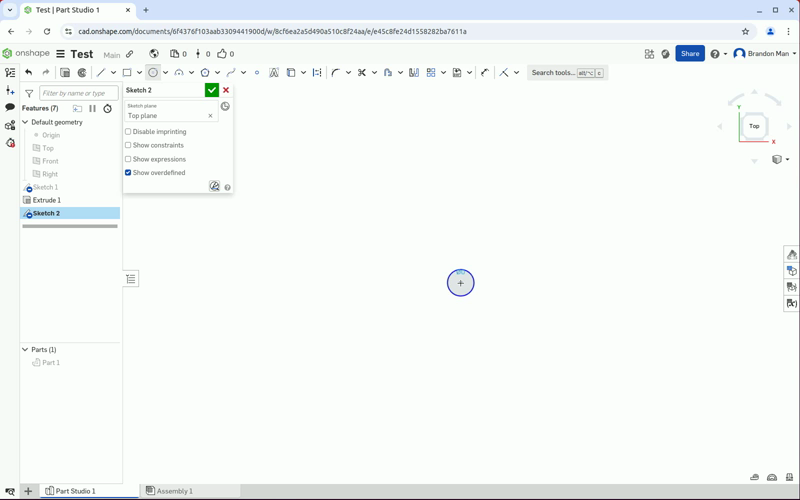
scroll(-6)
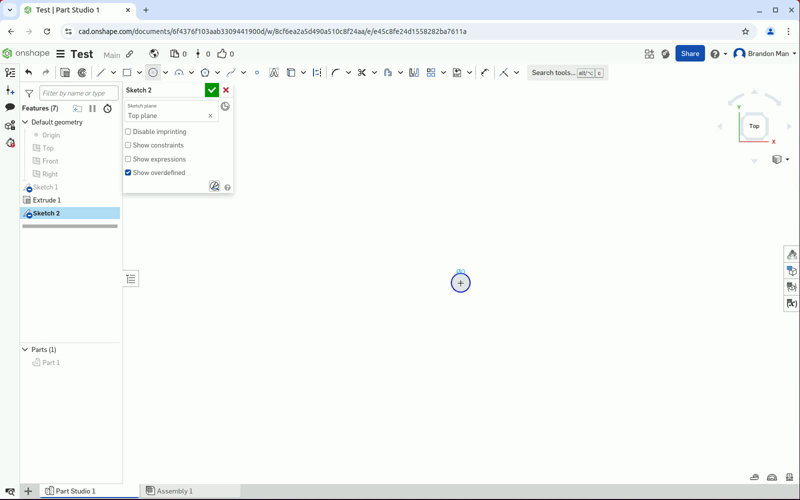
scroll(-6)
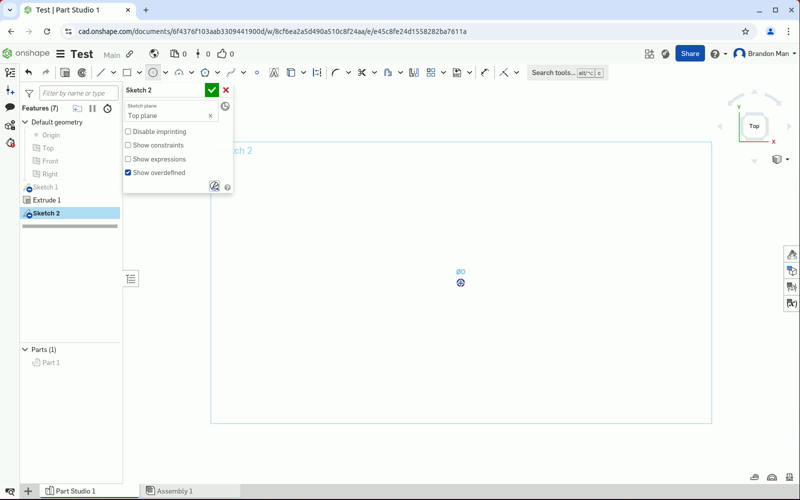
key_up(shift)
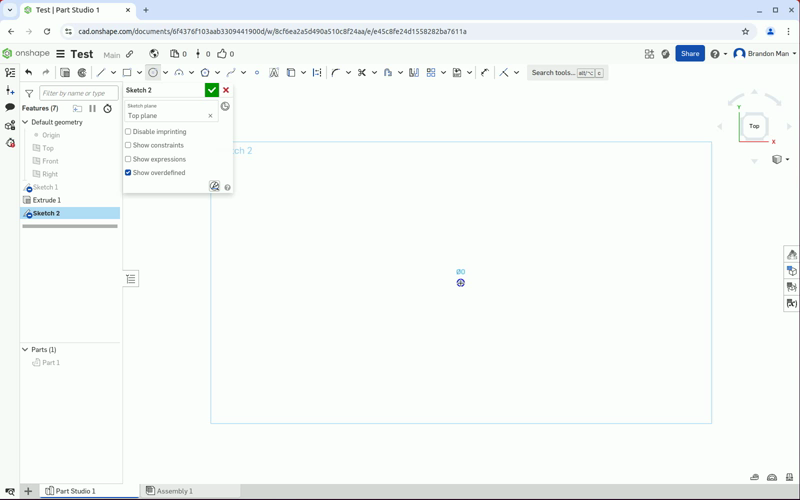
mouse_move(461, 282)
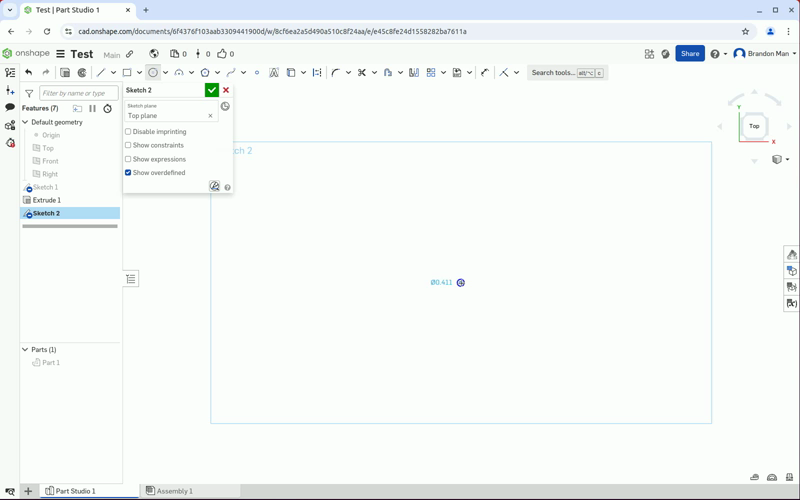
scroll(6)
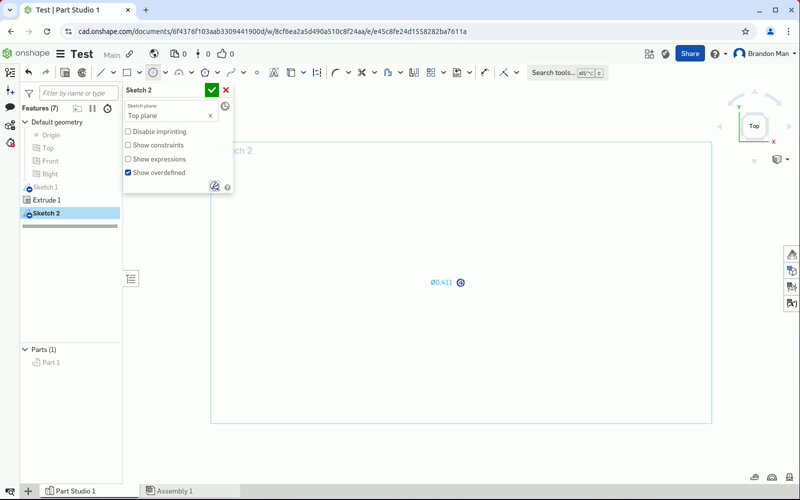
scroll(6)
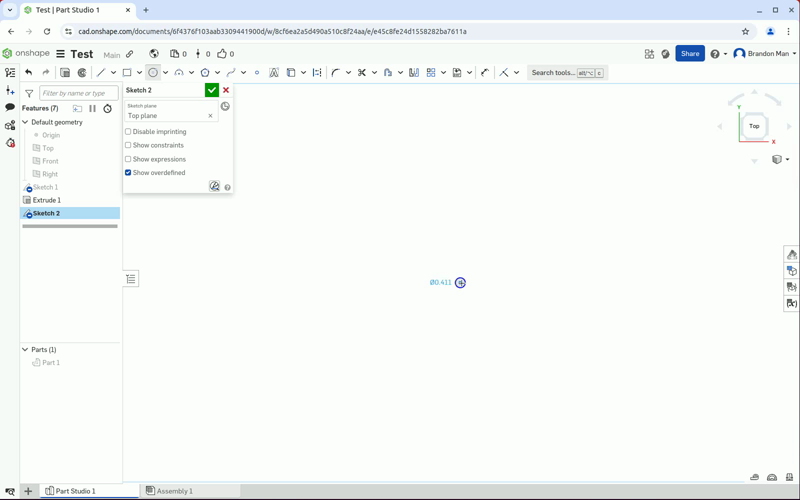
scroll(6)
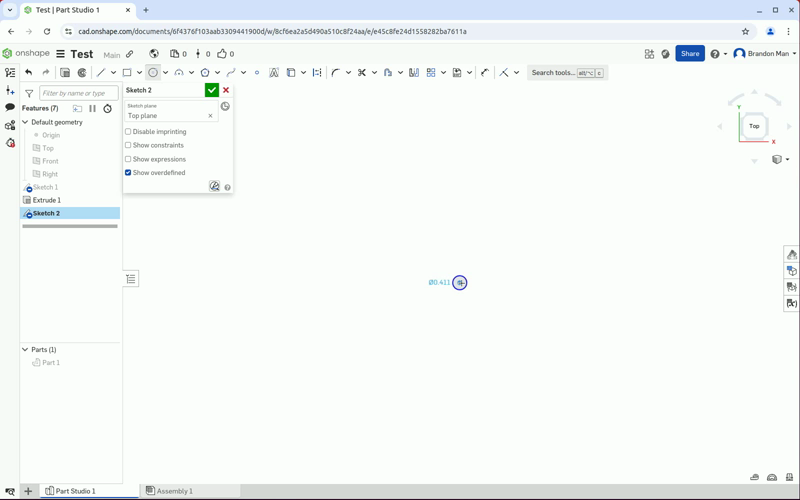
scroll(6)
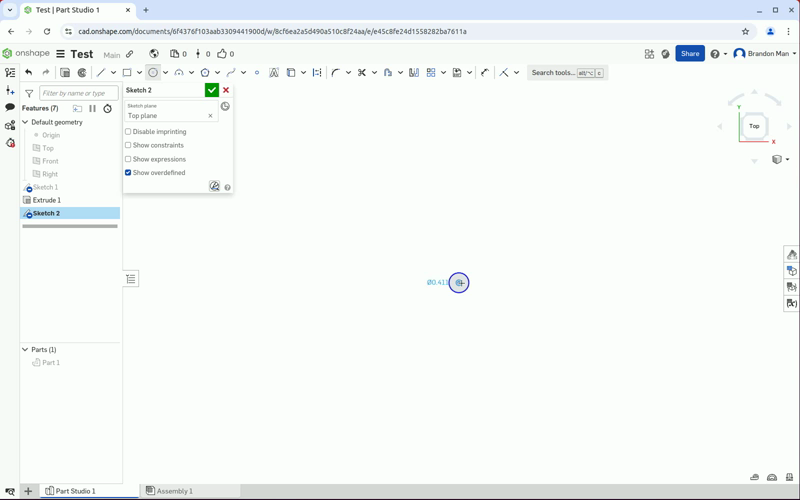
scroll(6)
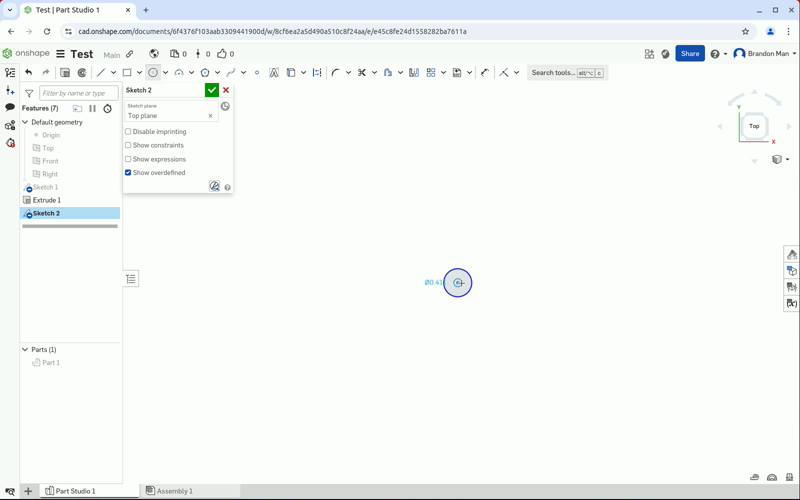
scroll(6)
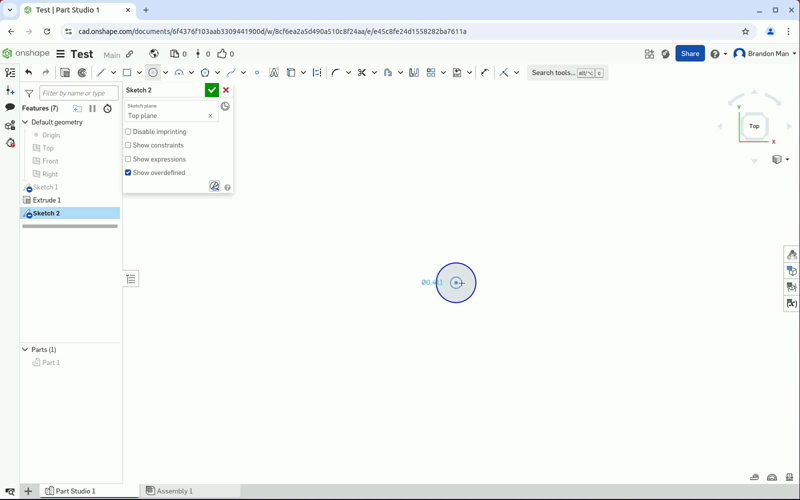
scroll(6)
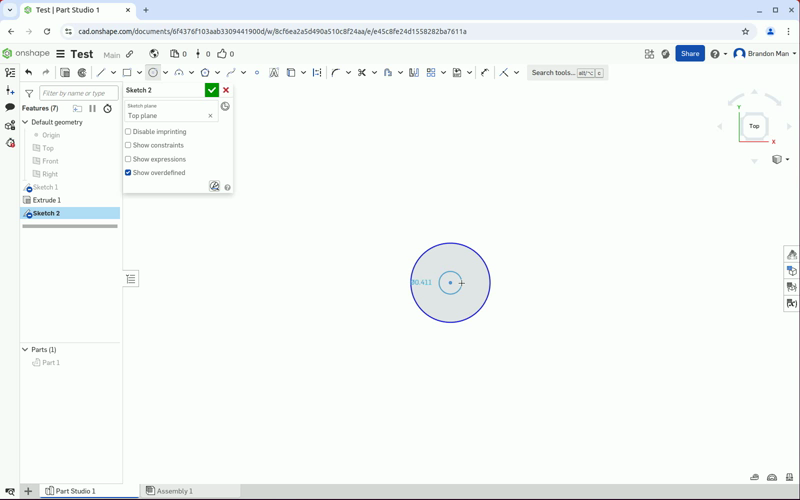
click(461, 282)
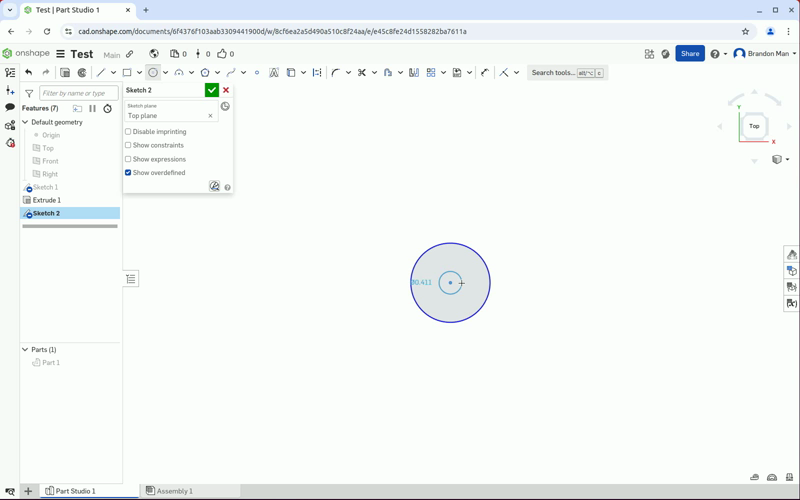
scroll(-6)
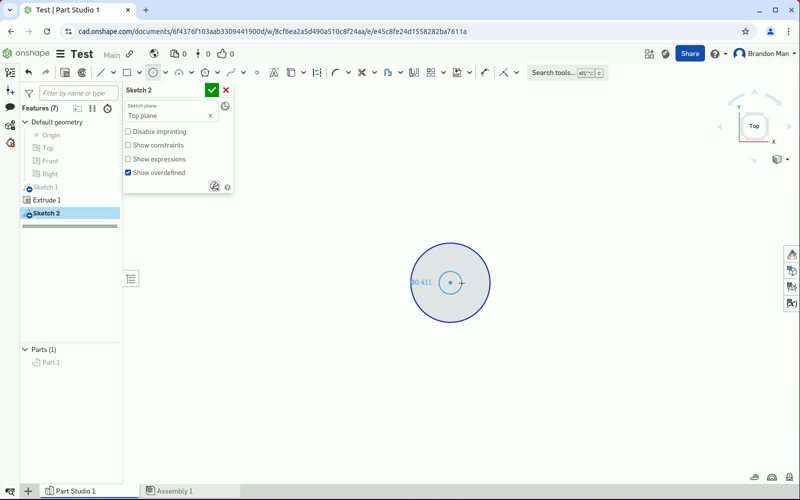
scroll(-6)
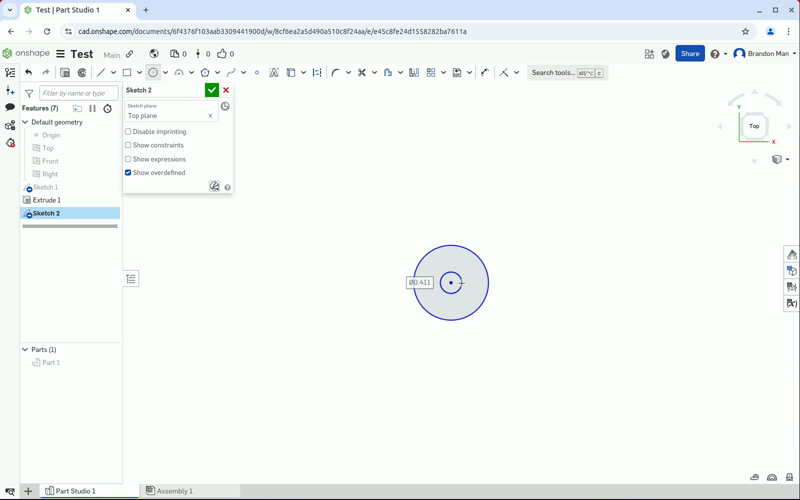
scroll(-6)
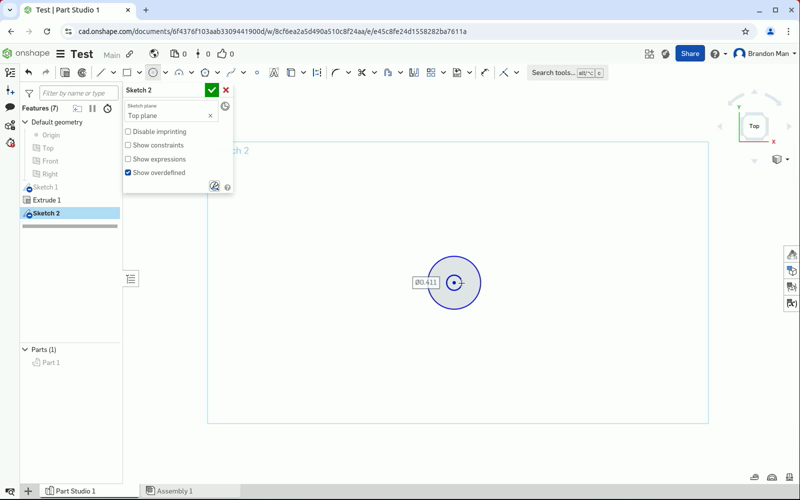
scroll(-6)
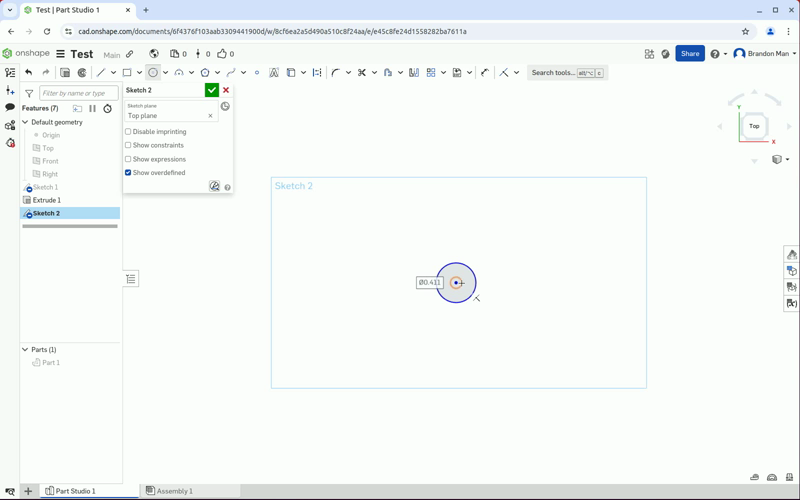
scroll(-6)
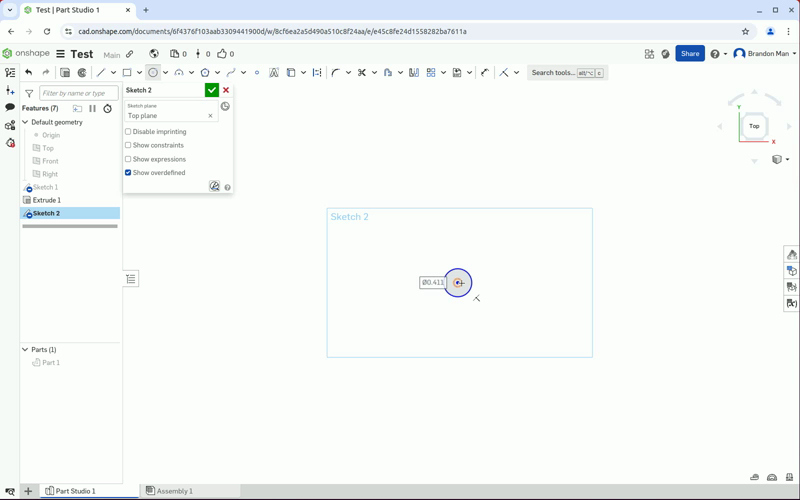
scroll(-6)
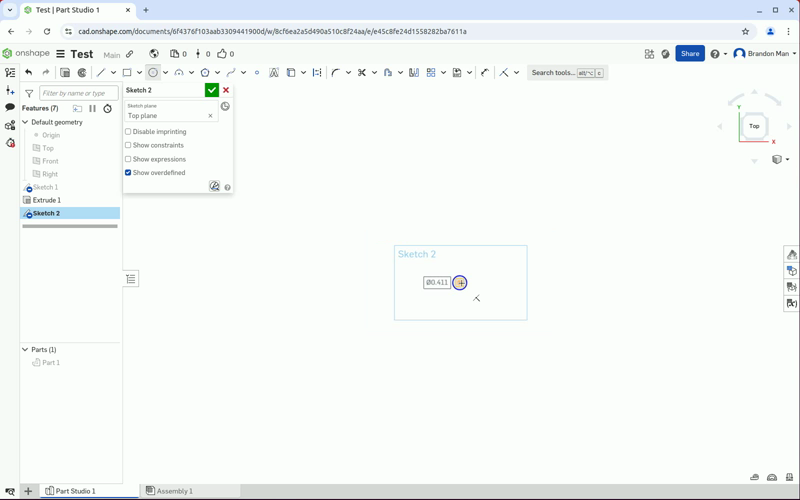
scroll(-6)
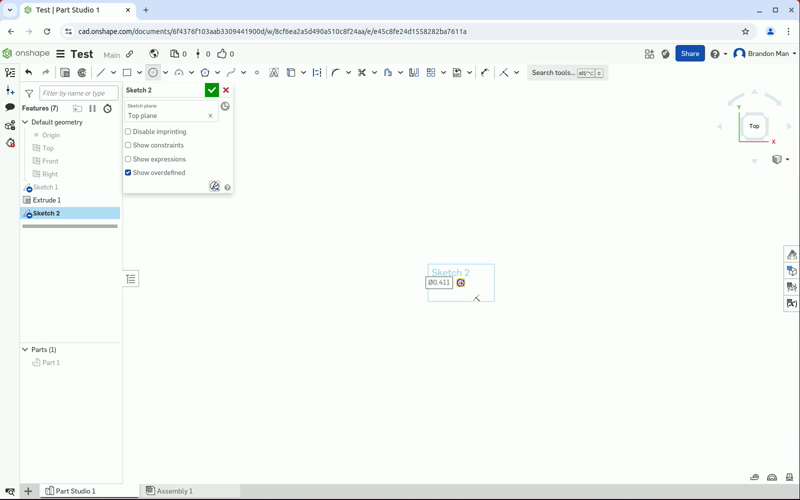
key(esc)
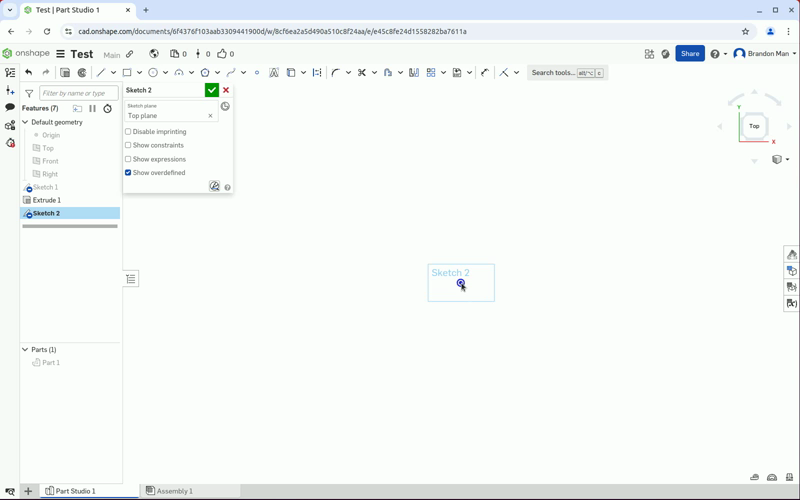
mouse_move(457, 282)
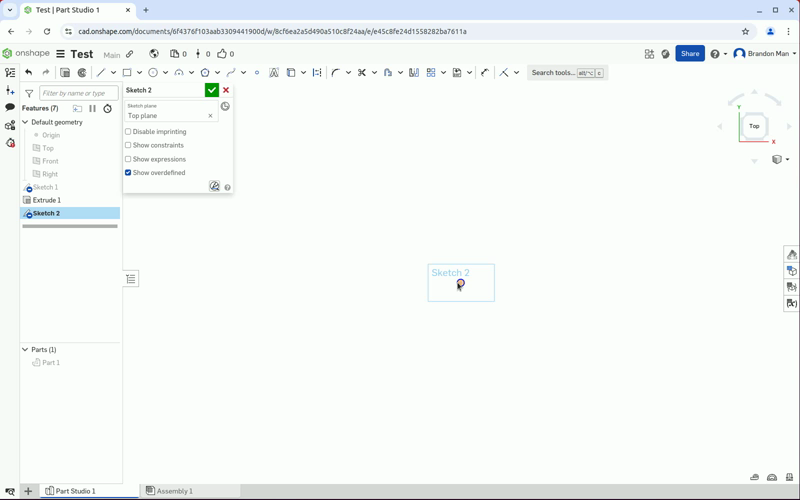
scroll(6)
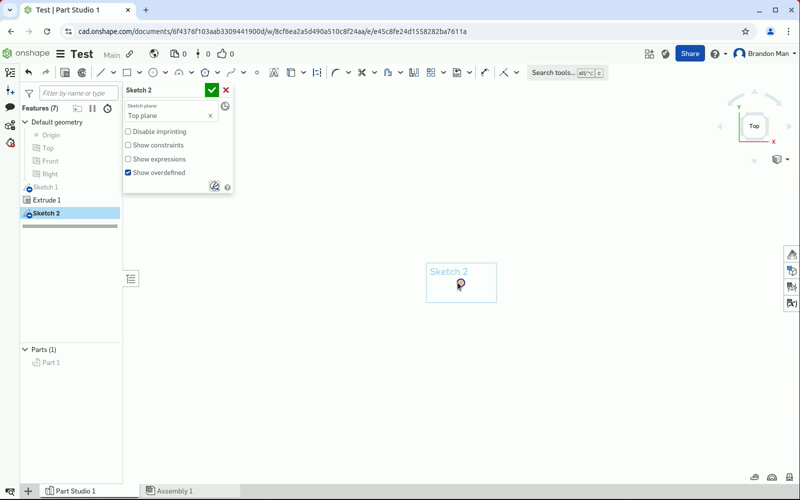
scroll(6)
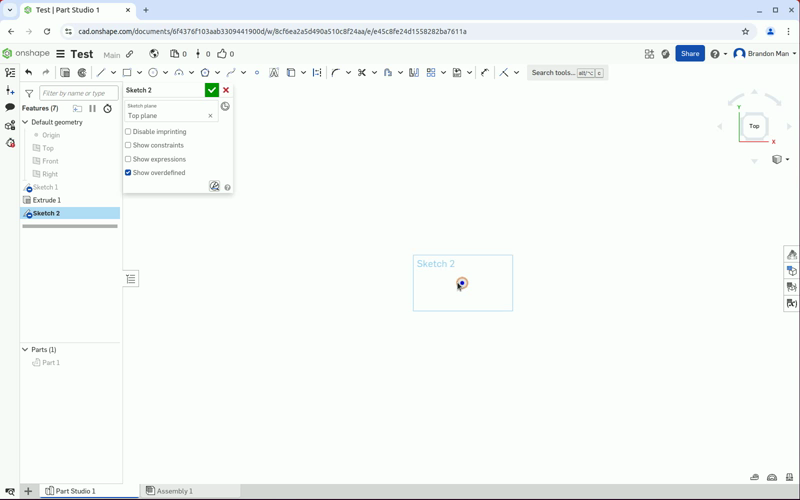
scroll(6)
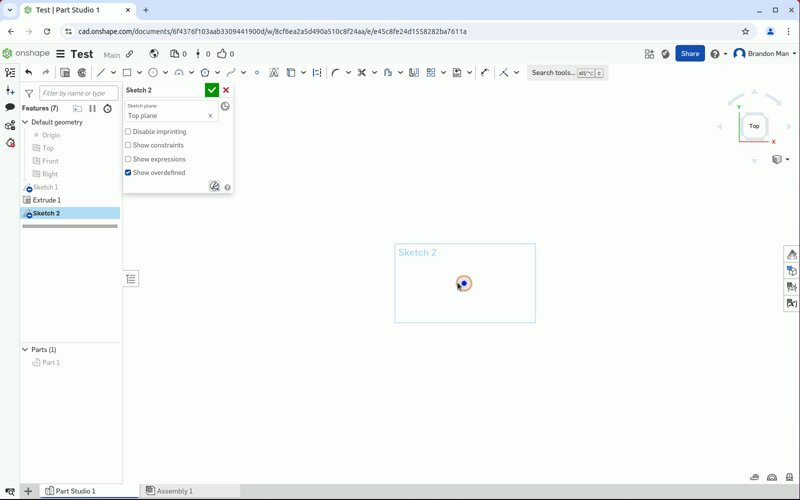
scroll(6)
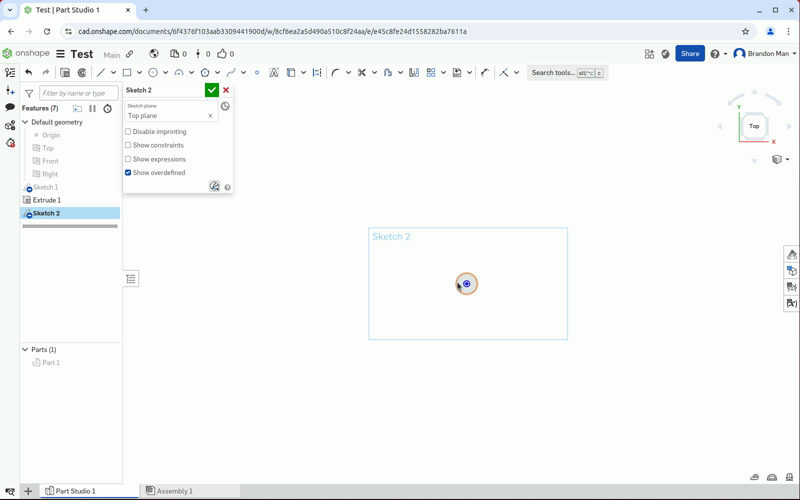
scroll(6)
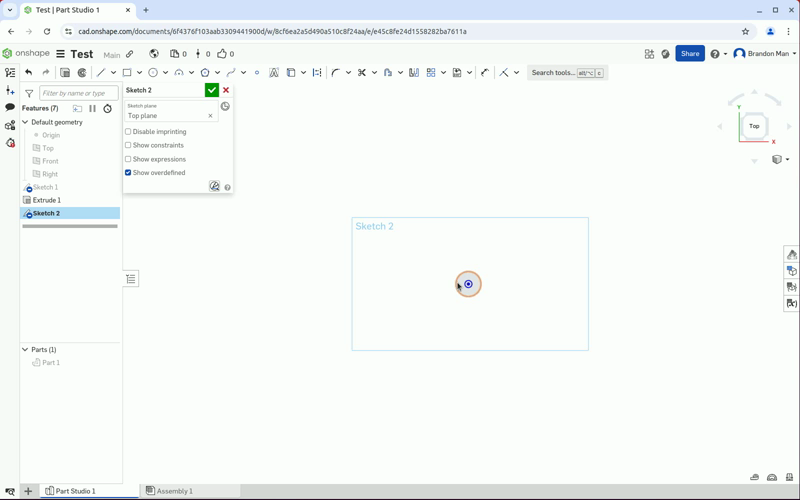
scroll(6)
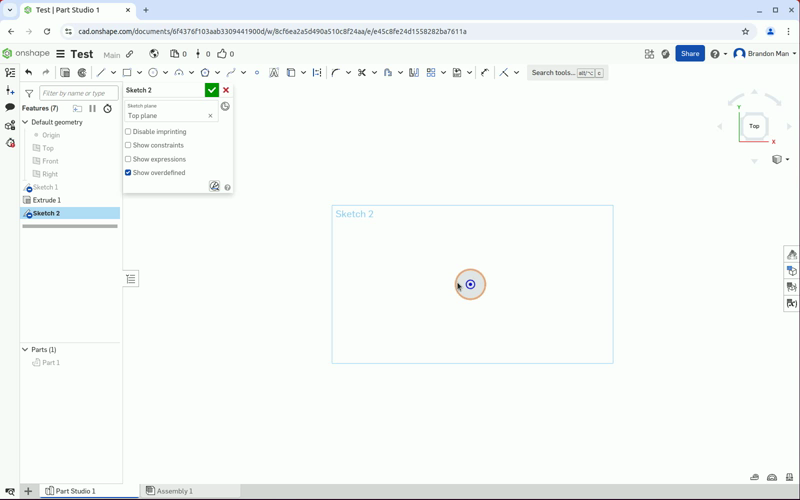
scroll(6)
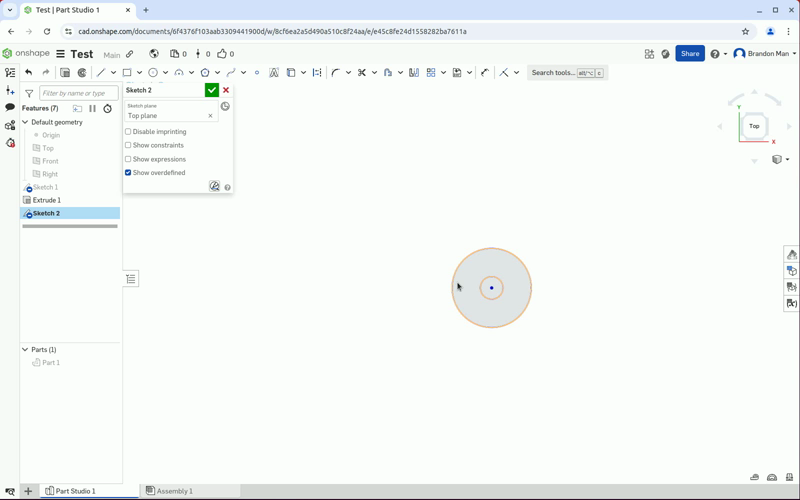
click(457, 282)
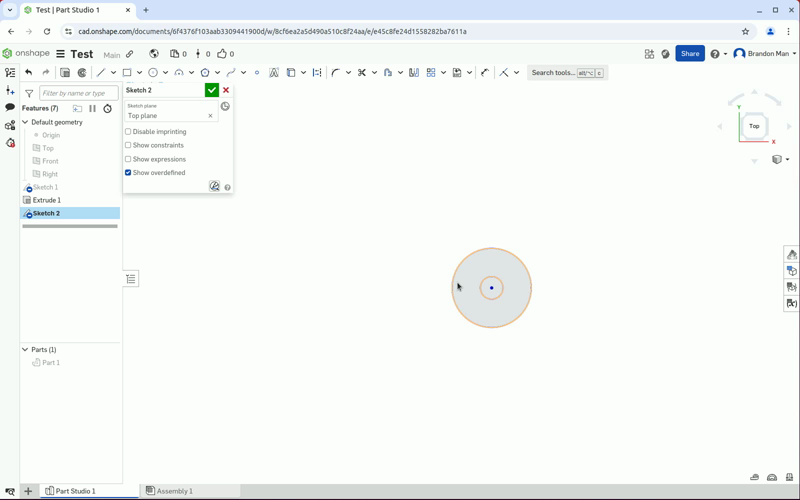
scroll(-6)
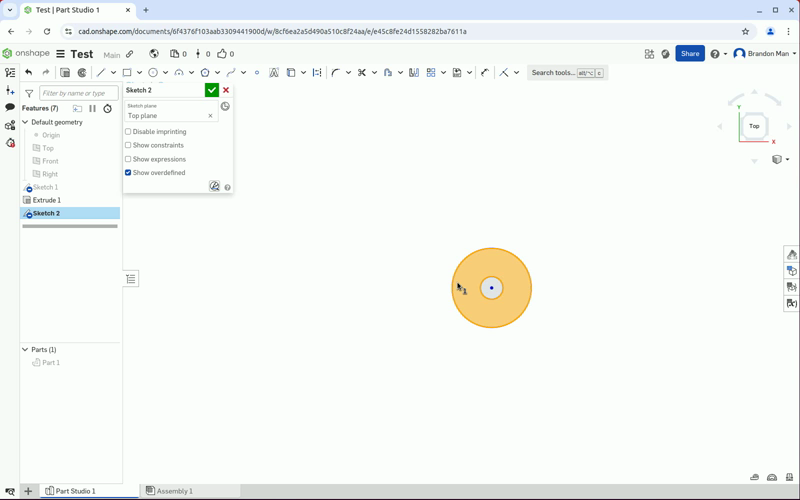
scroll(-6)
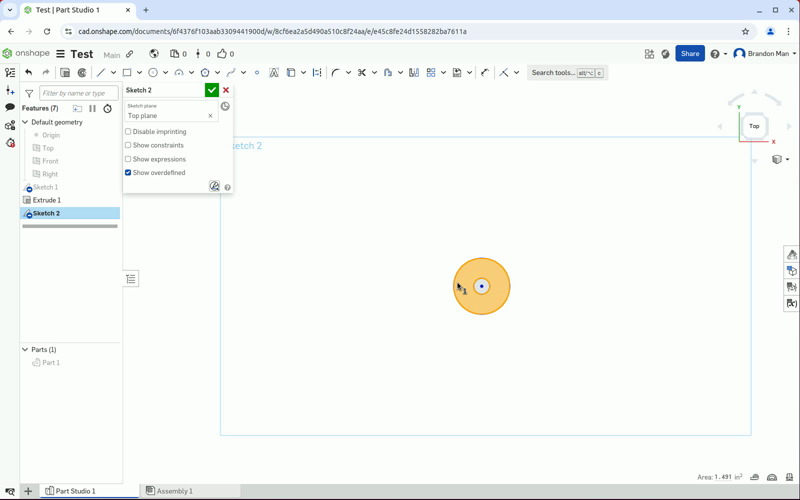
scroll(-6)
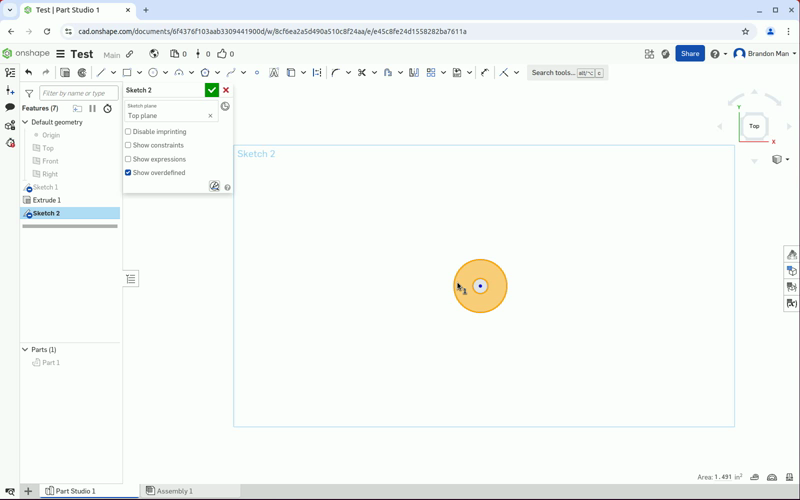
scroll(-6)
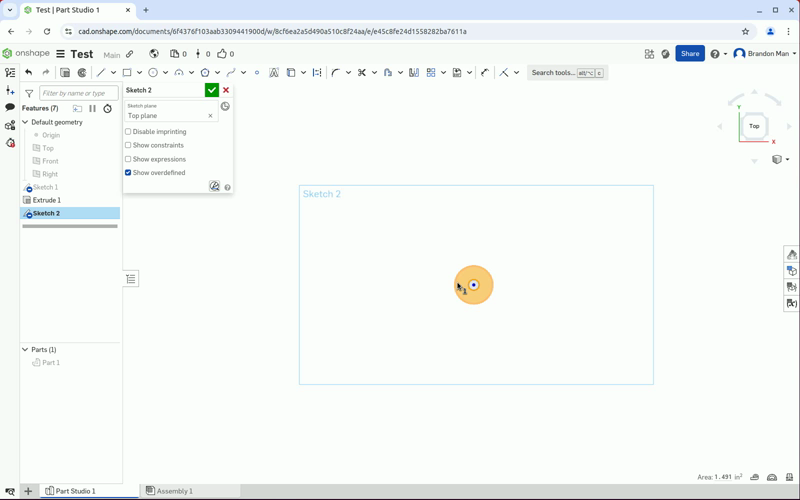
scroll(-6)
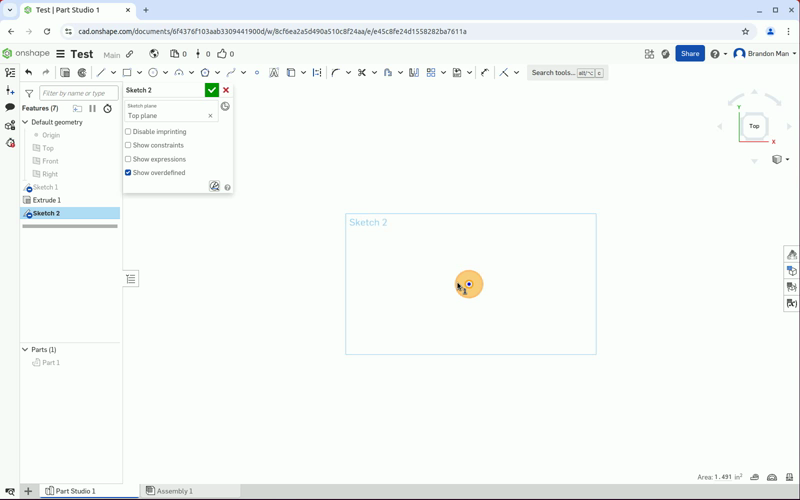
scroll(-6)
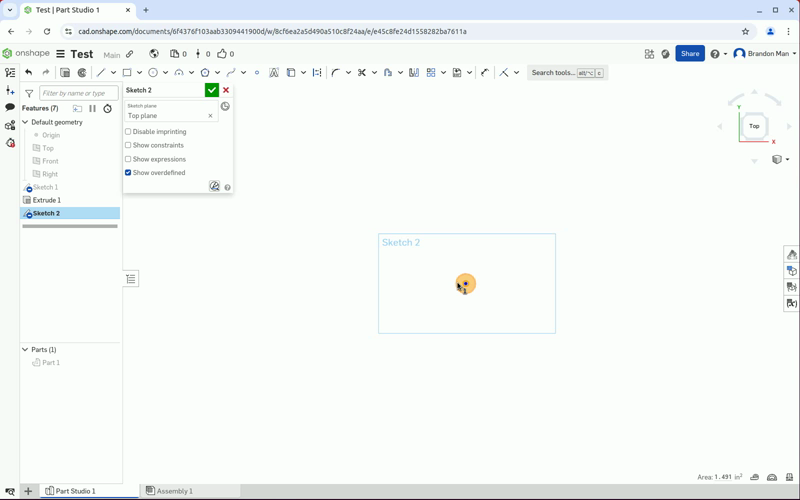
scroll(-6)
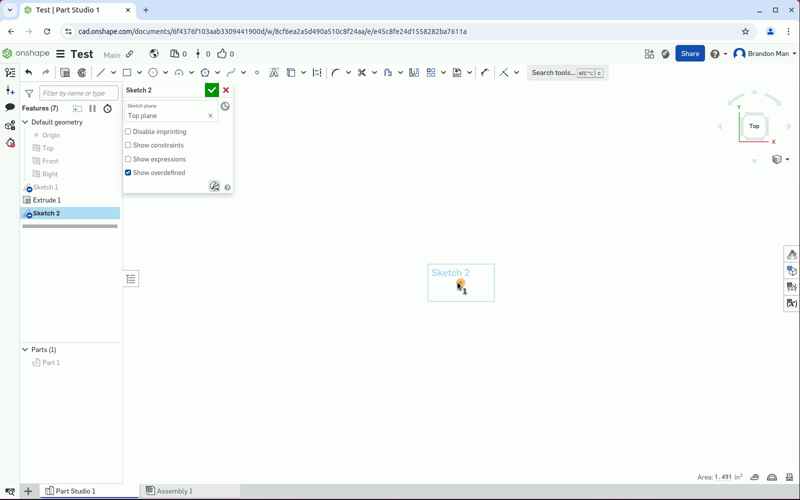
mouse_move(73, 352)
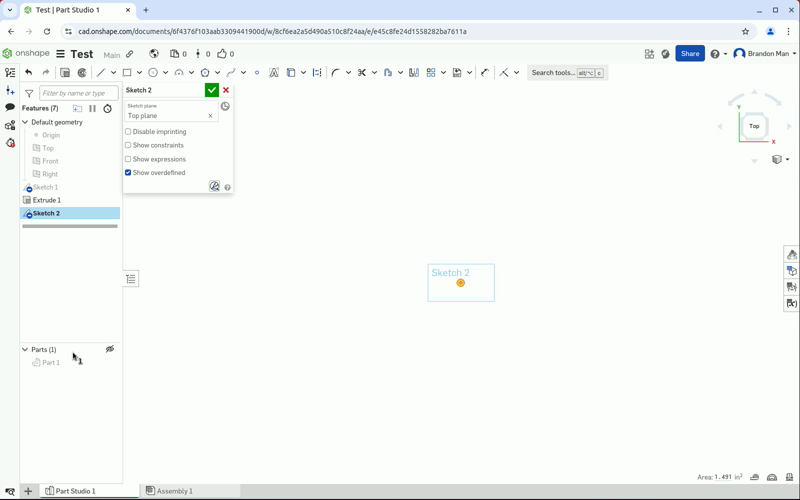
key(shift+y)
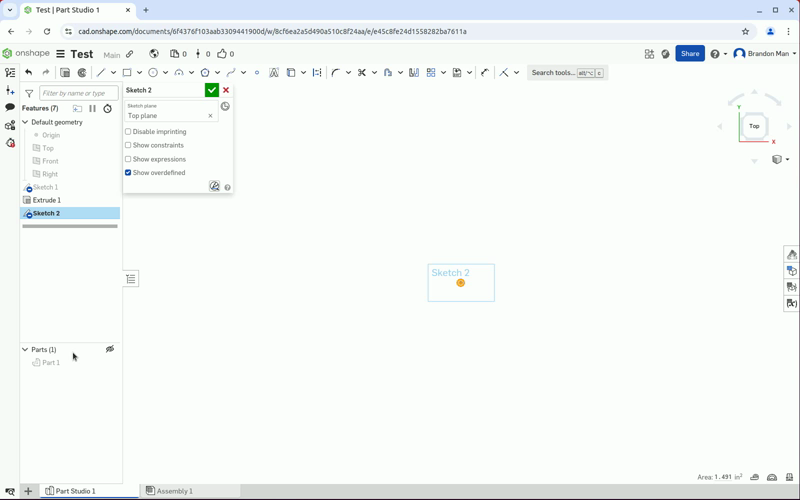
key(shift+e)
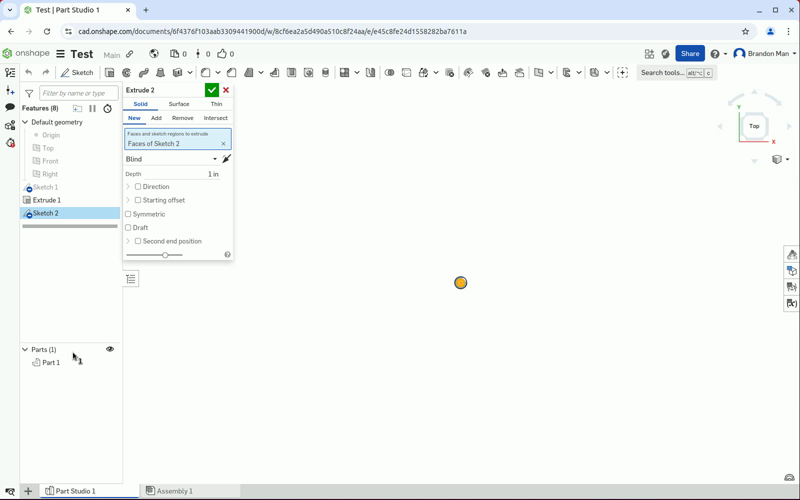
mouse_move(143, 106)
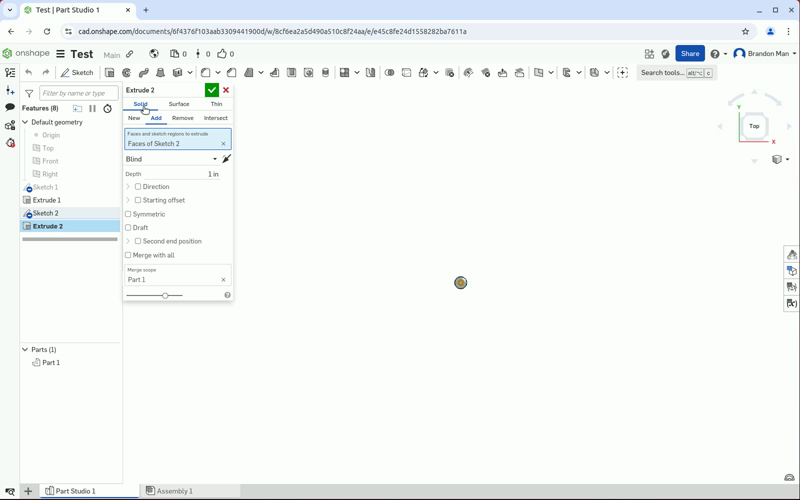
click(143, 106)
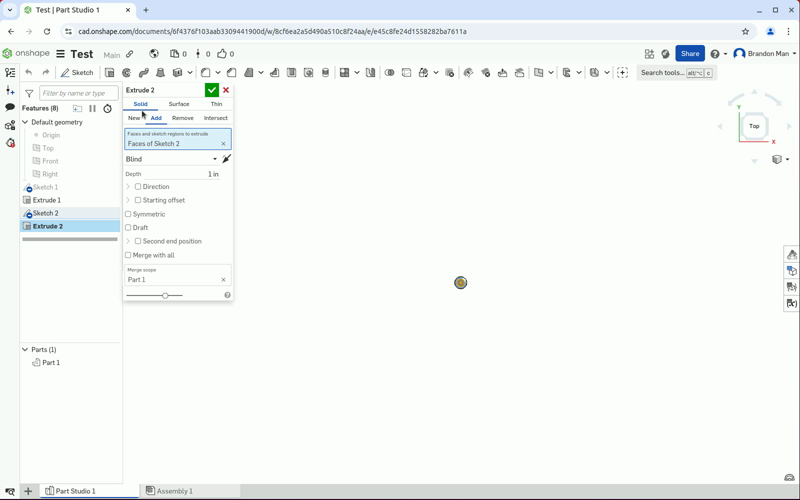
mouse_move(137, 120)
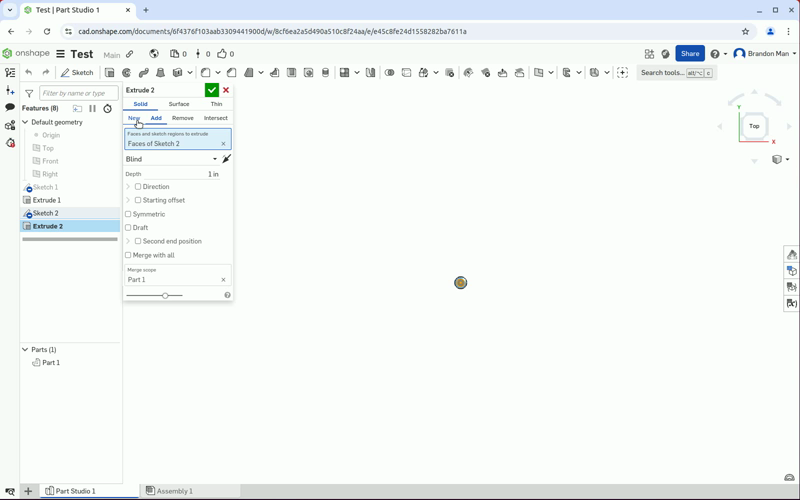
click(137, 120)
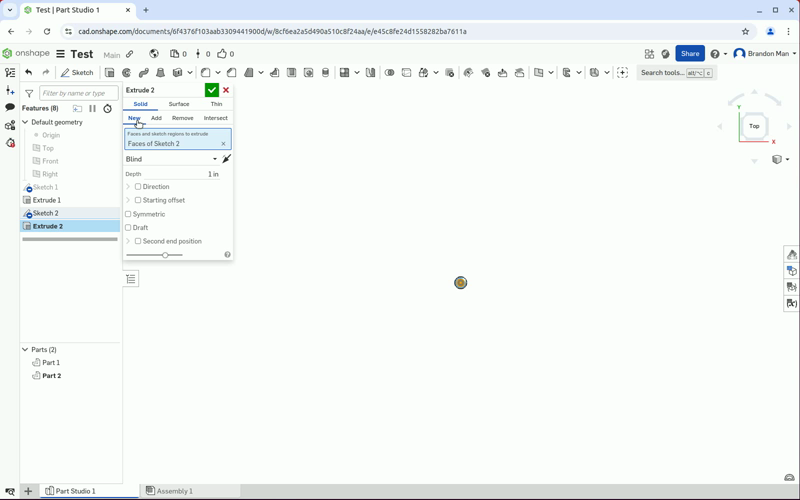
key(tab, 4)
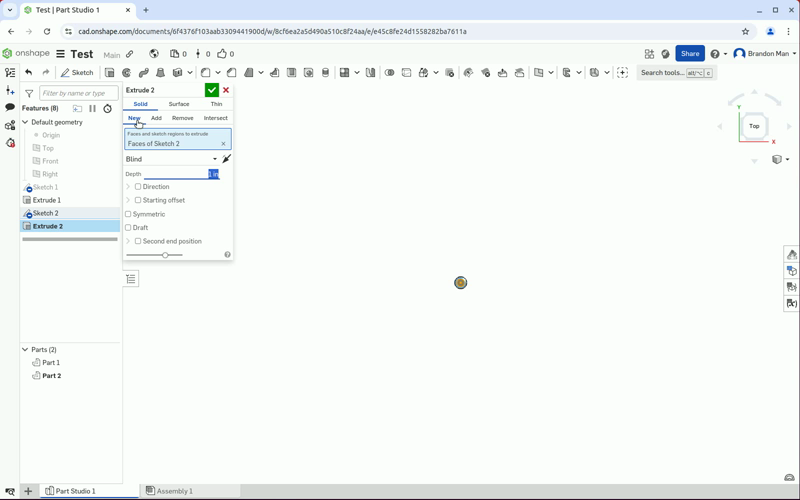
text(3.851)
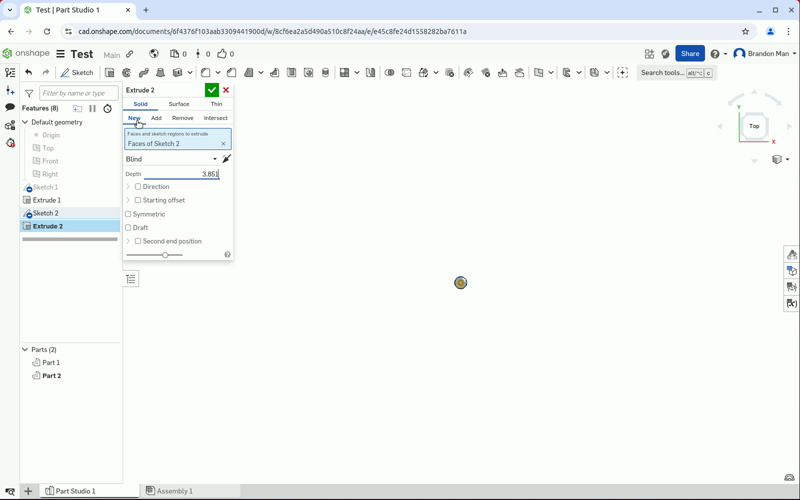
key(enter)
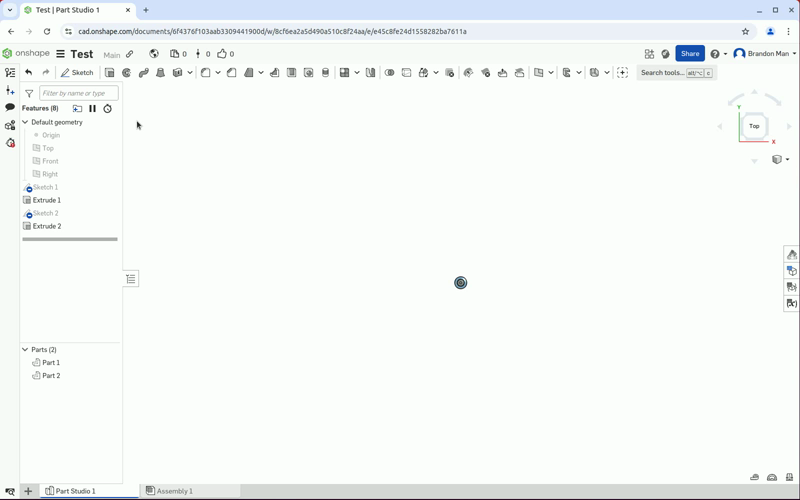
key(shift+h)
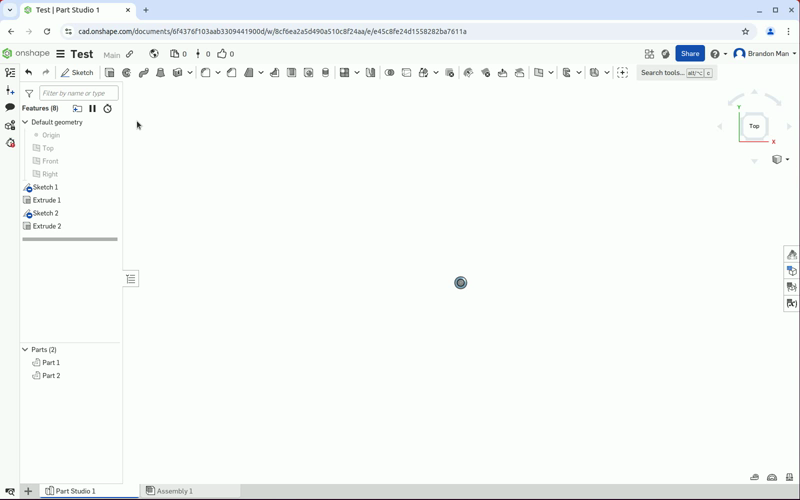
key(shift+h)
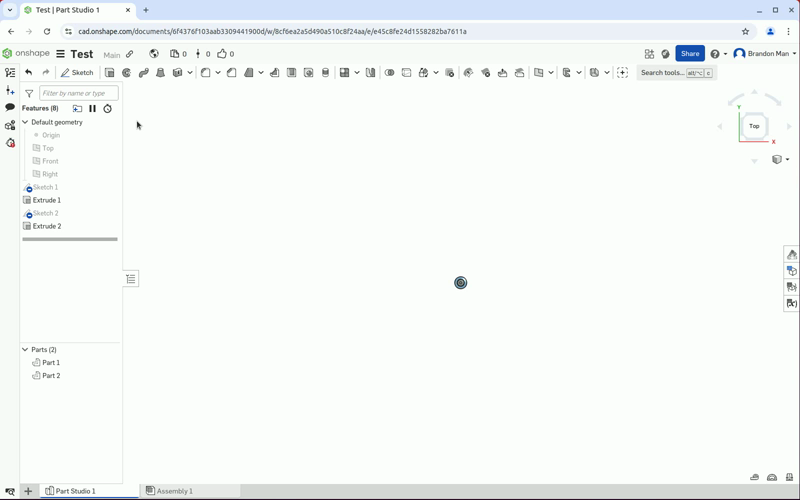
mouse_move(73, 189)
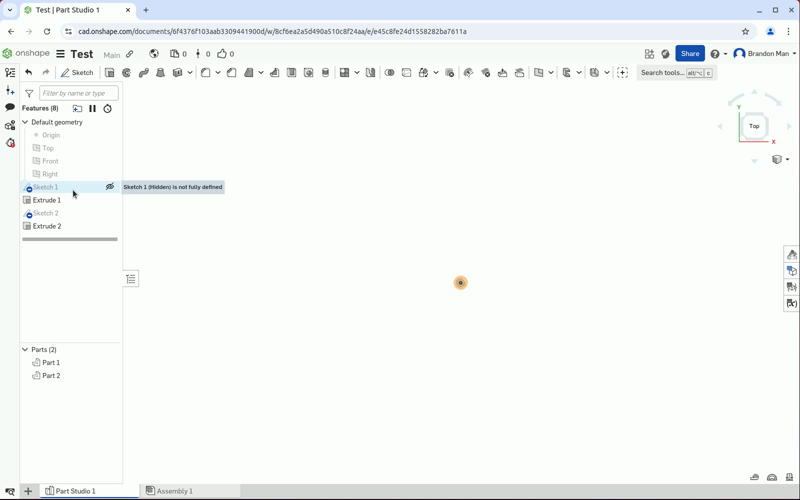
click(73, 189)
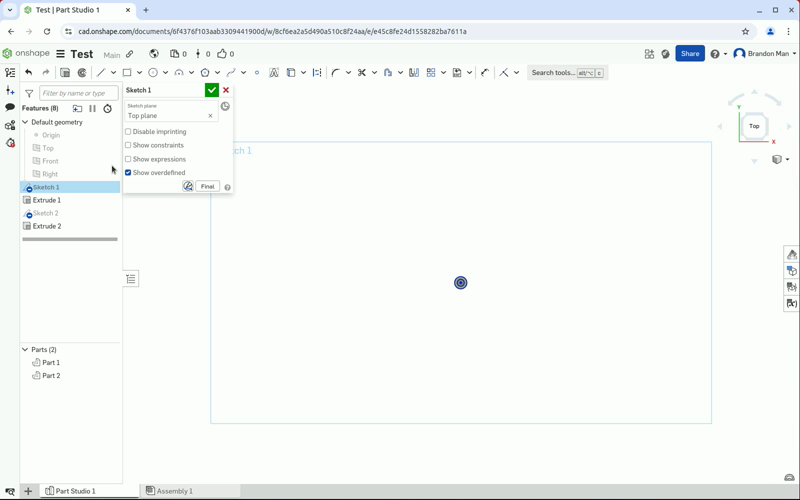
mouse_move(229, 92)
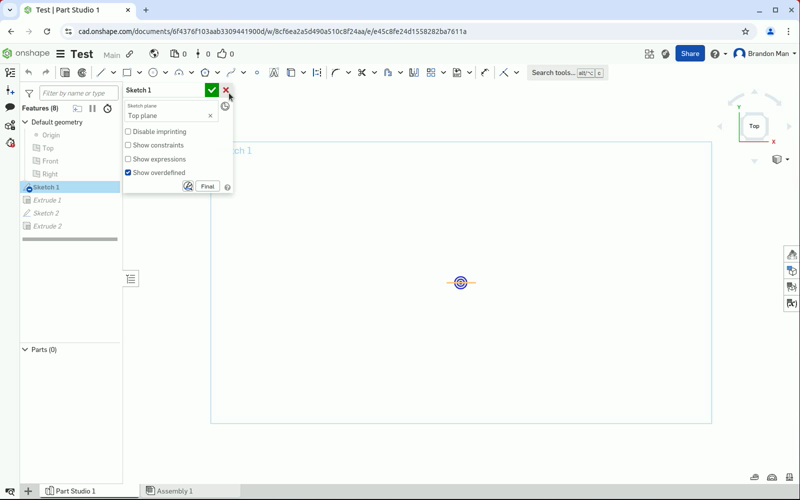
click(229, 92)
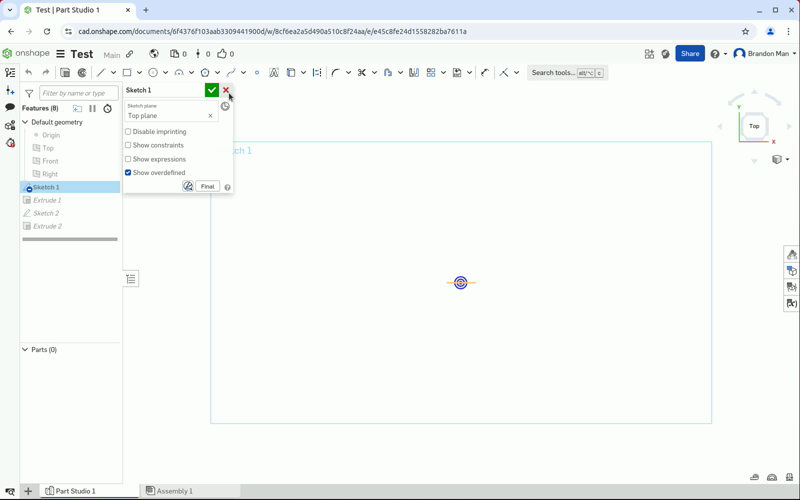
key(shift+s)
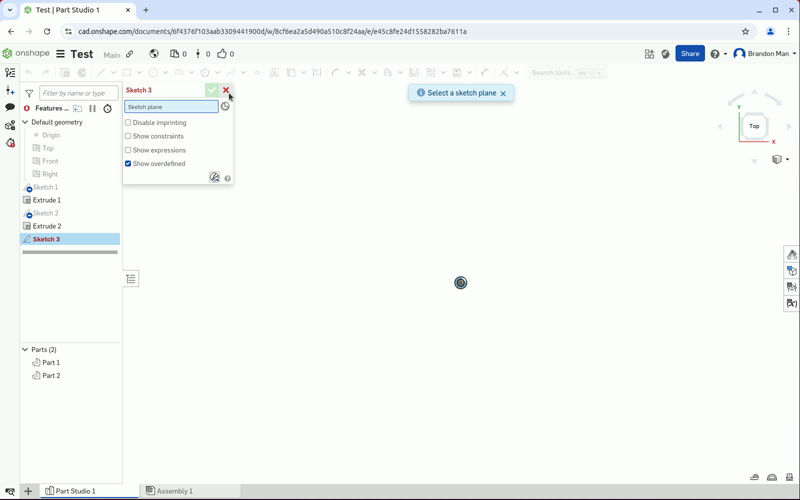
mouse_move(73, 150)
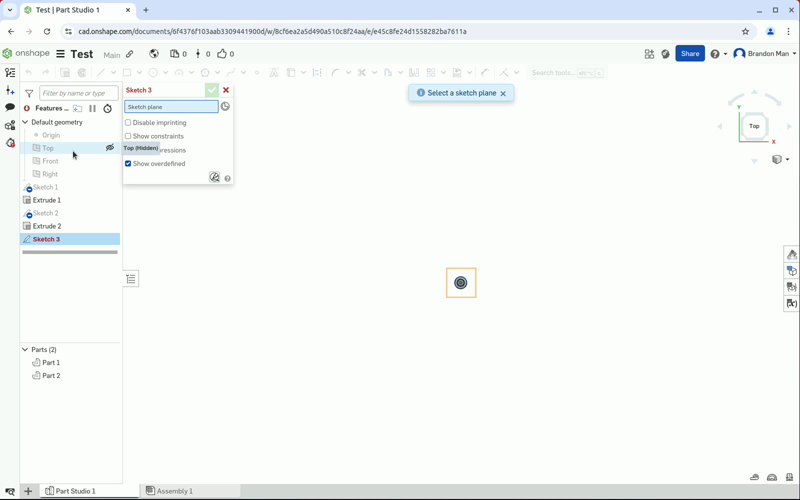
click(73, 150)
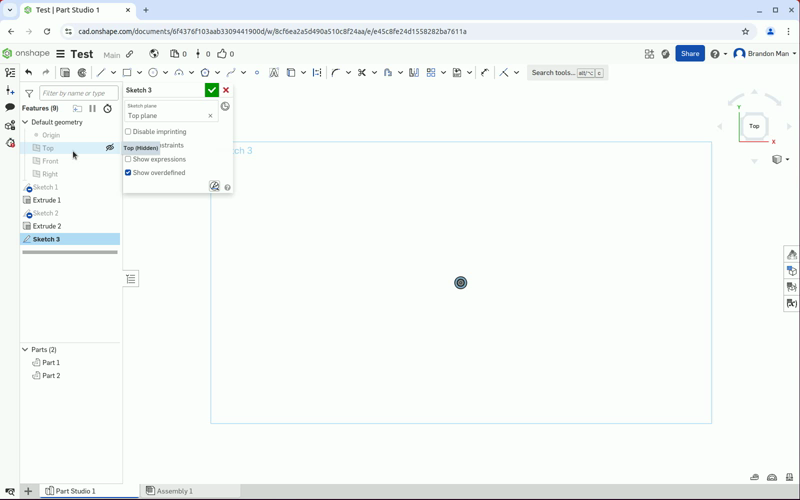
mouse_move(73, 352)
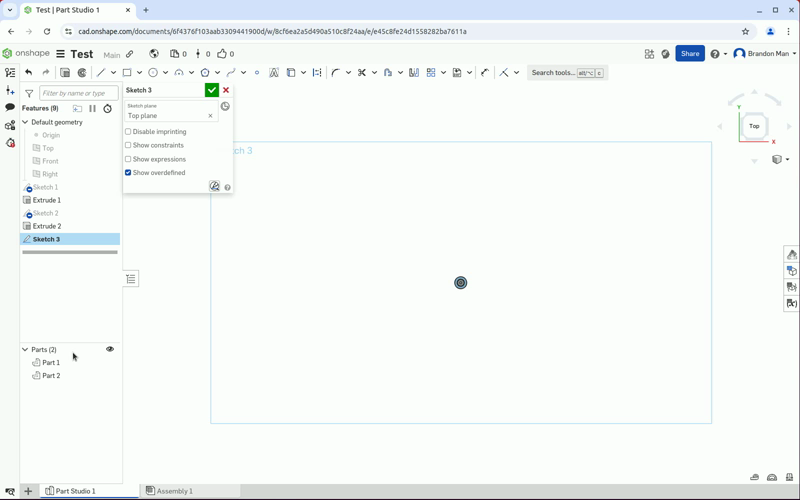
key(y)
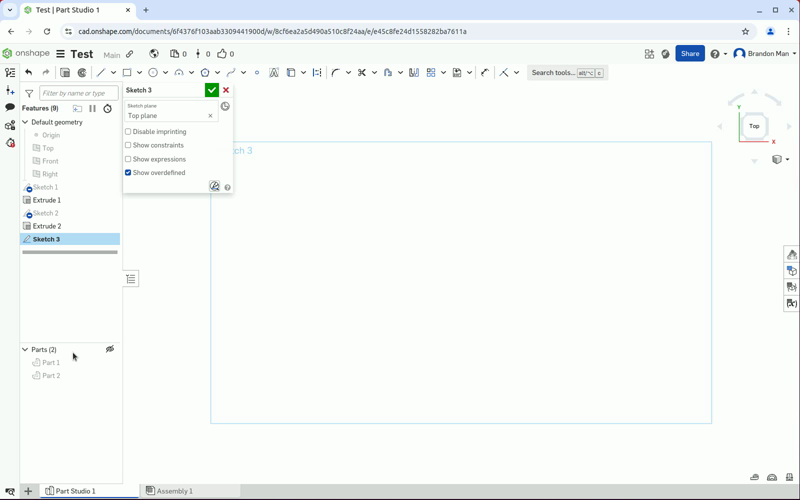
key(c)
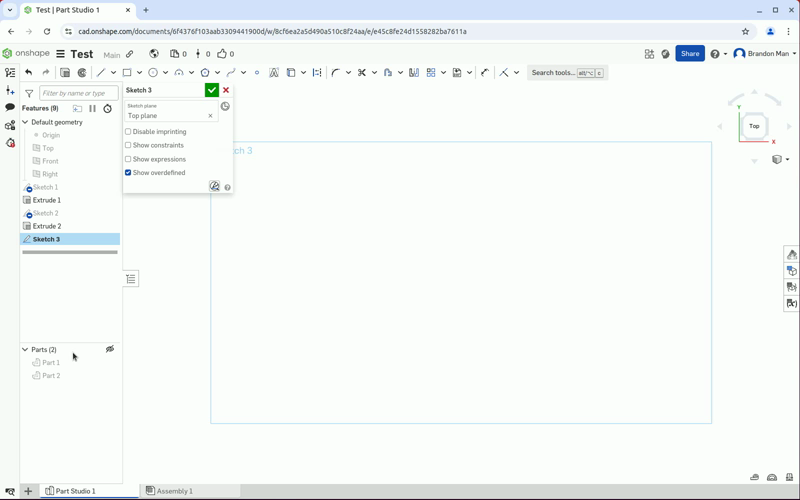
key_down(shift)
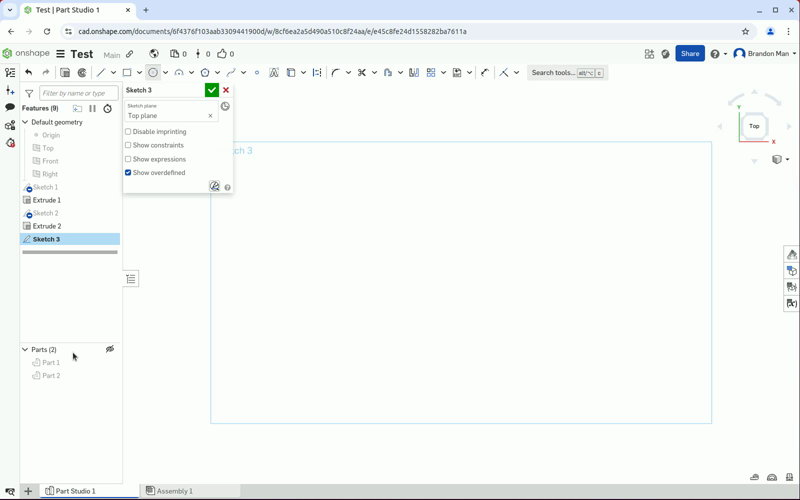
mouse_move(461, 282)
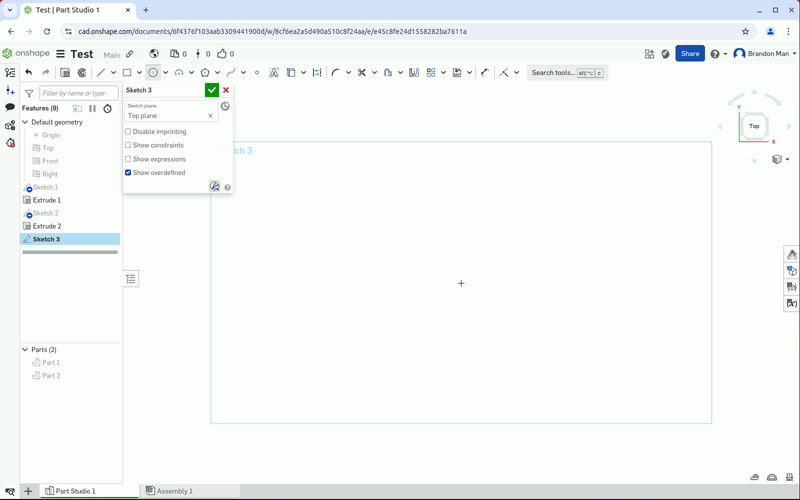
click(461, 282)
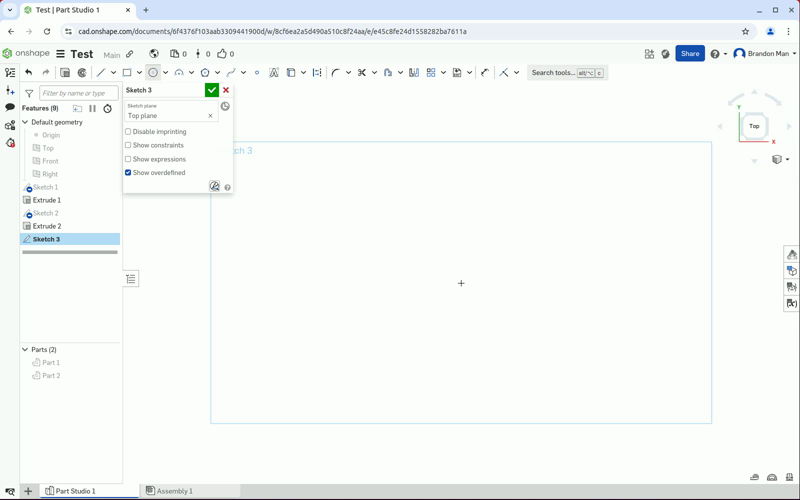
key_up(shift)
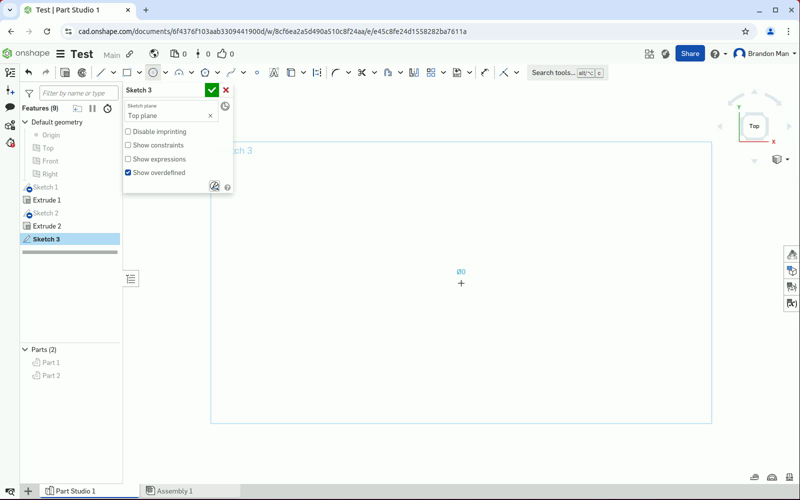
mouse_move(463, 282)
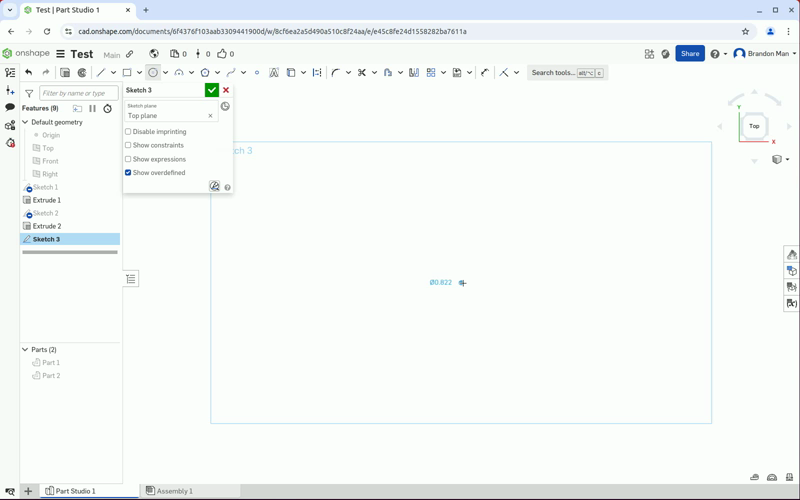
scroll(6)
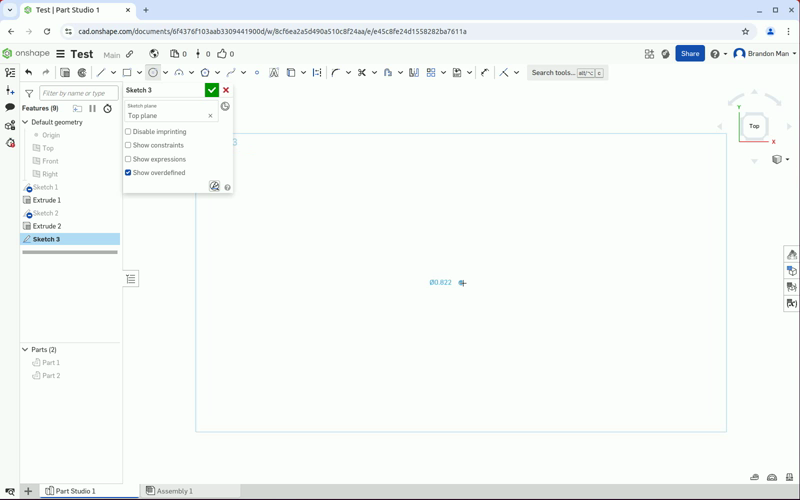
scroll(6)
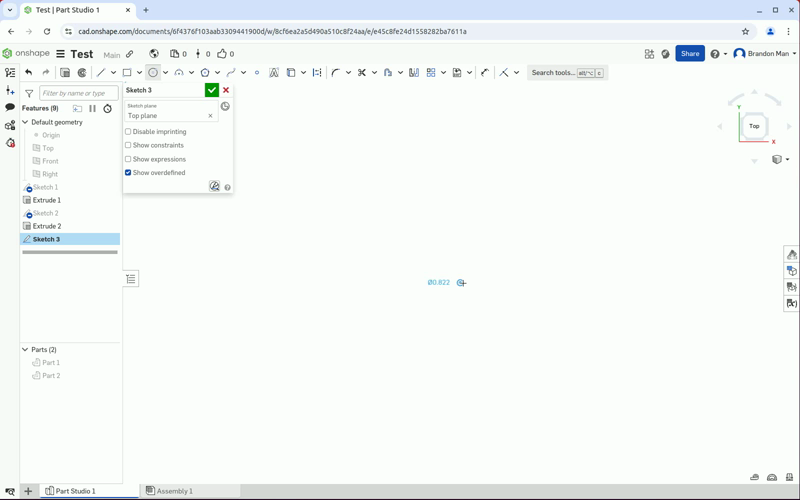
scroll(6)
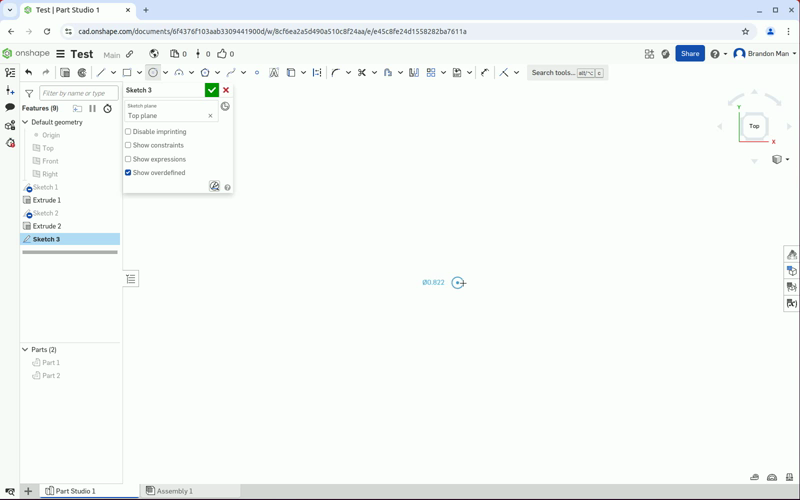
scroll(6)
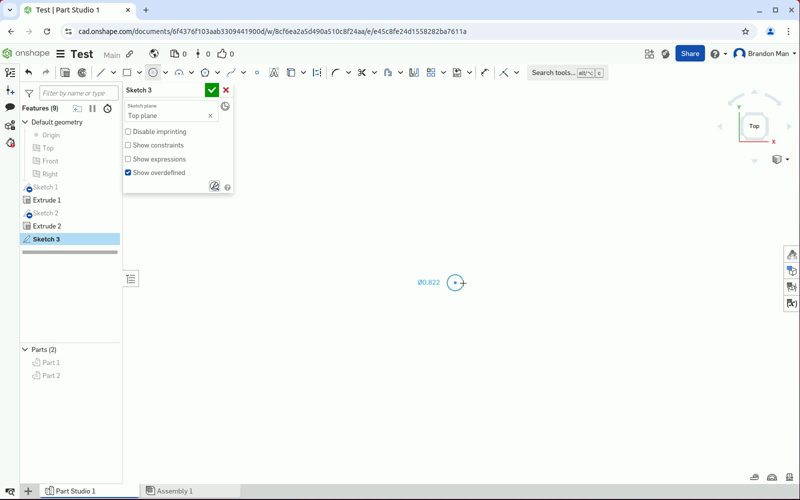
scroll(6)
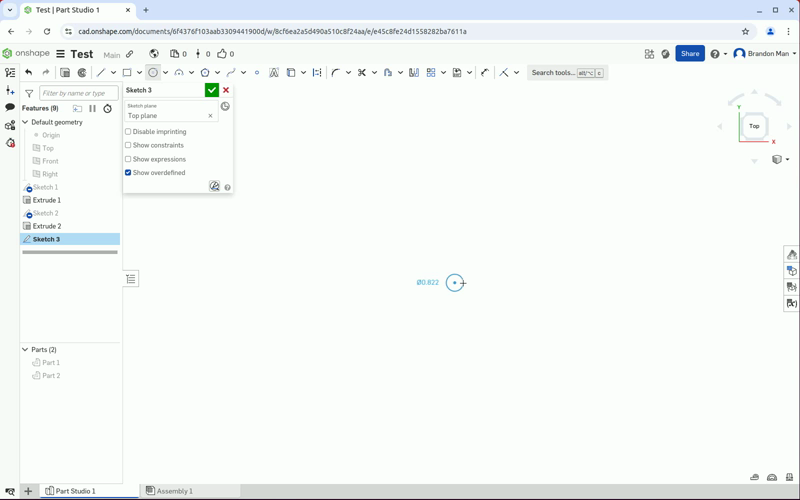
scroll(6)
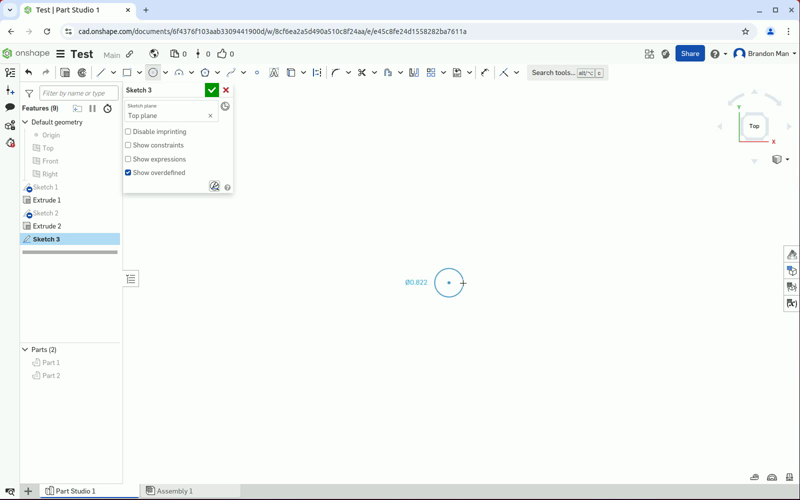
scroll(6)
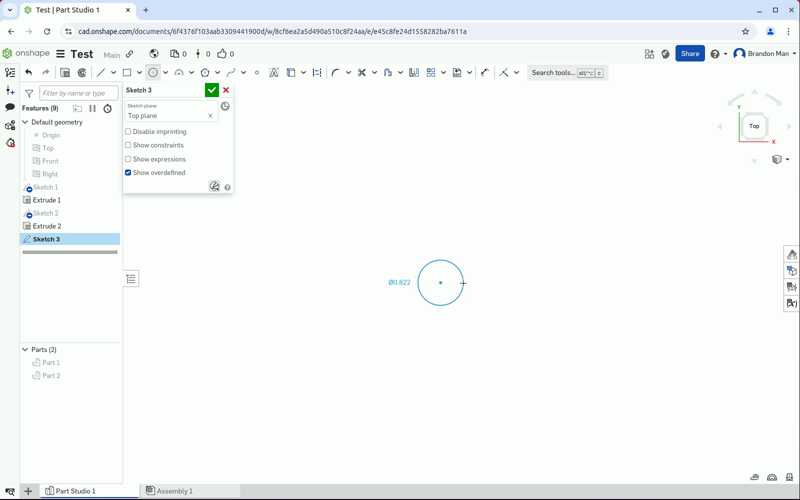
click(463, 282)
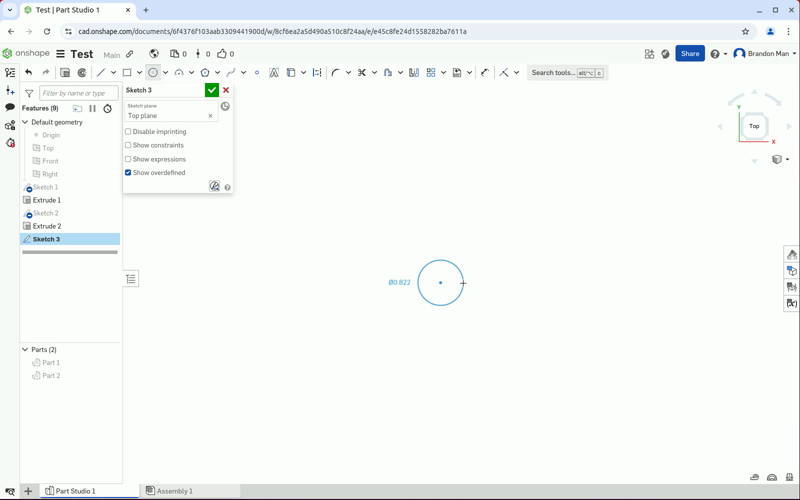
scroll(-6)
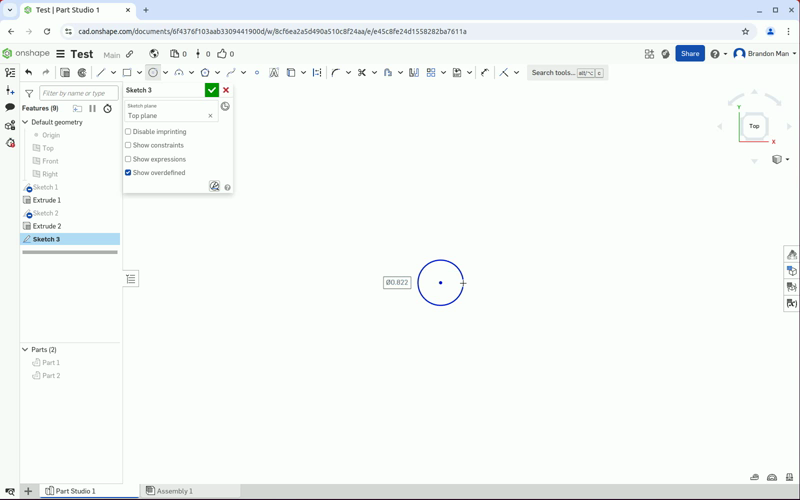
scroll(-6)
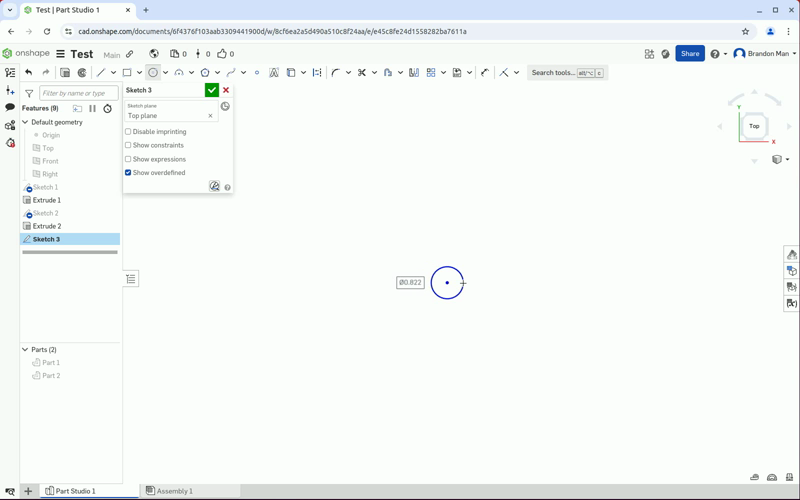
scroll(-6)
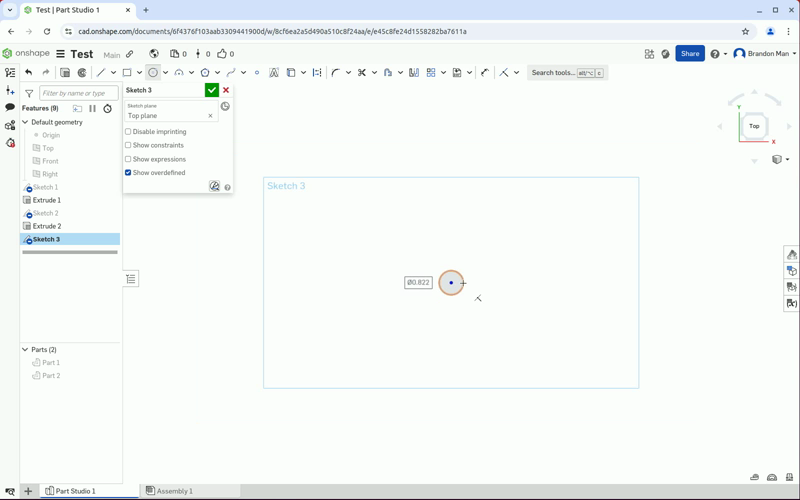
scroll(-6)
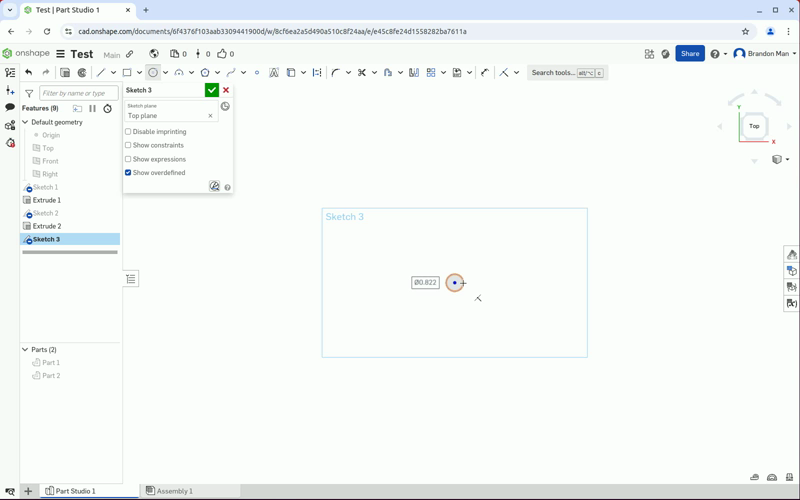
scroll(-6)
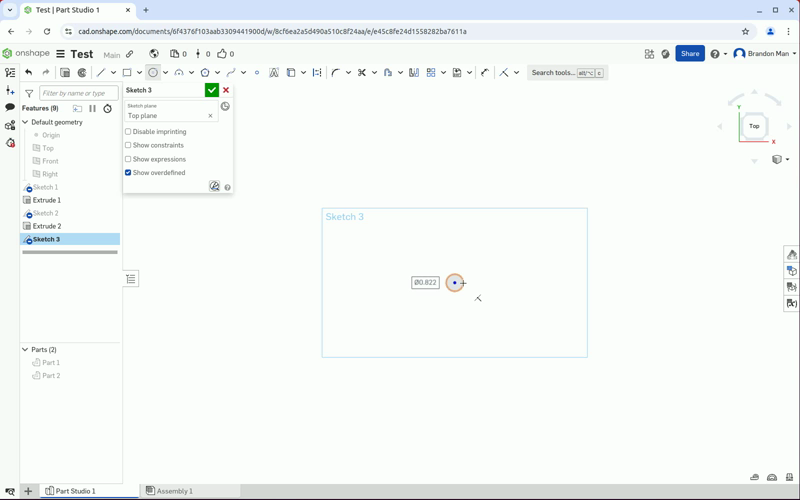
scroll(-6)
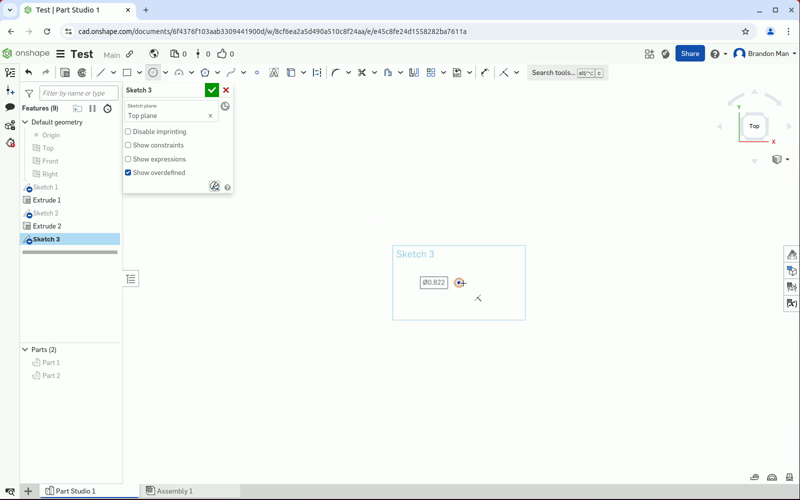
scroll(-6)
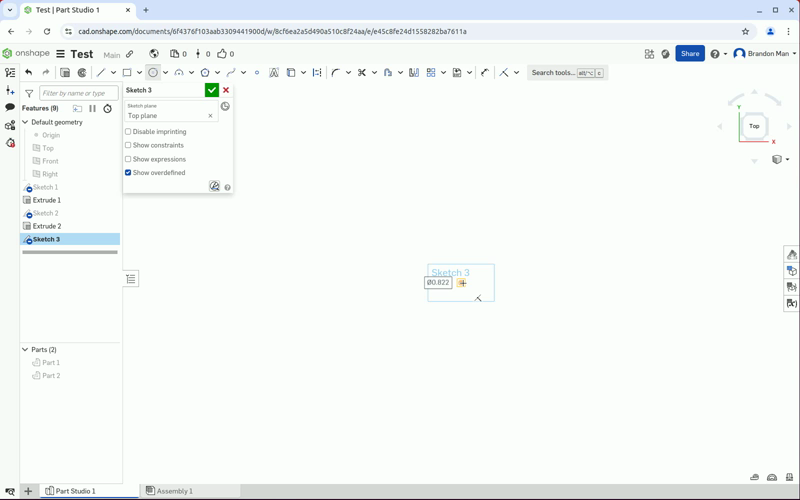
key(esc)
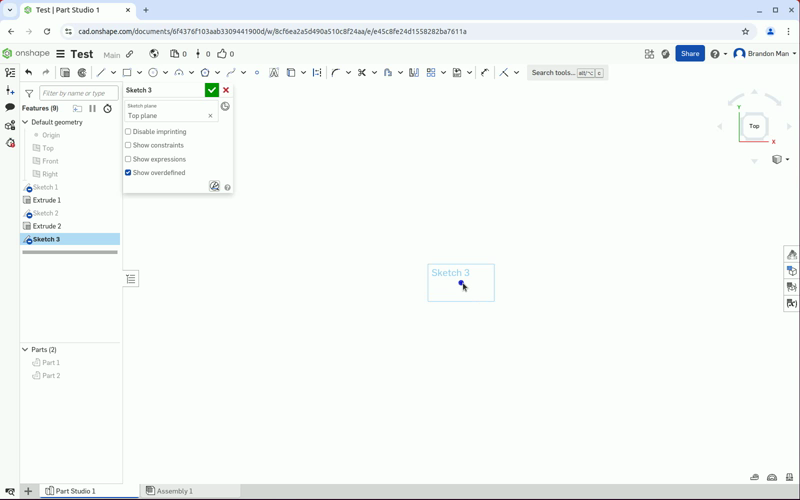
mouse_move(462, 283)
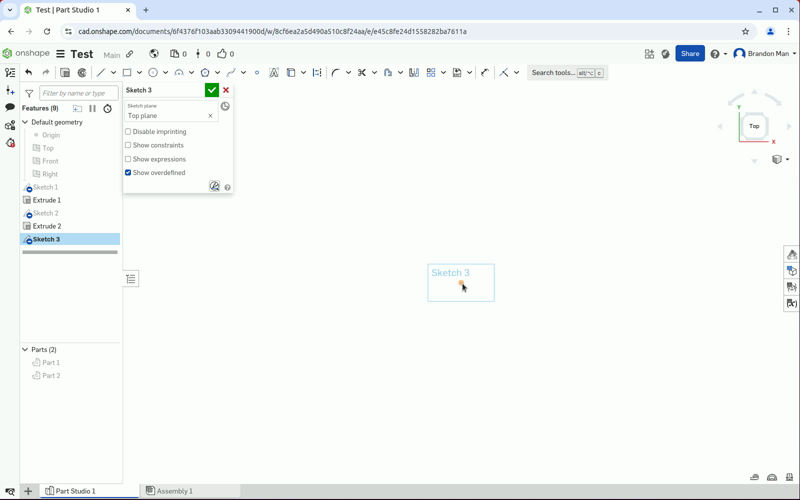
scroll(6)
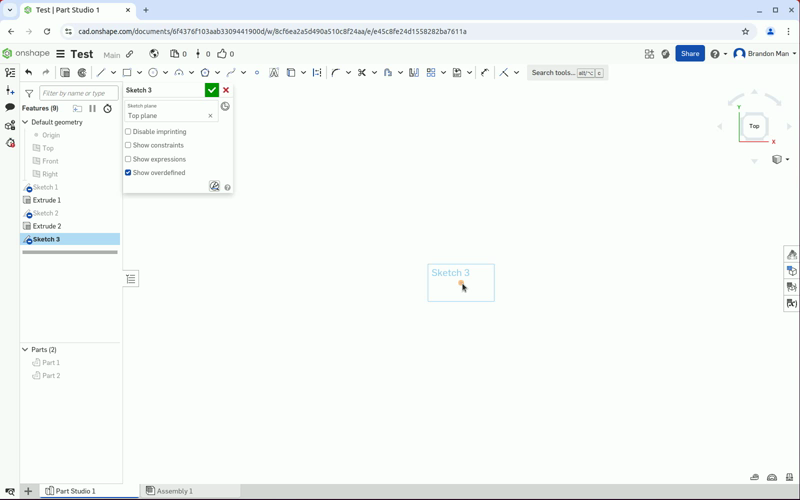
scroll(6)
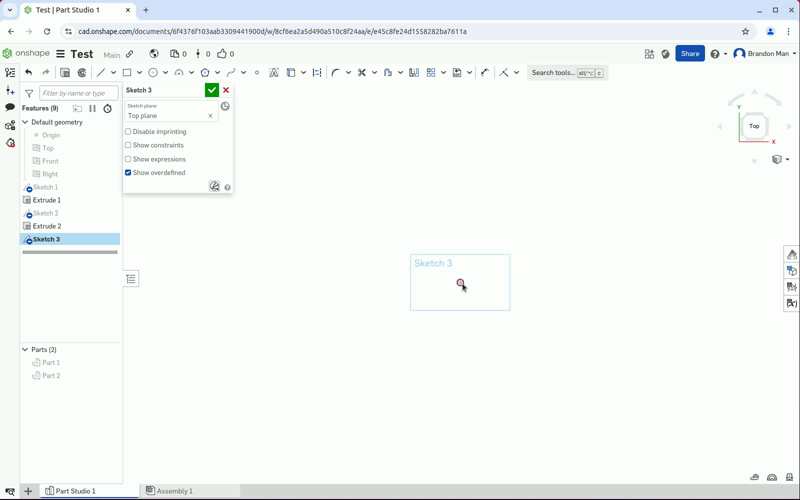
scroll(6)
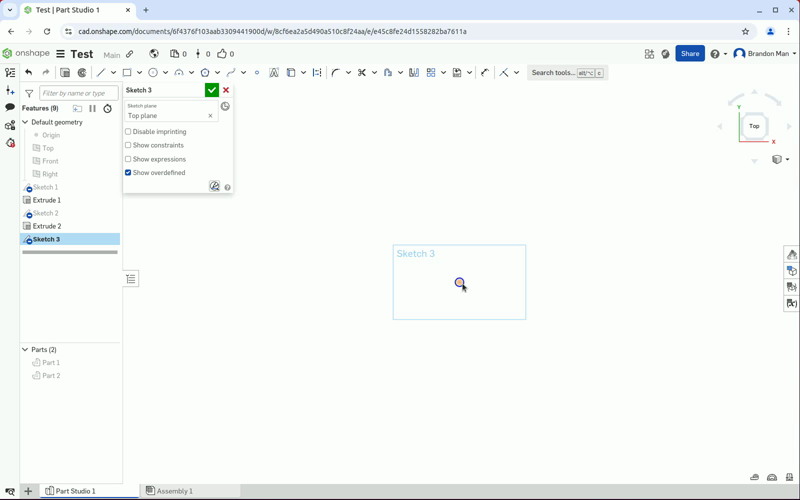
scroll(6)
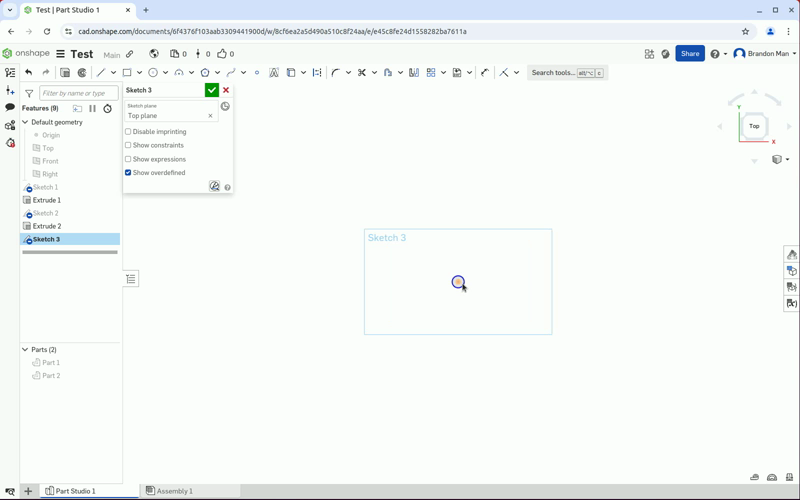
scroll(6)
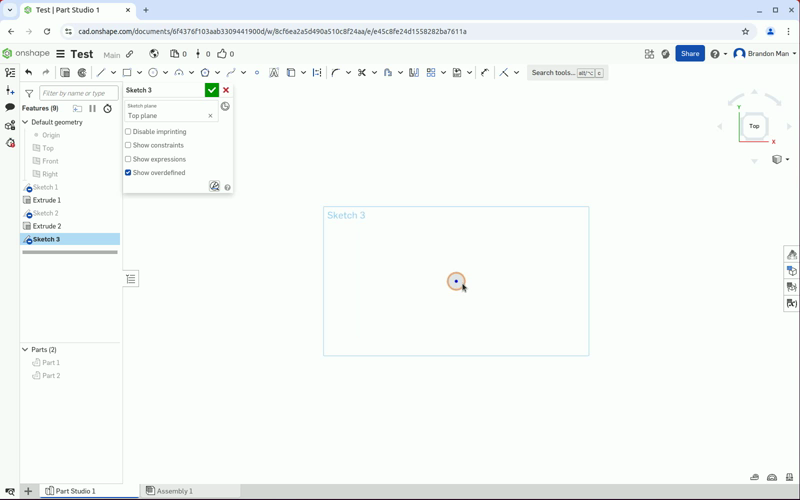
scroll(6)
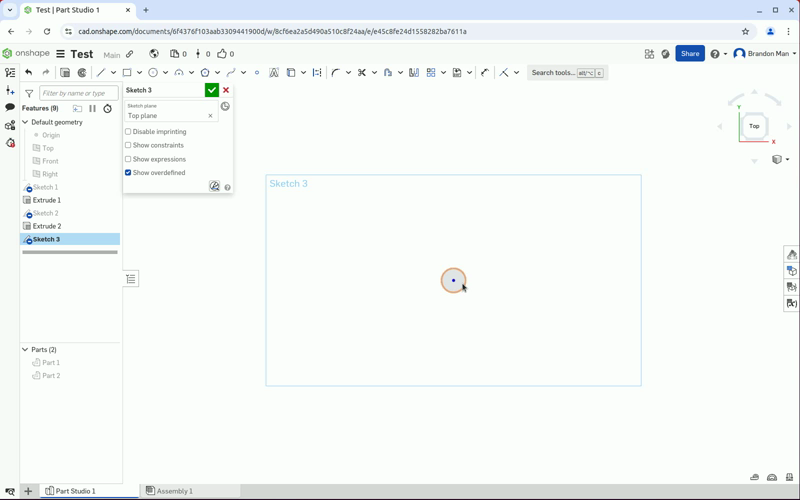
scroll(6)
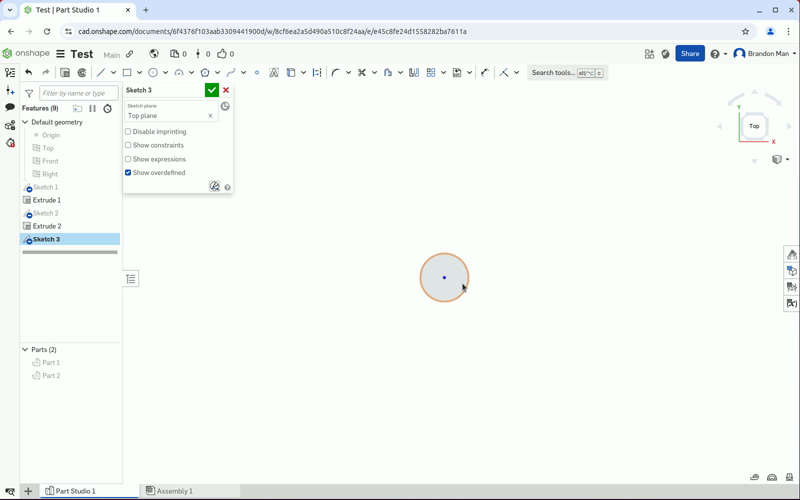
click(462, 283)
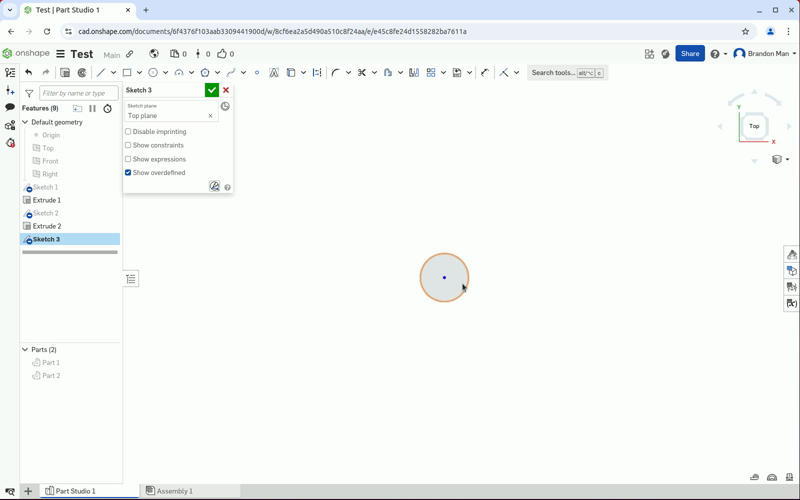
scroll(-6)
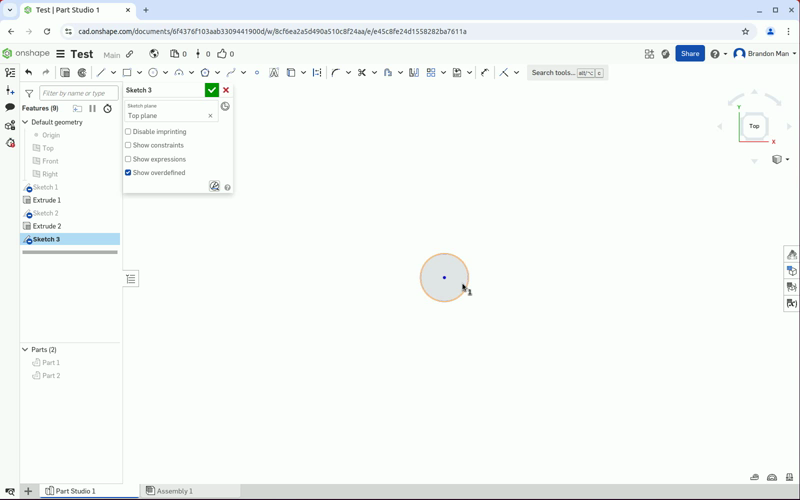
scroll(-6)
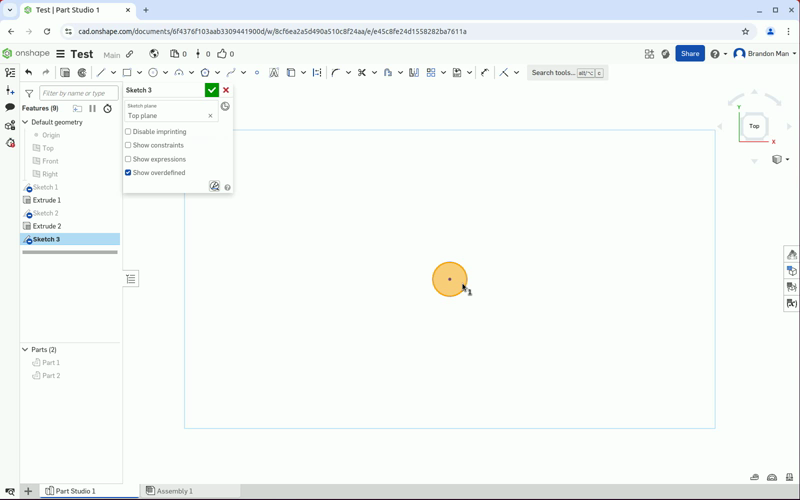
scroll(-6)
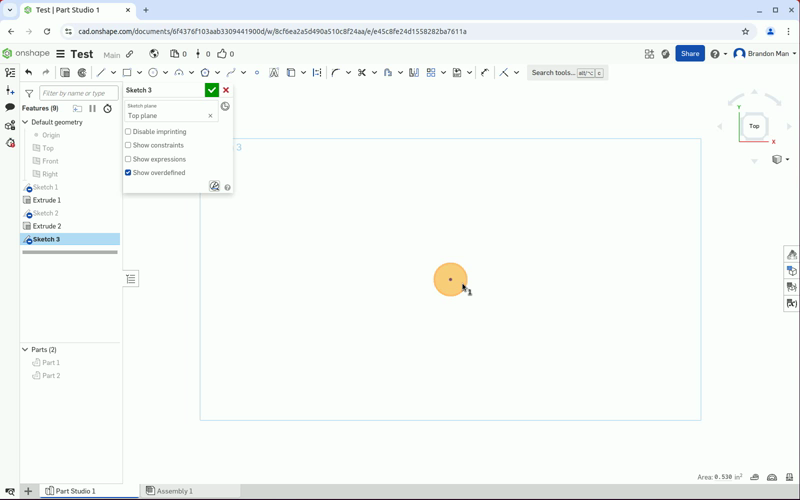
scroll(-6)
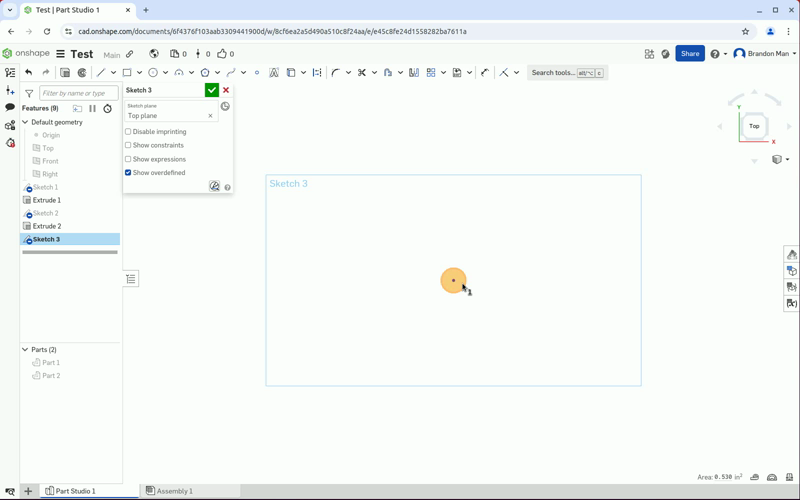
scroll(-6)
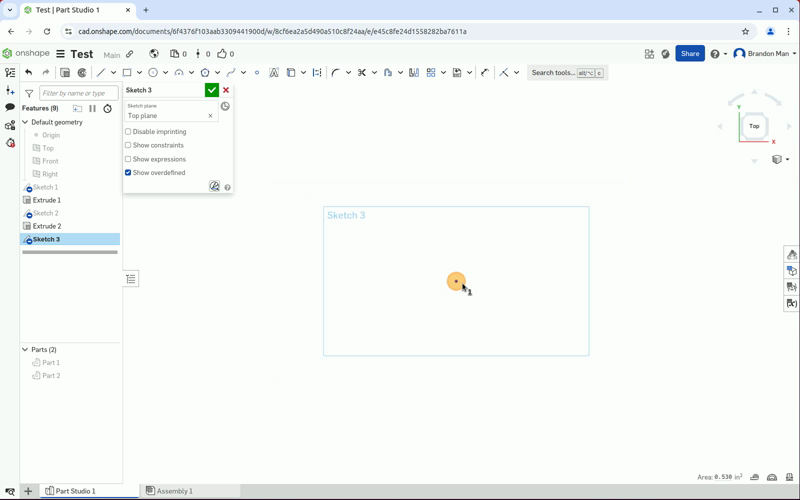
scroll(-6)
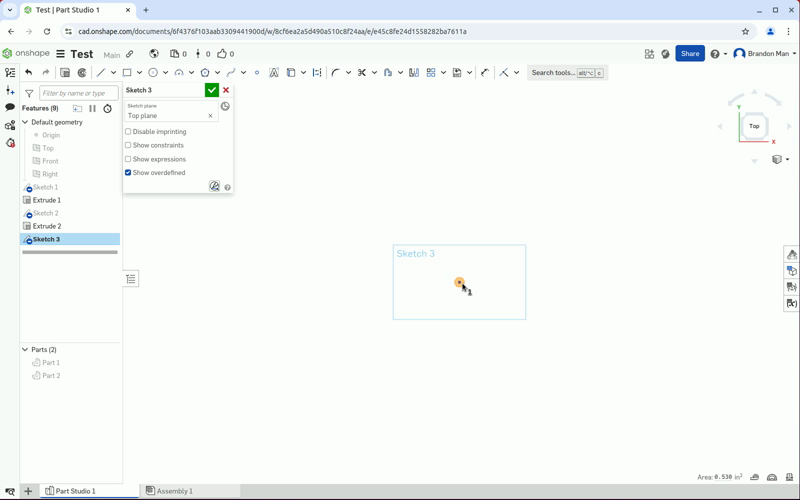
scroll(-6)
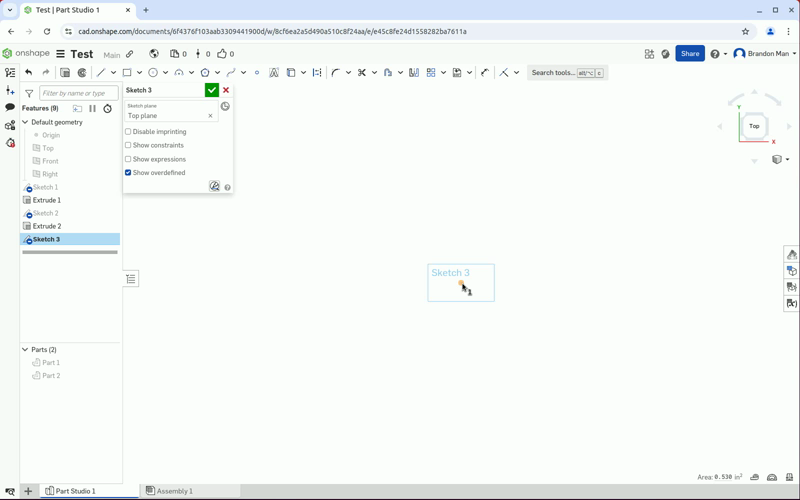
mouse_move(73, 352)
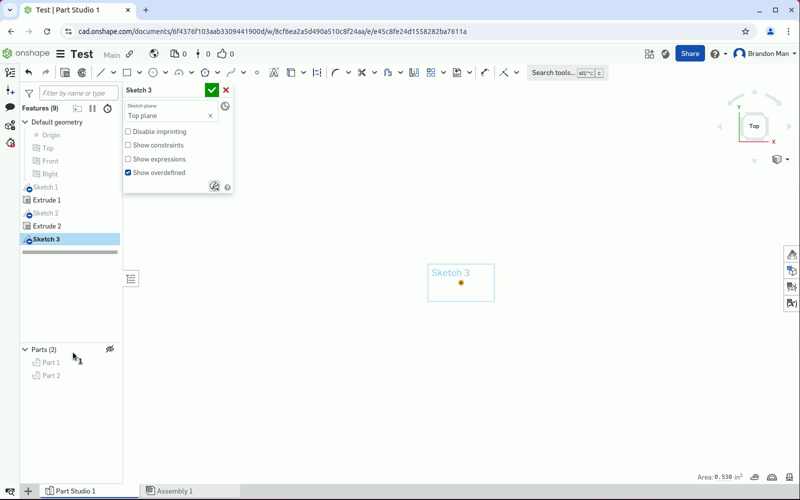
key(shift+y)
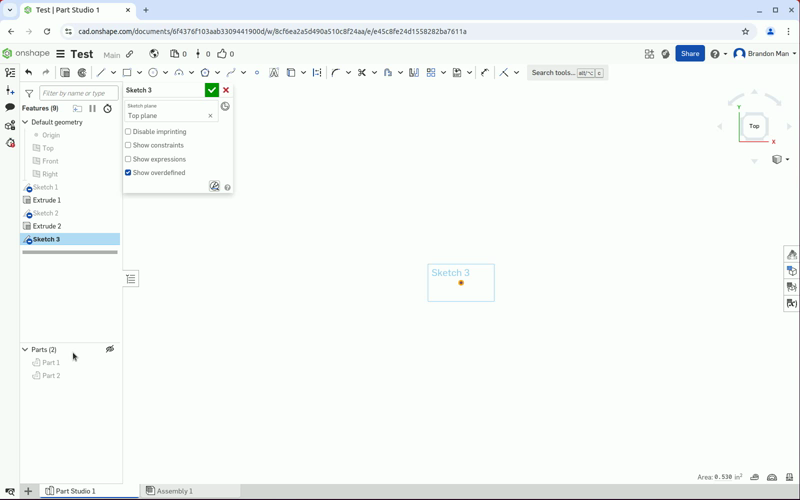
key(shift+e)
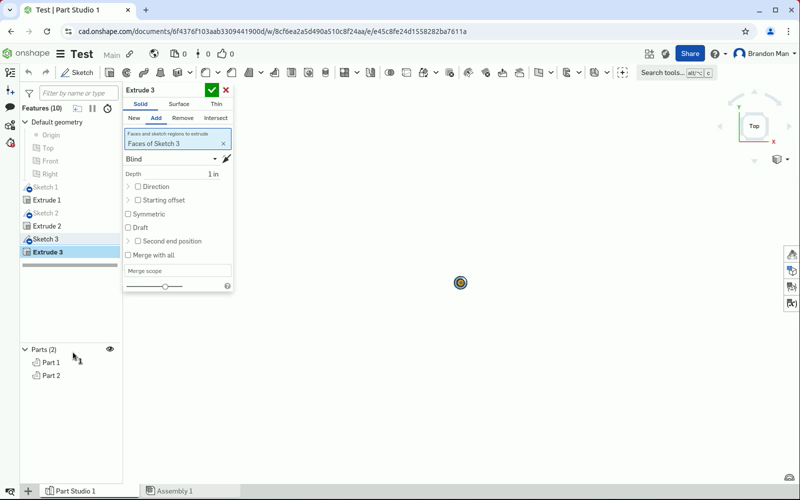
mouse_move(143, 106)
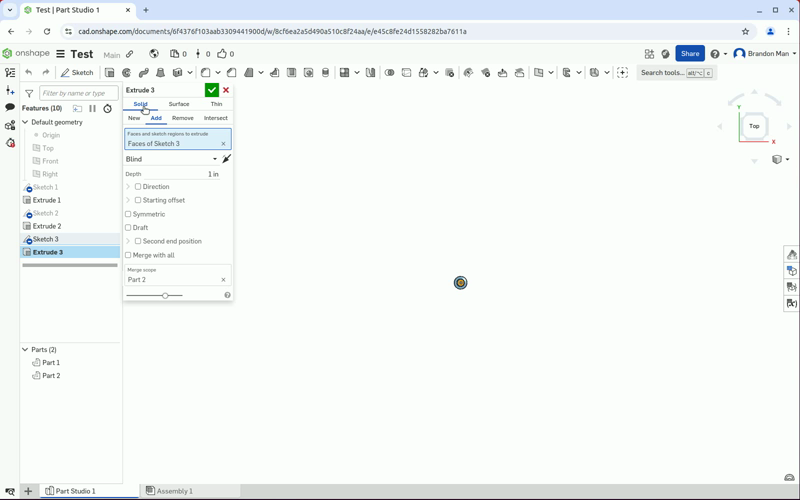
click(143, 106)
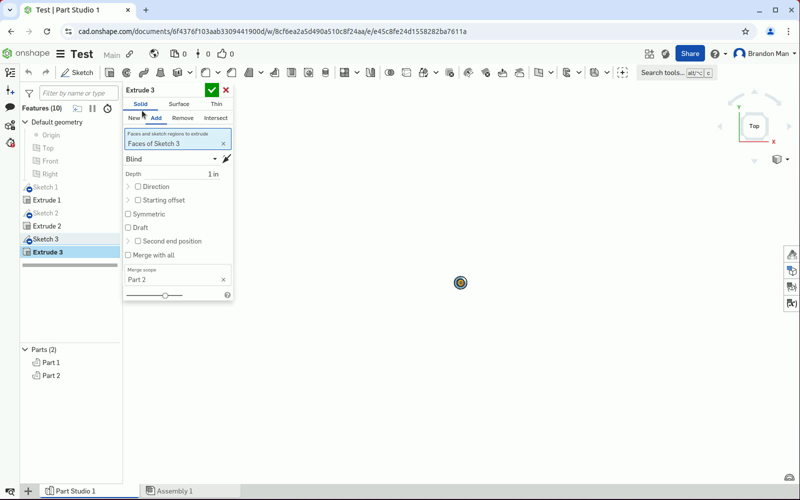
mouse_move(137, 120)
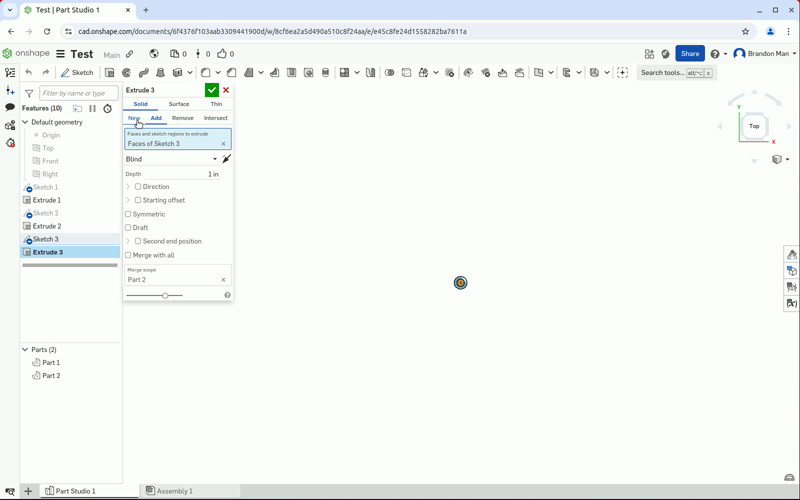
click(137, 120)
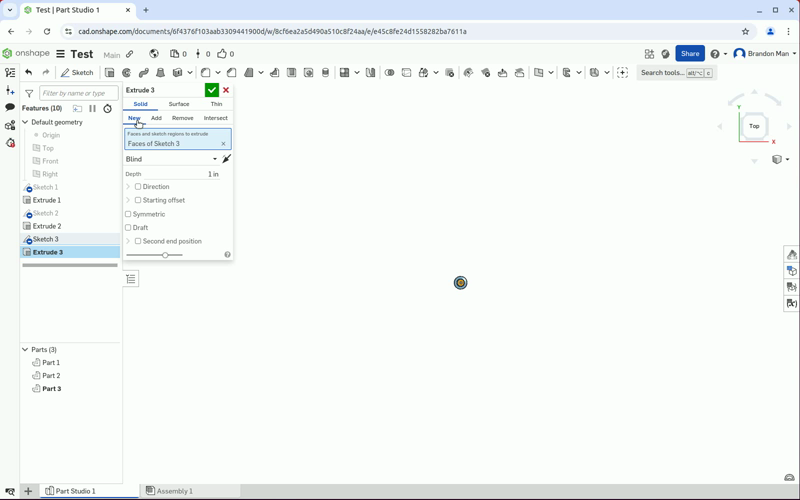
key(tab, 4)
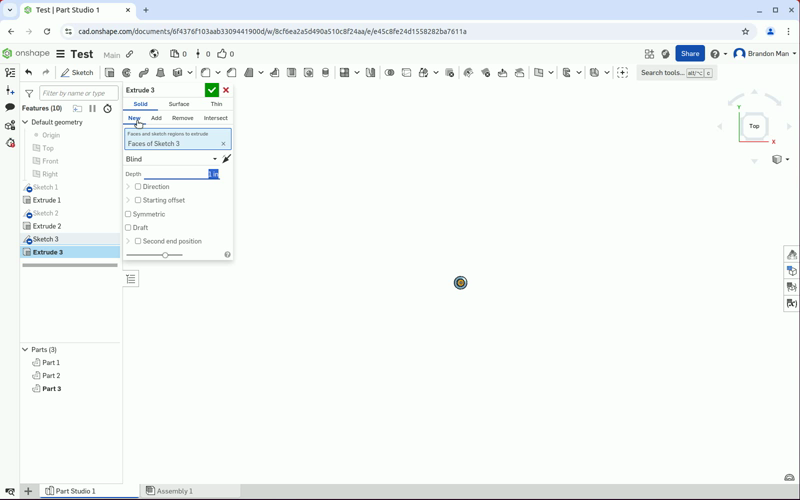
text(3.851)
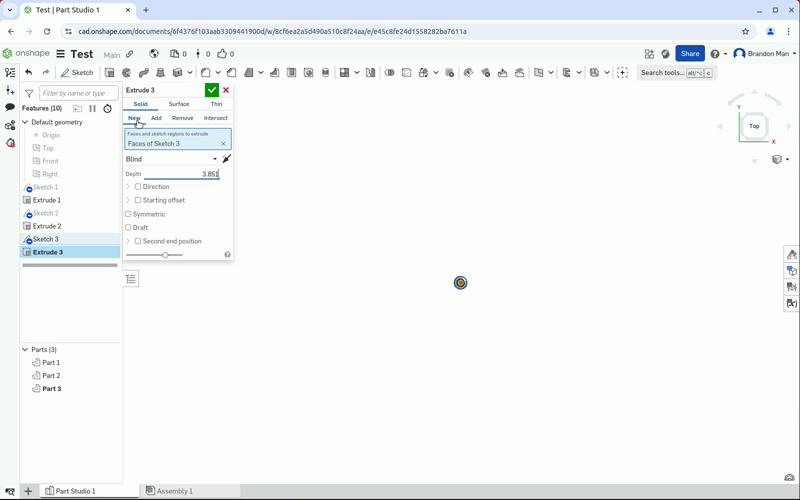
key(enter)
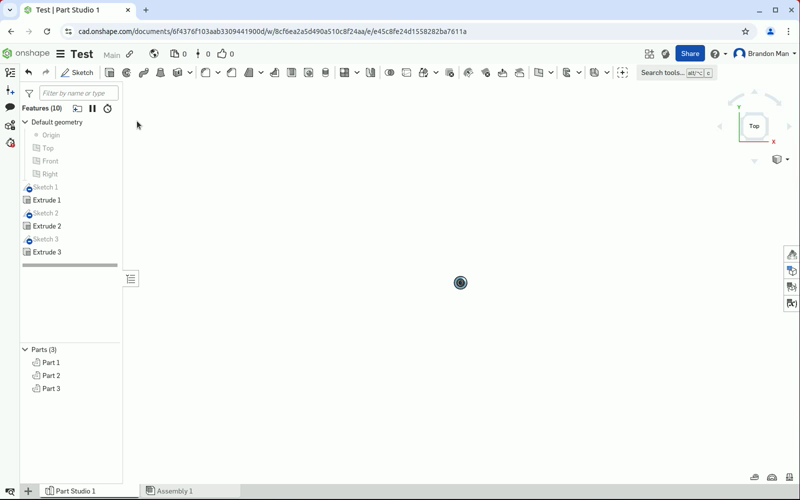
key(shift+h)
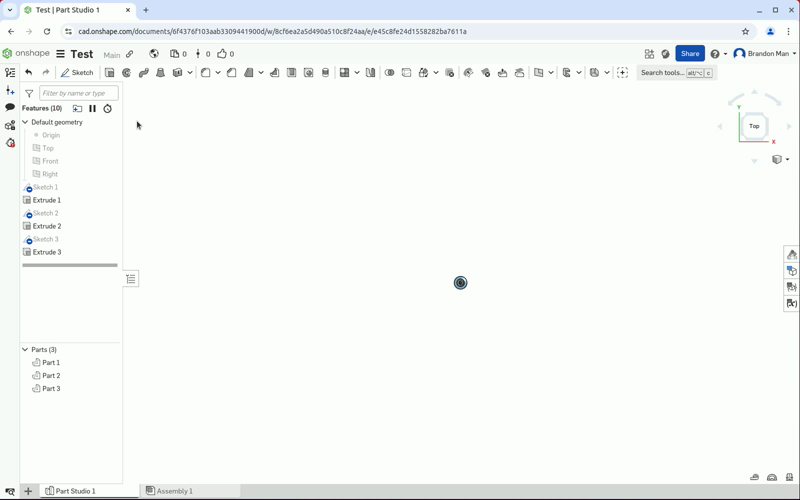
key(shift+h)
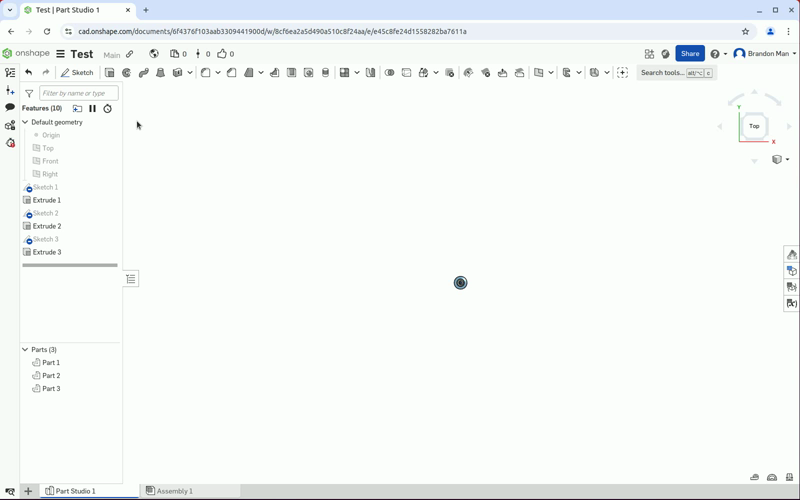
mouse_move(73, 189)
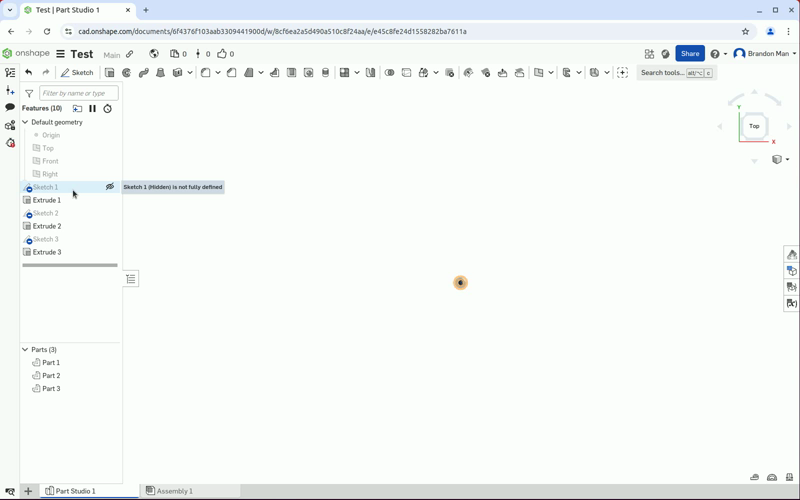
click(73, 189)
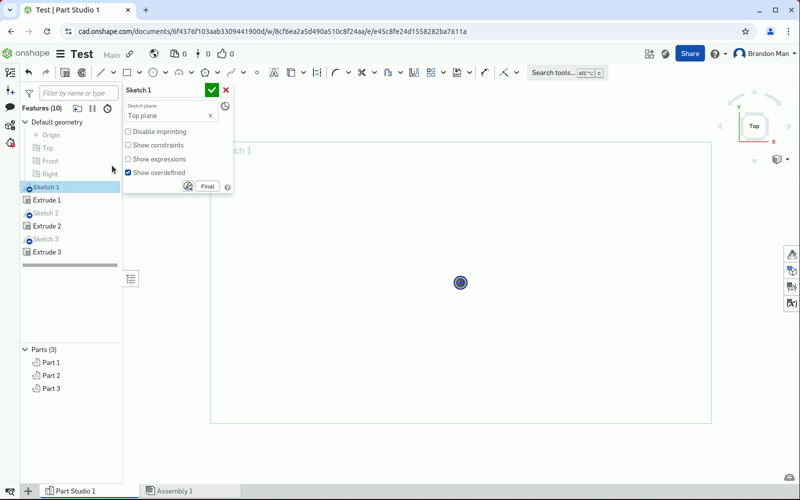
mouse_move(229, 92)
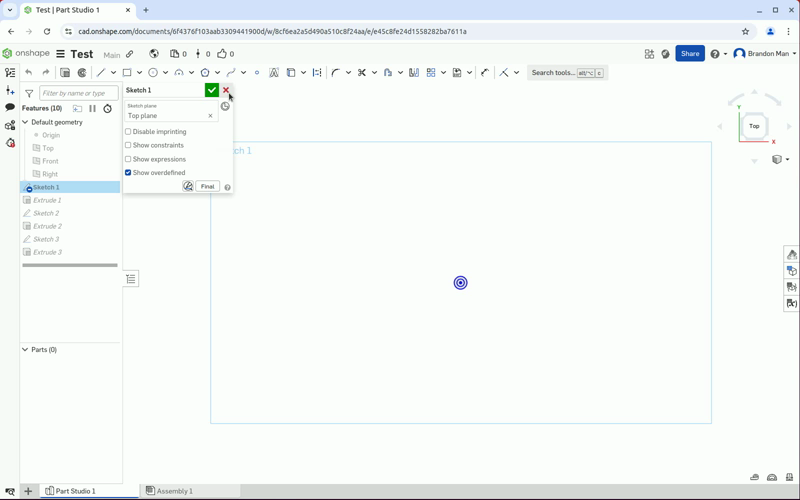
click(229, 92)
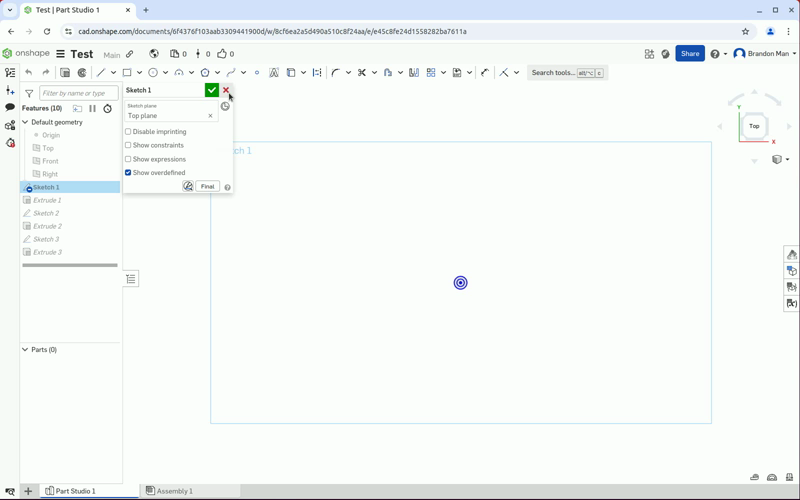
key(shift+s)
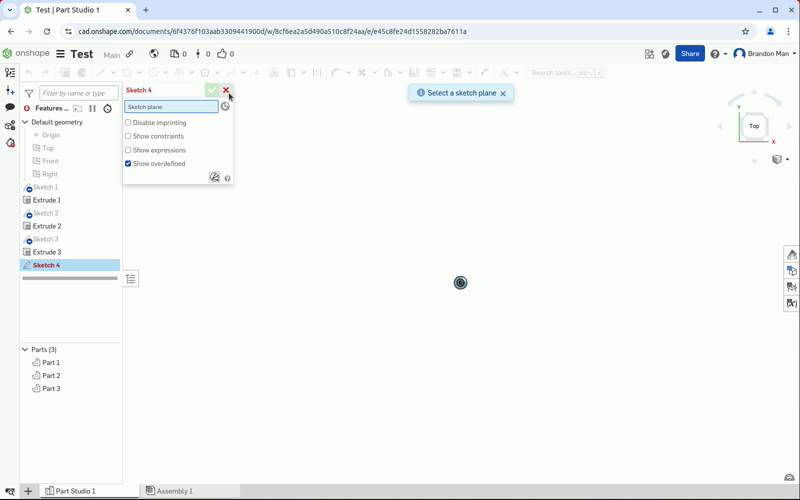
mouse_move(73, 150)
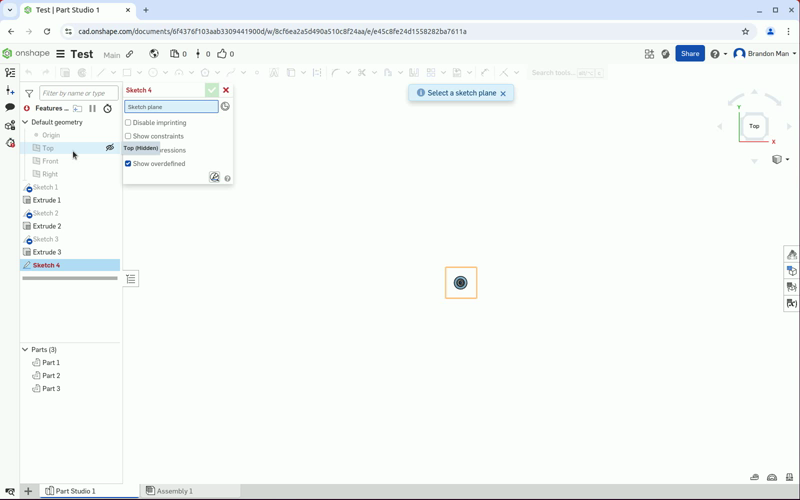
click(73, 150)
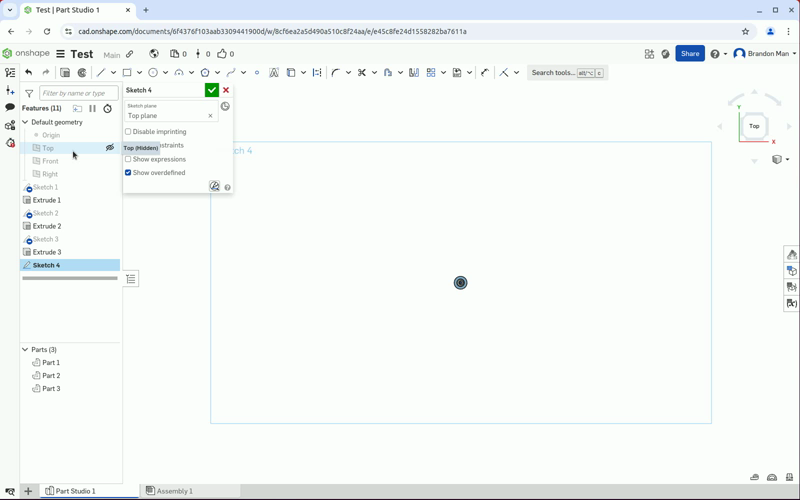
mouse_move(73, 352)
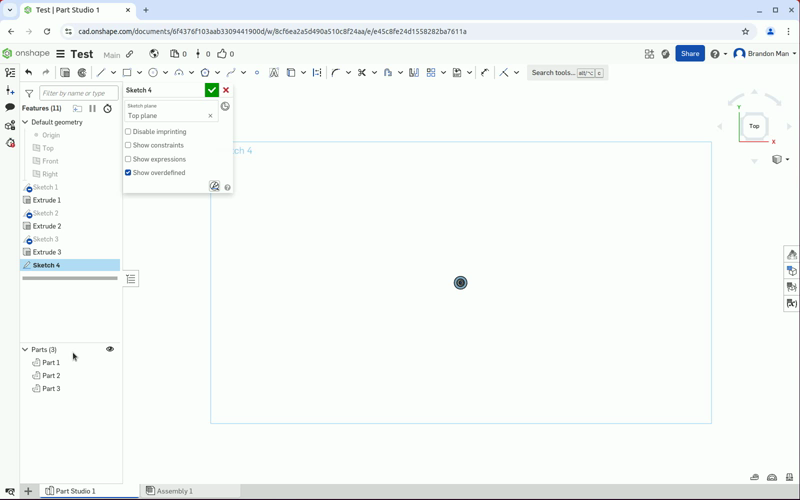
key(y)
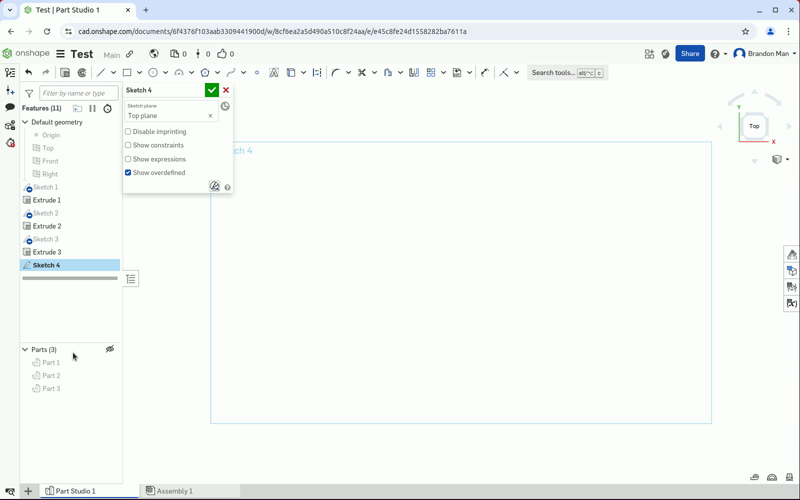
key(c)
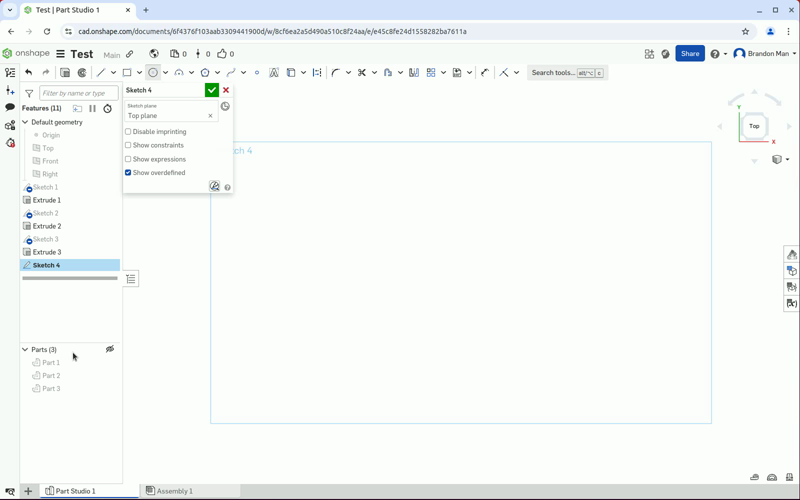
key_down(shift)
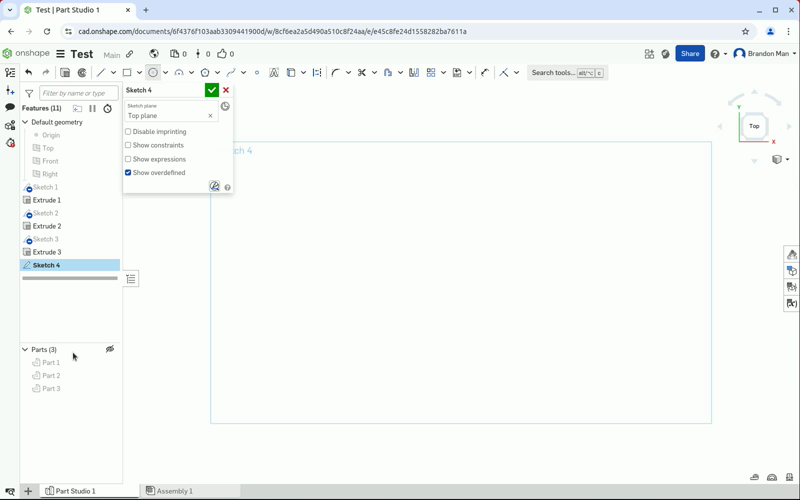
mouse_move(460, 282)
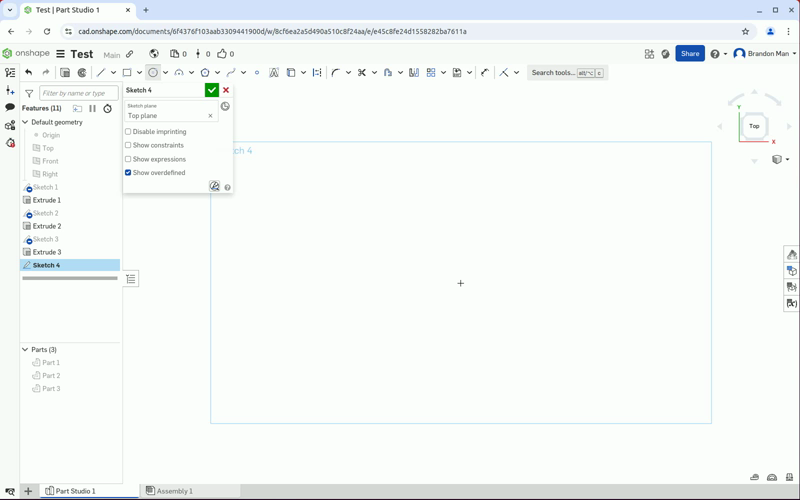
click(460, 282)
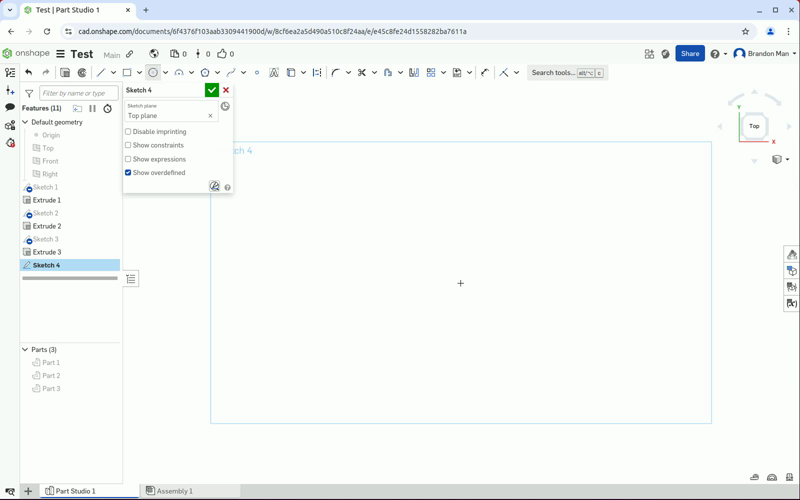
key_up(shift)
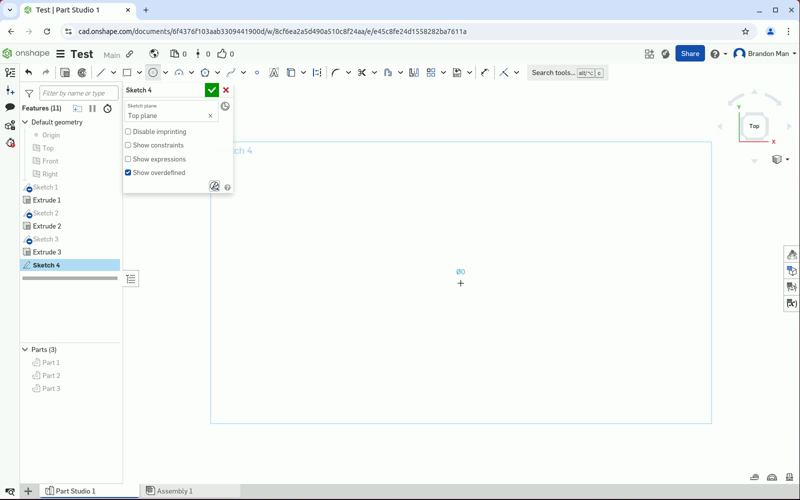
mouse_move(464, 282)
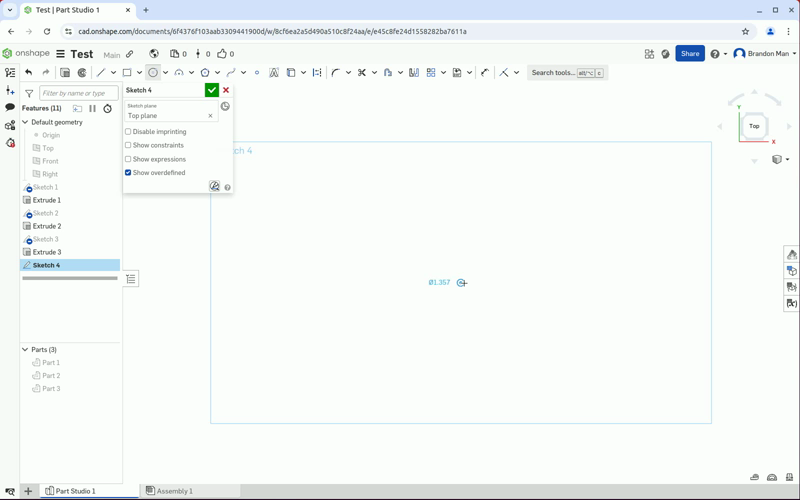
click(464, 282)
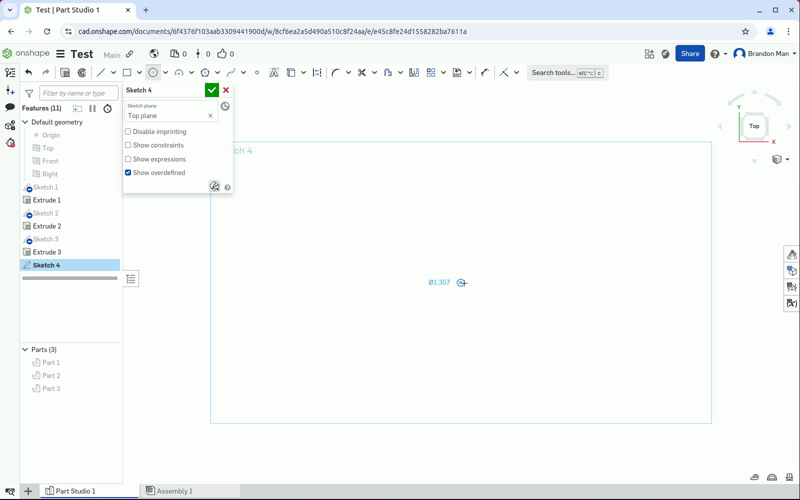
key(esc)
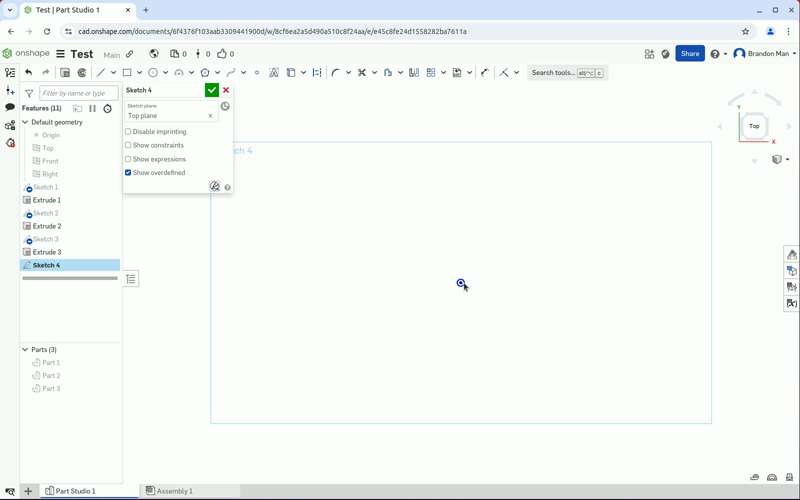
key(c)
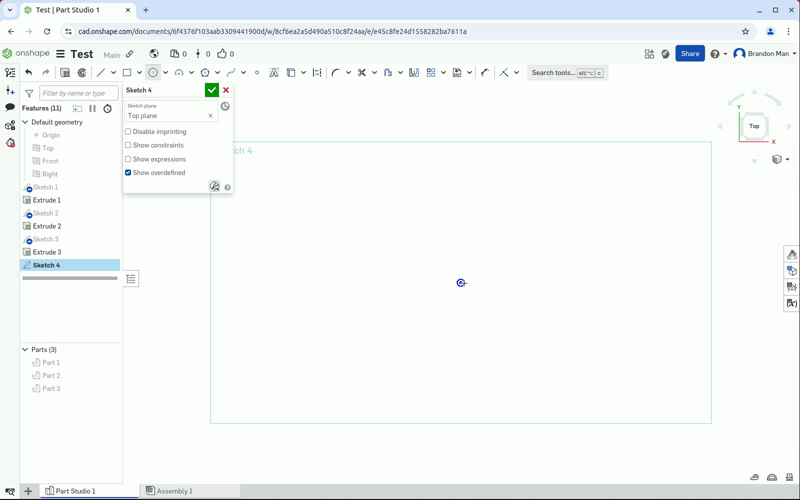
key_down(shift)
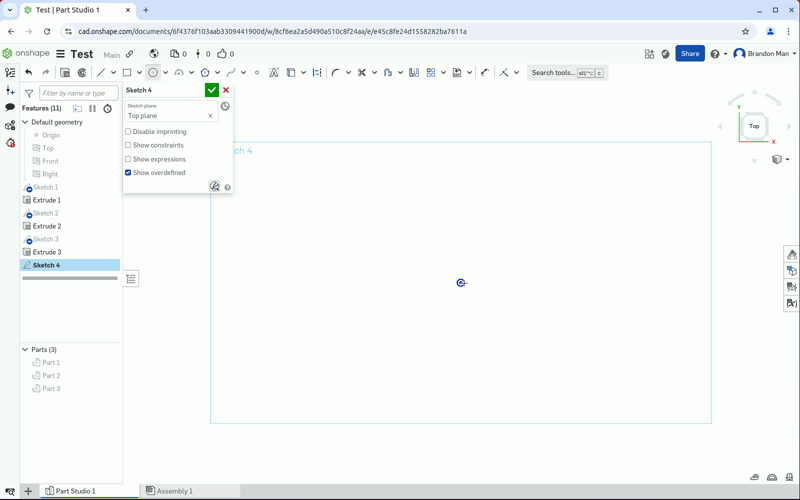
mouse_move(460, 282)
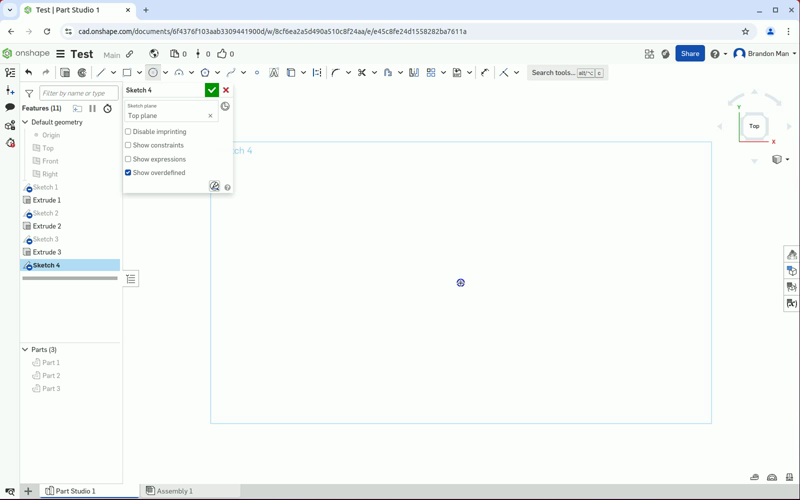
scroll(6)
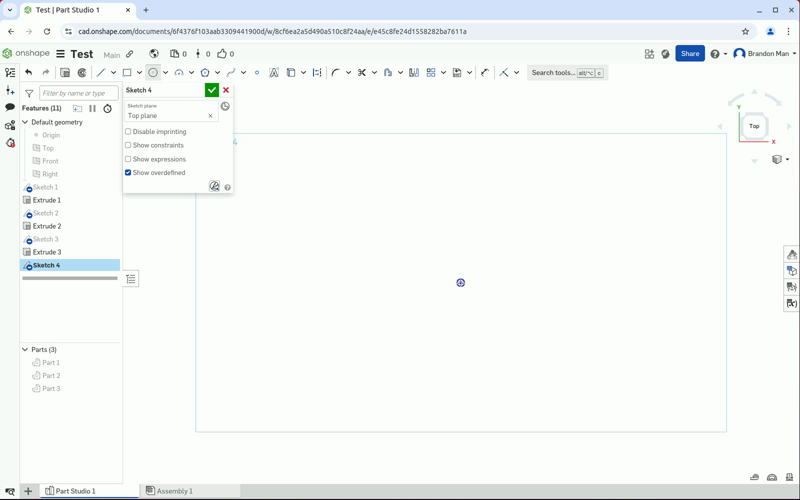
scroll(6)
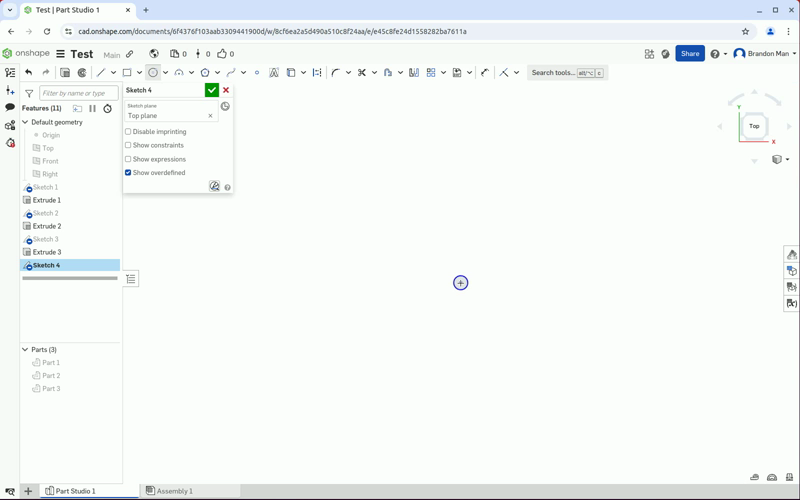
scroll(6)
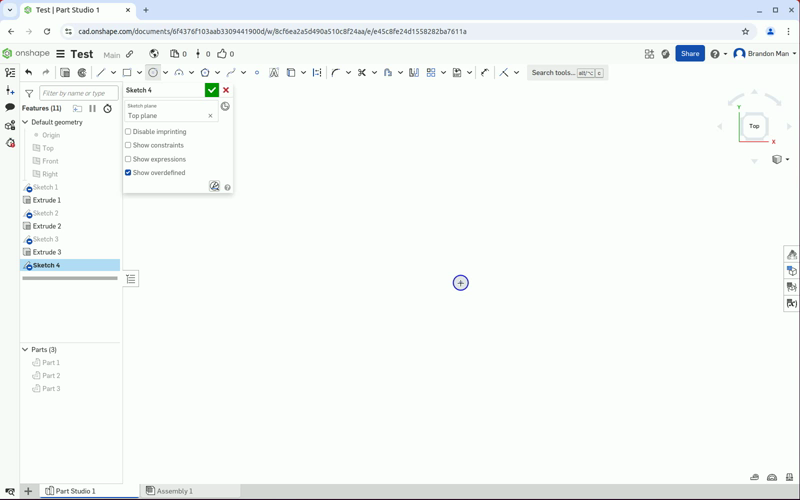
scroll(6)
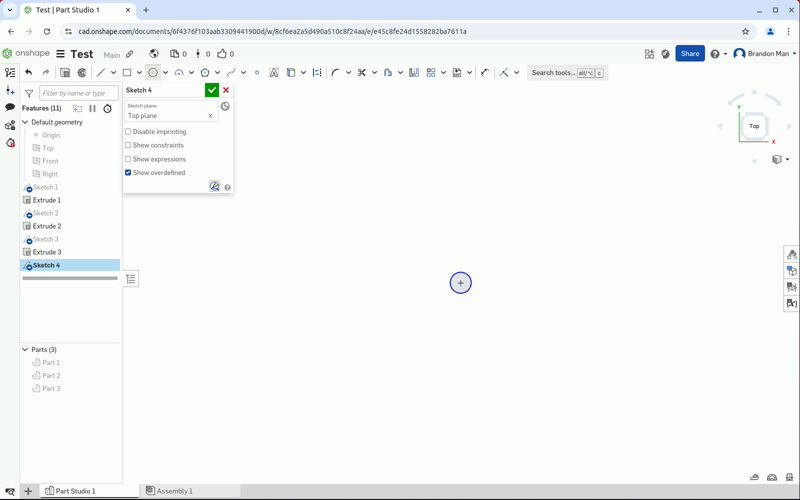
scroll(6)
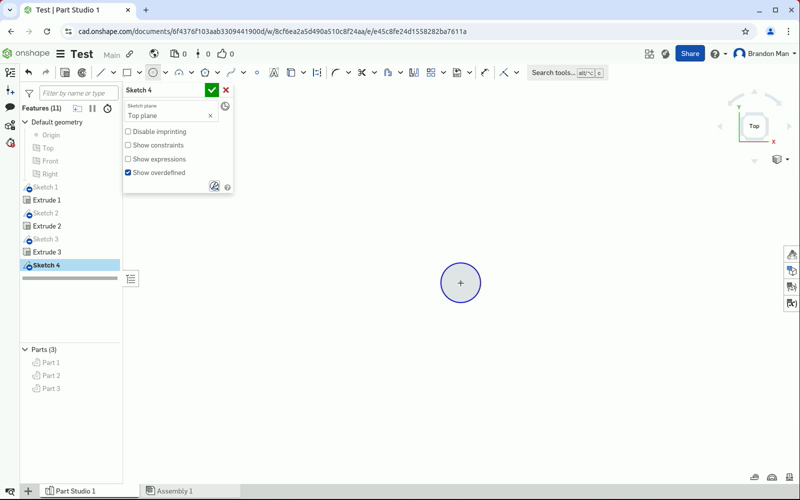
scroll(6)
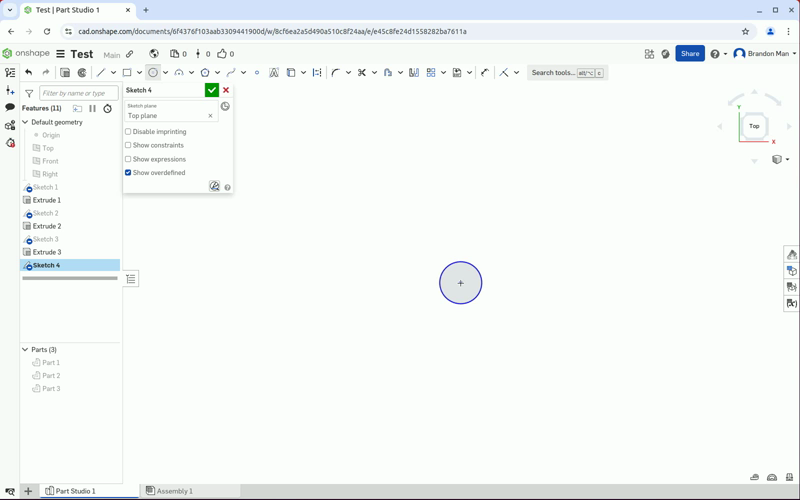
scroll(6)
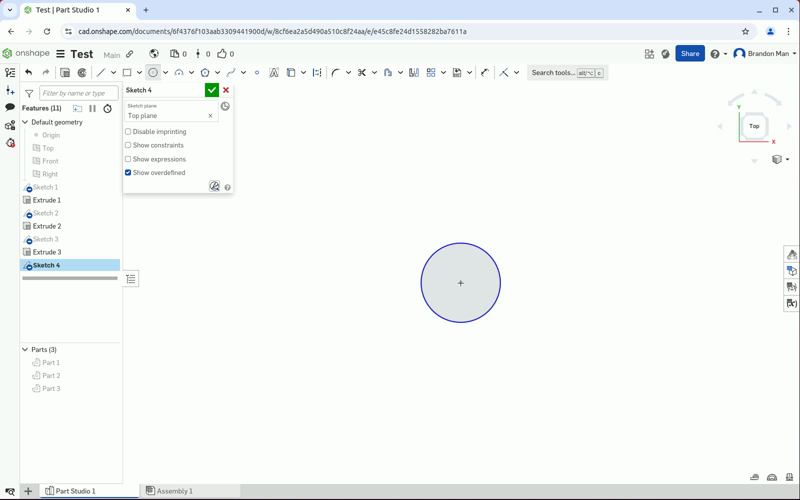
click(460, 282)
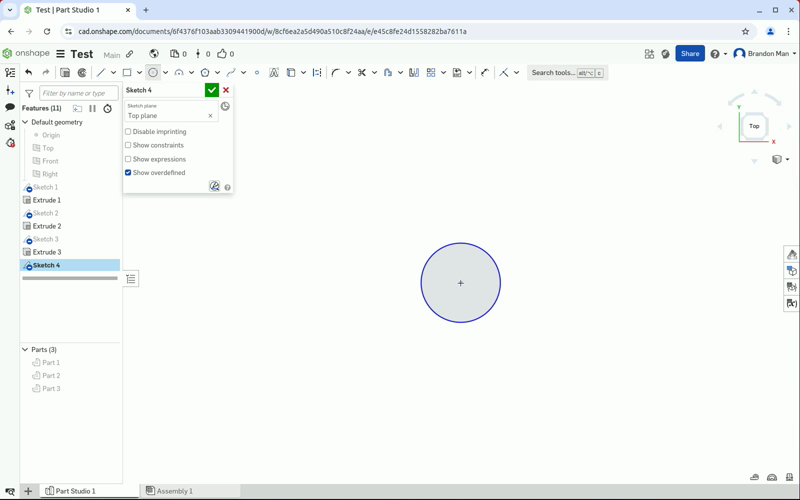
scroll(-6)
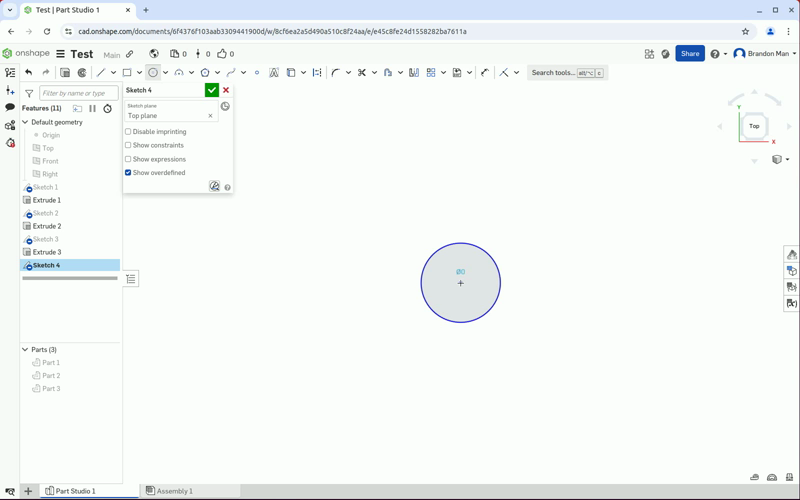
scroll(-6)
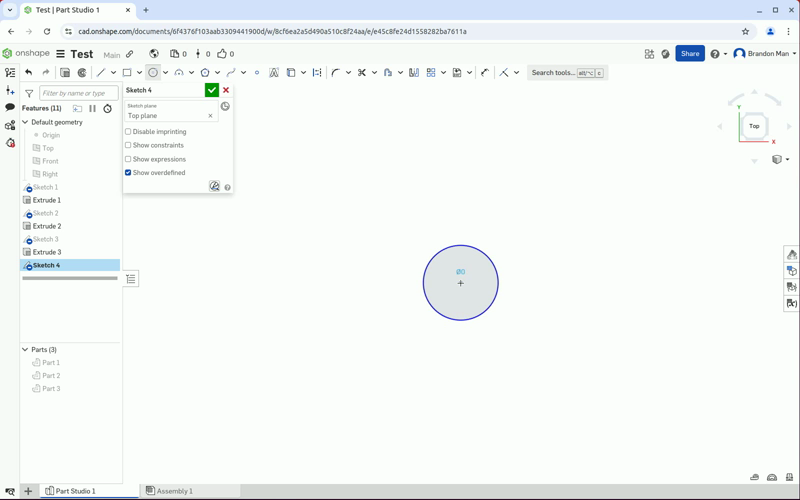
scroll(-6)
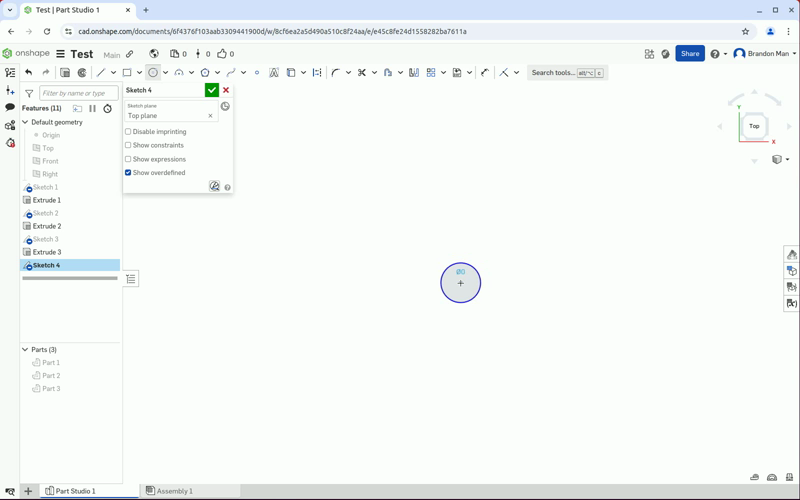
scroll(-6)
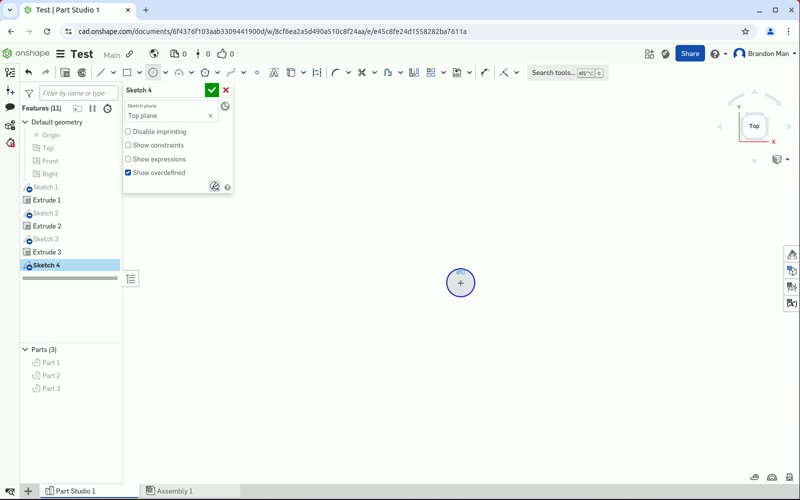
scroll(-6)
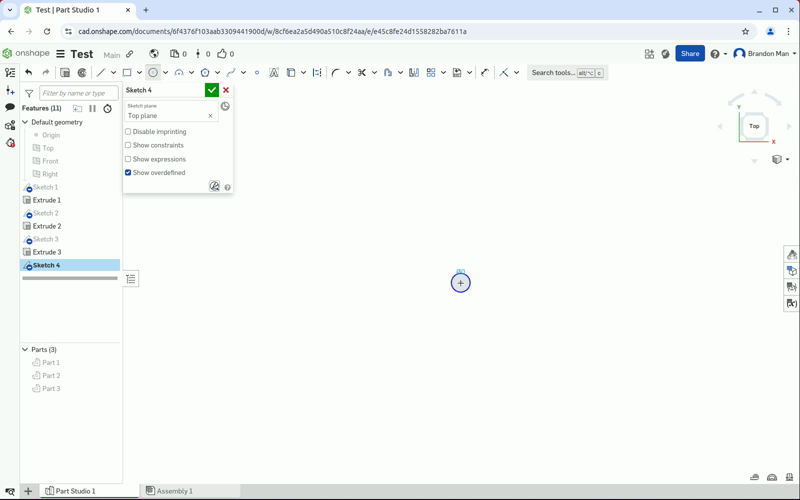
scroll(-6)
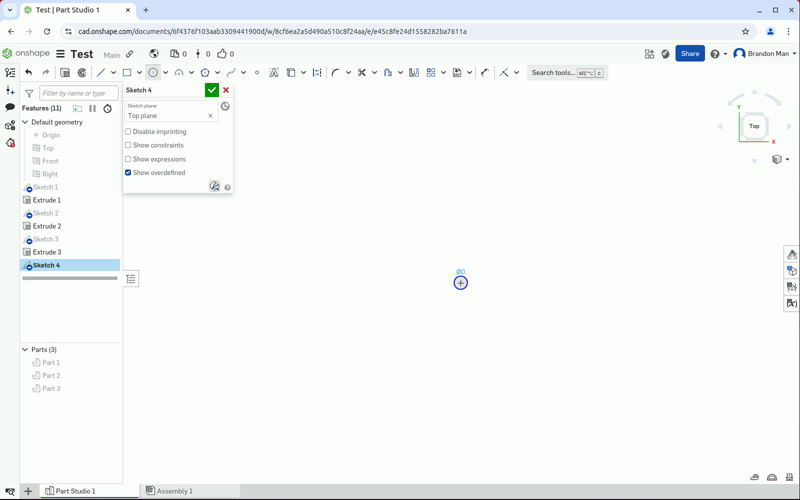
scroll(-6)
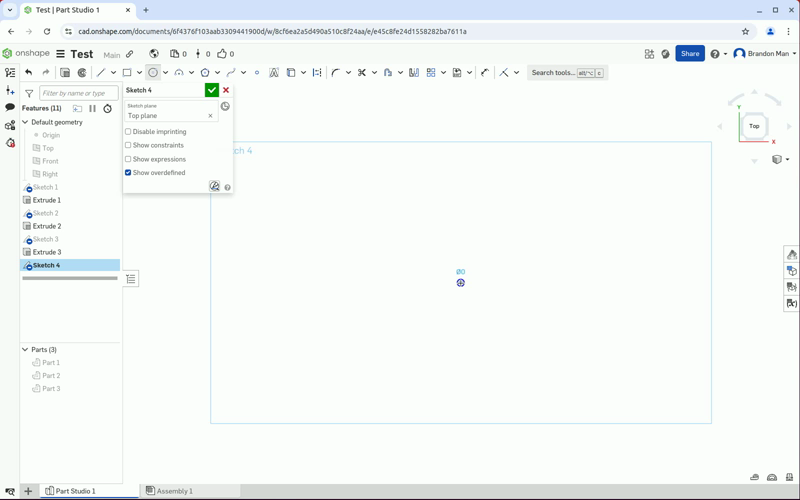
key_up(shift)
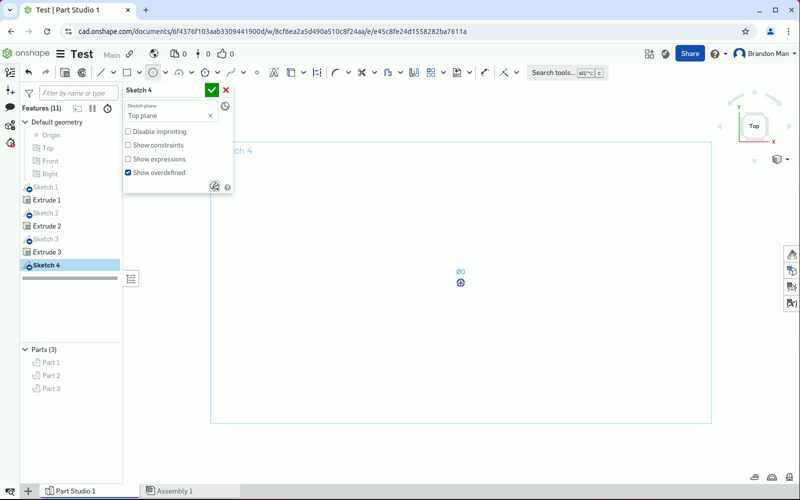
mouse_move(461, 282)
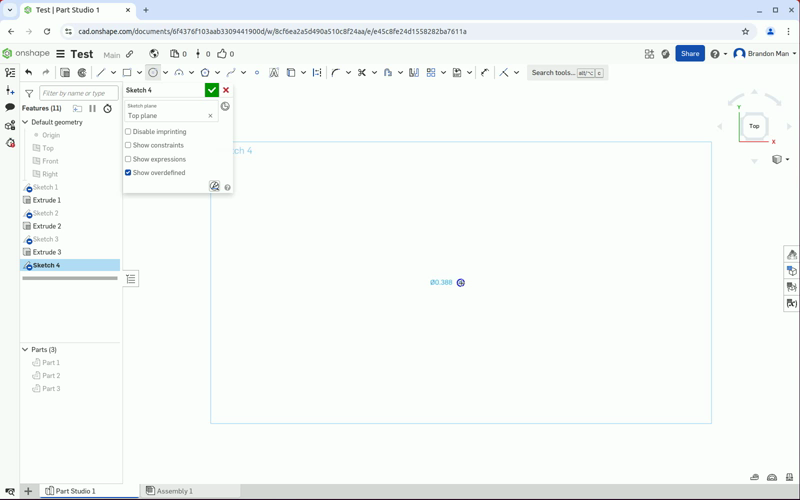
scroll(6)
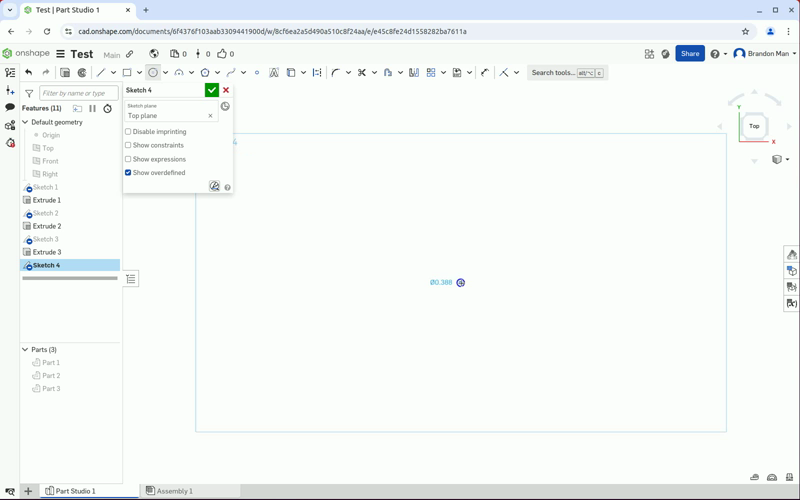
scroll(6)
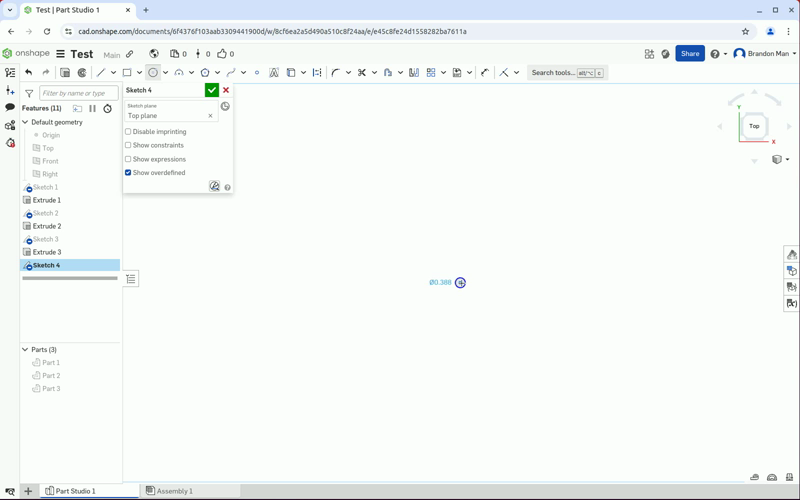
scroll(6)
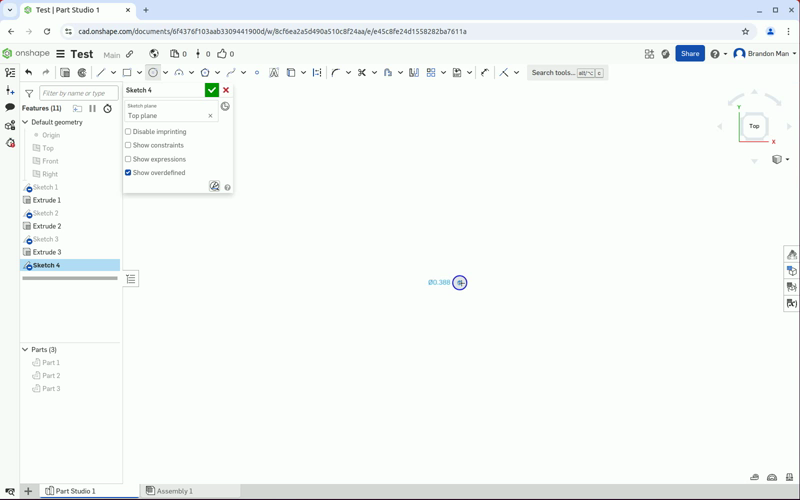
scroll(6)
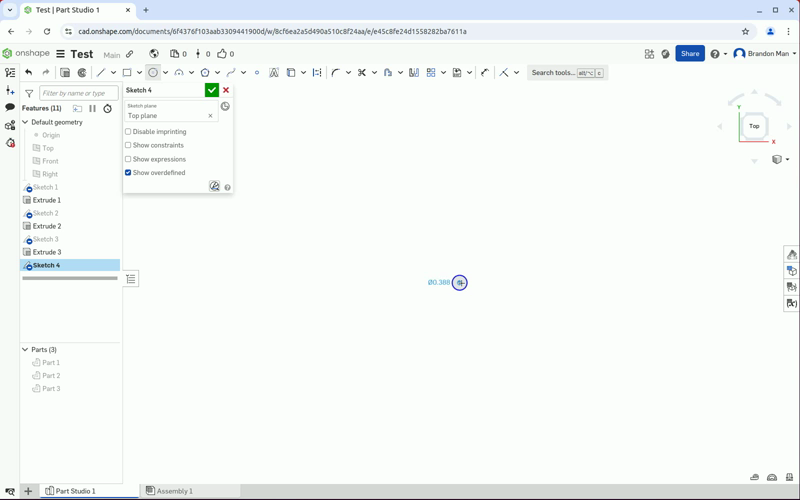
scroll(6)
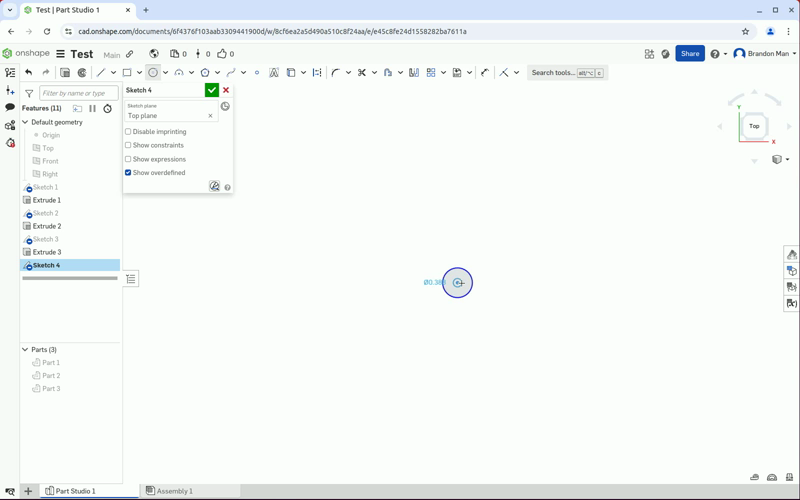
scroll(6)
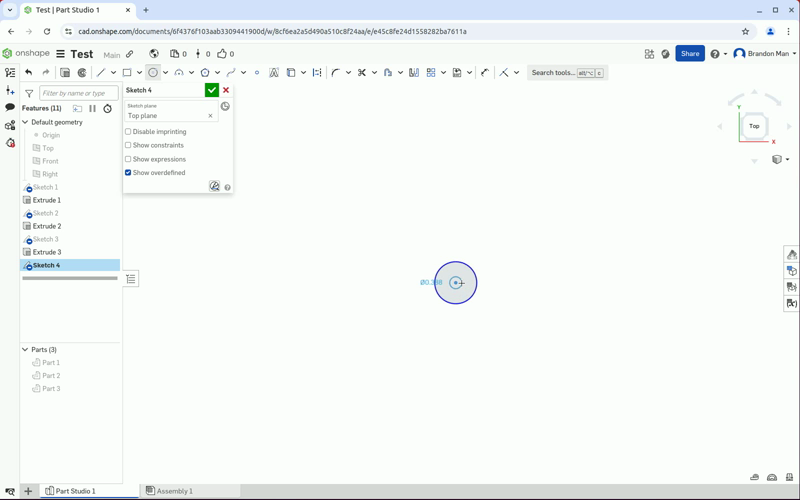
scroll(6)
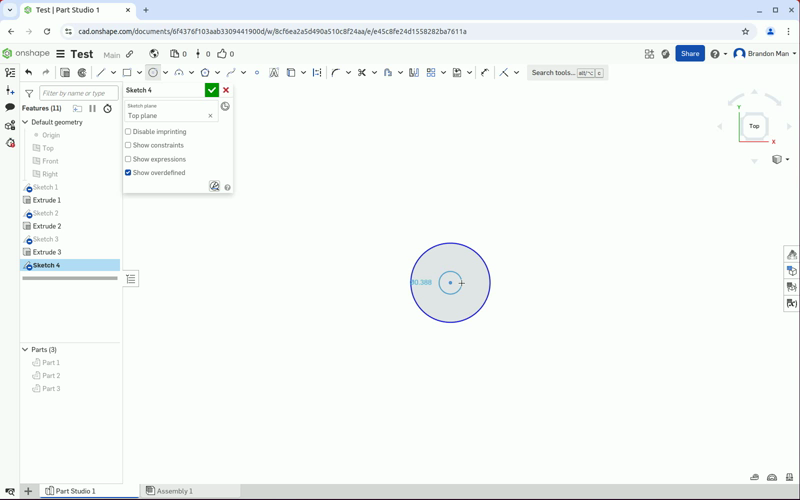
click(461, 282)
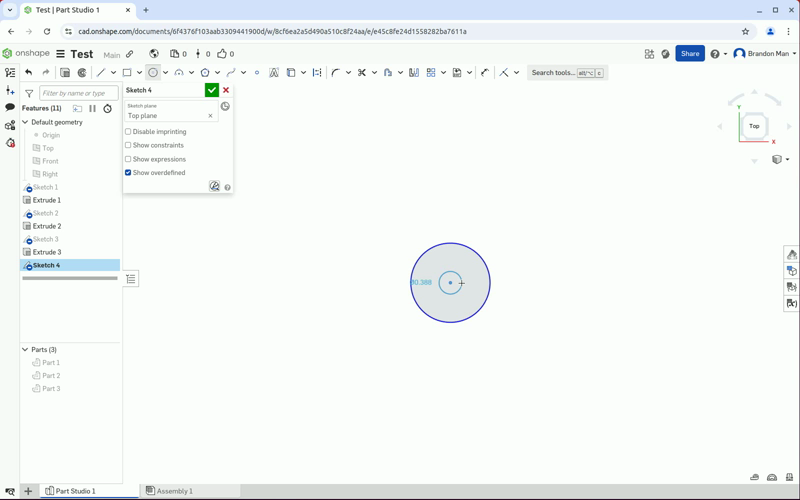
scroll(-6)
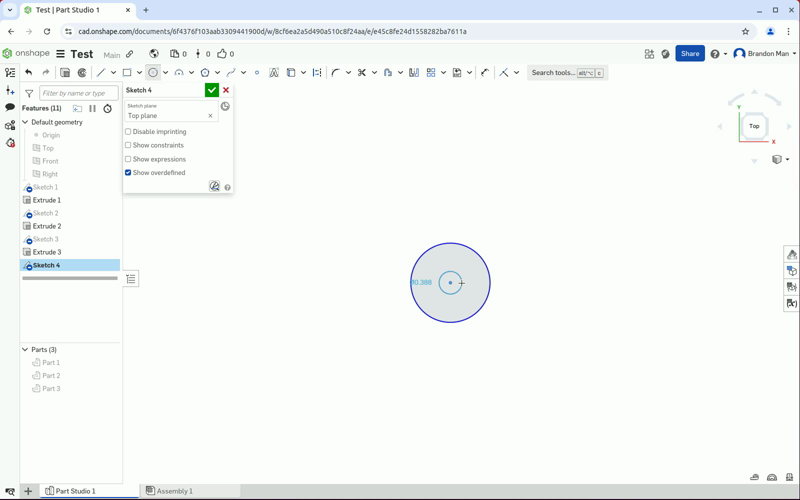
scroll(-6)
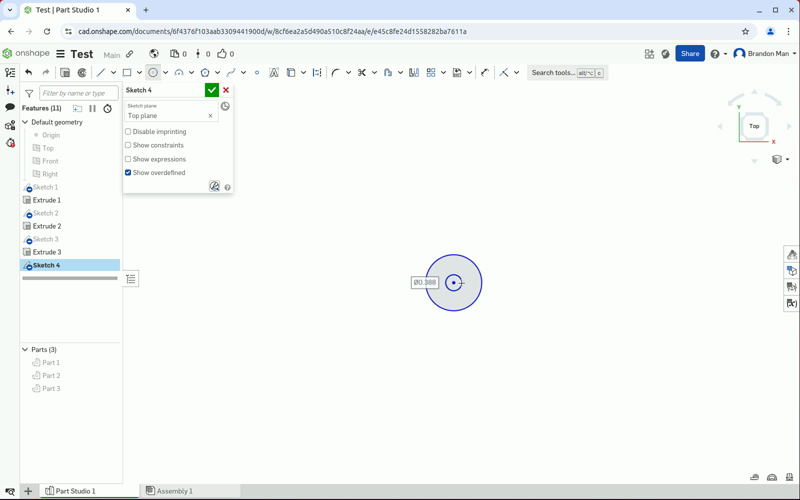
scroll(-6)
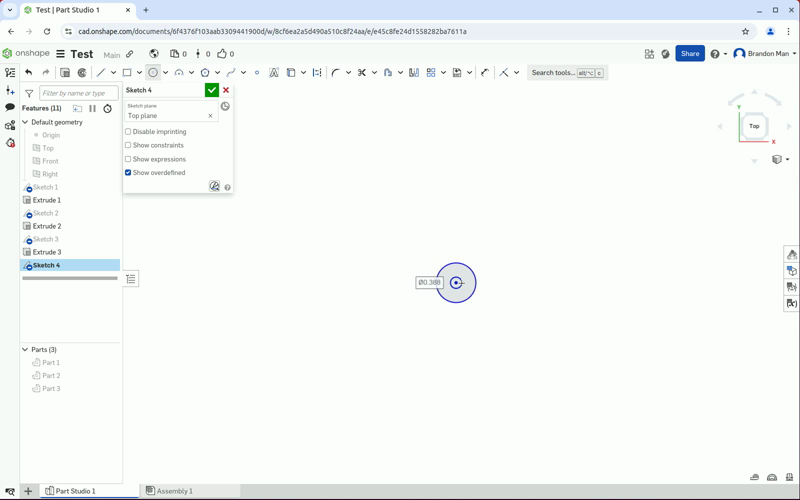
scroll(-6)
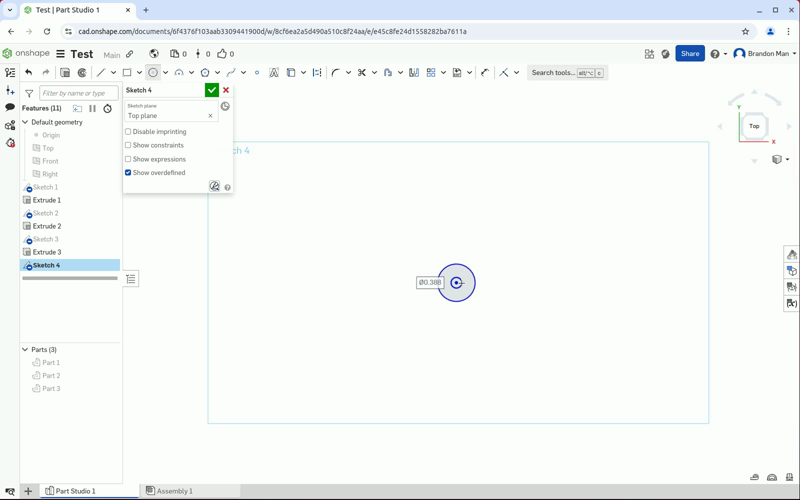
scroll(-6)
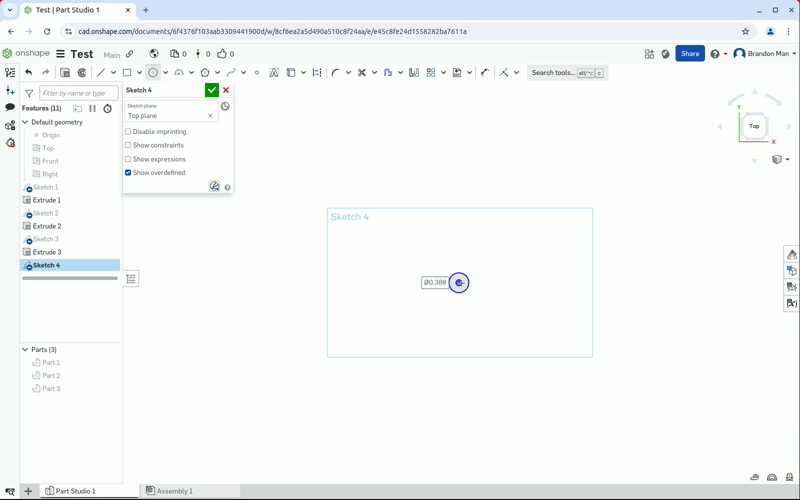
scroll(-6)
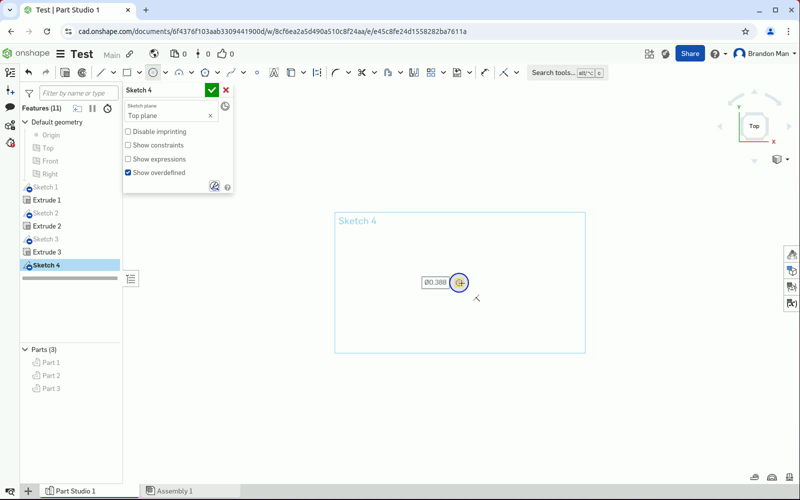
scroll(-6)
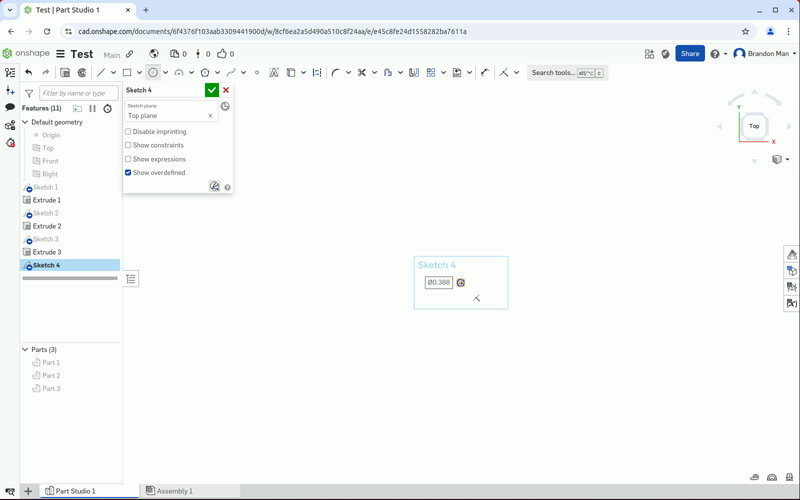
key(esc)
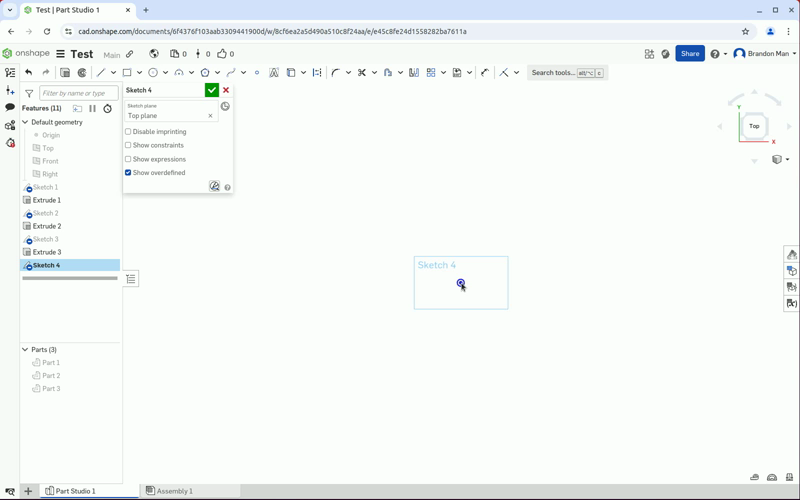
mouse_move(458, 285)
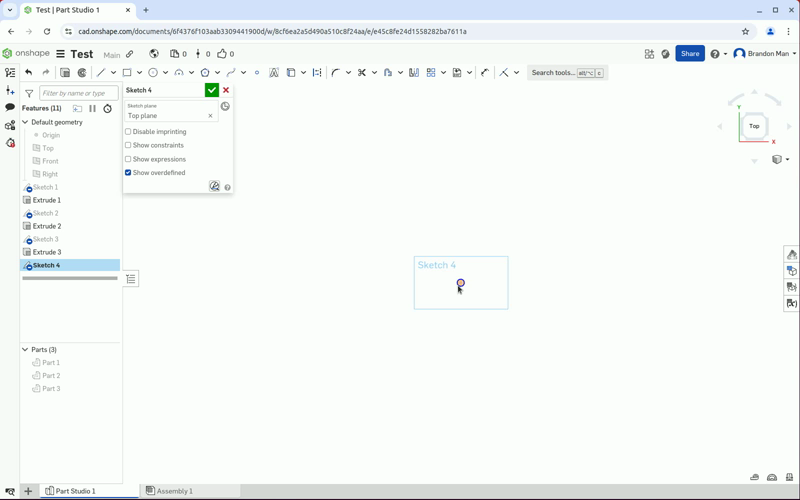
scroll(6)
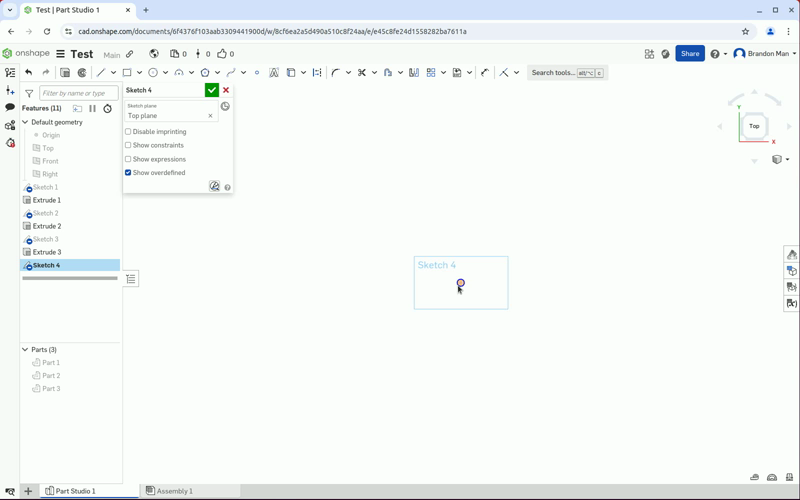
scroll(6)
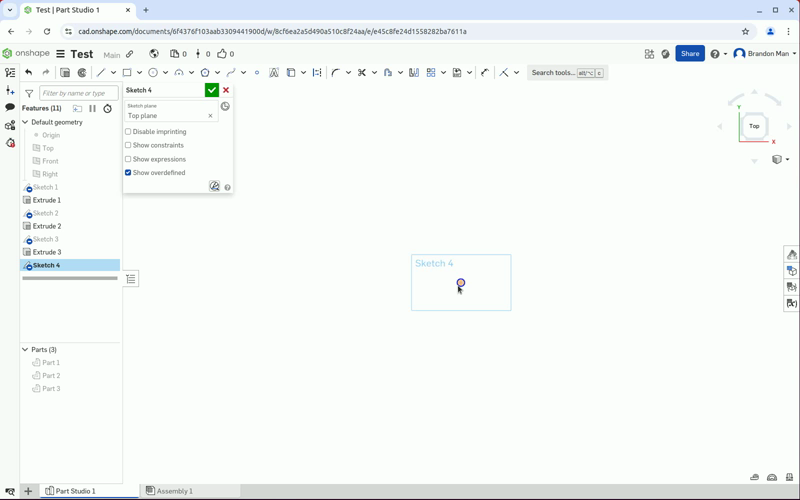
scroll(6)
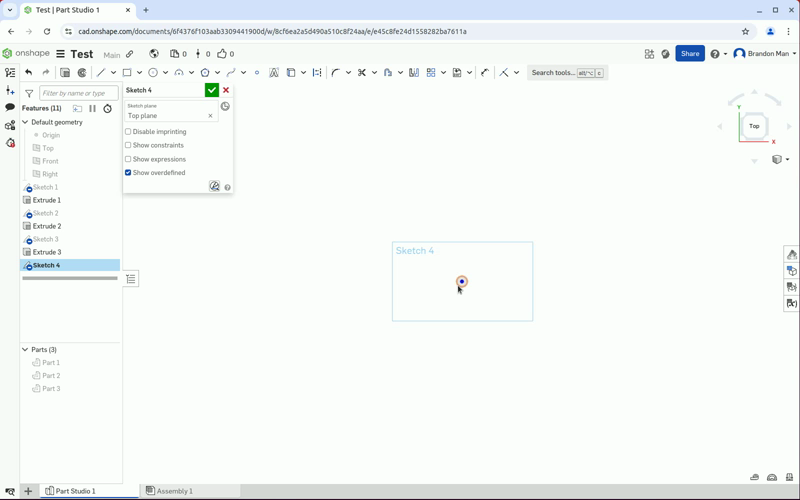
scroll(6)
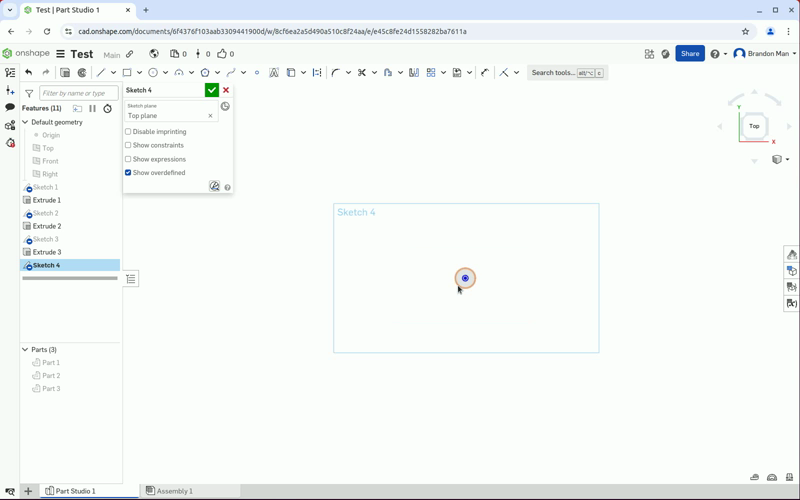
scroll(6)
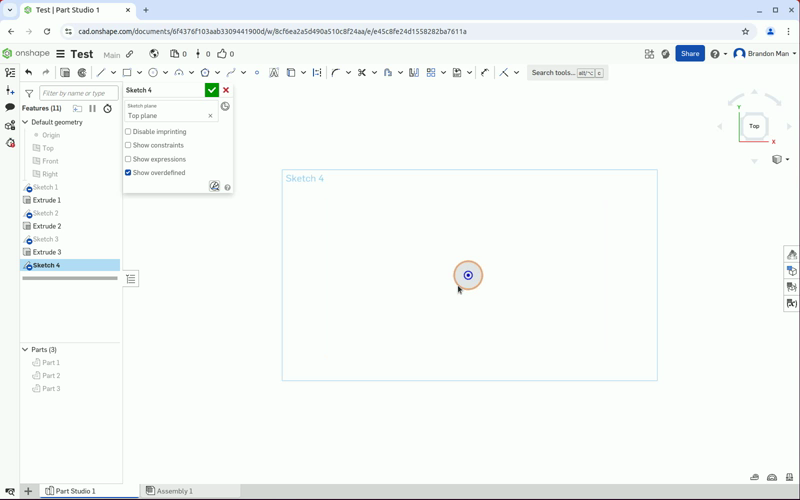
scroll(6)
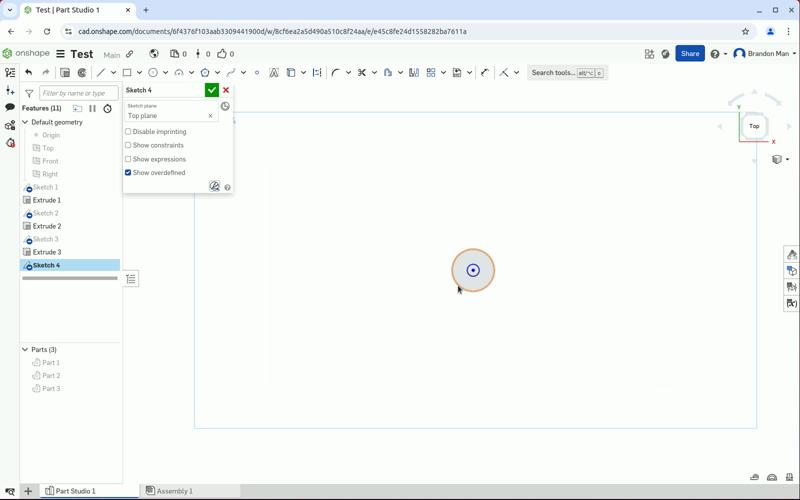
scroll(6)
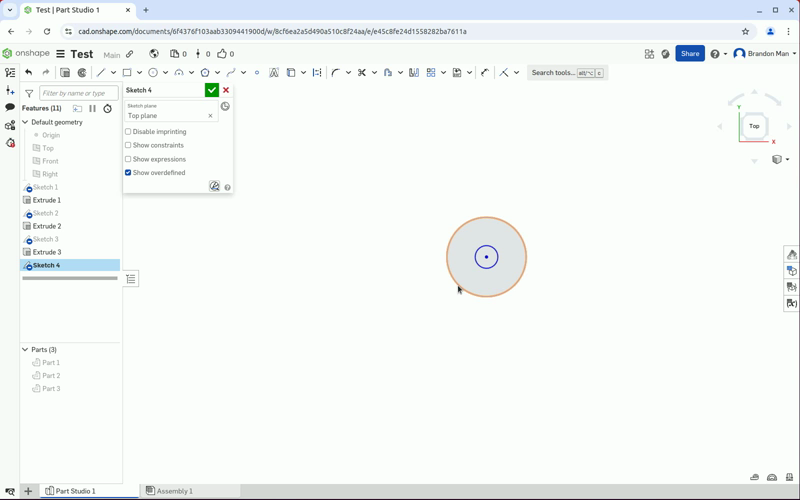
click(458, 285)
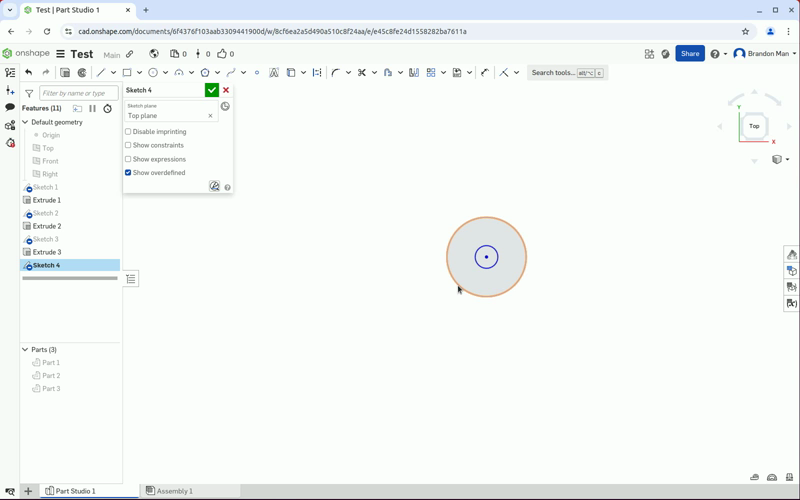
scroll(-6)
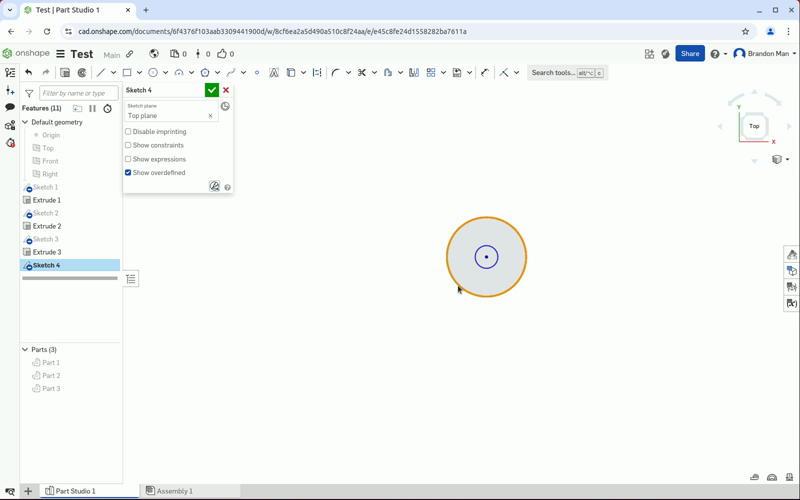
scroll(-6)
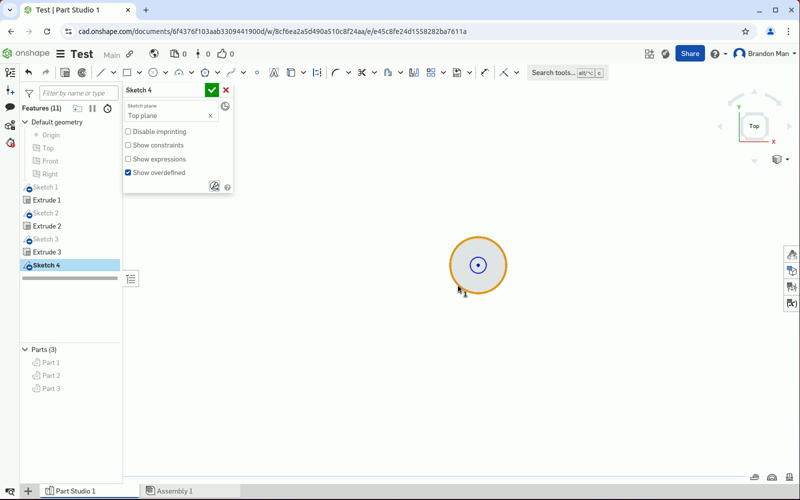
scroll(-6)
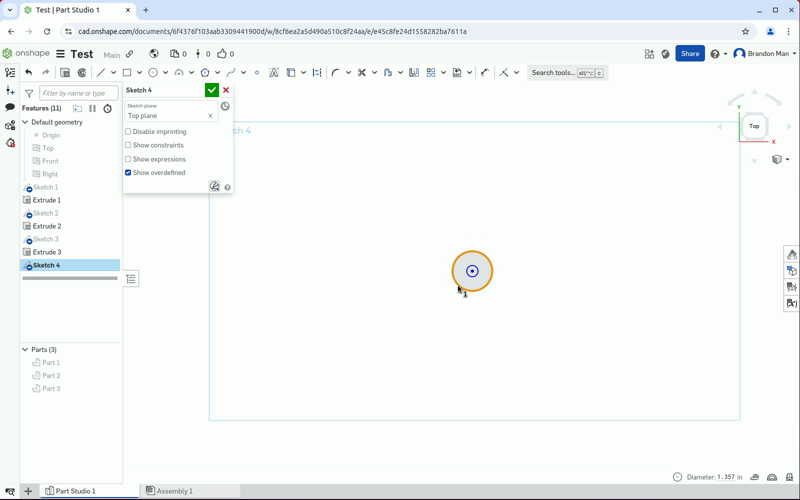
scroll(-6)
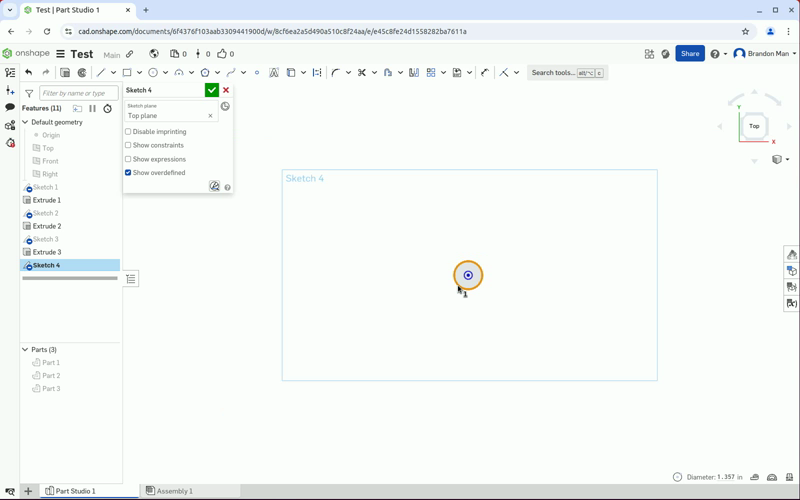
scroll(-6)
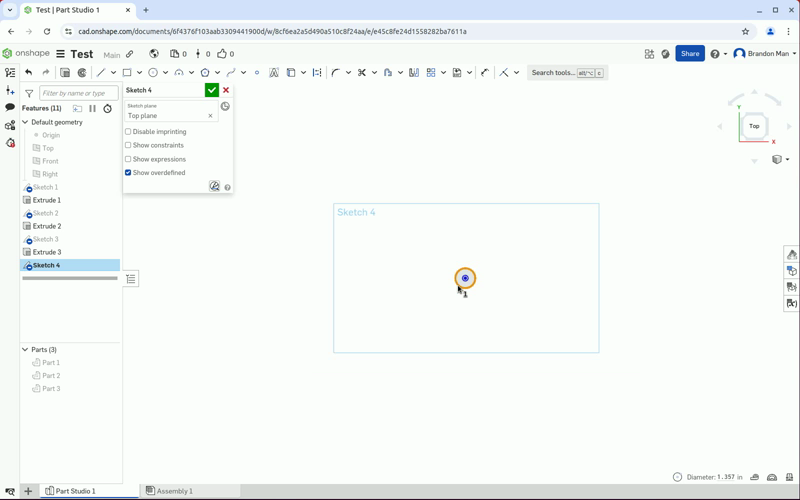
scroll(-6)
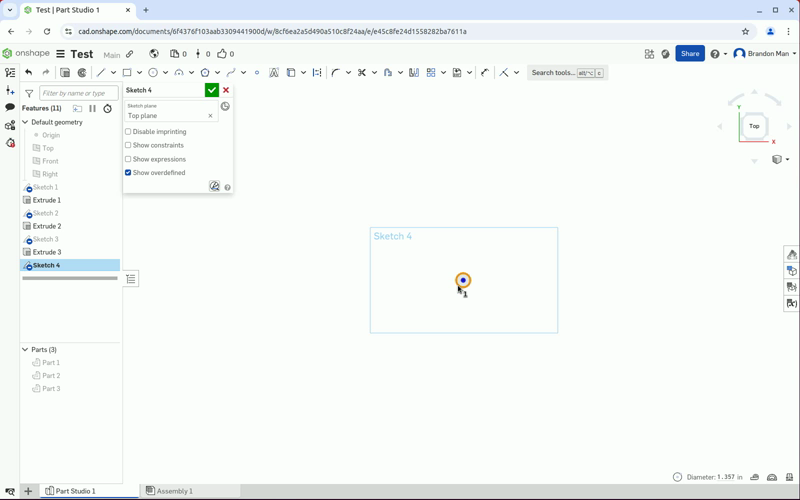
scroll(-6)
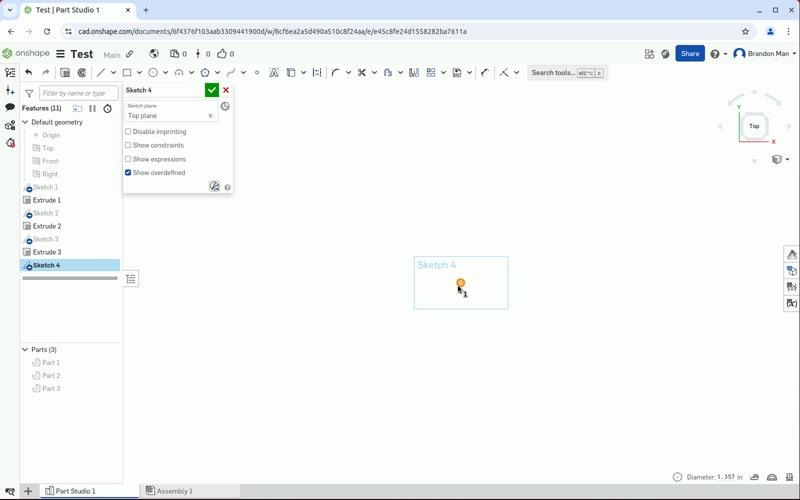
mouse_move(73, 352)
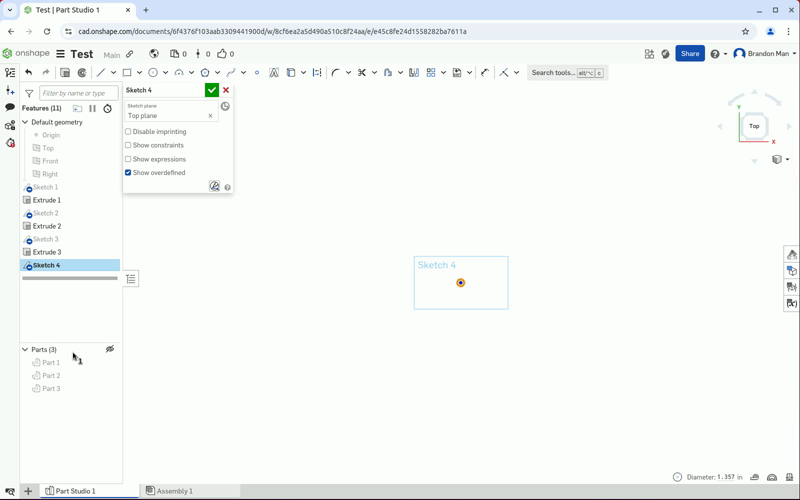
key(shift+y)
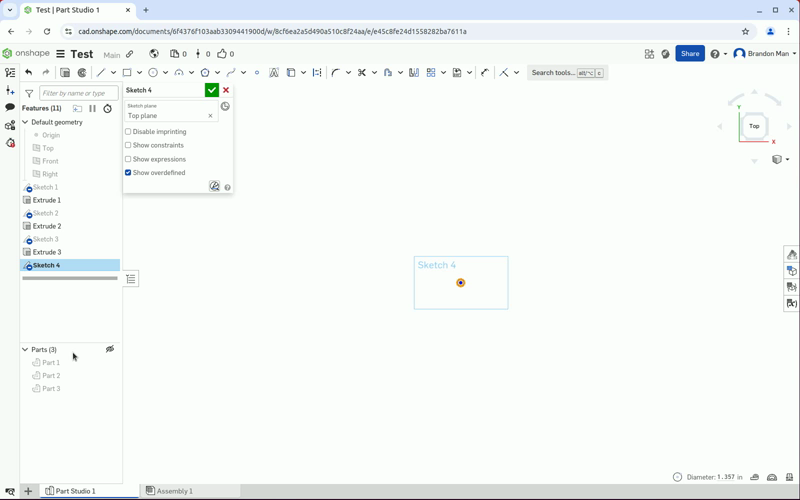
key(shift+e)
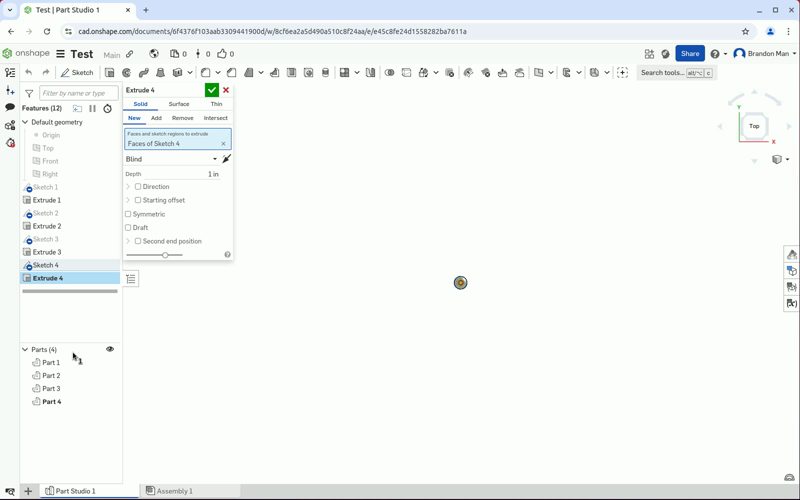
mouse_move(143, 106)
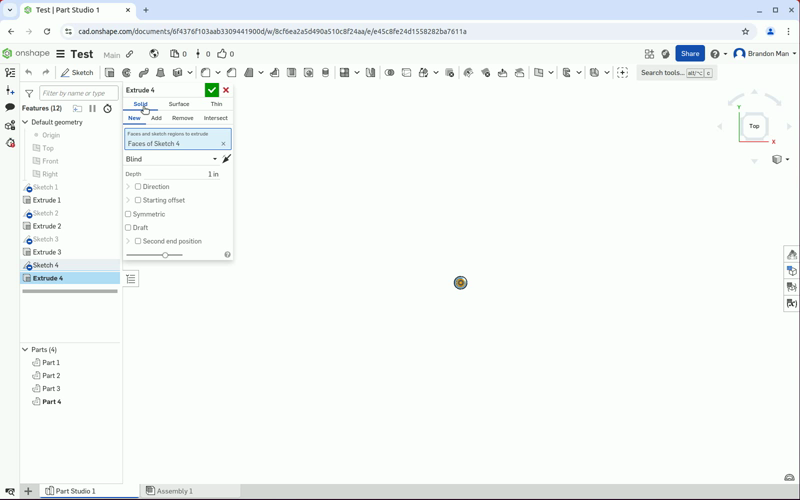
click(143, 106)
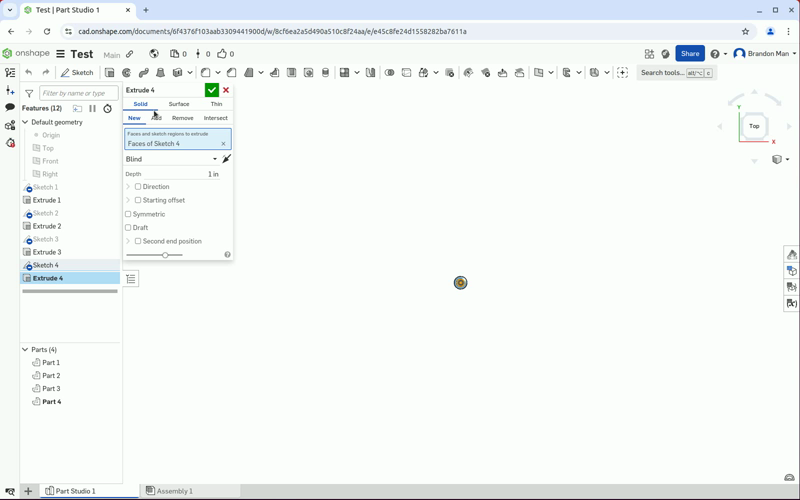
mouse_move(186, 120)
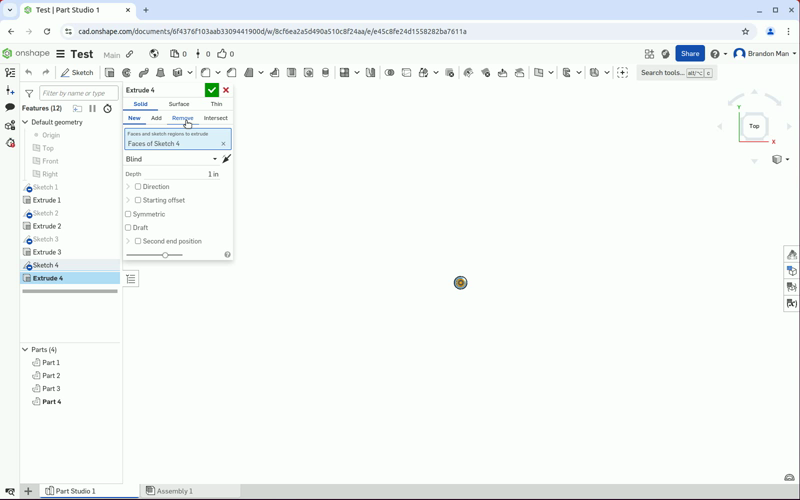
click(186, 120)
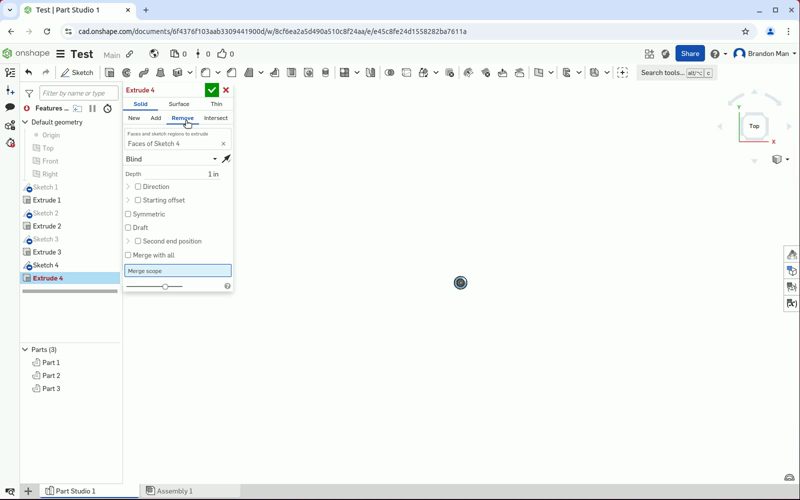
key(tab, 4)
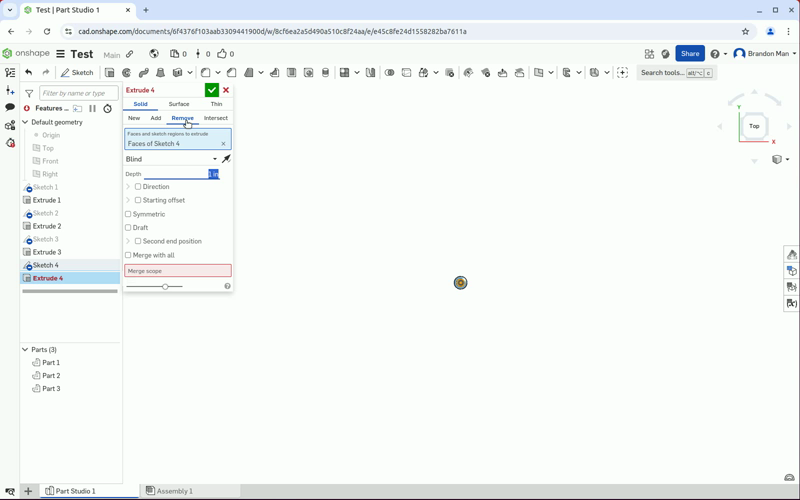
text(-2.889)
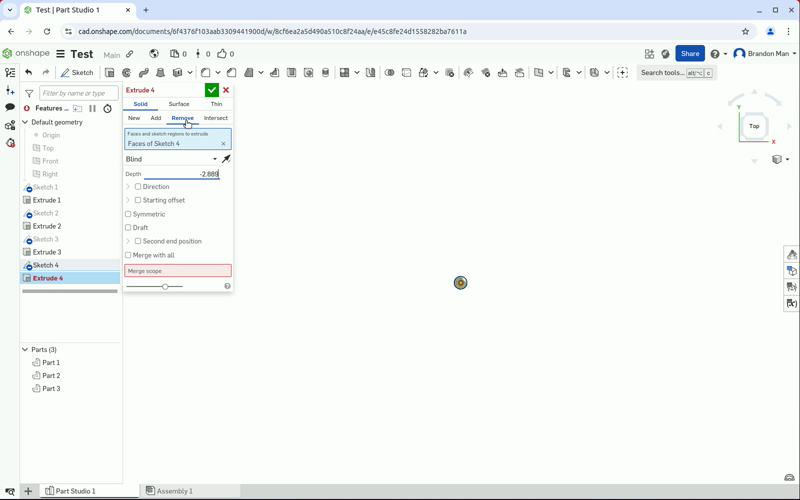
key(tab, 6)
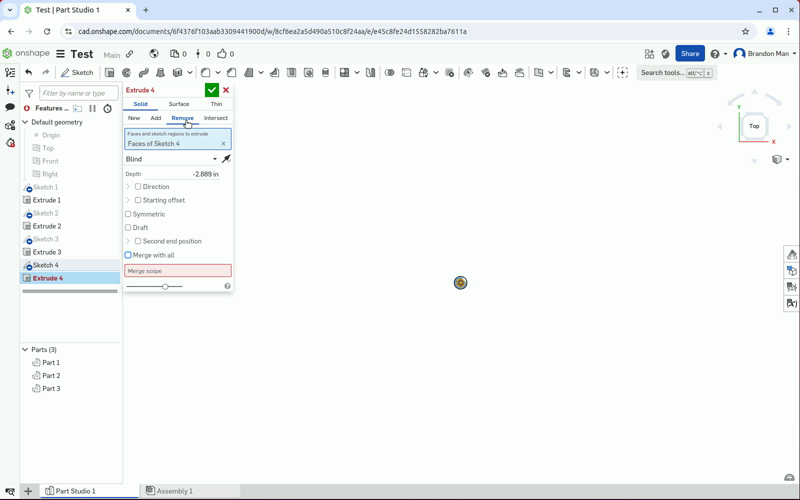
key(space)
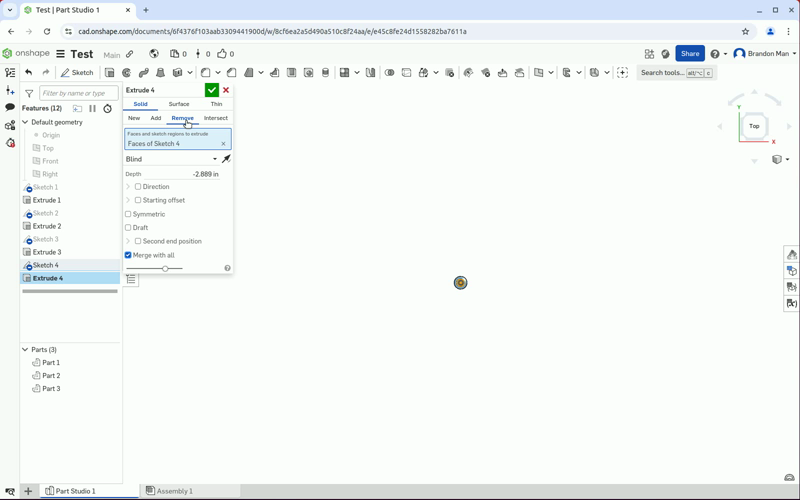
key(enter)
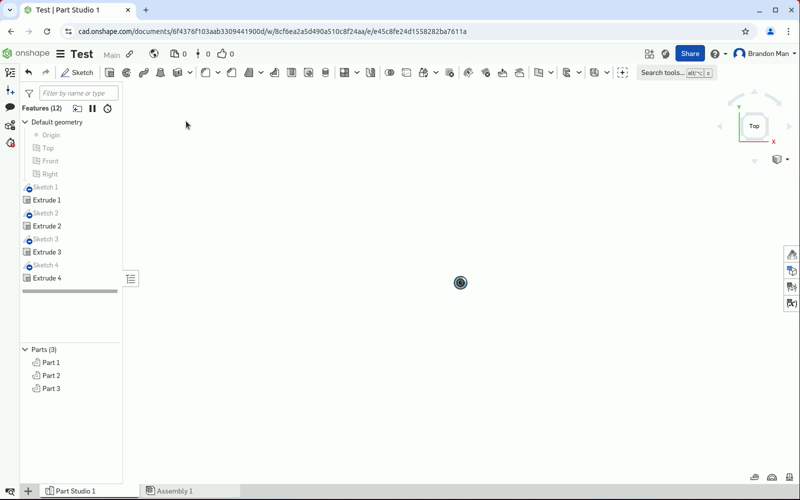
key(shift+h)
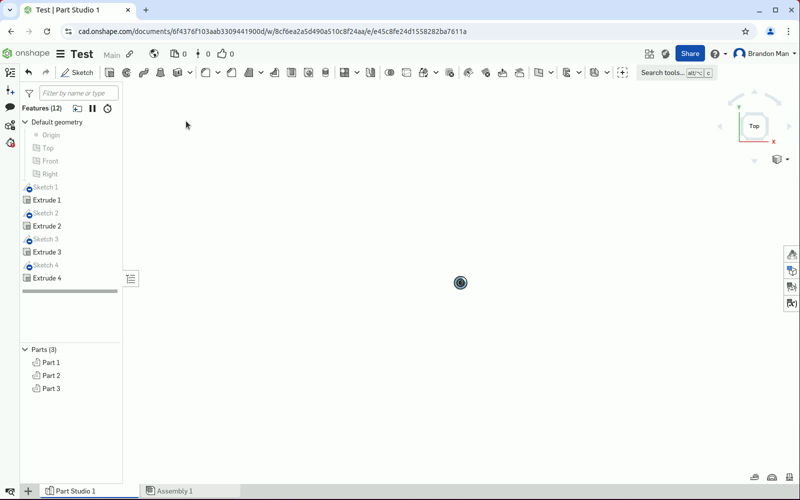
key(shift+h)
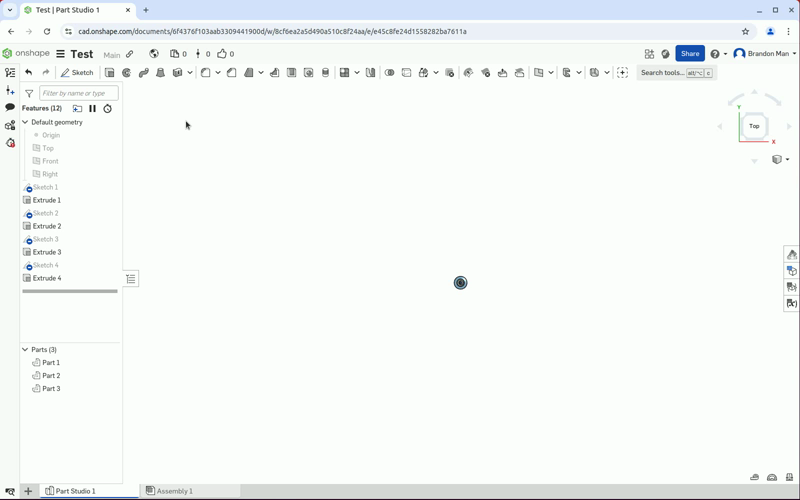
mouse_move(73, 189)
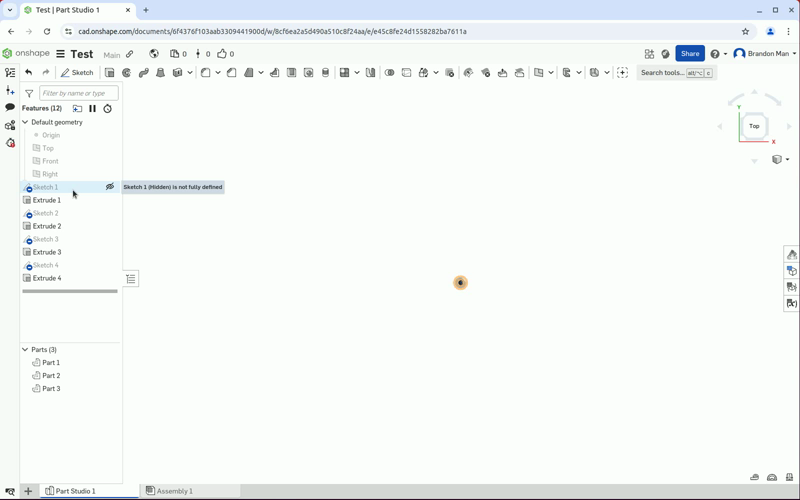
click(73, 189)
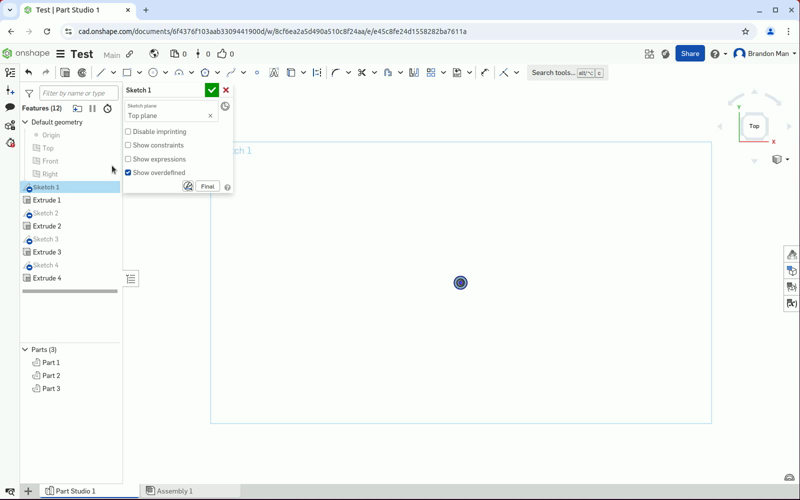
mouse_move(229, 92)
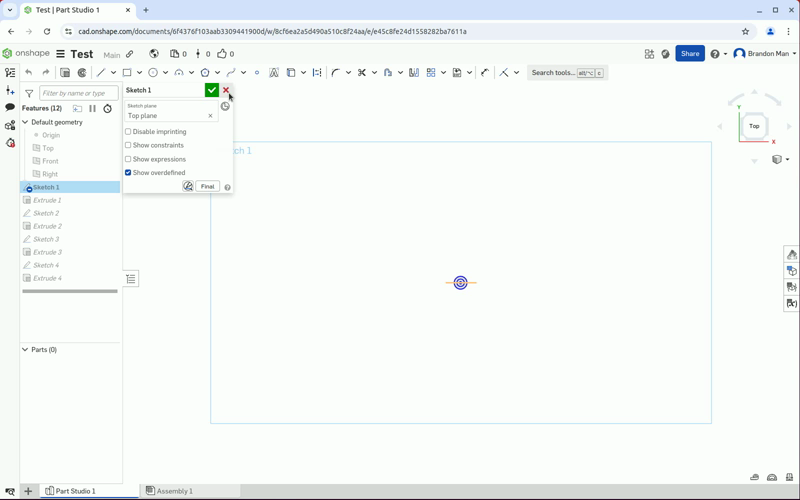
click(229, 92)
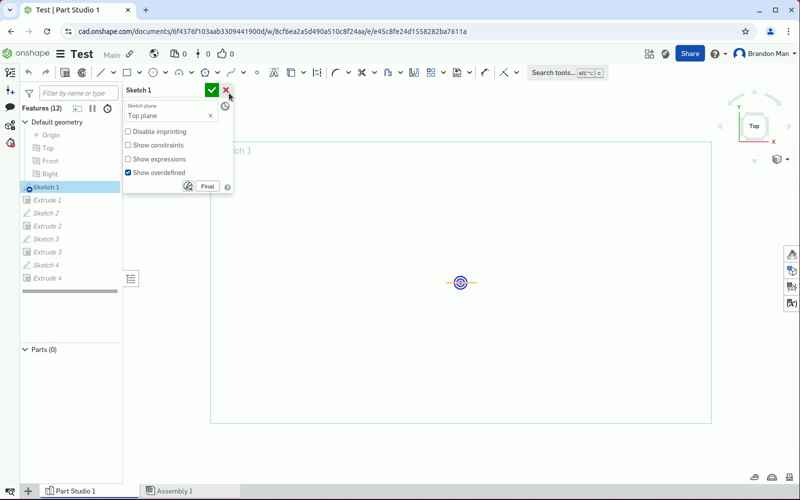
key(shift+s)
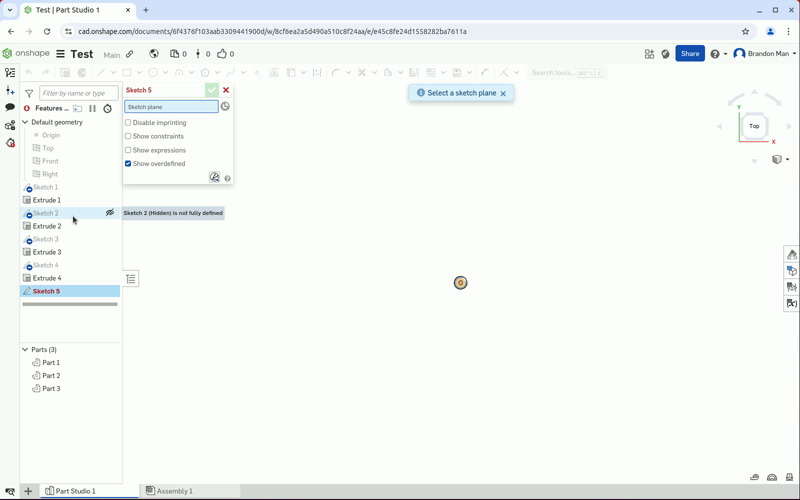
scroll(3)
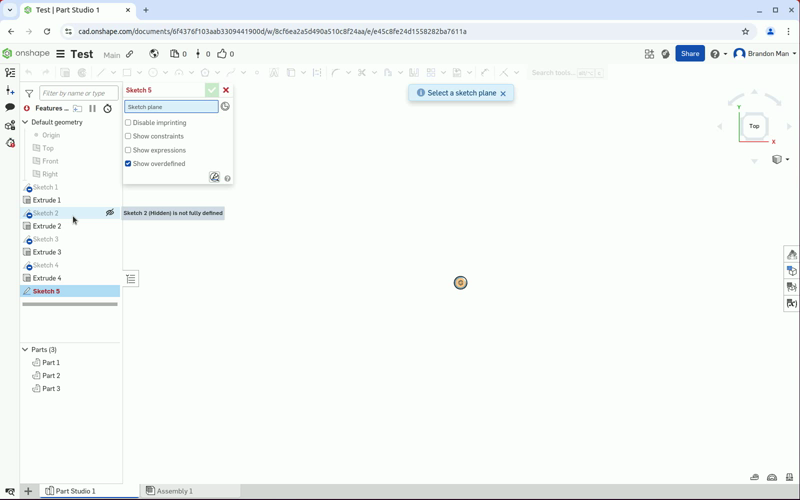
mouse_move(73, 150)
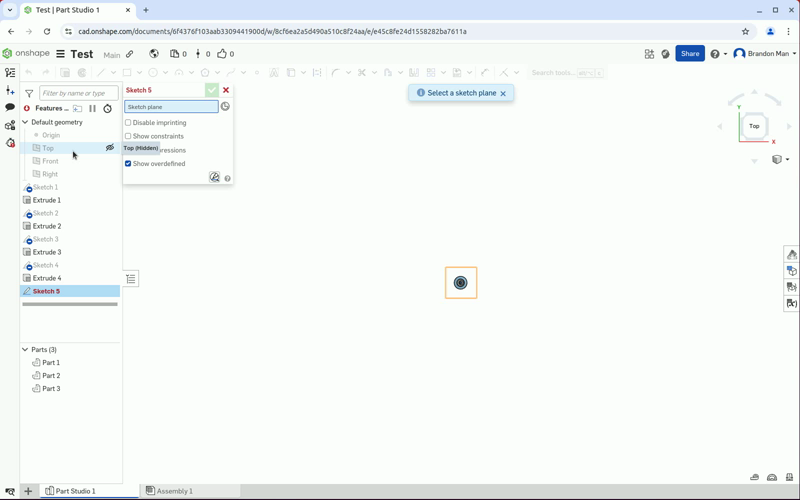
click(73, 150)
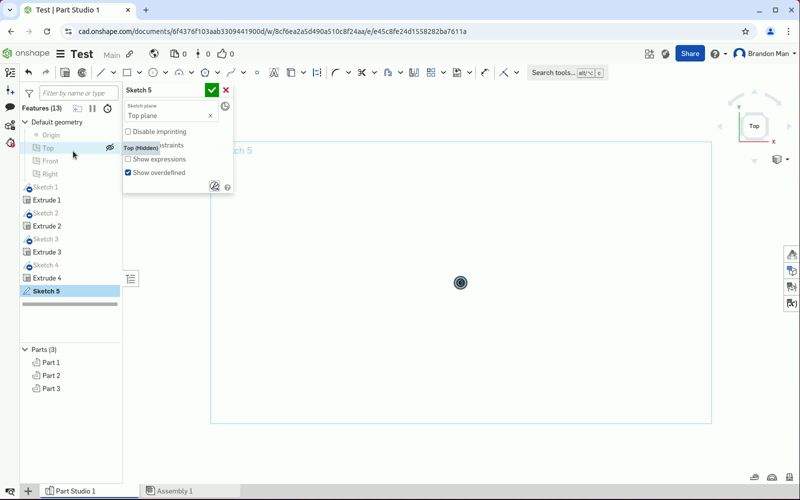
mouse_move(73, 352)
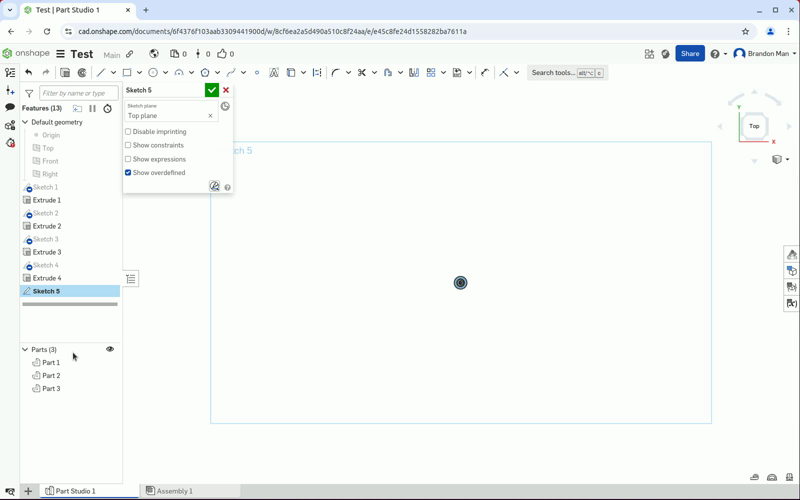
key(y)
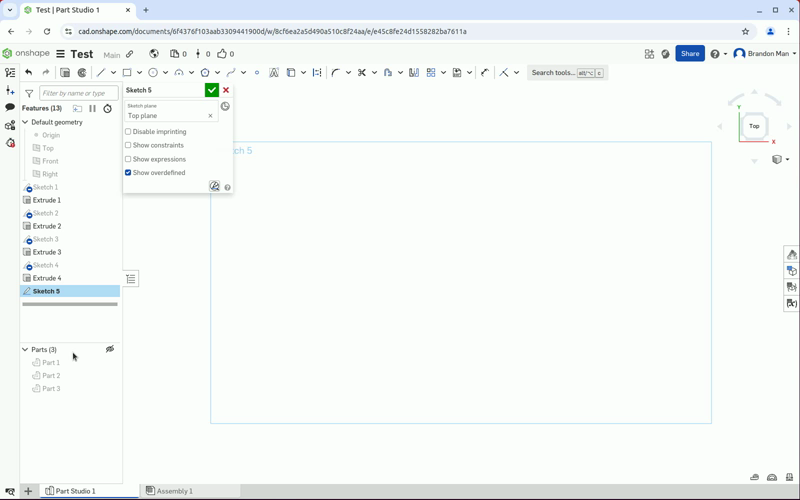
key(c)
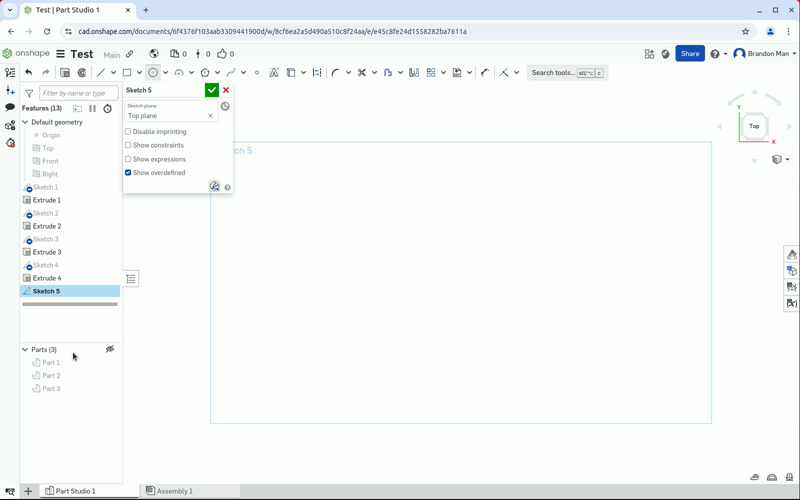
key_down(shift)
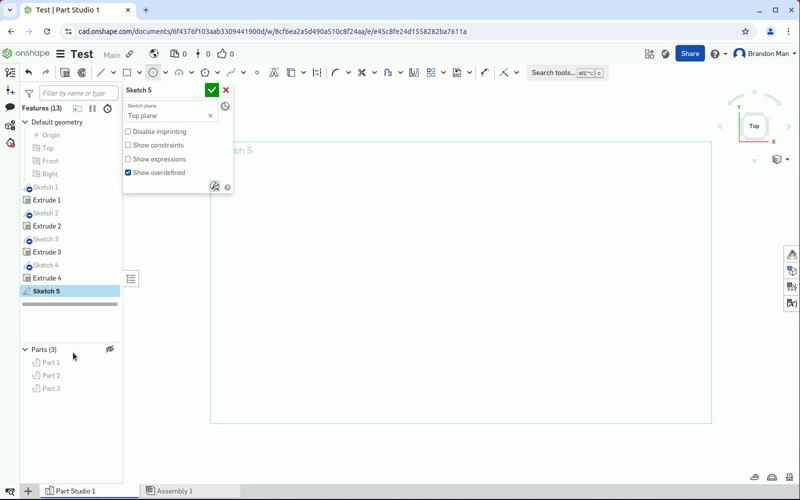
mouse_move(461, 282)
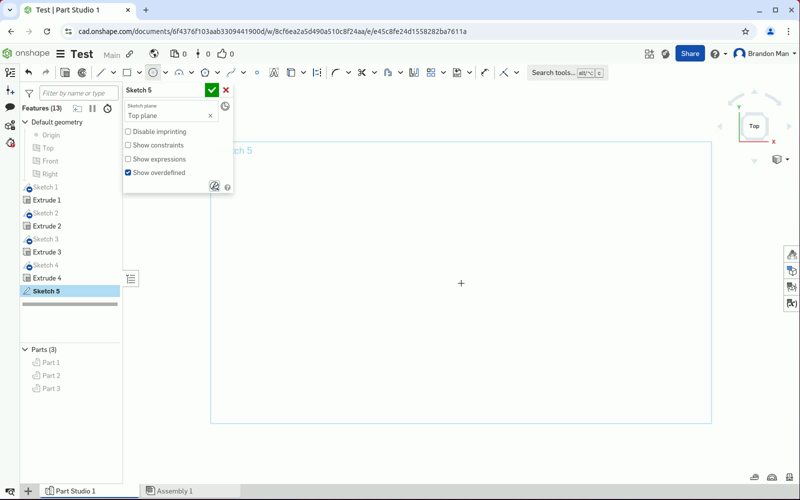
click(461, 282)
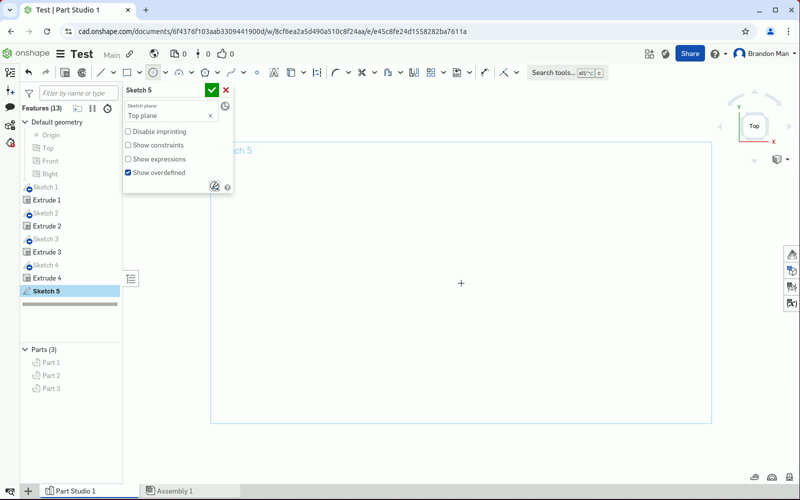
key_up(shift)
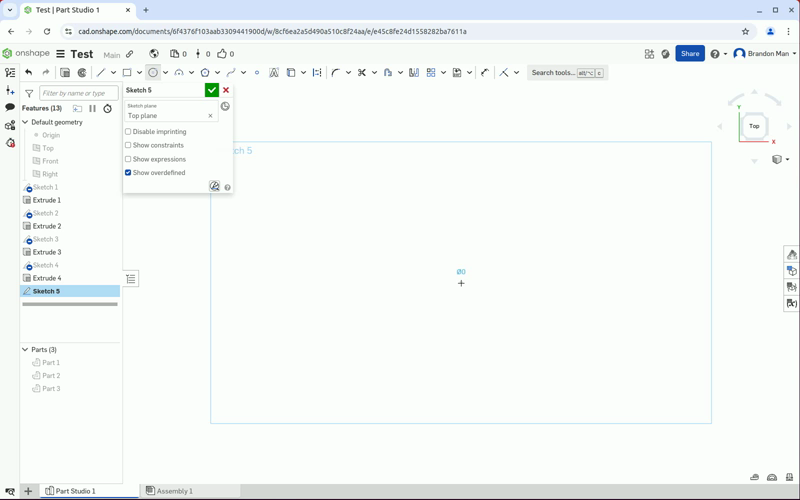
mouse_move(463, 282)
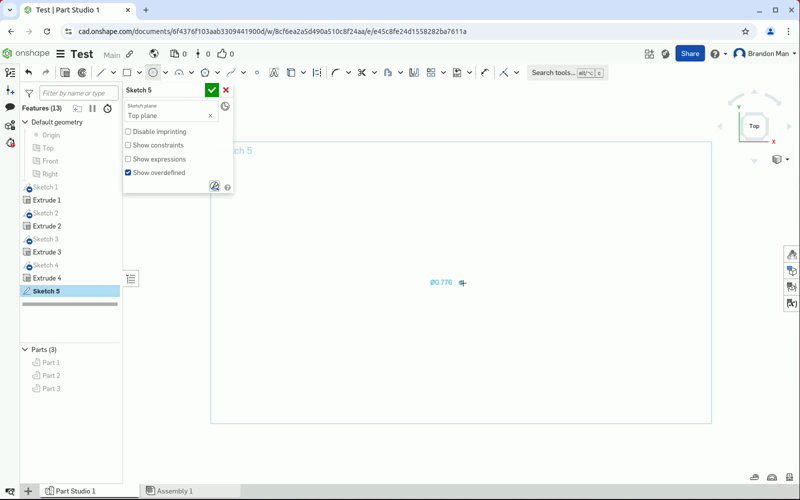
scroll(6)
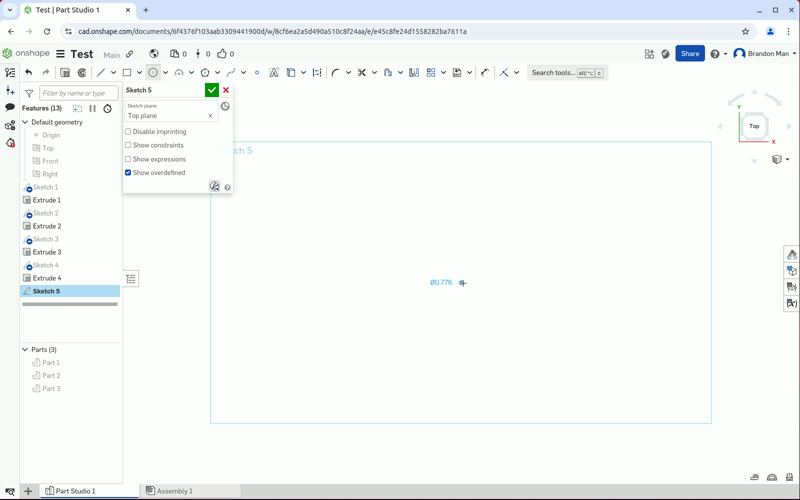
scroll(6)
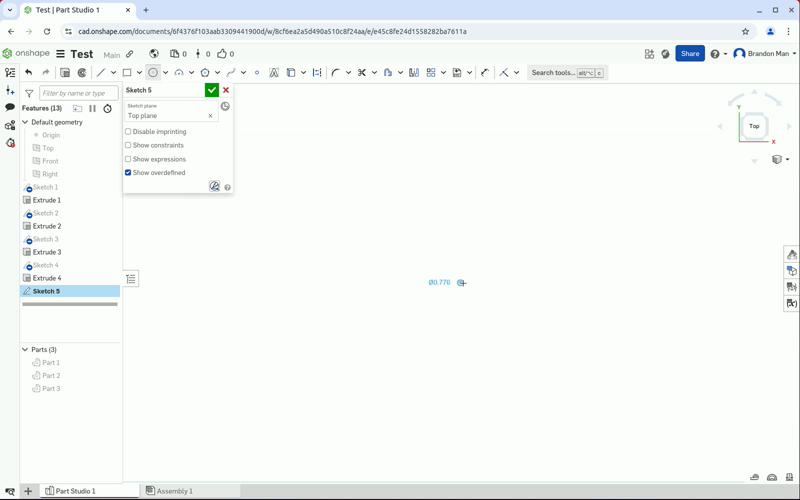
scroll(6)
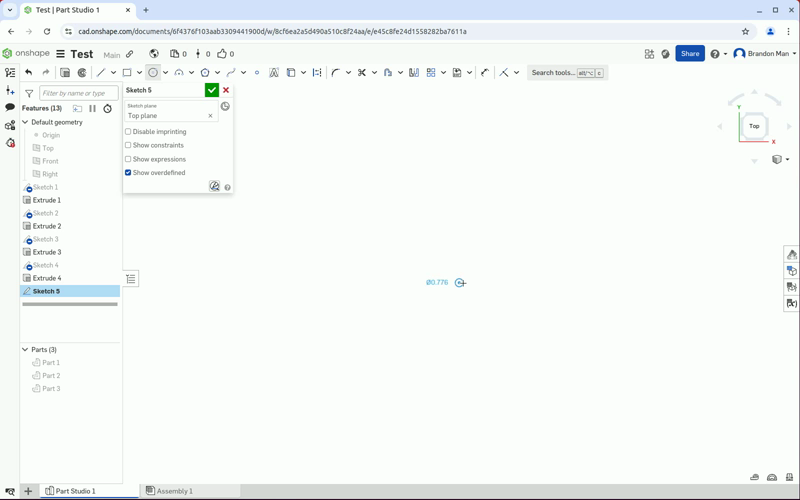
scroll(6)
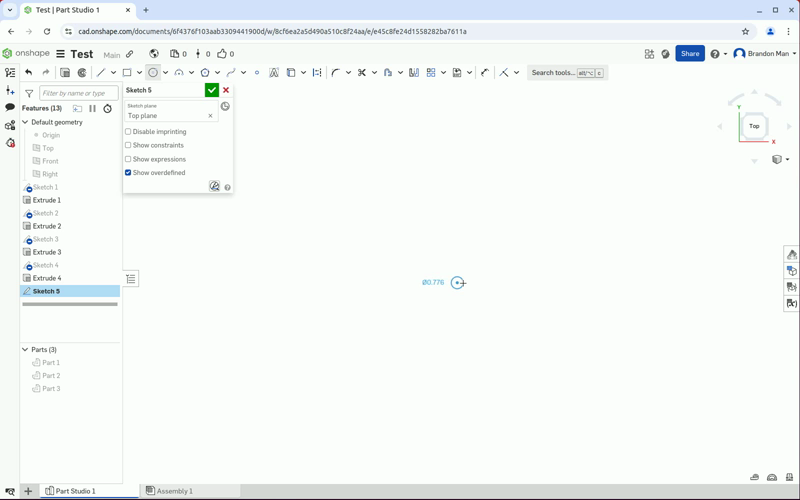
scroll(6)
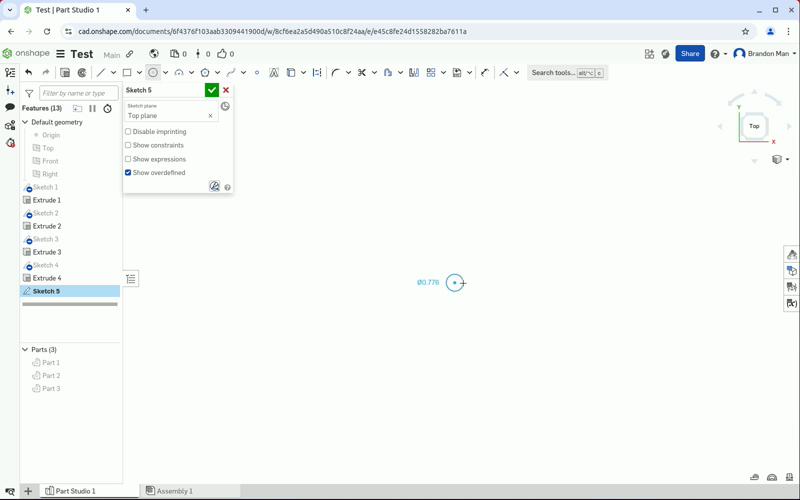
scroll(6)
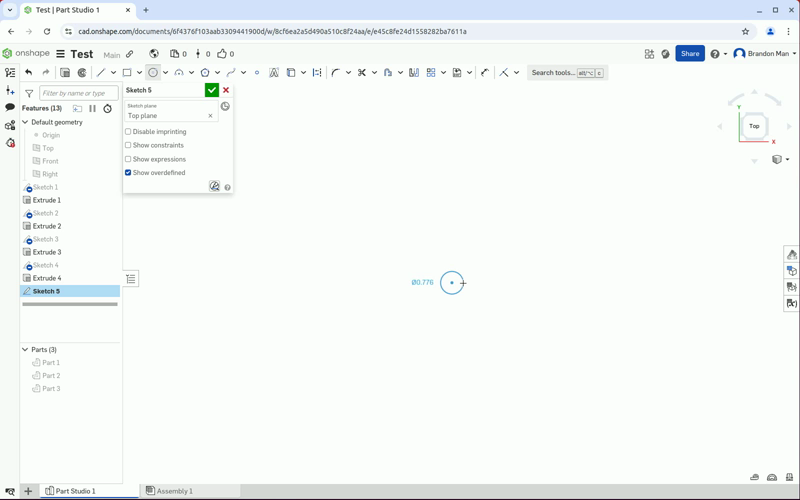
scroll(6)
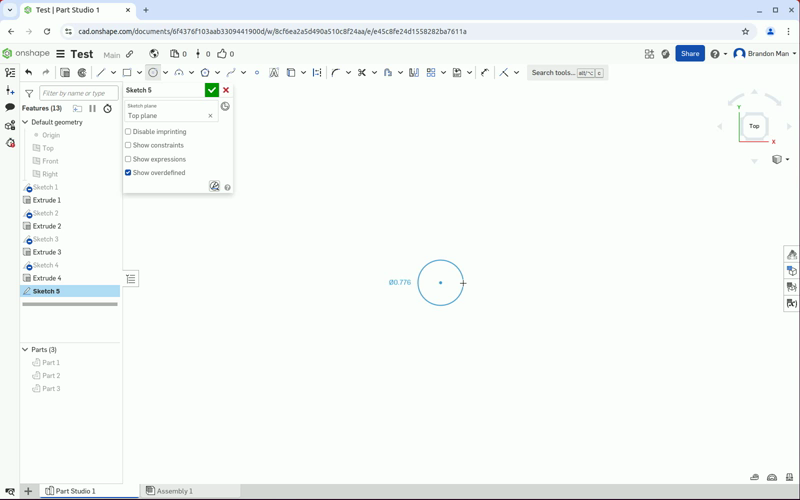
click(463, 282)
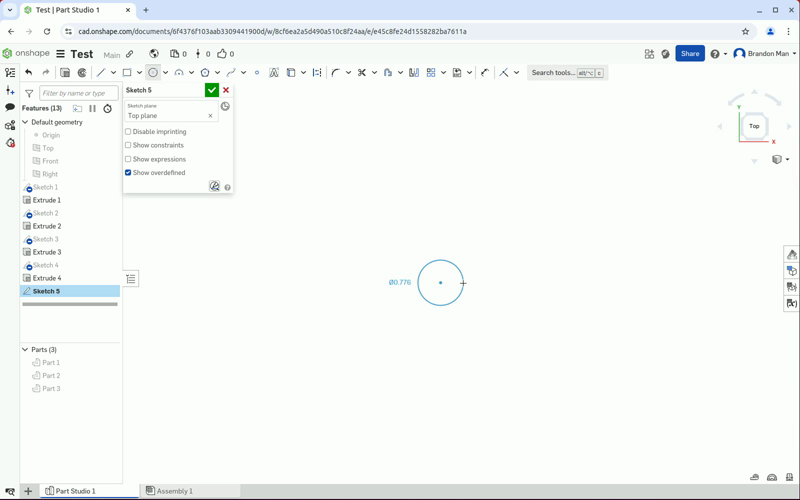
scroll(-6)
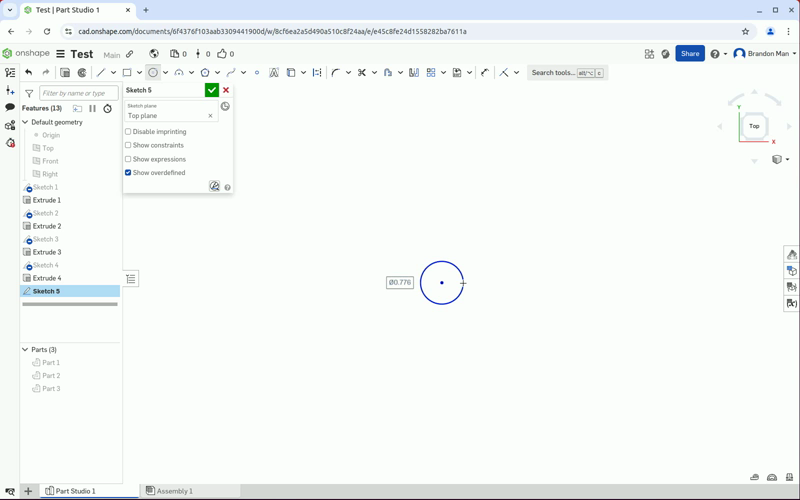
scroll(-6)
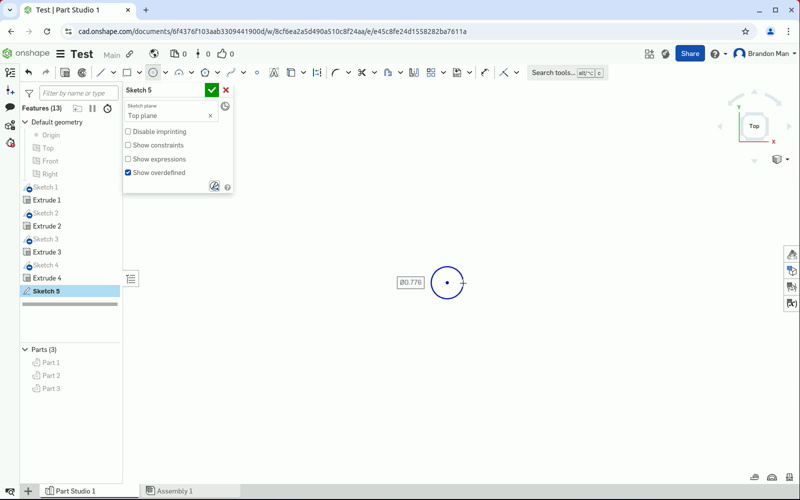
scroll(-6)
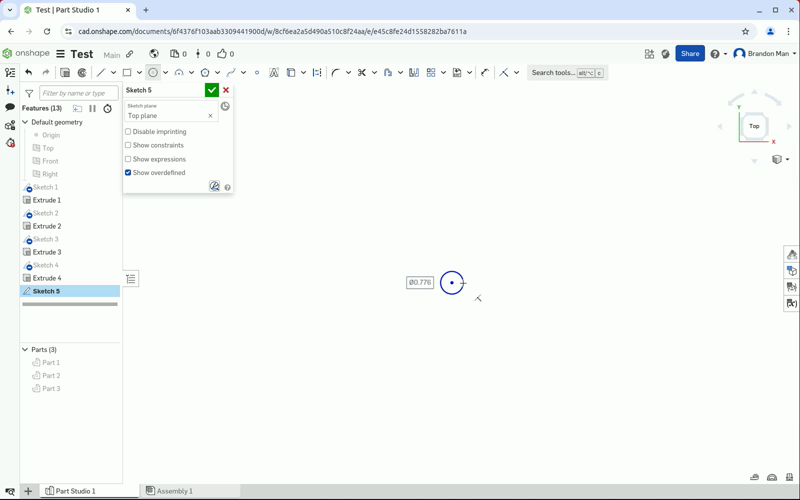
scroll(-6)
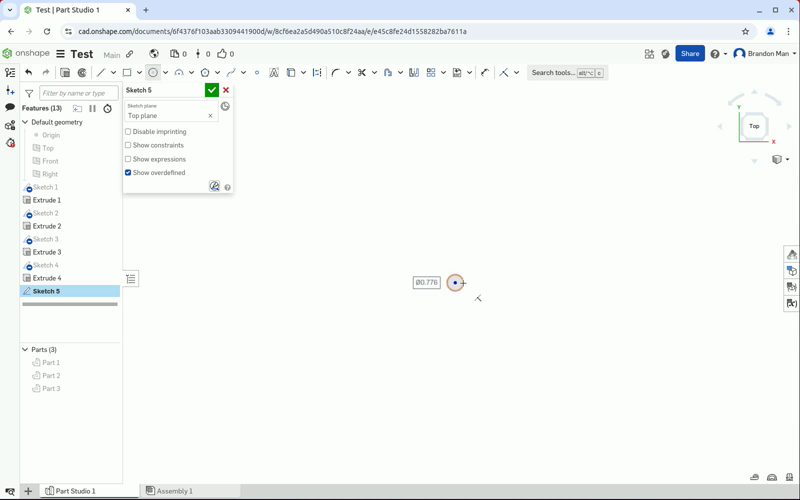
scroll(-6)
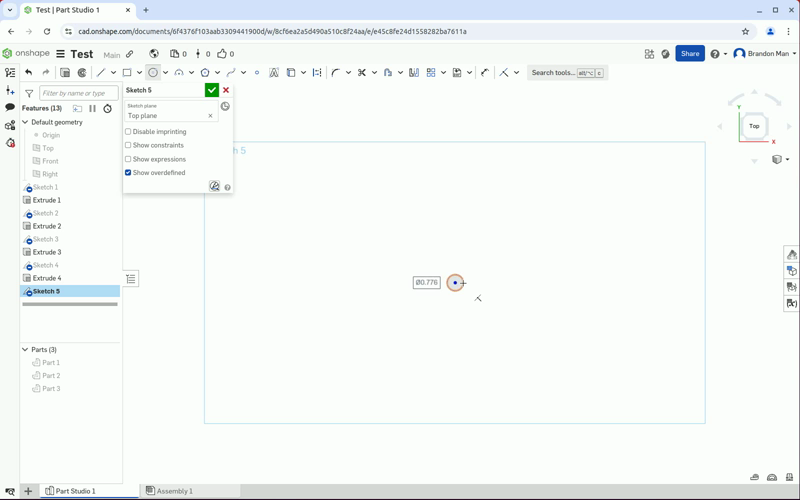
scroll(-6)
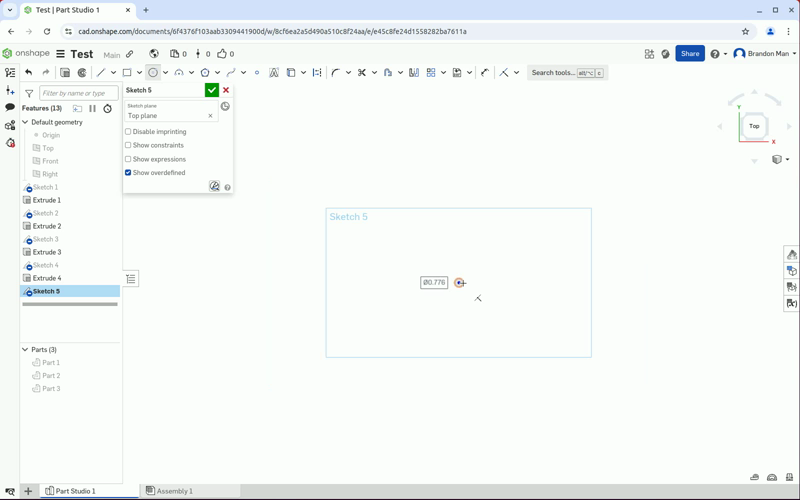
scroll(-6)
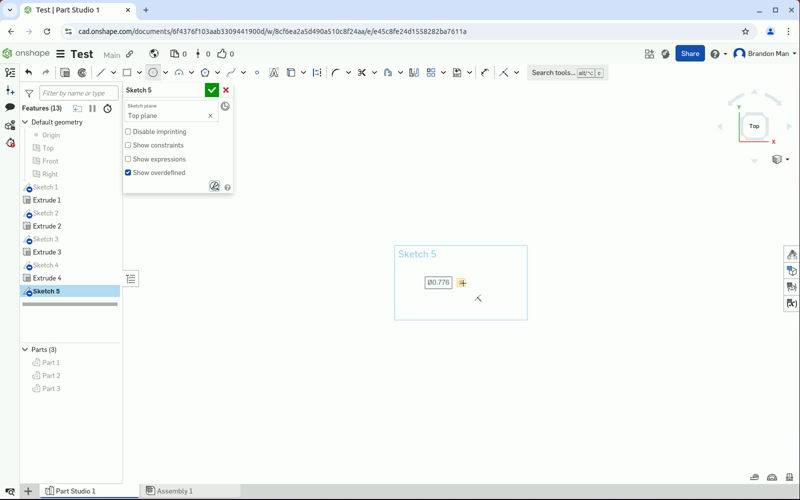
key(esc)
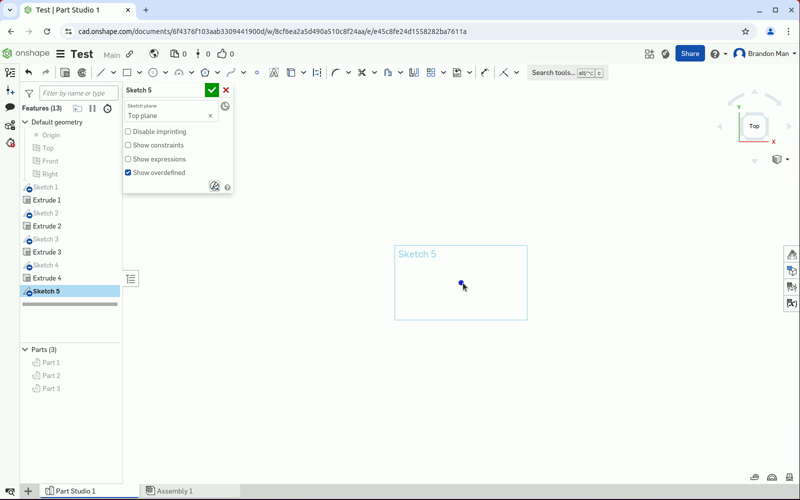
mouse_move(460, 283)
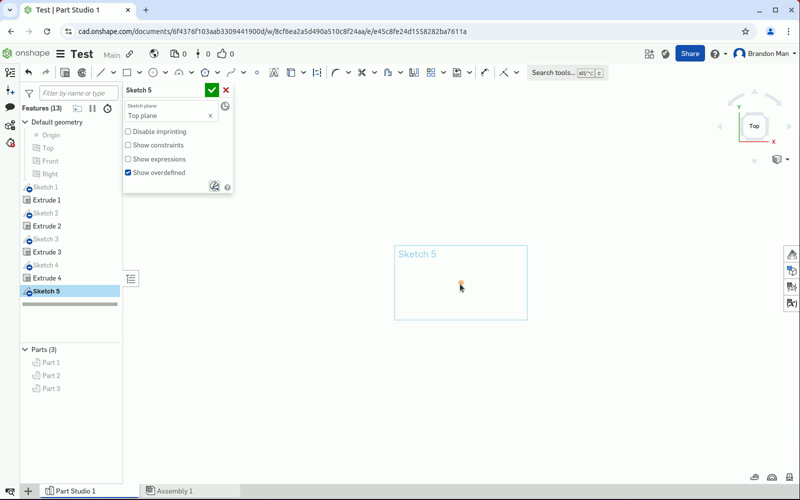
scroll(6)
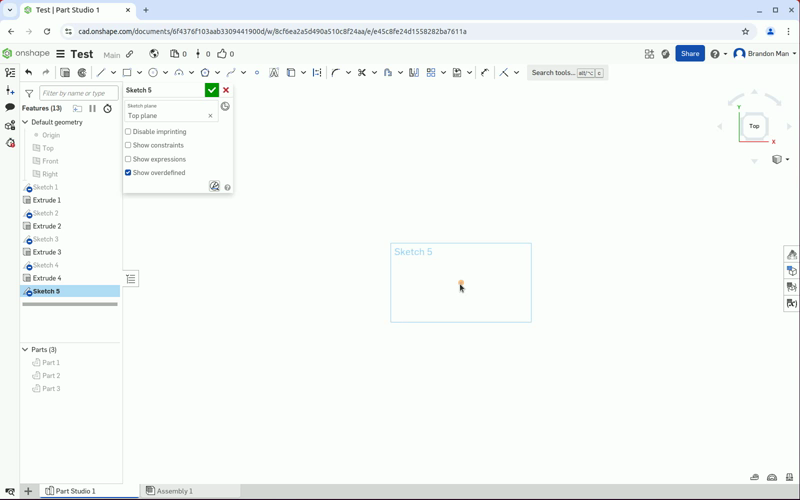
scroll(6)
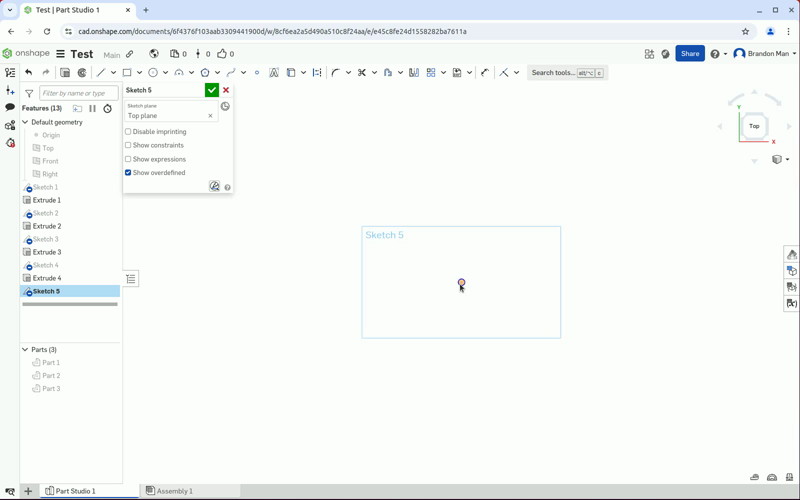
scroll(6)
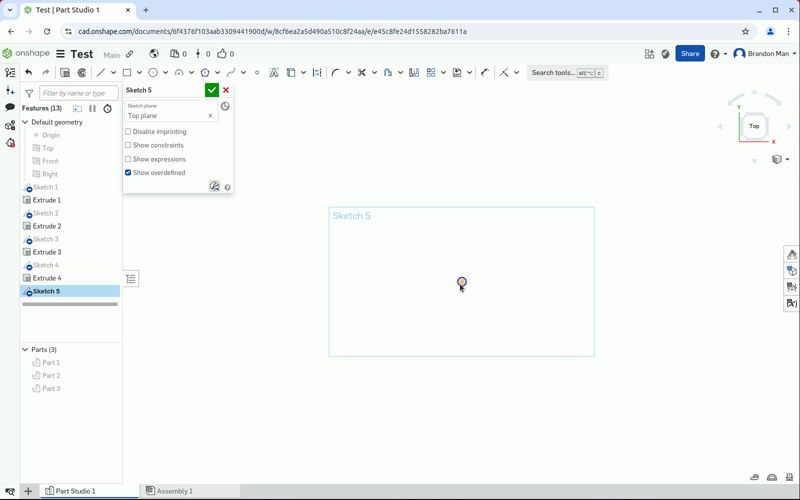
scroll(6)
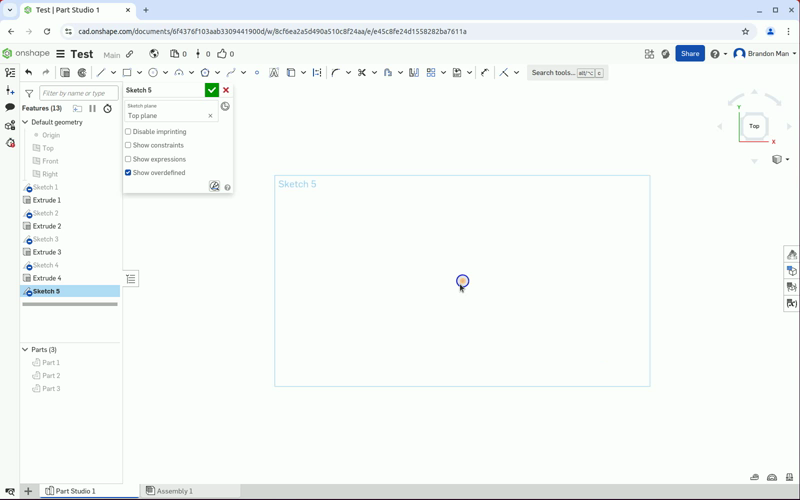
scroll(6)
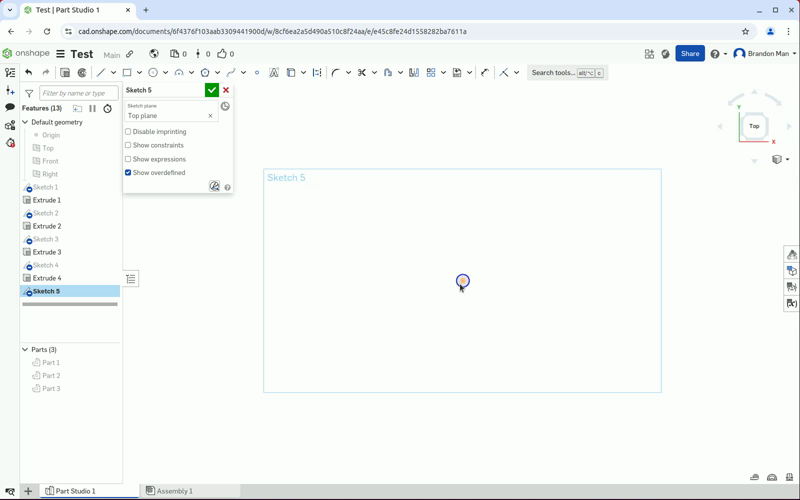
scroll(6)
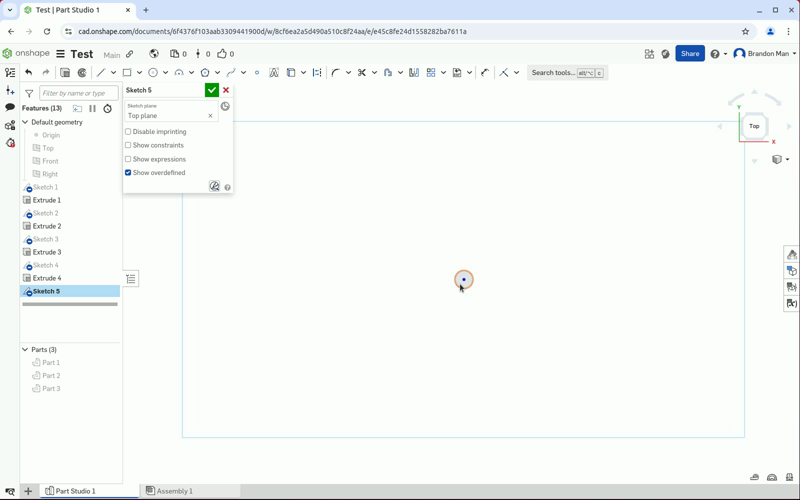
scroll(6)
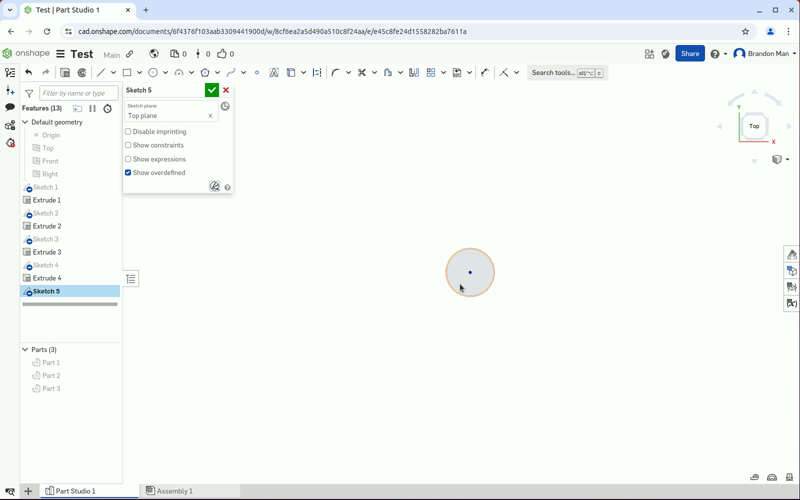
click(460, 283)
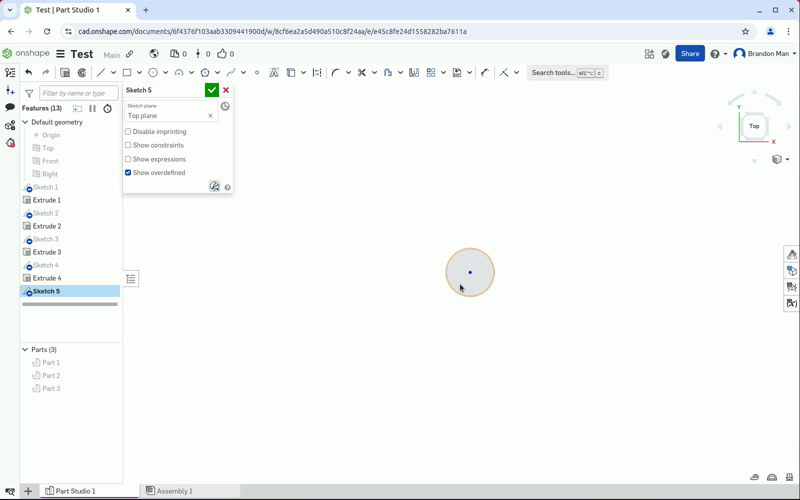
scroll(-6)
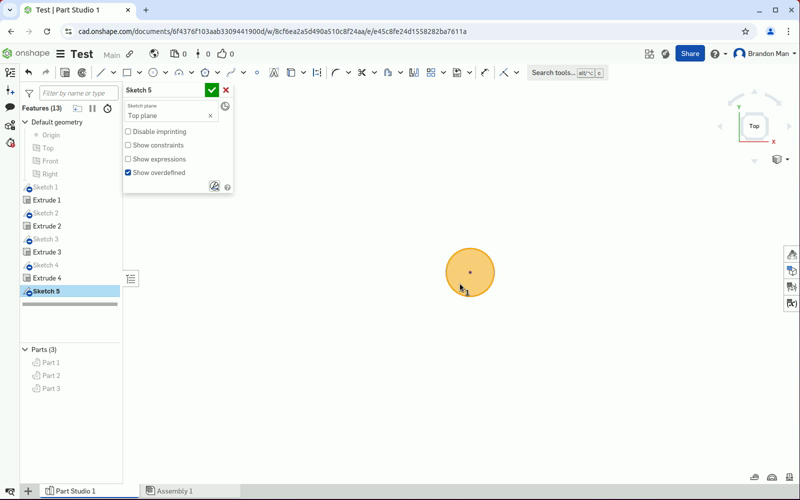
scroll(-6)
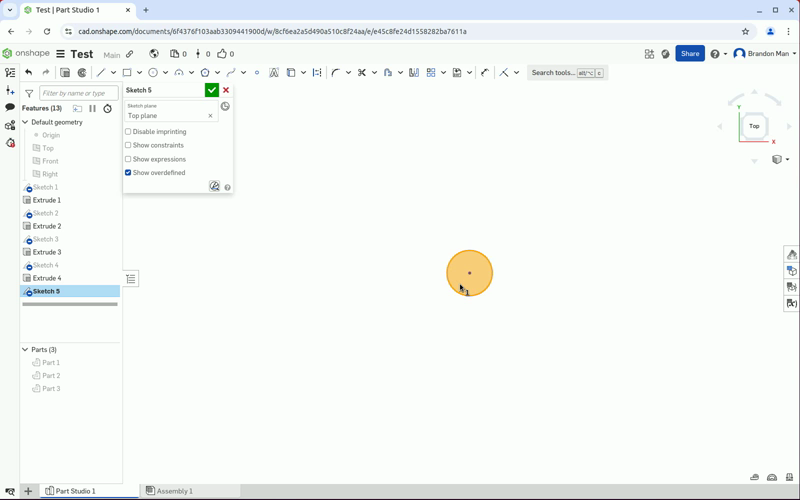
scroll(-6)
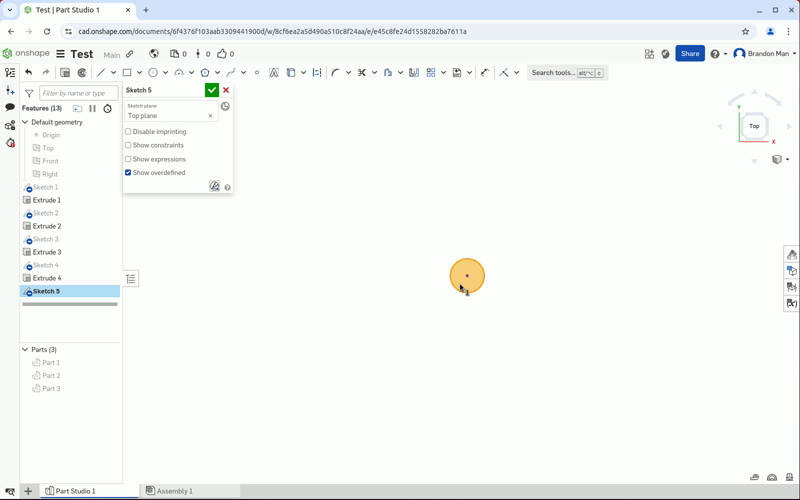
scroll(-6)
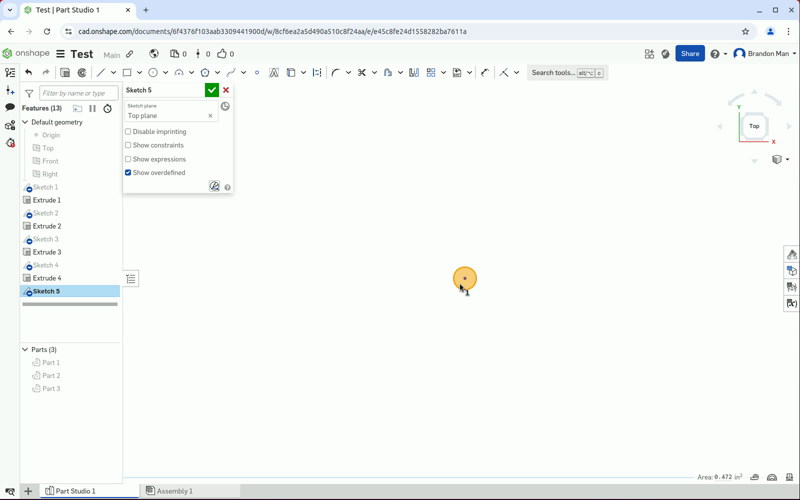
scroll(-6)
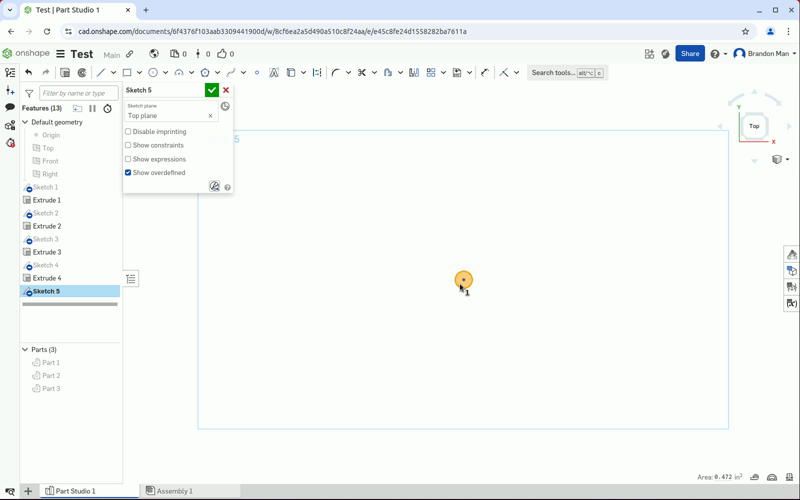
scroll(-6)
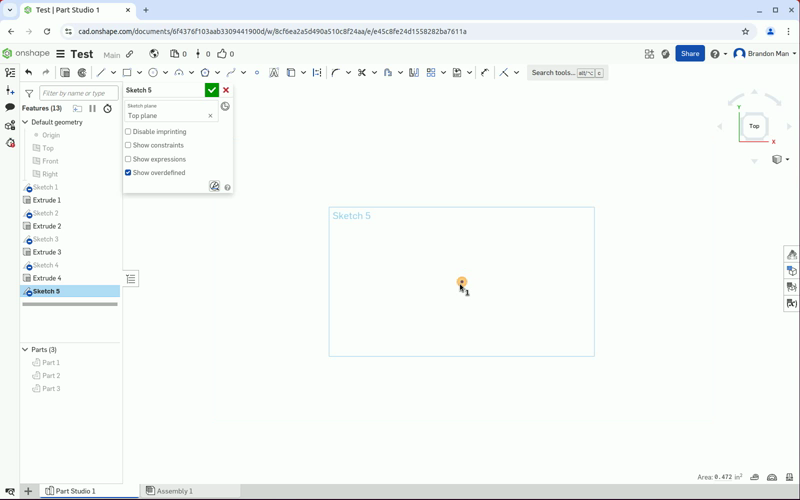
scroll(-6)
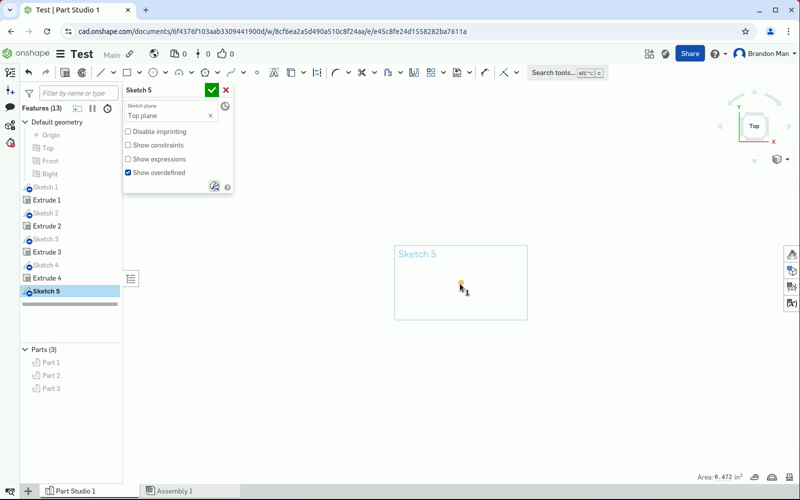
mouse_move(73, 352)
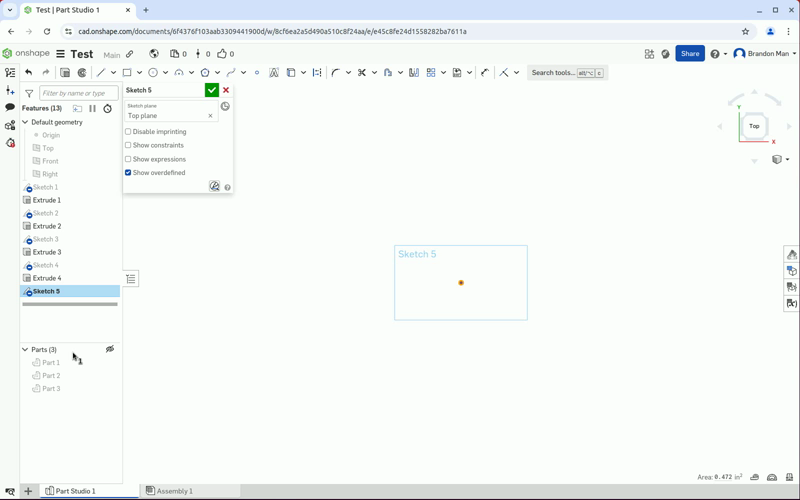
key(shift+y)
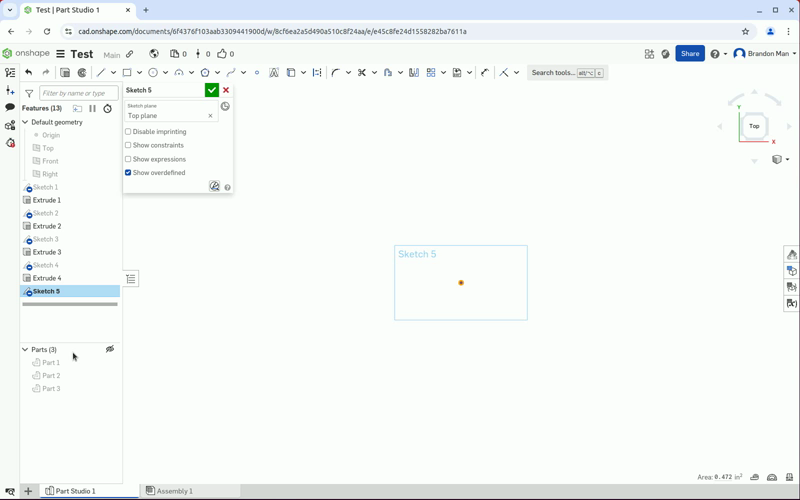
key(shift+e)
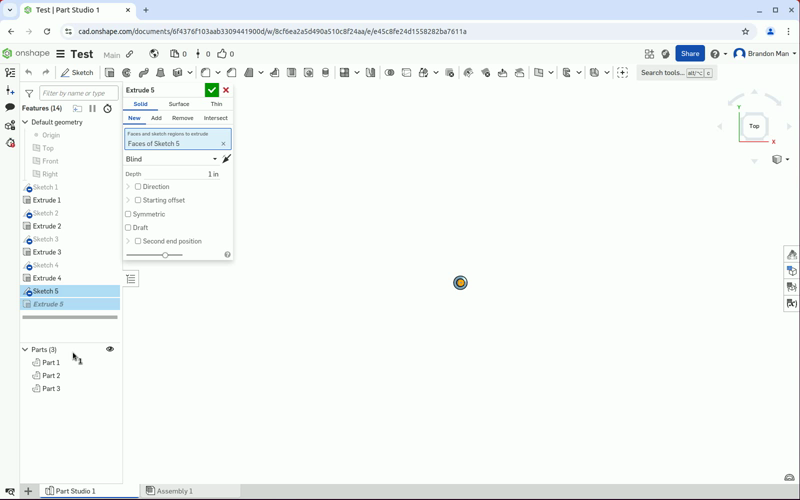
mouse_move(143, 106)
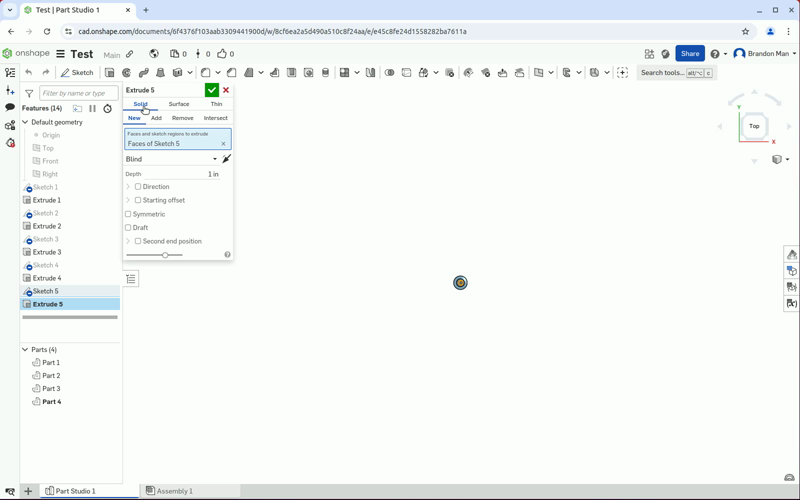
click(143, 106)
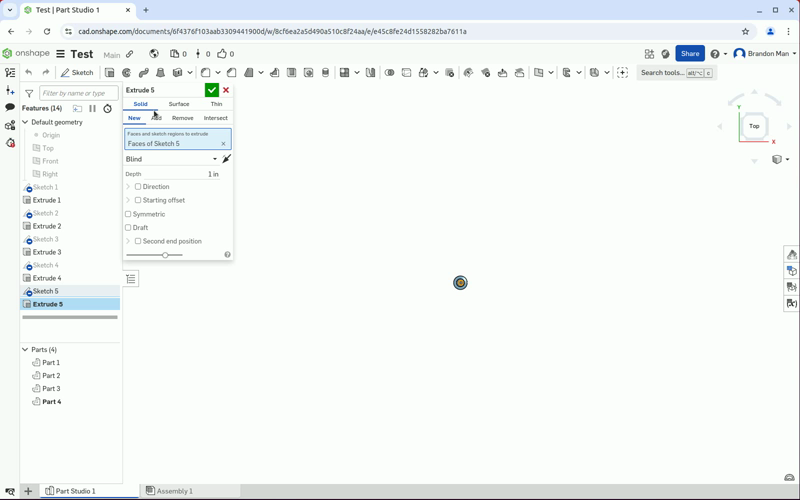
mouse_move(186, 120)
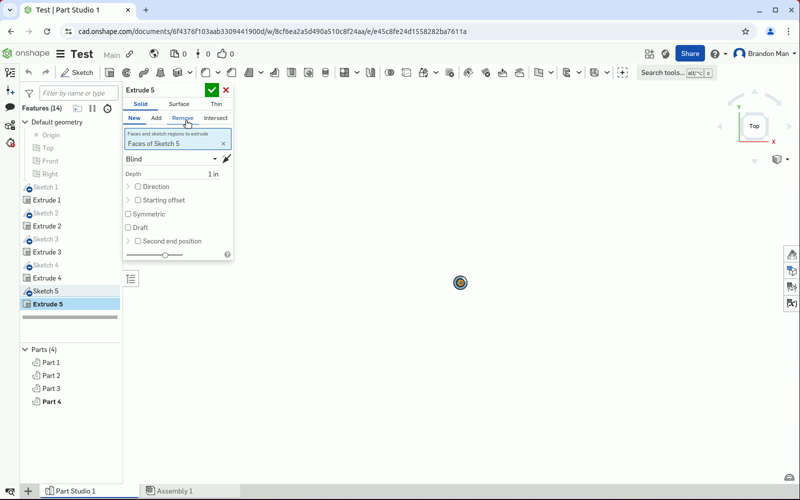
click(186, 120)
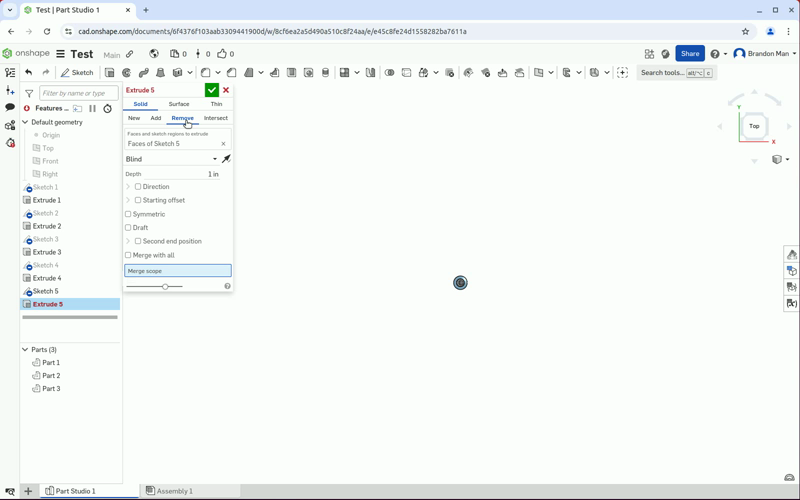
key(tab, 4)
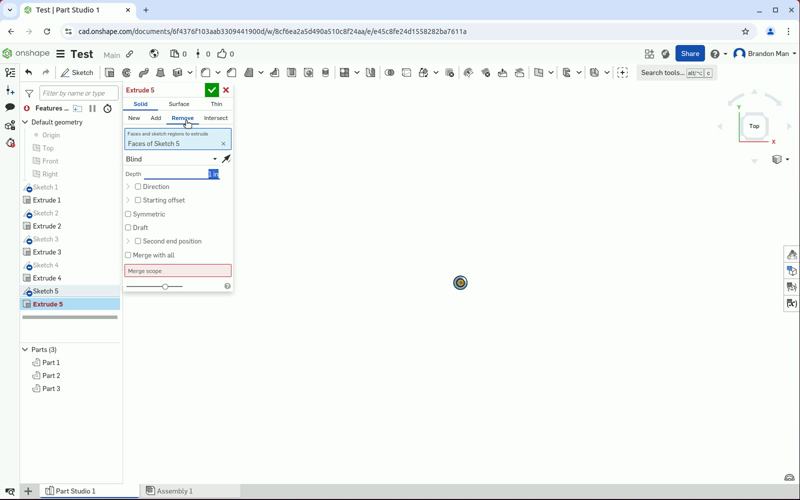
text(-2.889)
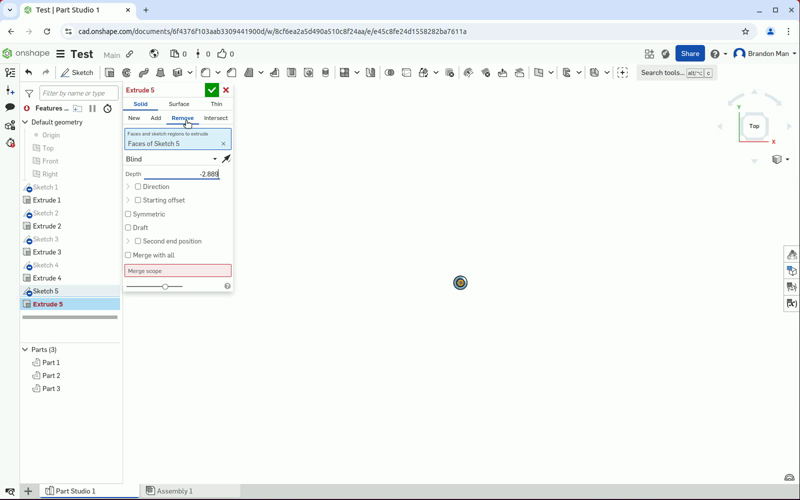
key(tab, 6)
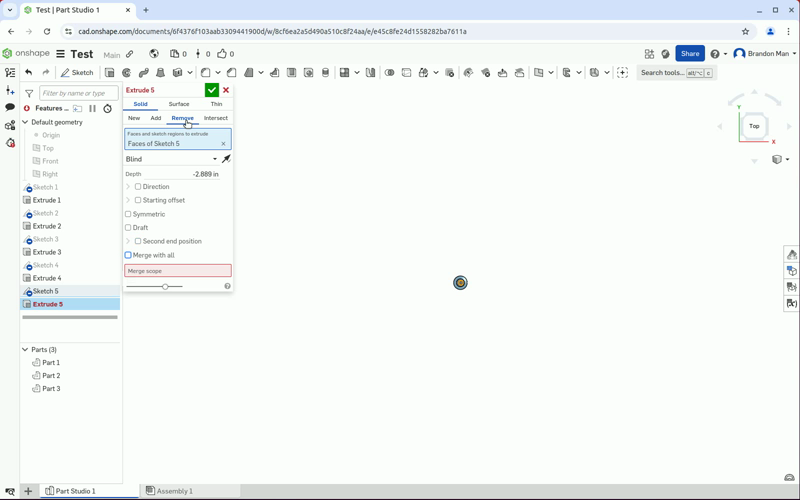
key(space)
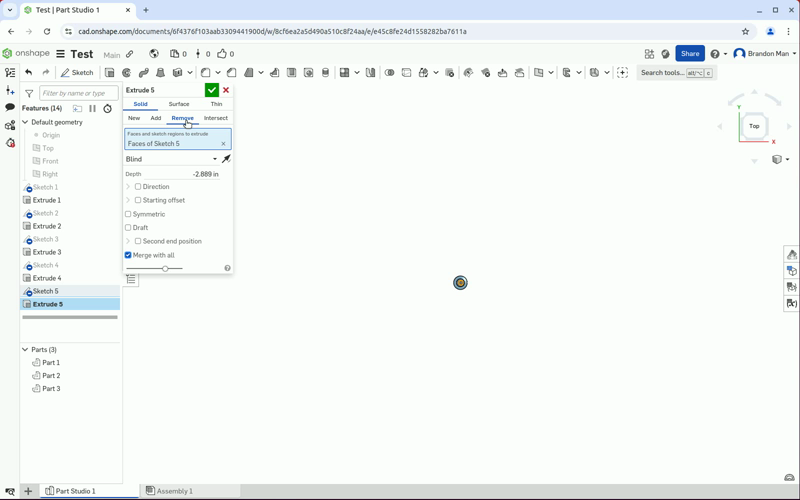
key(enter)
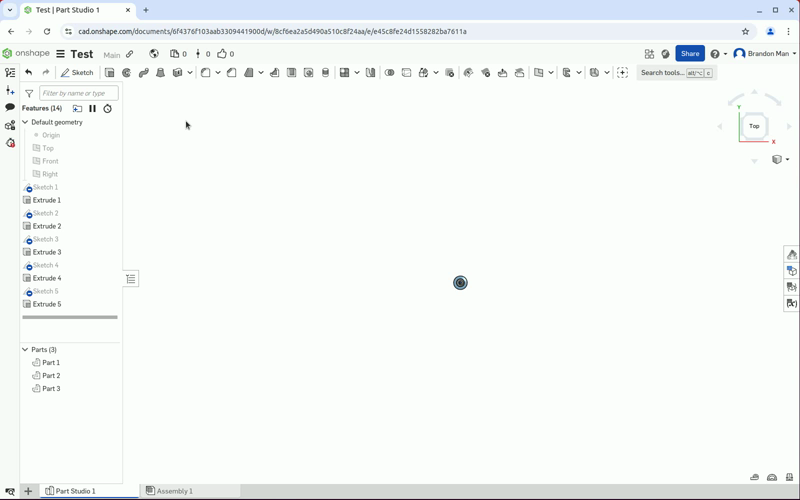
key(shift+h)
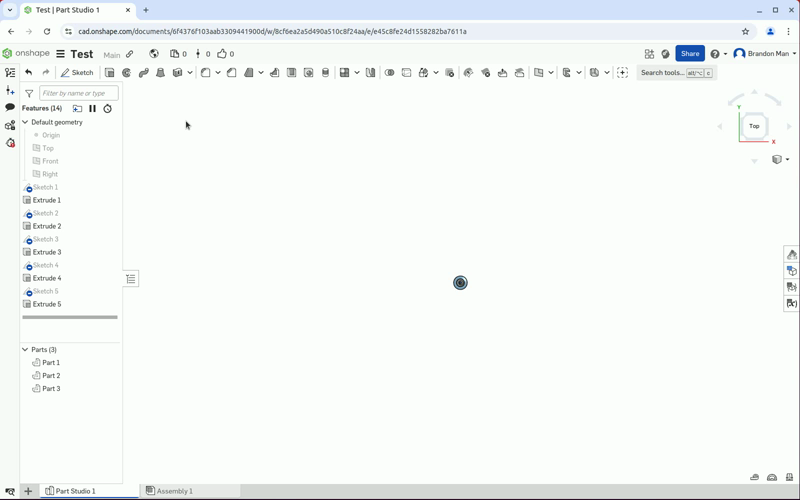
key(shift+h)
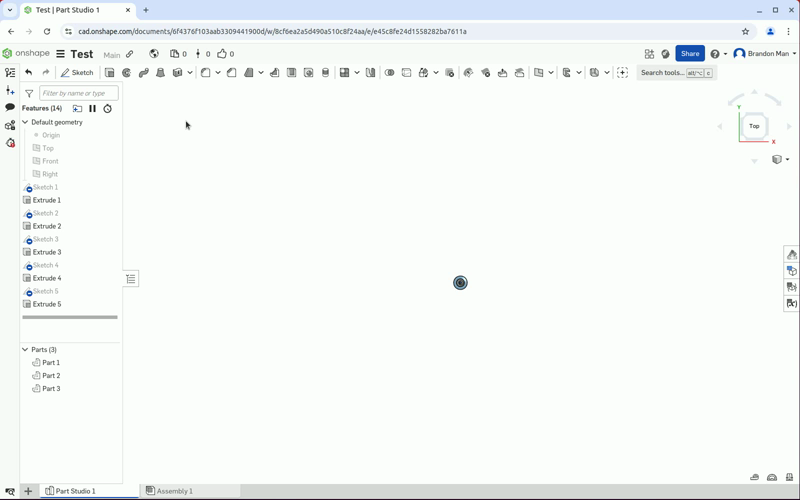
mouse_move(73, 189)
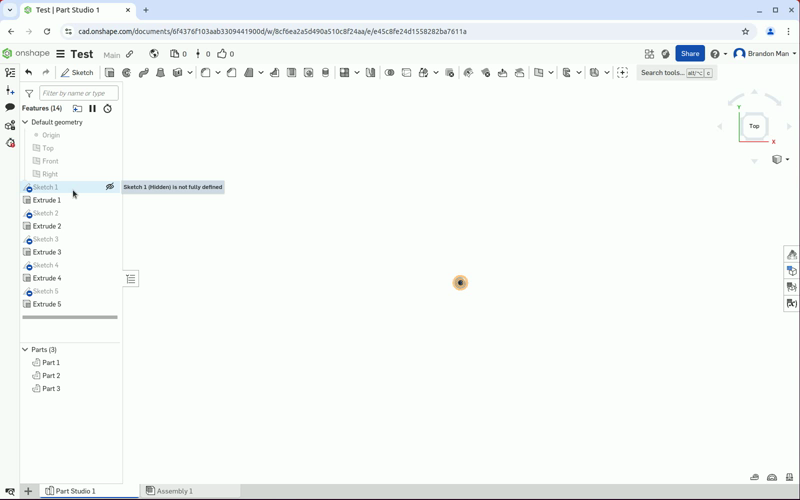
click(73, 189)
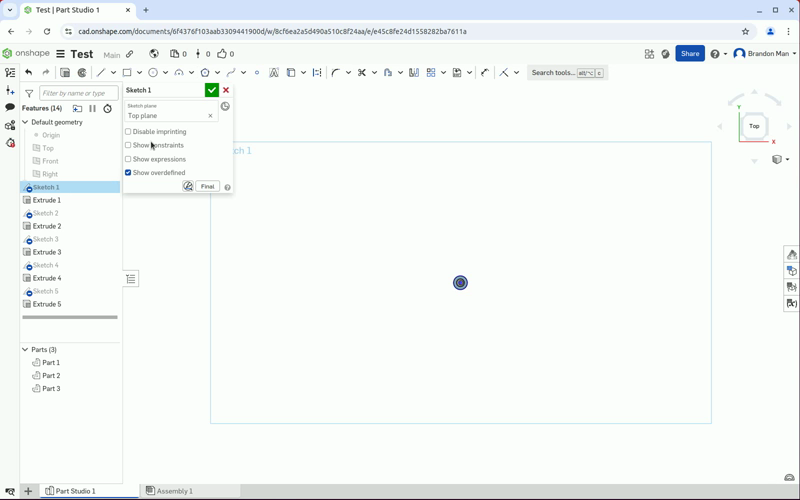
mouse_move(229, 92)
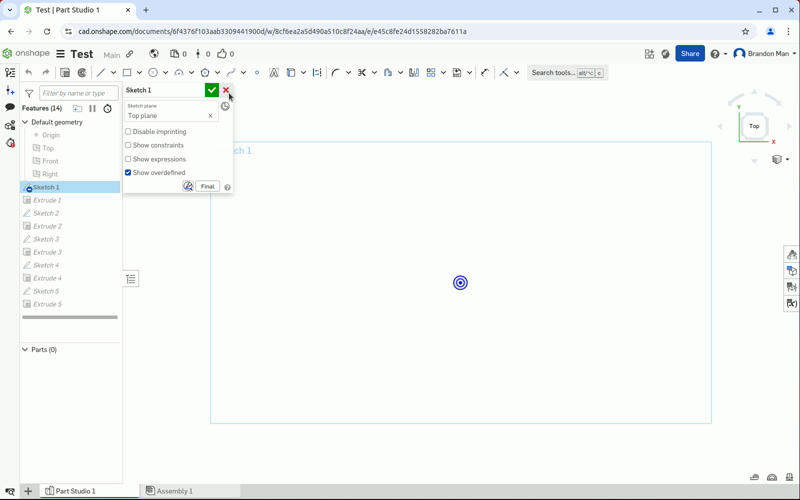
click(229, 92)
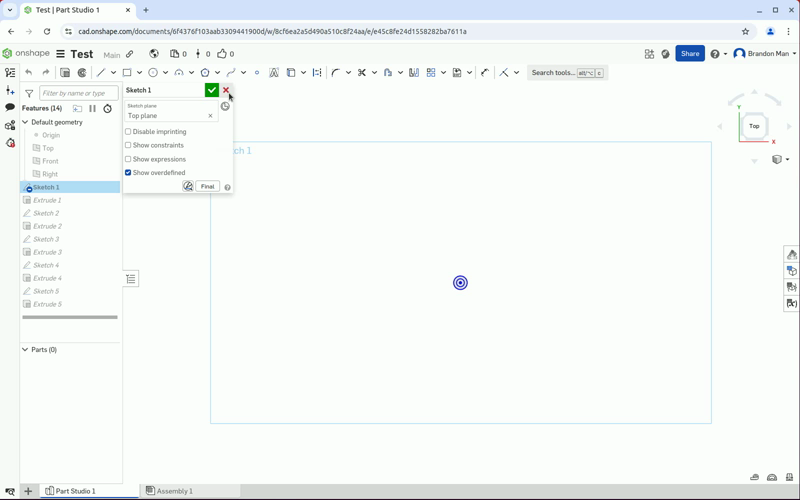
key(shift+s)
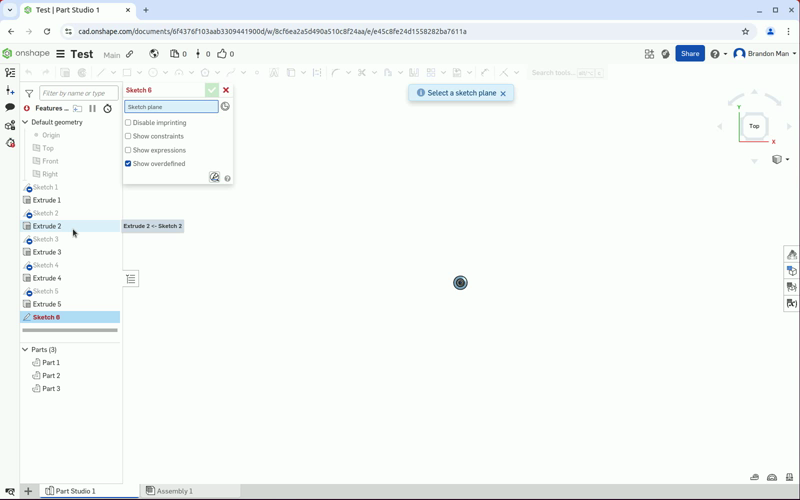
scroll(3)
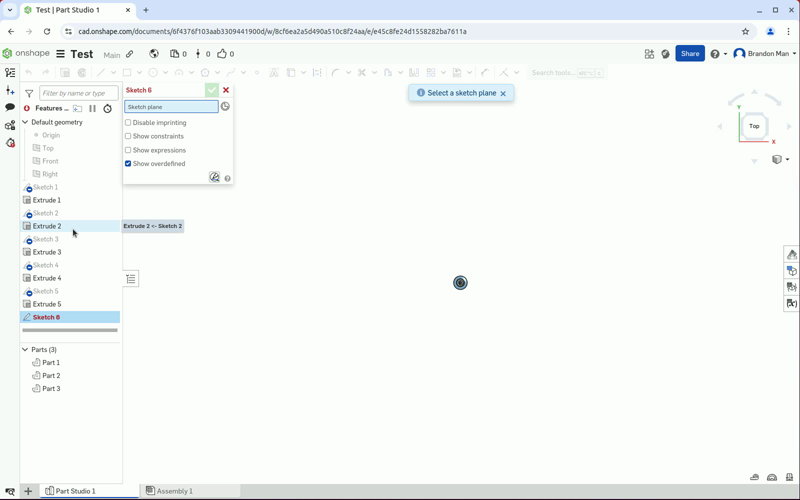
mouse_move(73, 150)
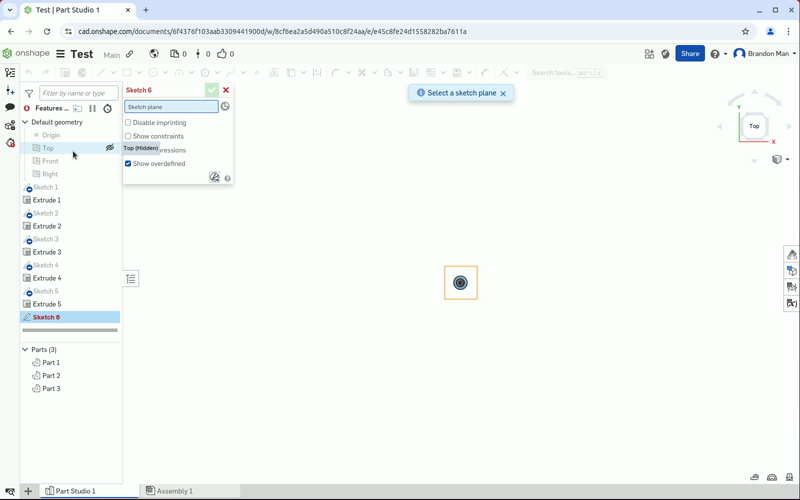
click(73, 150)
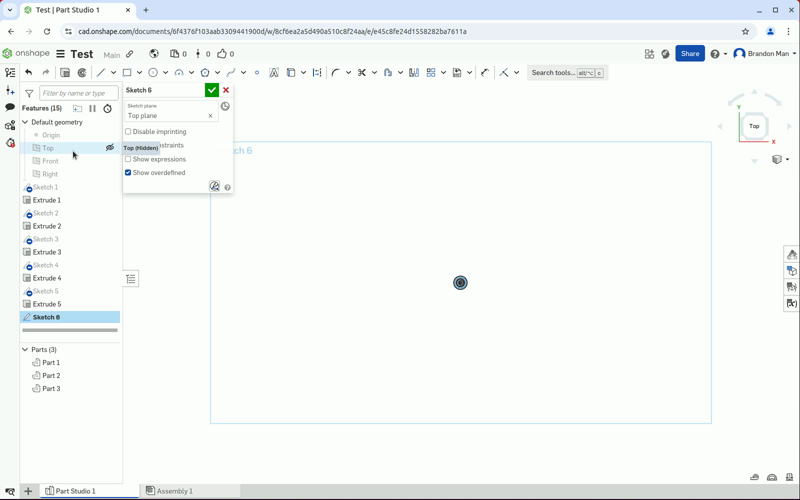
mouse_move(73, 352)
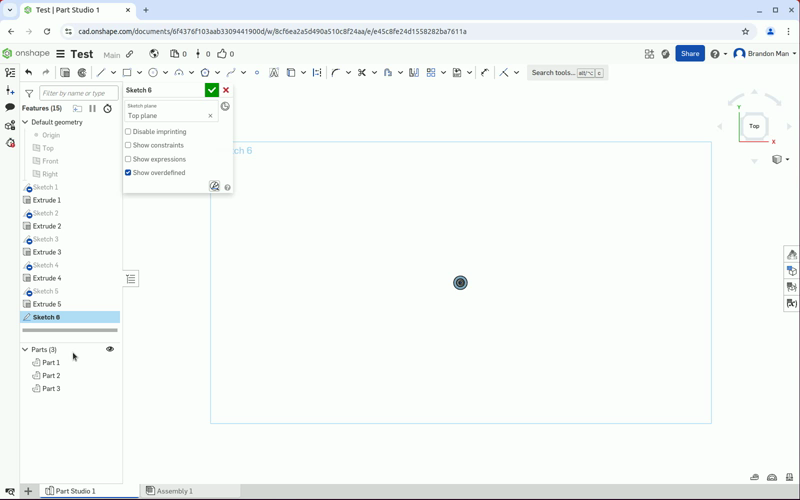
key(y)
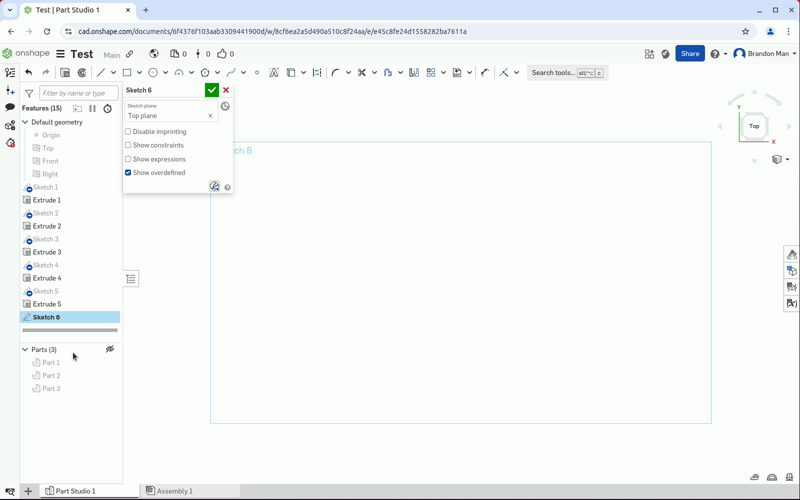
key(c)
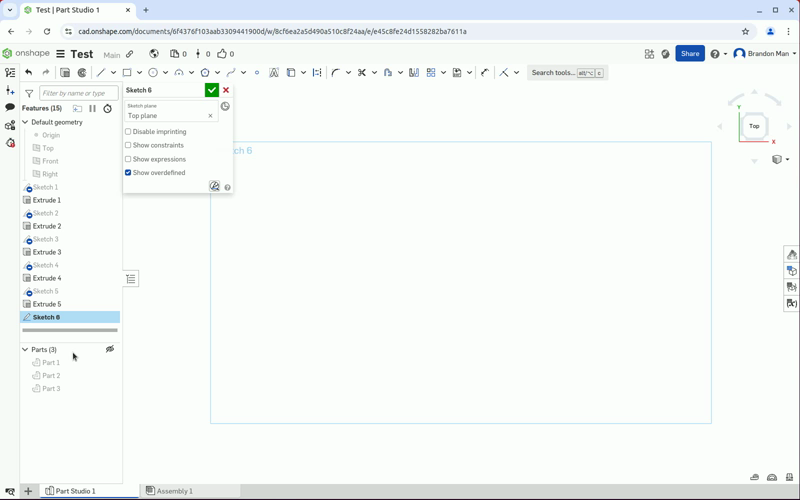
key_down(shift)
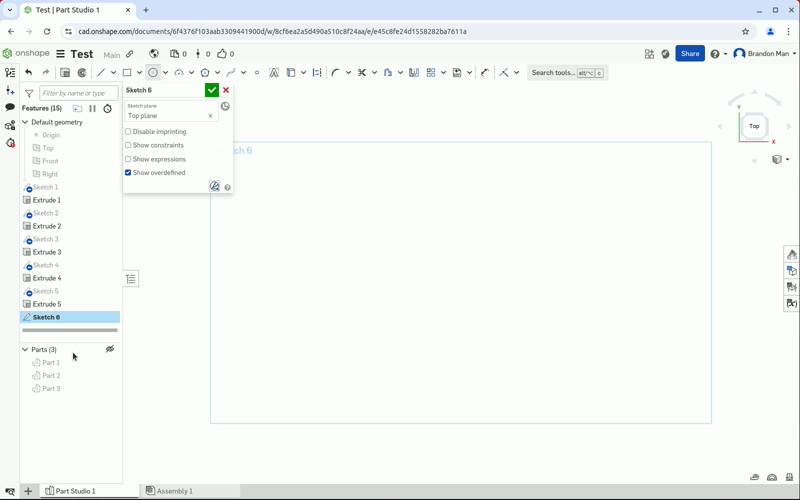
mouse_move(460, 282)
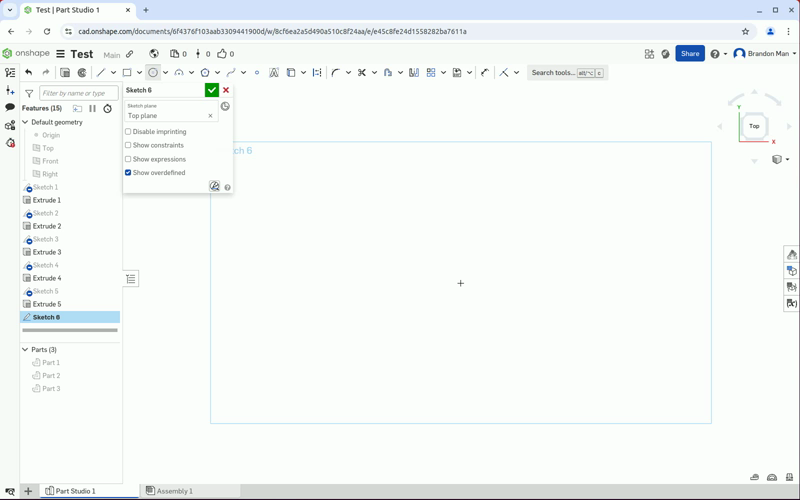
click(460, 282)
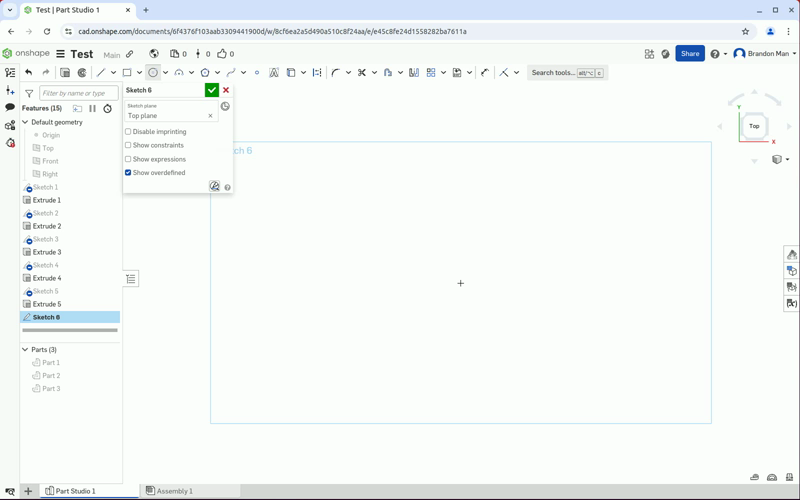
key_up(shift)
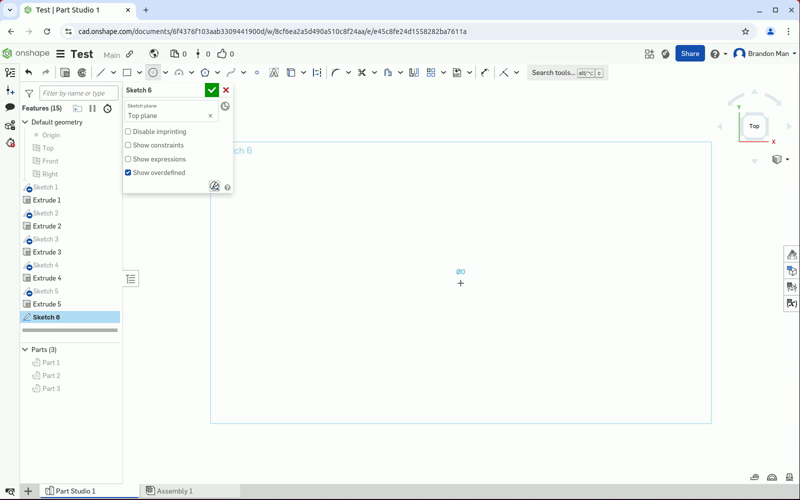
mouse_move(464, 282)
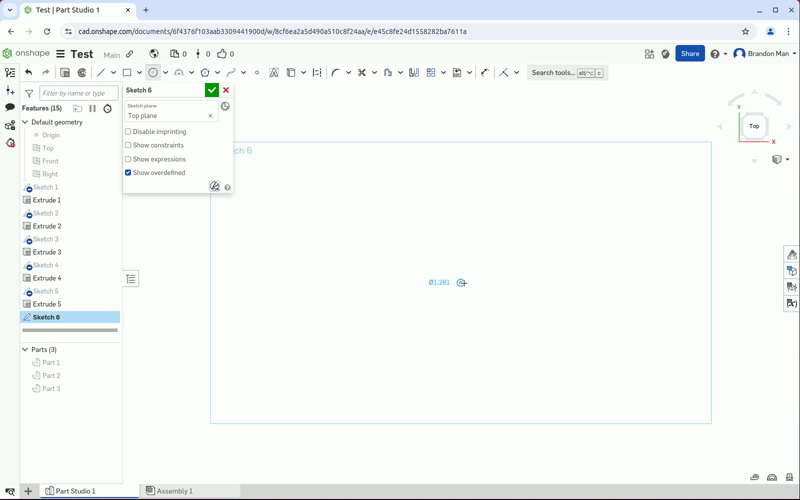
click(464, 282)
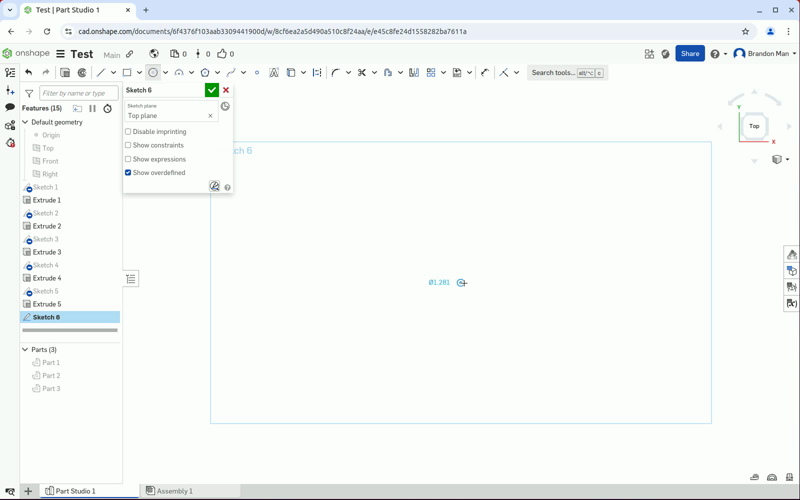
key(esc)
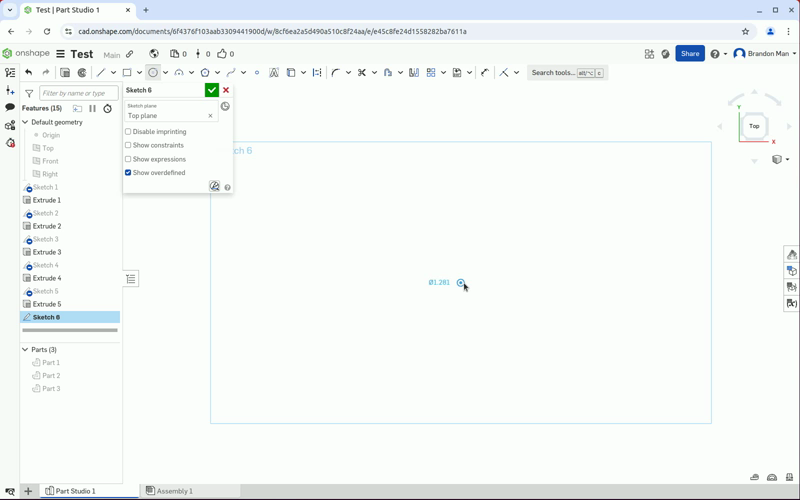
key(c)
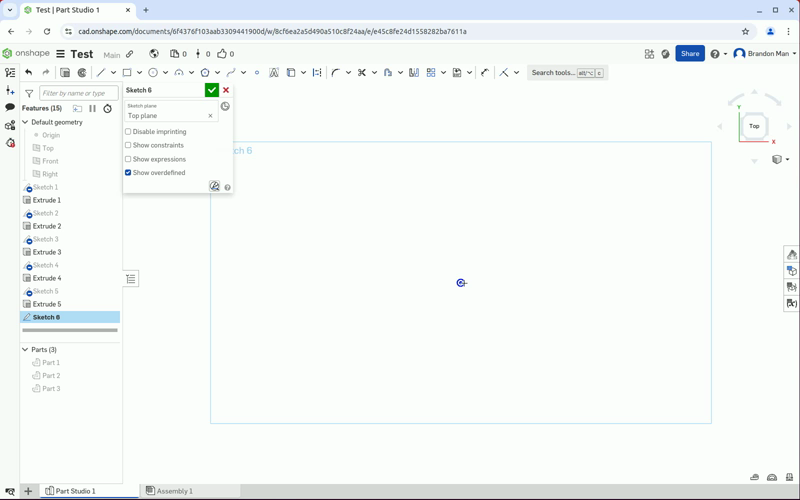
key_down(shift)
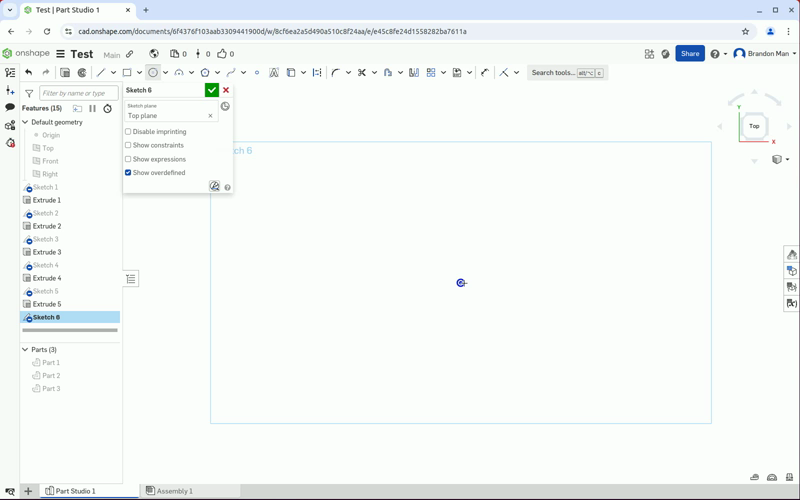
mouse_move(460, 282)
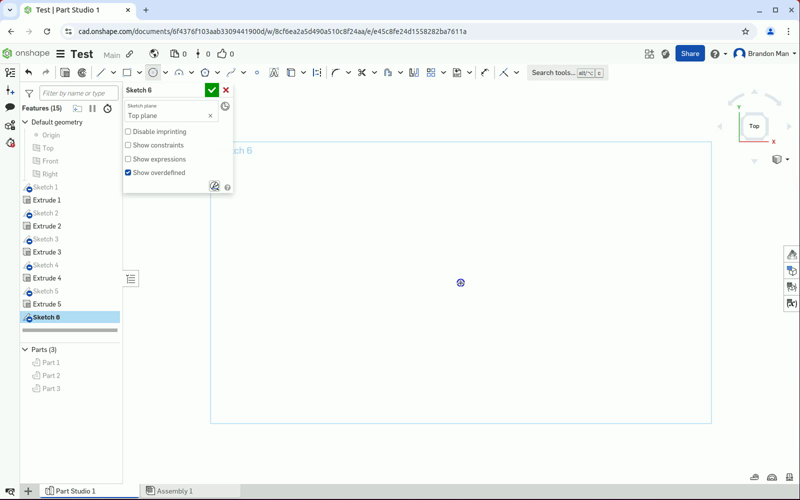
scroll(6)
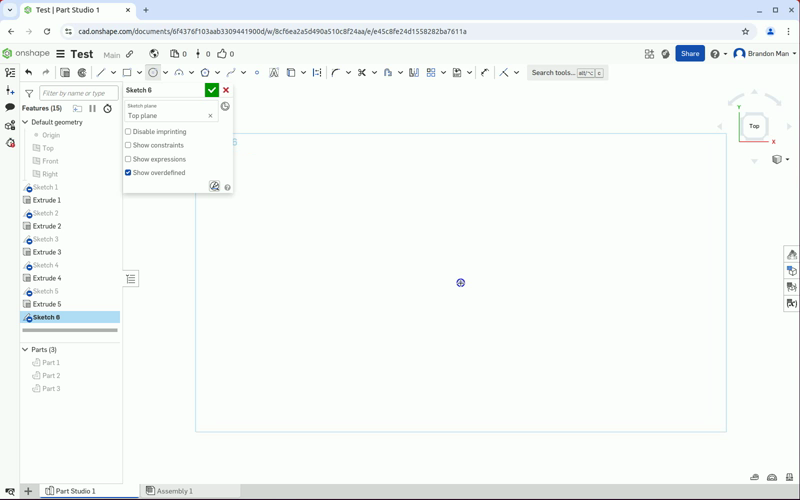
scroll(6)
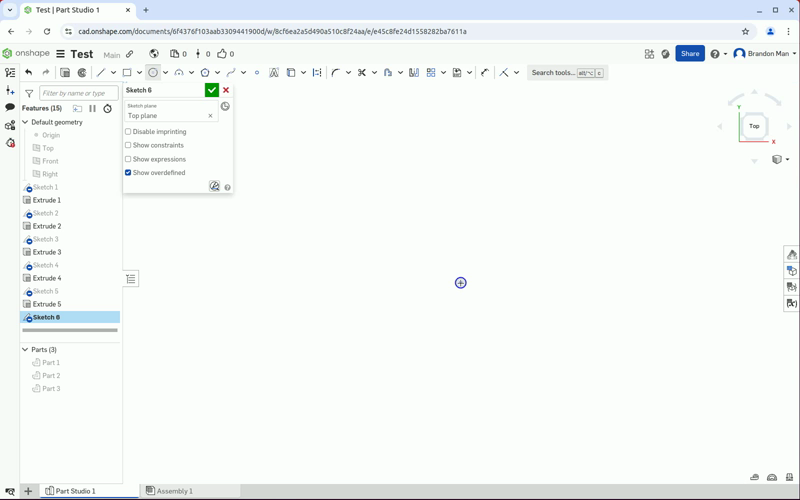
scroll(6)
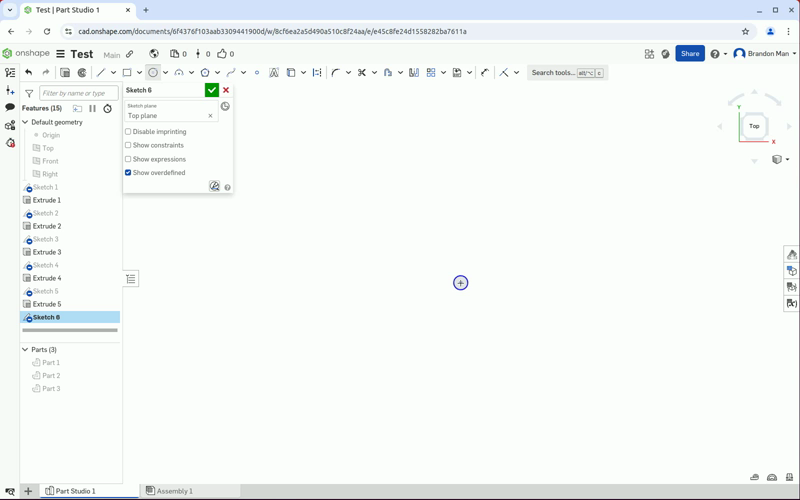
scroll(6)
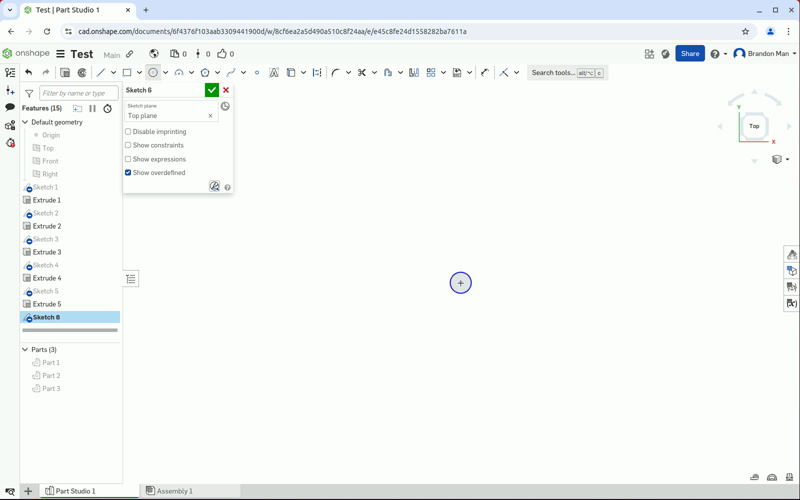
scroll(6)
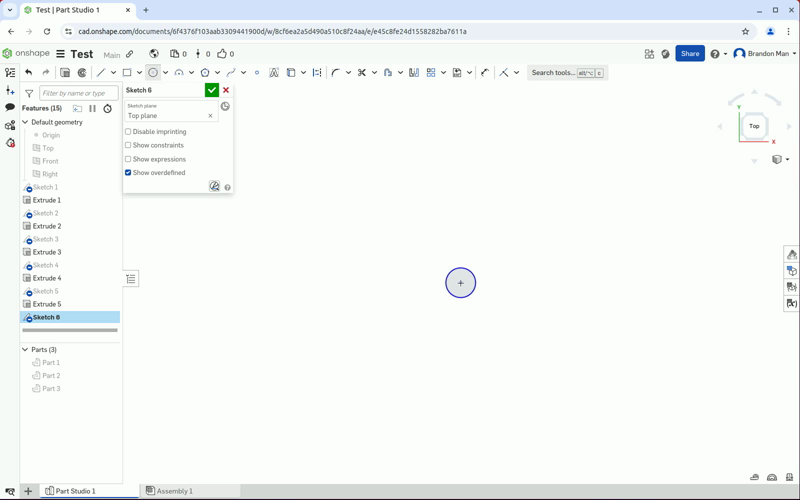
scroll(6)
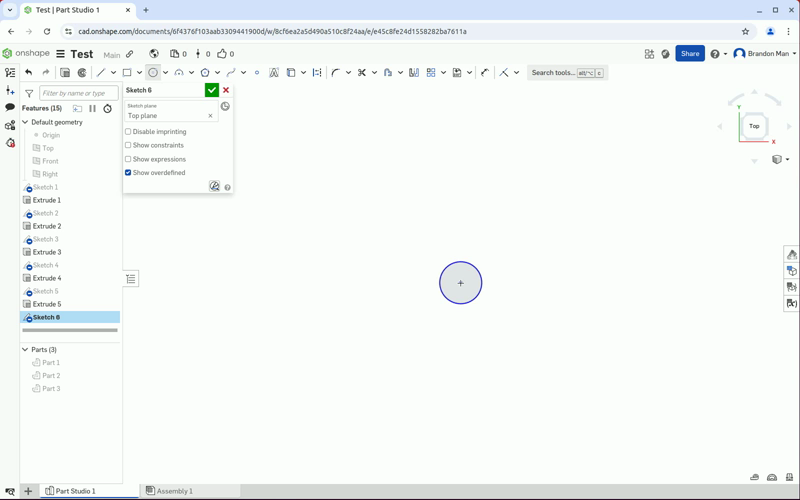
scroll(6)
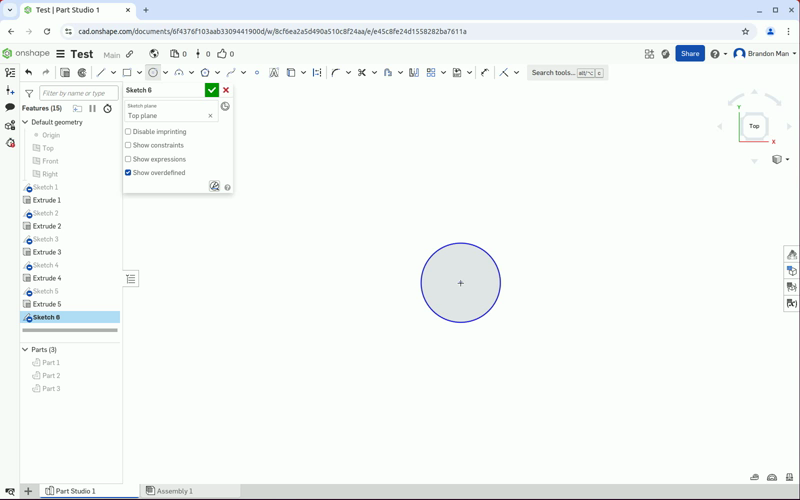
click(460, 282)
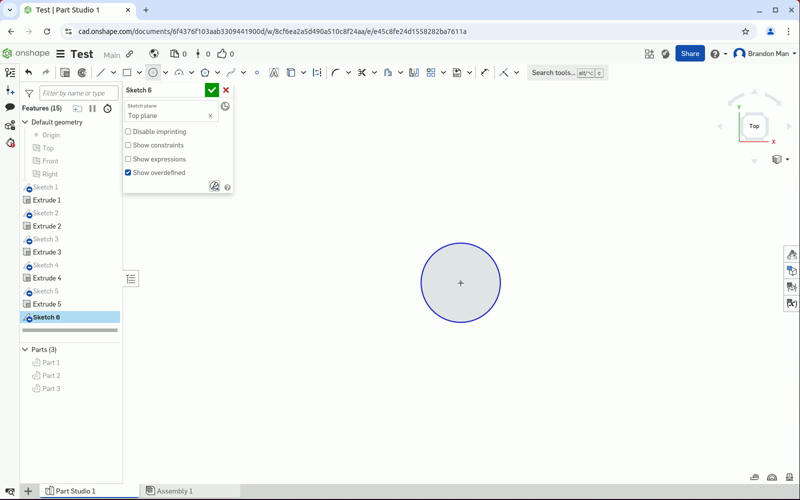
scroll(-6)
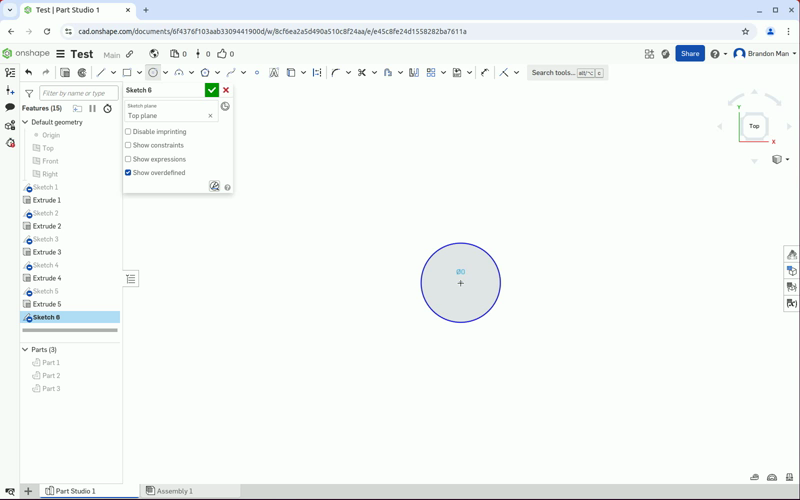
scroll(-6)
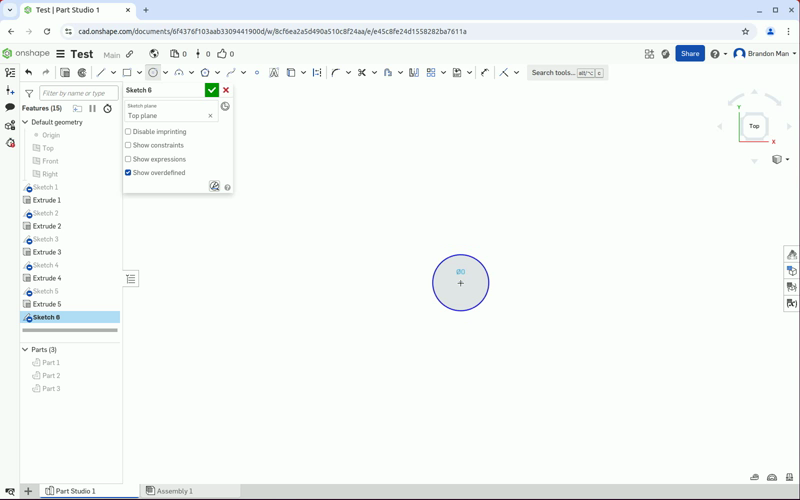
scroll(-6)
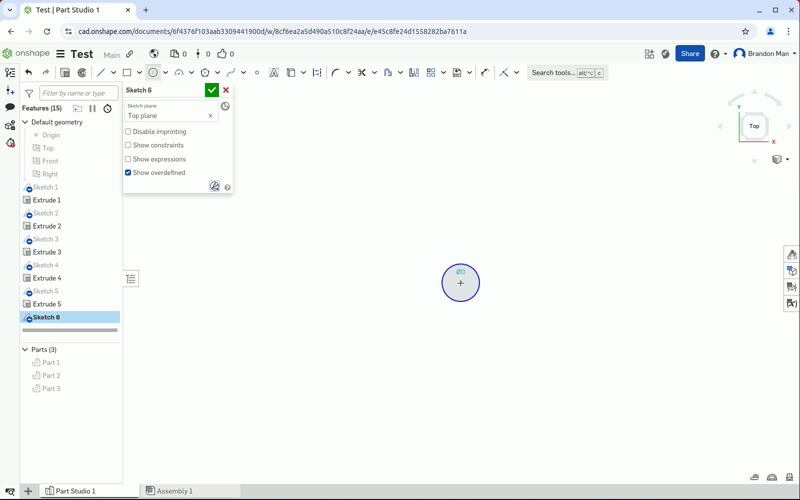
scroll(-6)
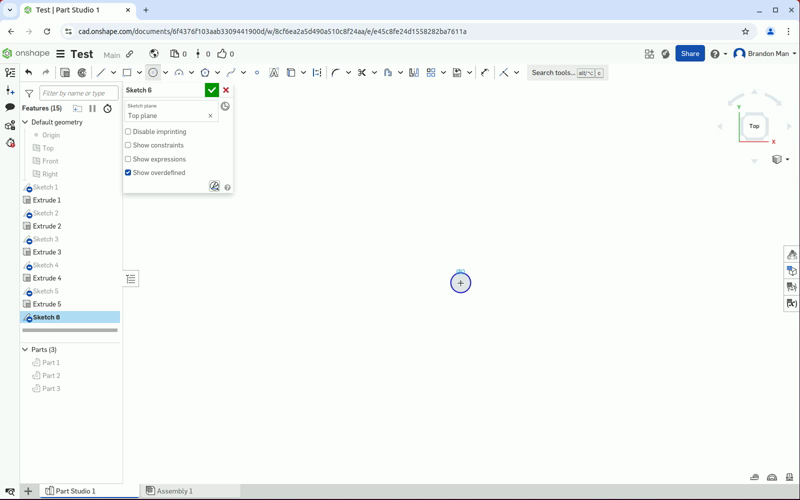
scroll(-6)
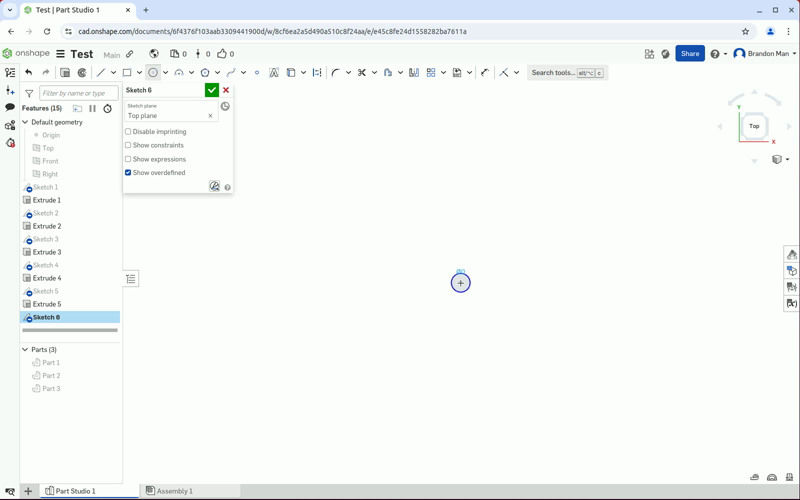
scroll(-6)
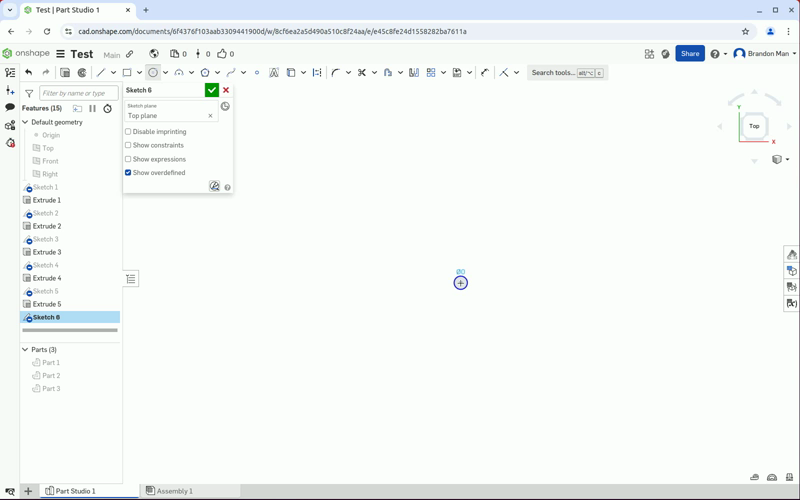
scroll(-6)
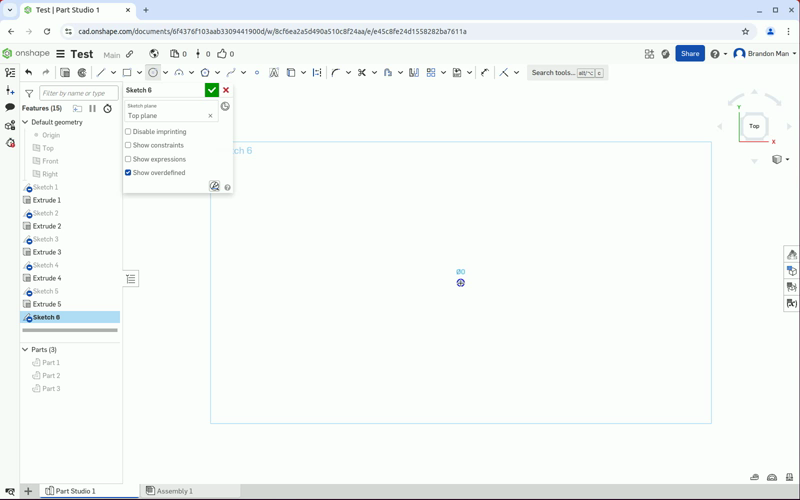
key_up(shift)
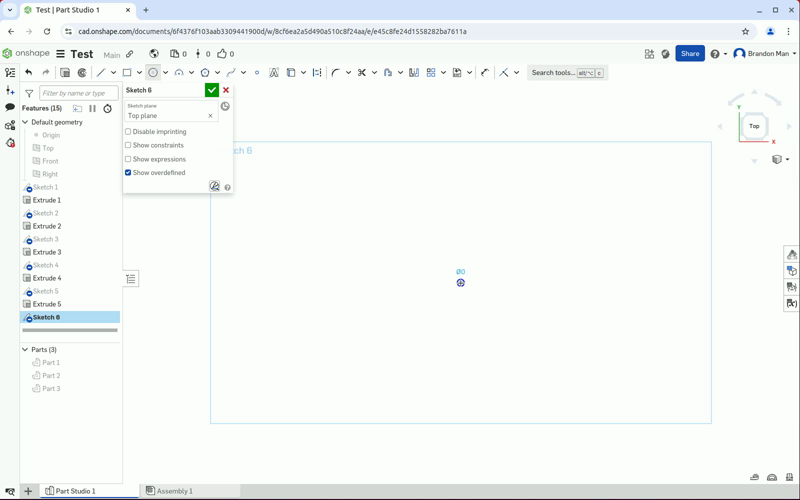
mouse_move(461, 282)
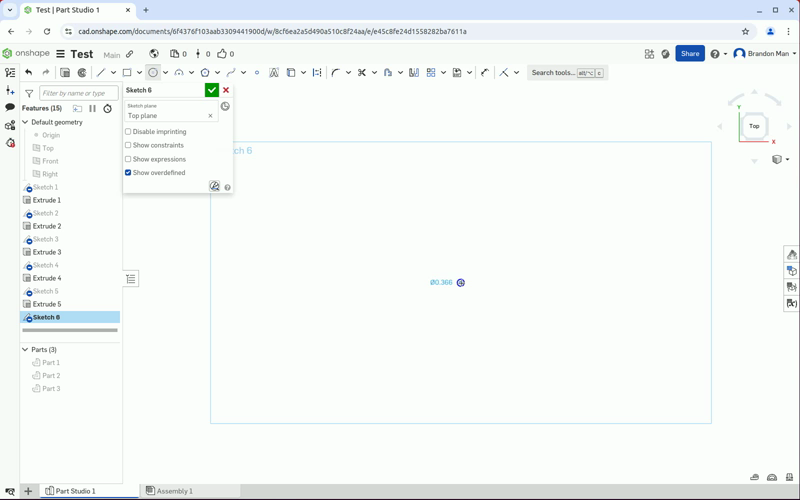
scroll(6)
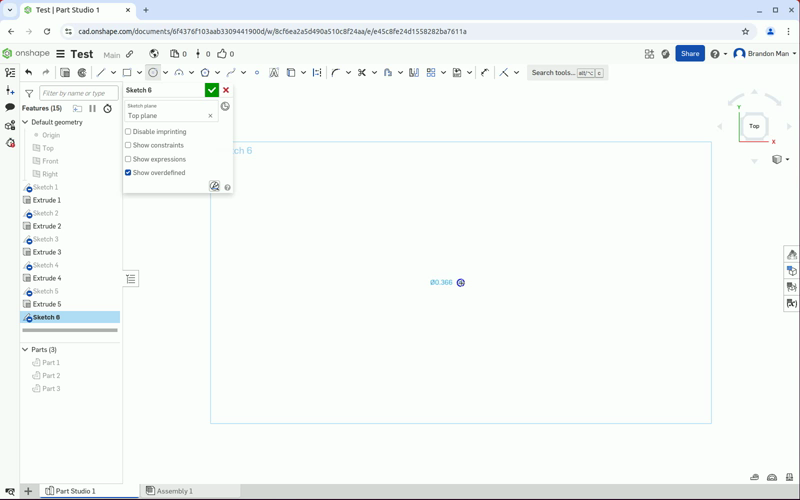
scroll(6)
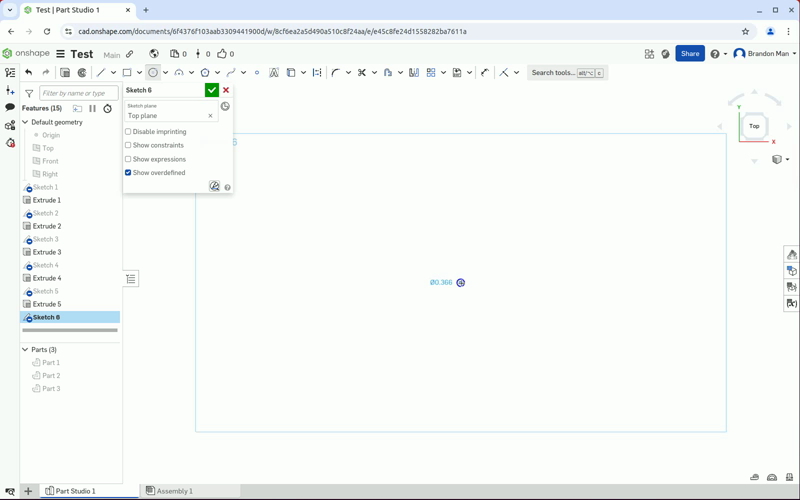
scroll(6)
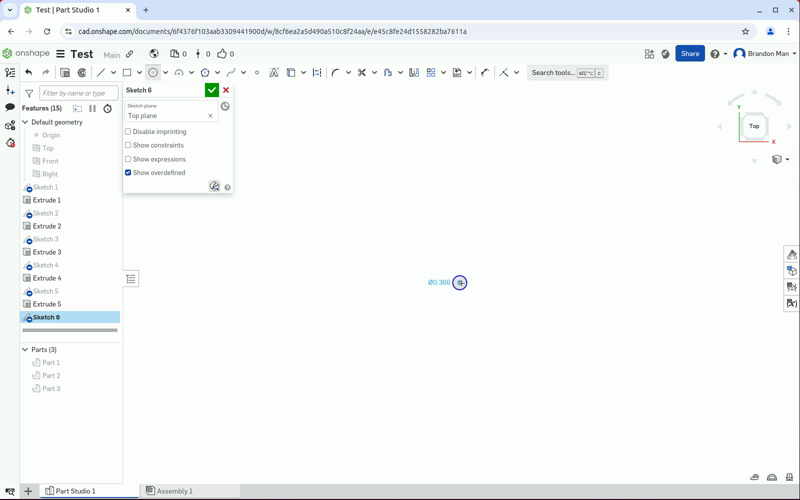
scroll(6)
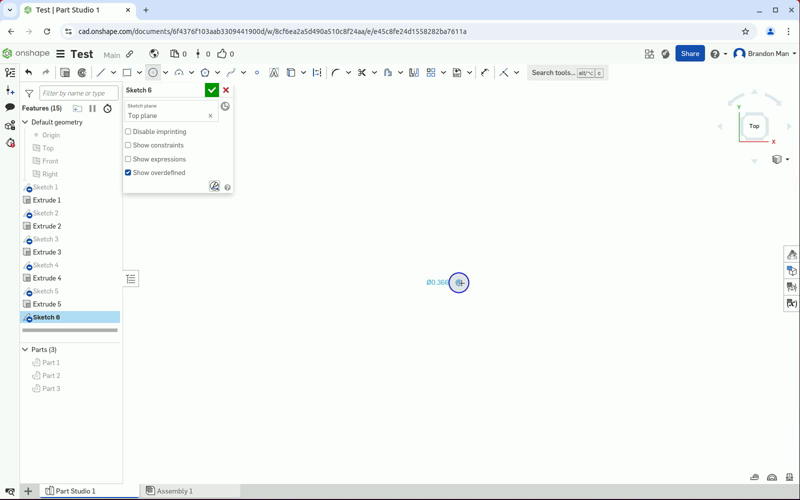
scroll(6)
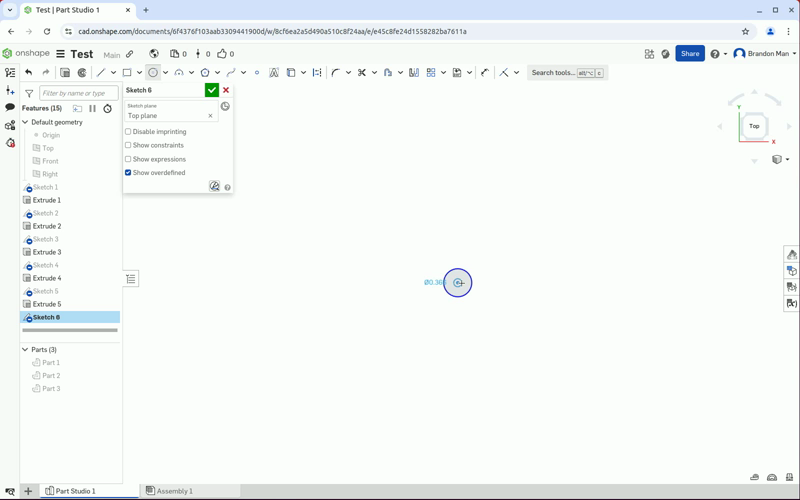
scroll(6)
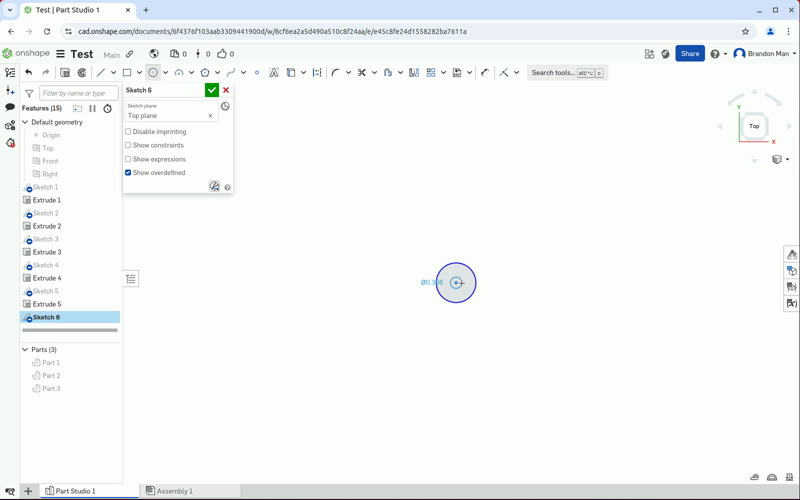
scroll(6)
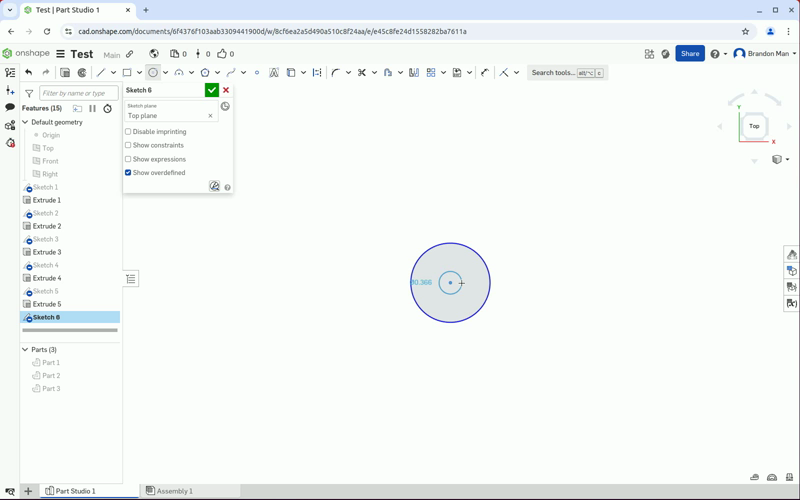
click(461, 282)
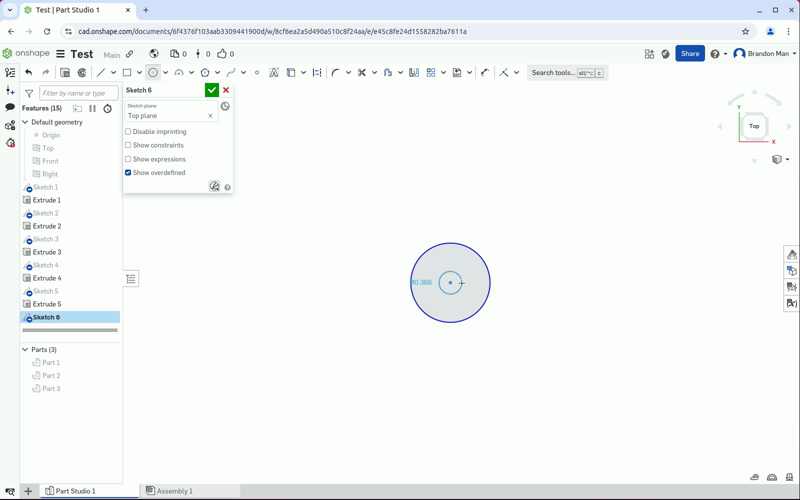
scroll(-6)
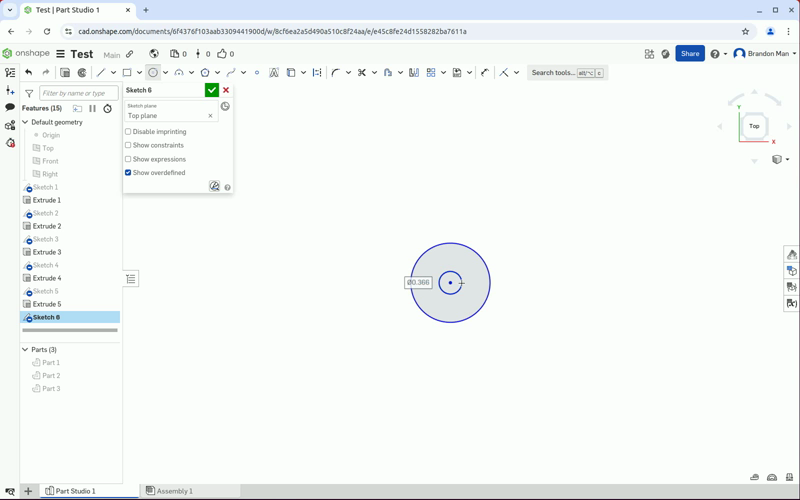
scroll(-6)
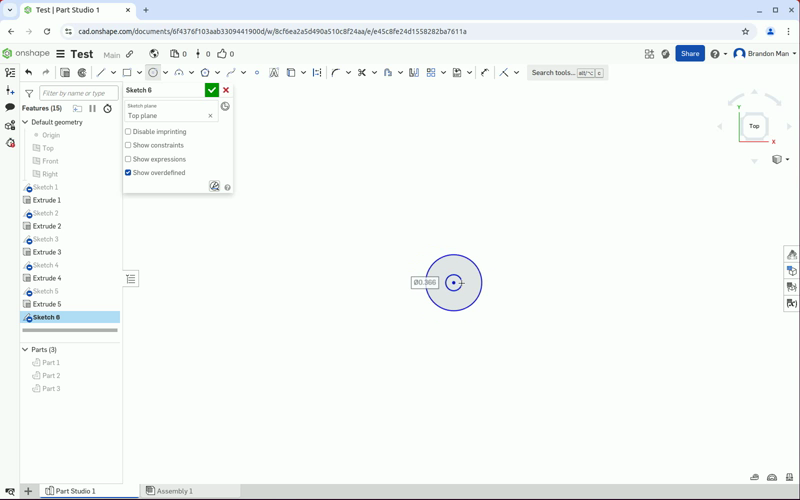
scroll(-6)
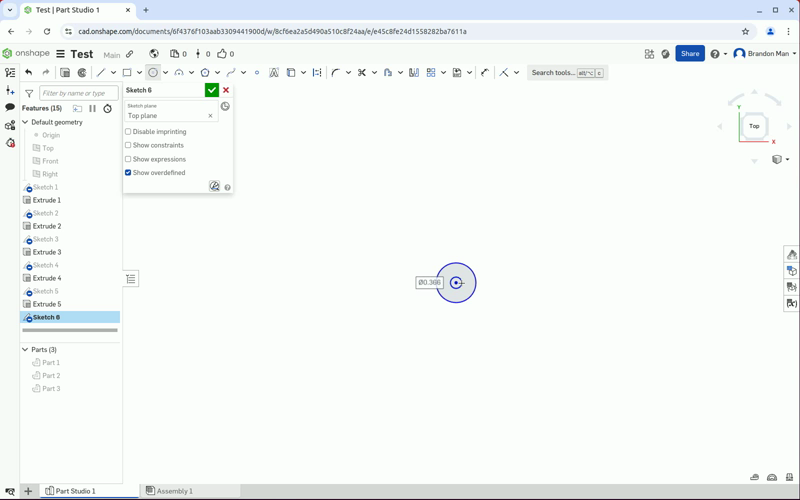
scroll(-6)
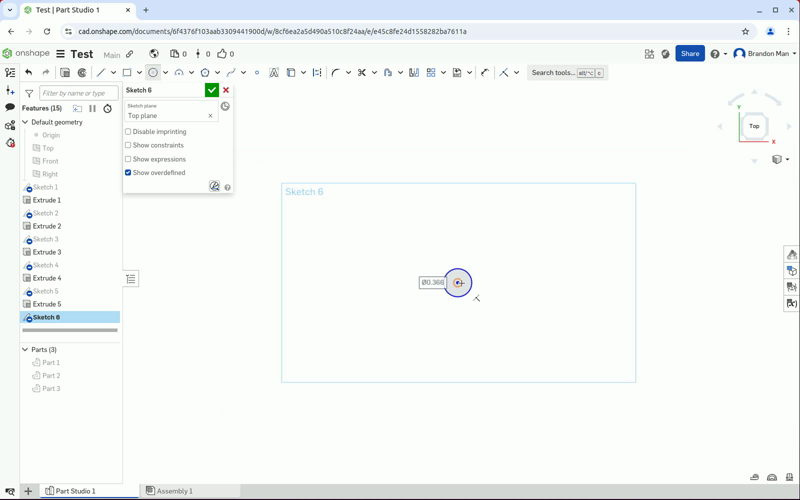
scroll(-6)
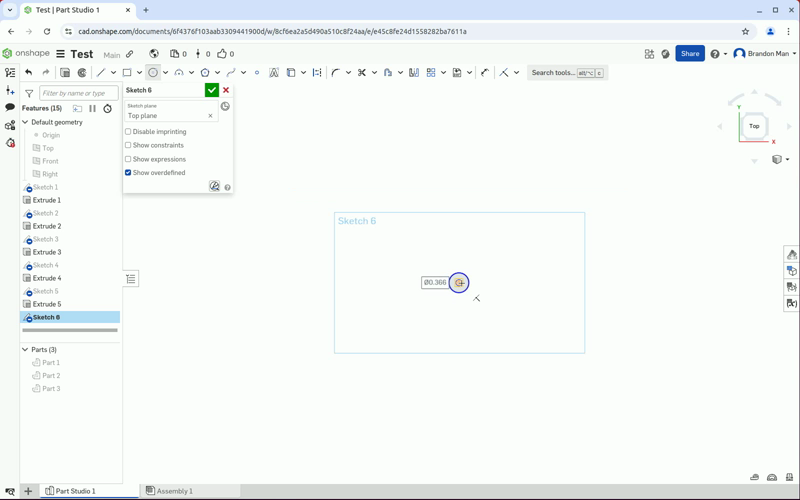
scroll(-6)
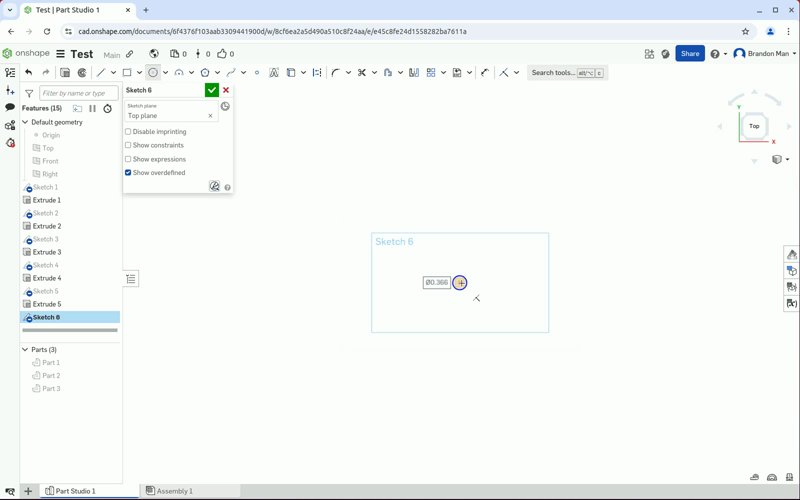
scroll(-6)
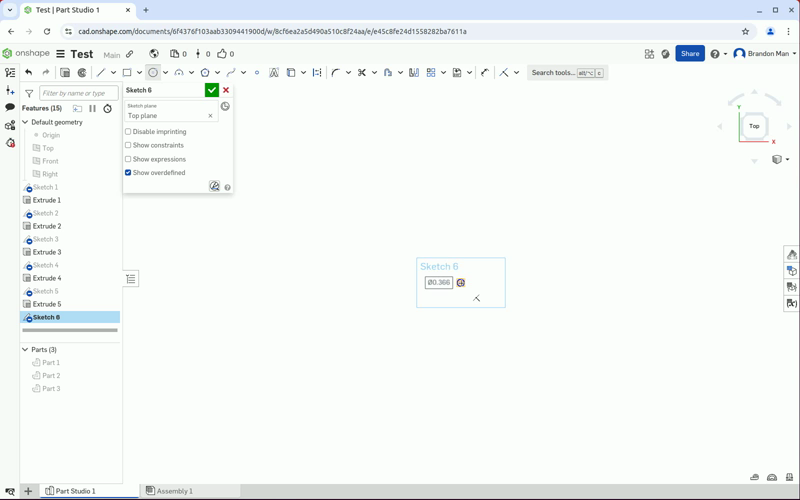
key(esc)
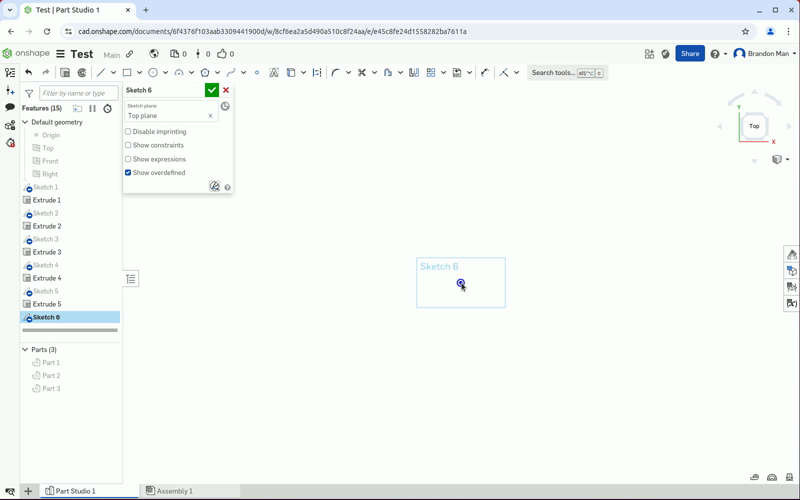
mouse_move(462, 280)
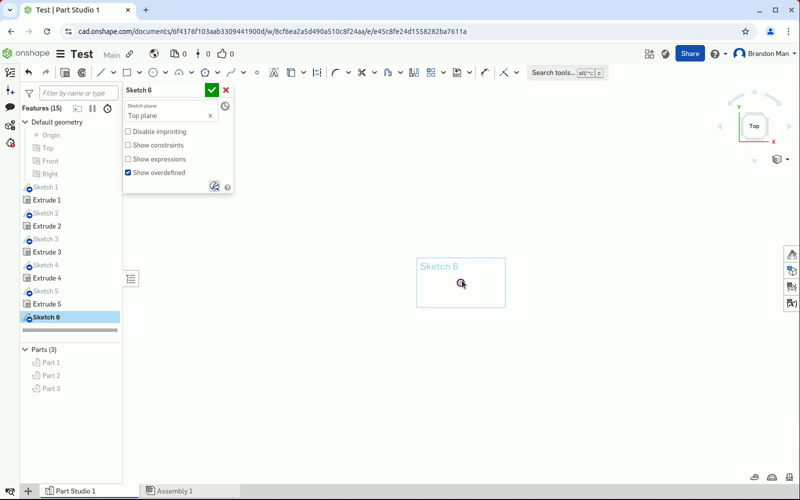
scroll(6)
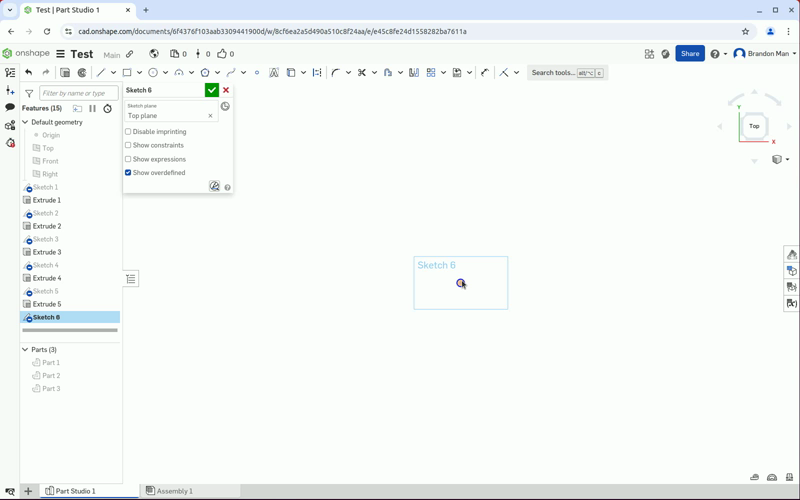
scroll(6)
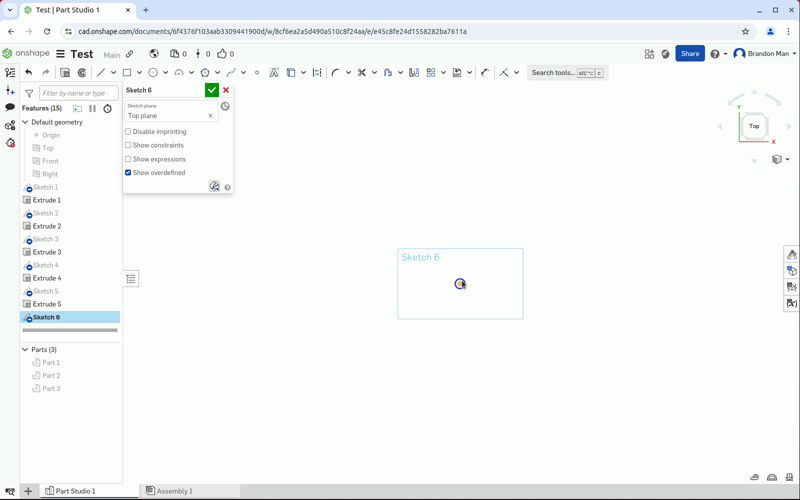
scroll(6)
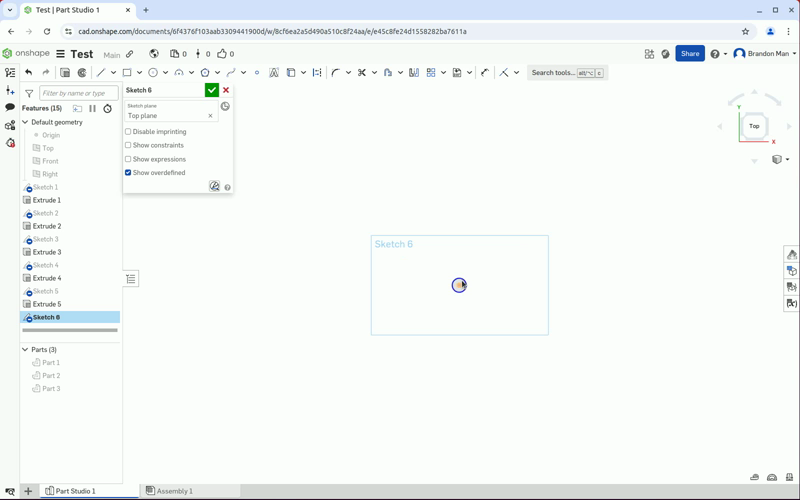
scroll(6)
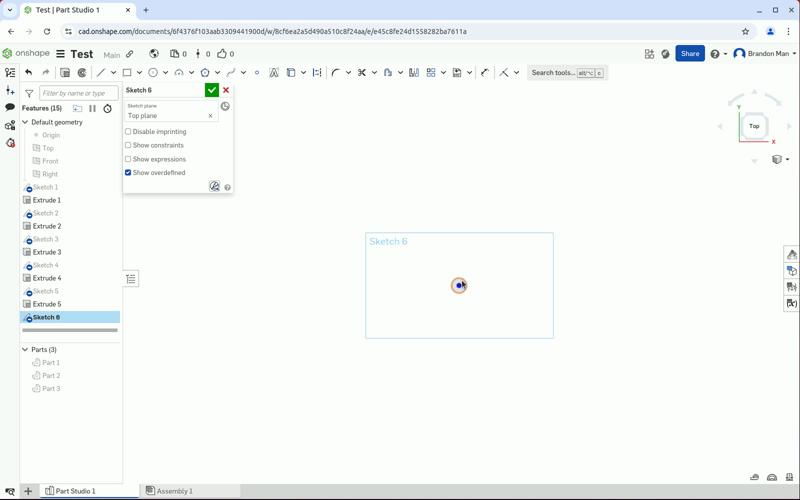
scroll(6)
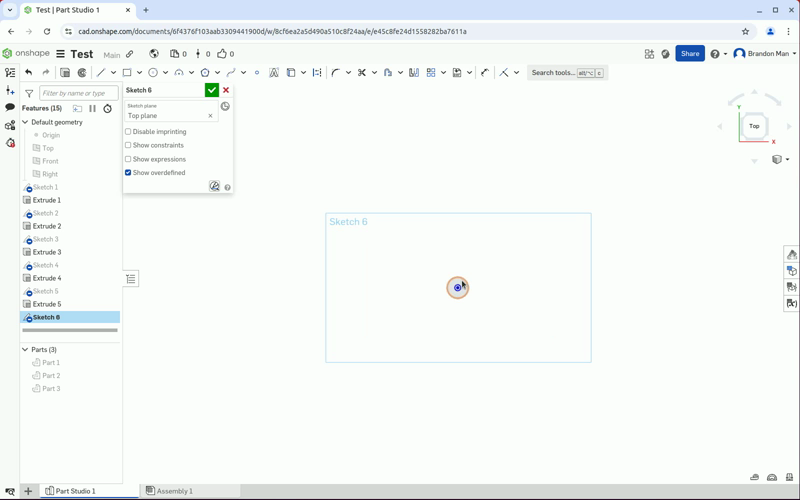
scroll(6)
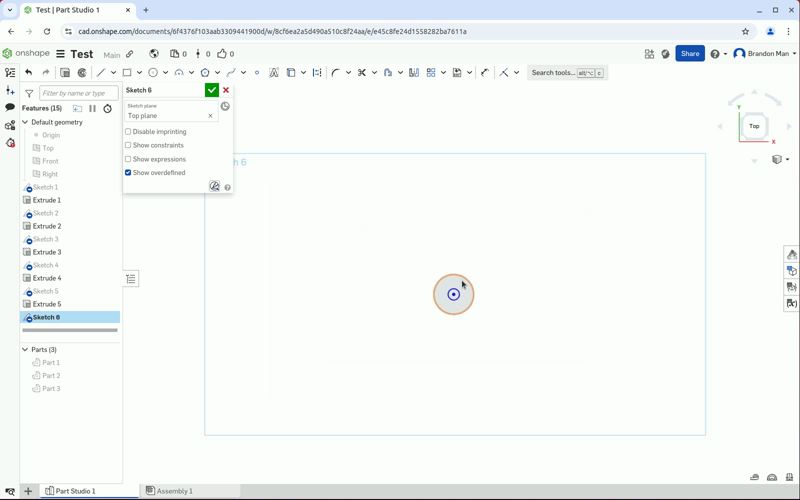
scroll(6)
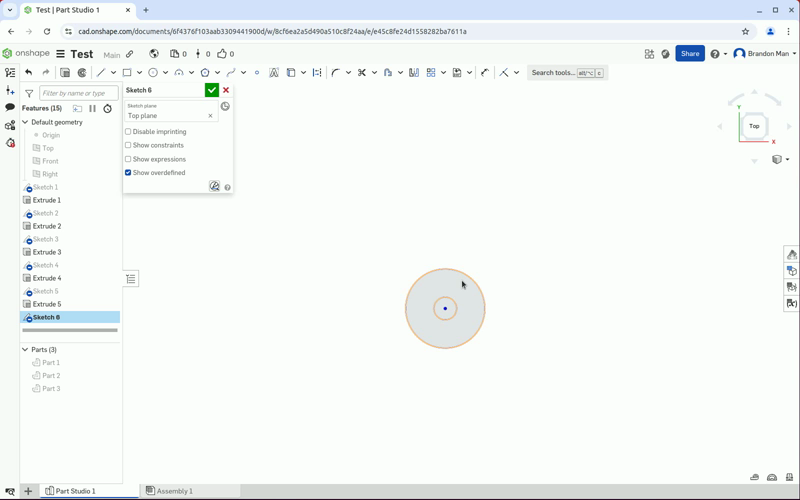
click(462, 280)
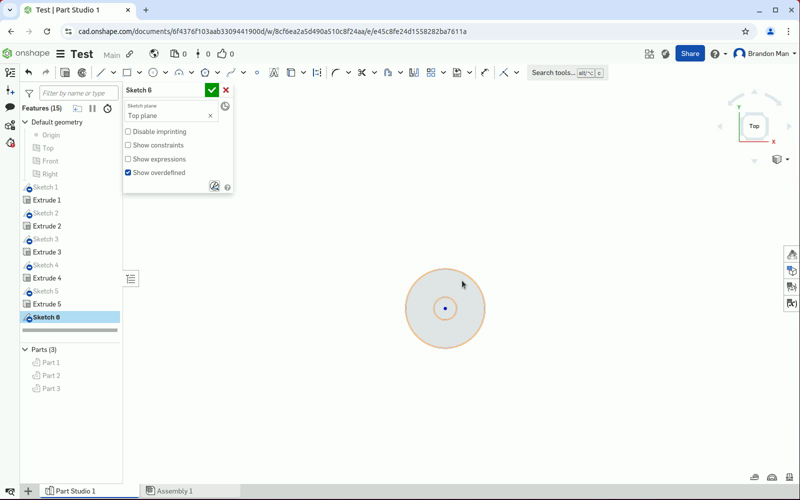
scroll(-6)
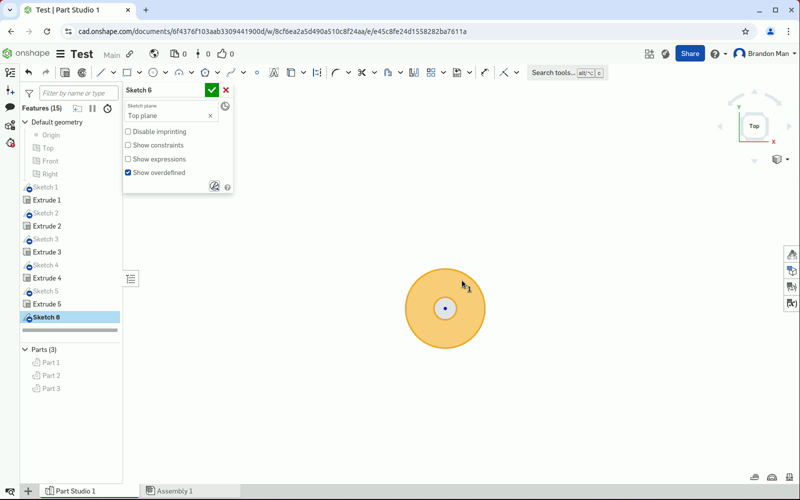
scroll(-6)
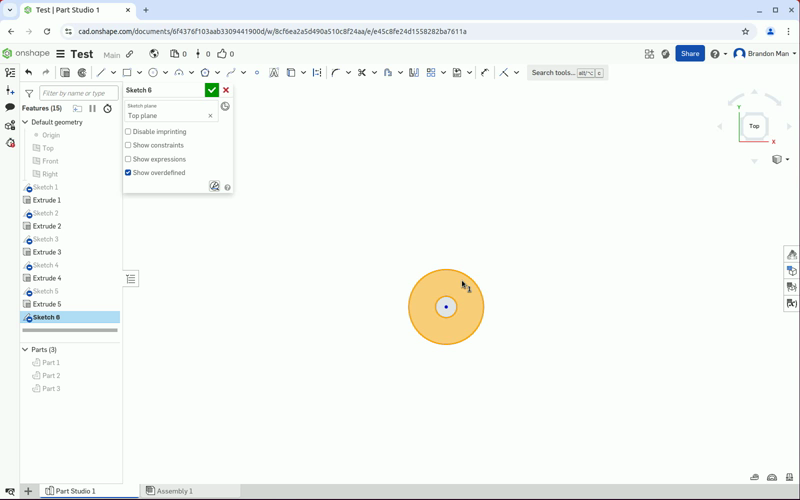
scroll(-6)
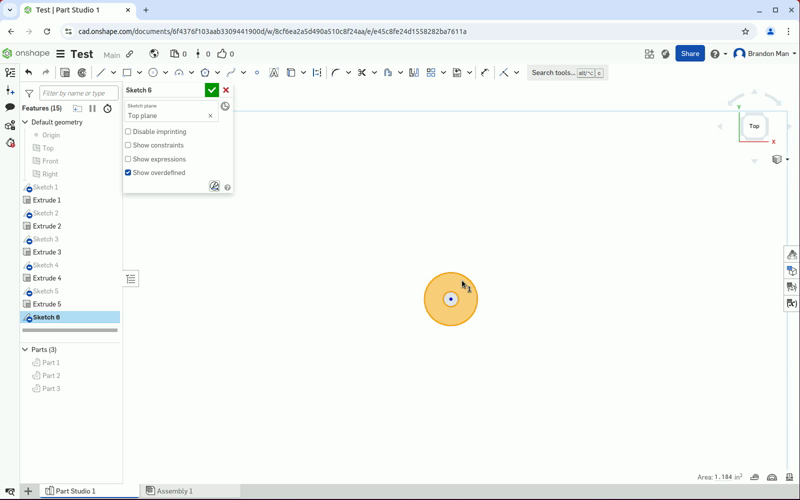
scroll(-6)
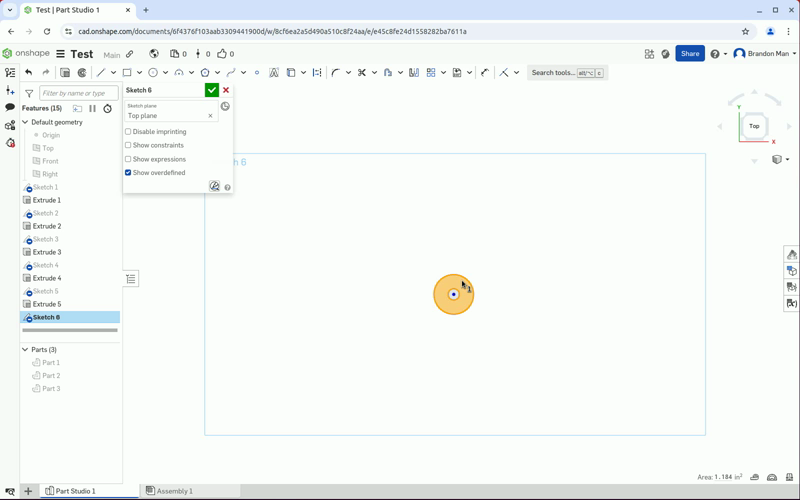
scroll(-6)
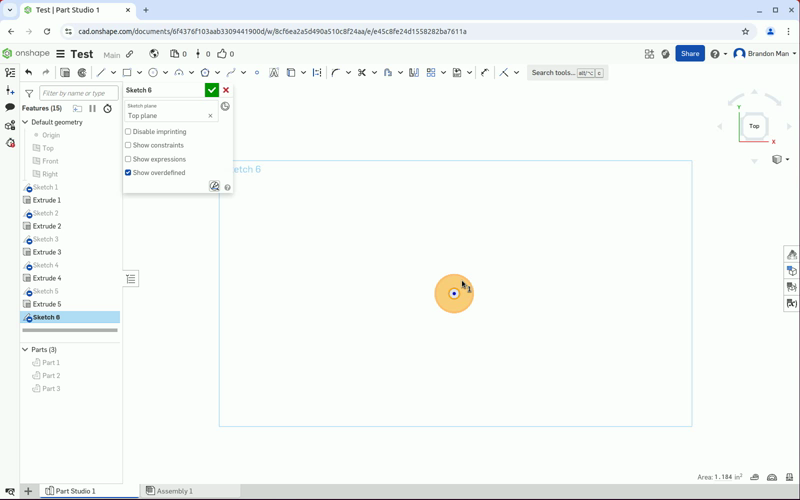
scroll(-6)
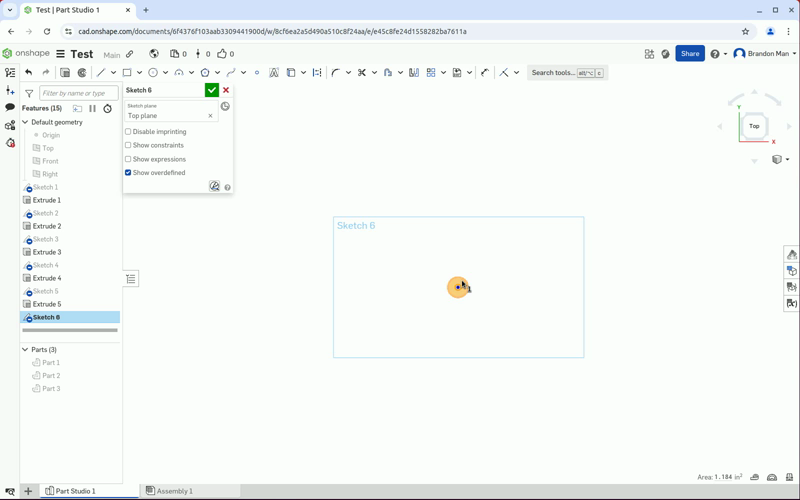
scroll(-6)
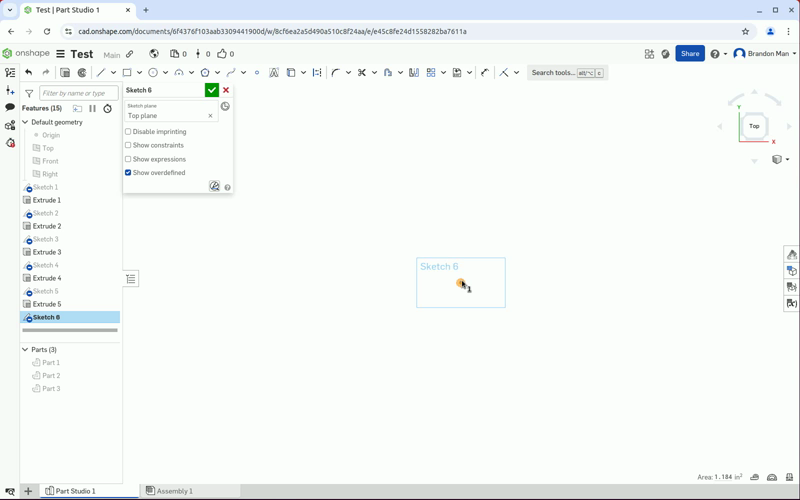
mouse_move(73, 352)
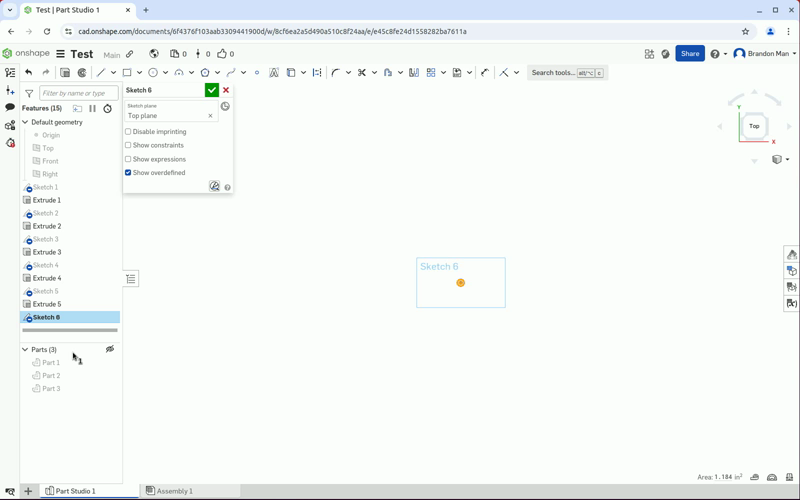
key(shift+y)
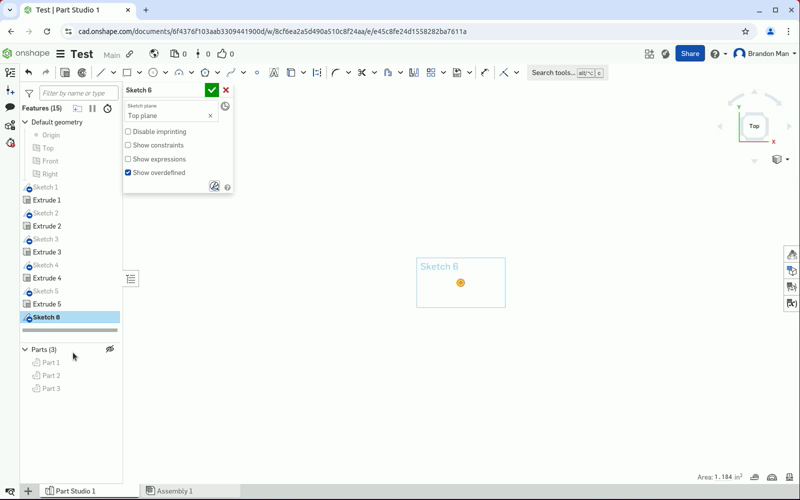
key(shift+e)
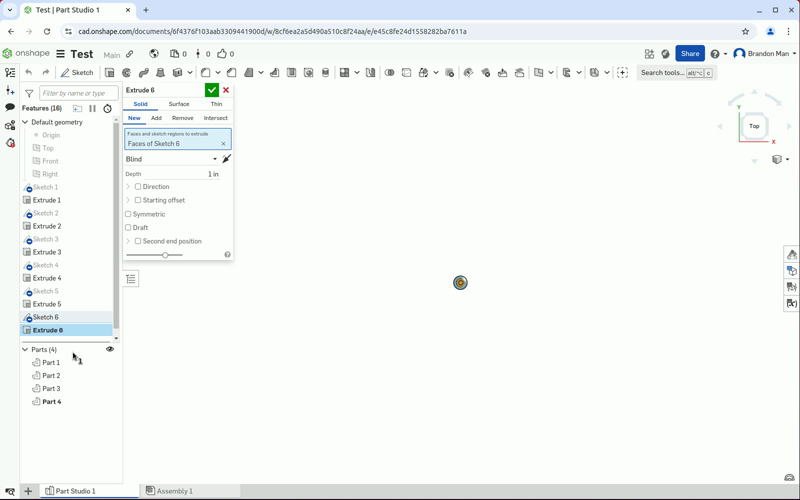
mouse_move(143, 106)
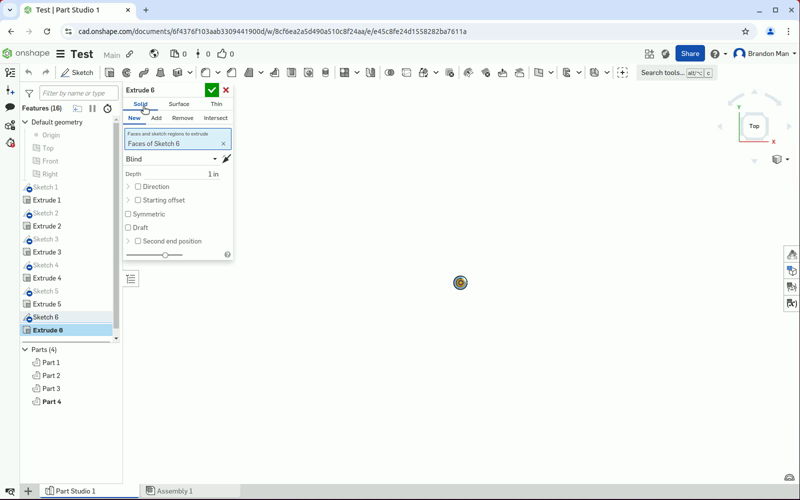
click(143, 106)
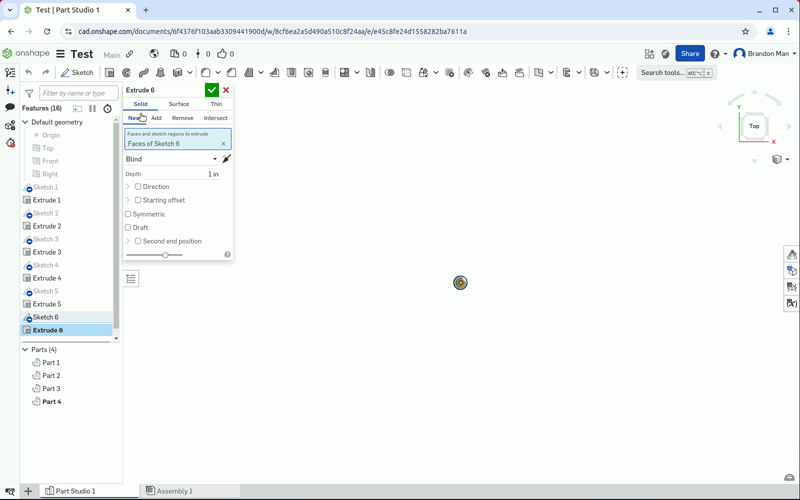
mouse_move(137, 120)
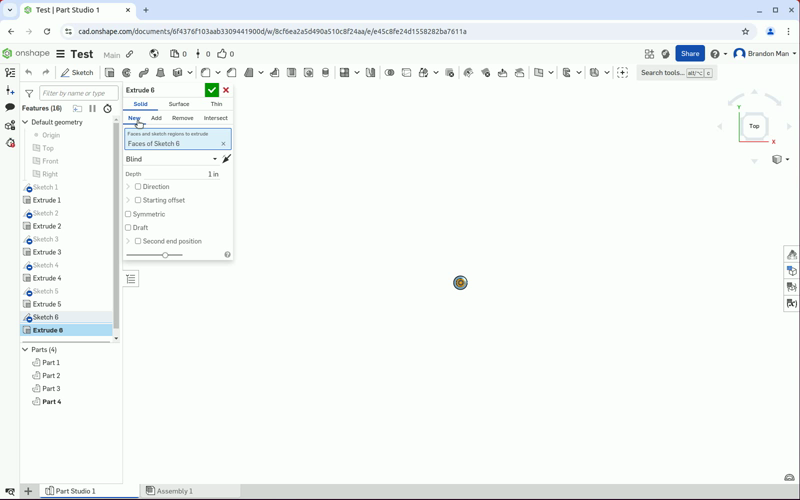
click(137, 120)
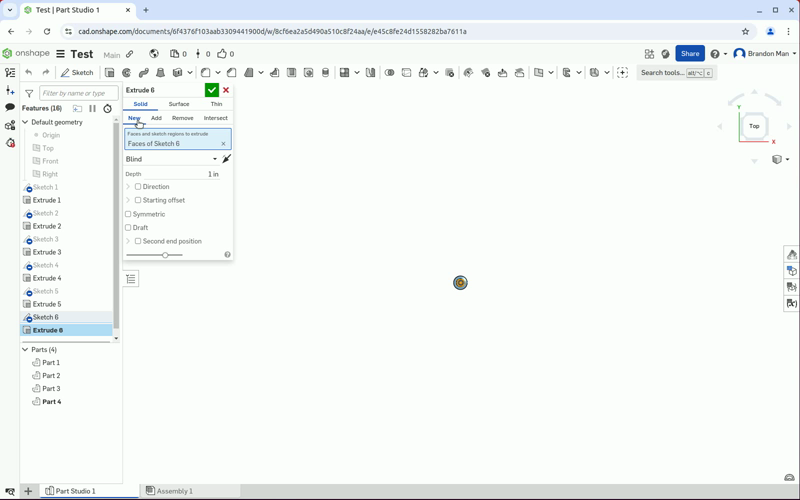
key(tab, 4)
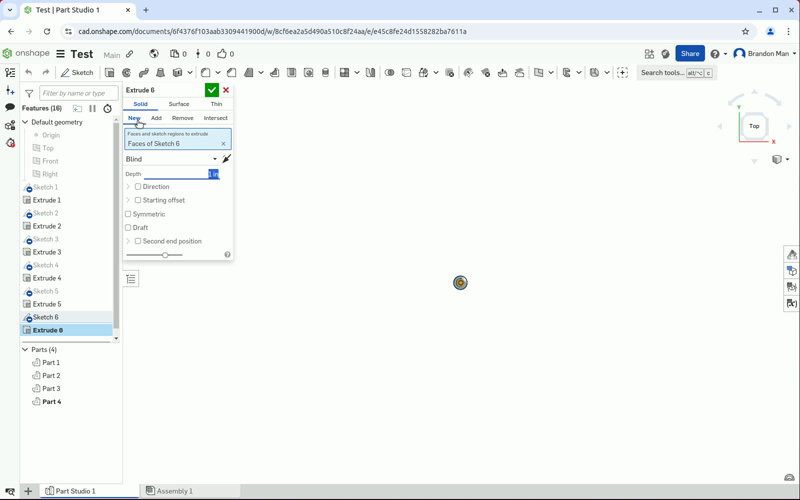
text(23.108)
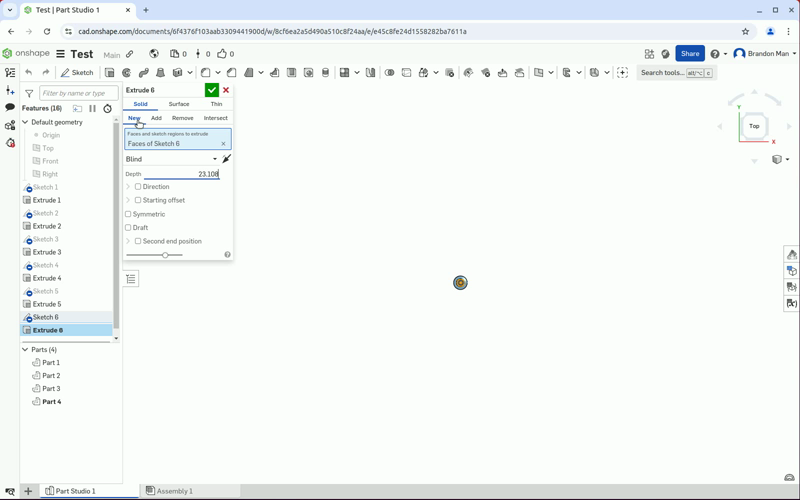
key(tab, 3)
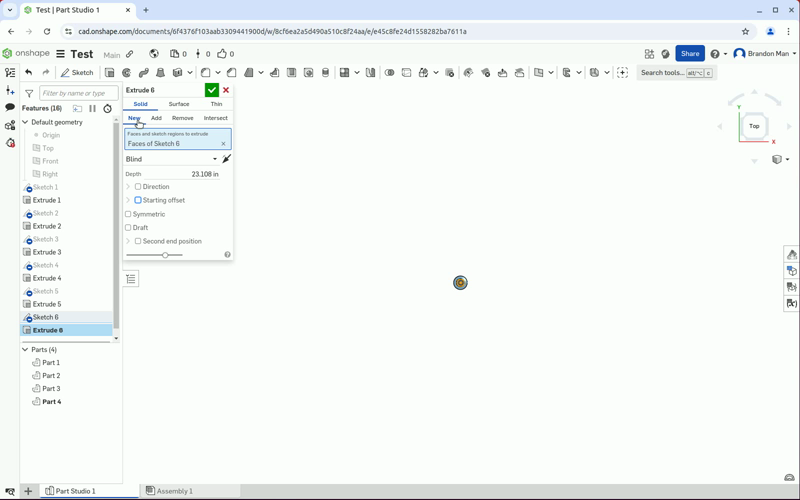
key(tab, 2)
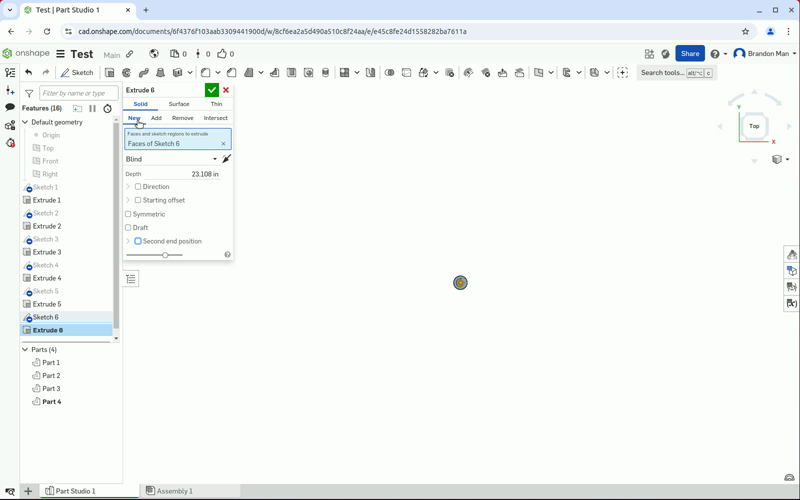
key(space)
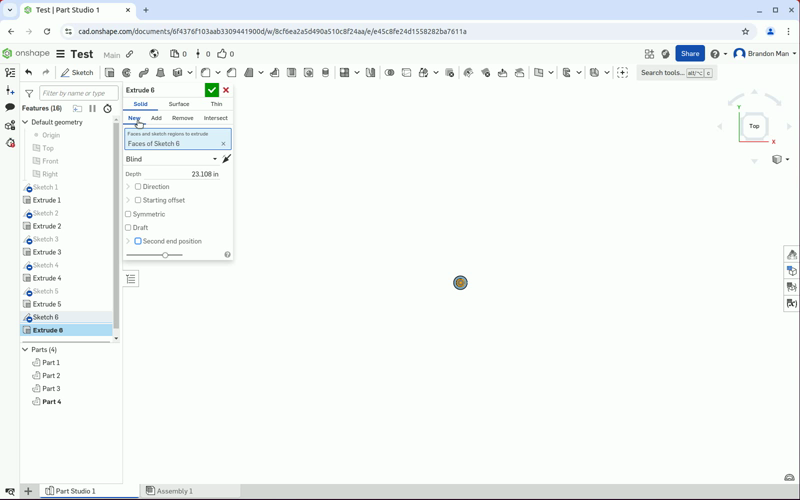
key(tab, 3)
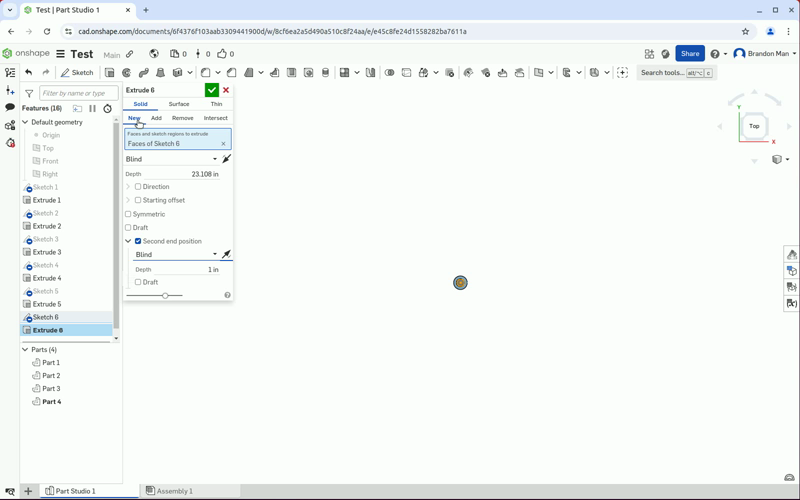
text(3.611)
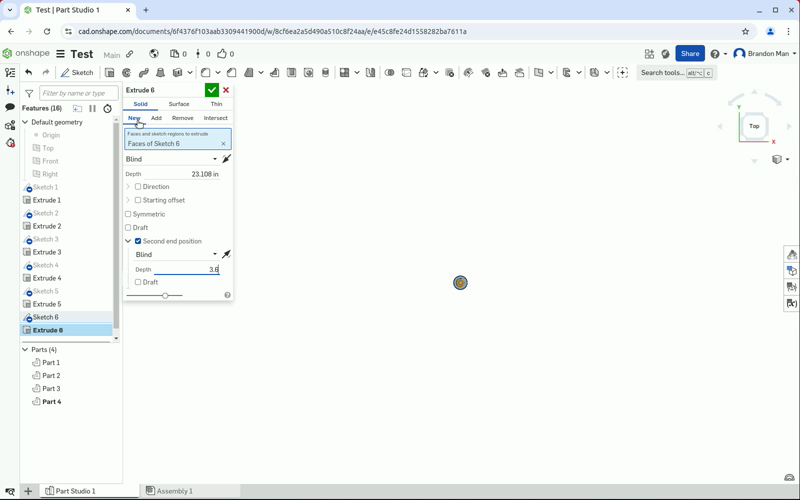
key(enter)
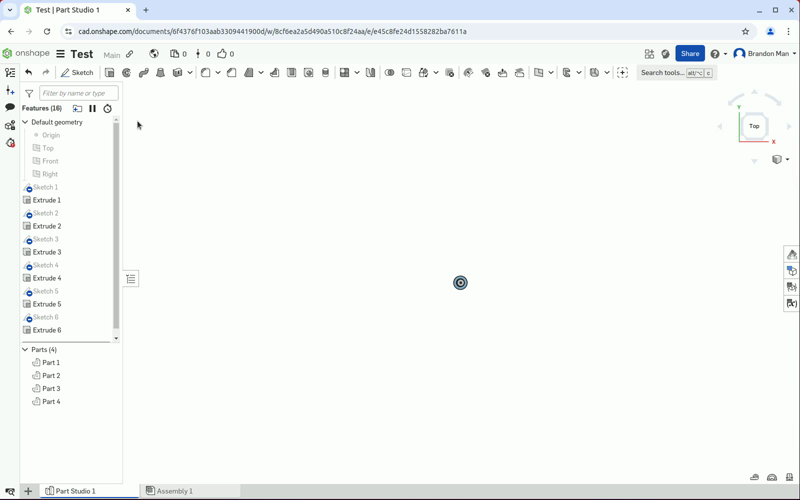
key(shift+h)
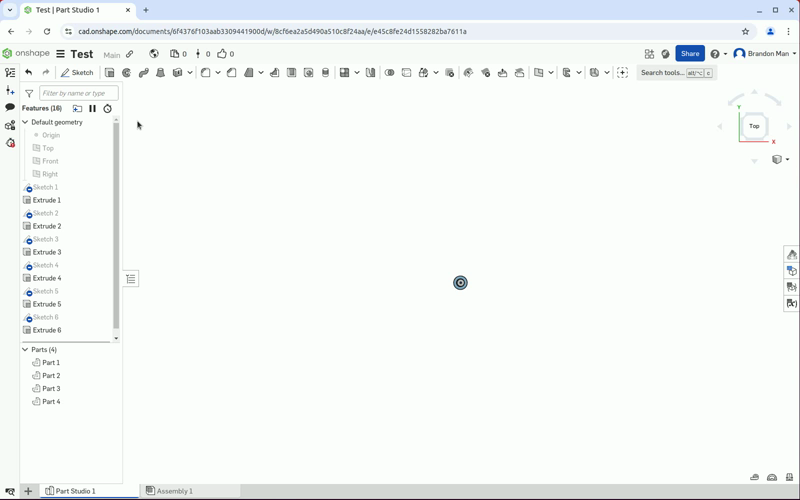
key(shift+h)
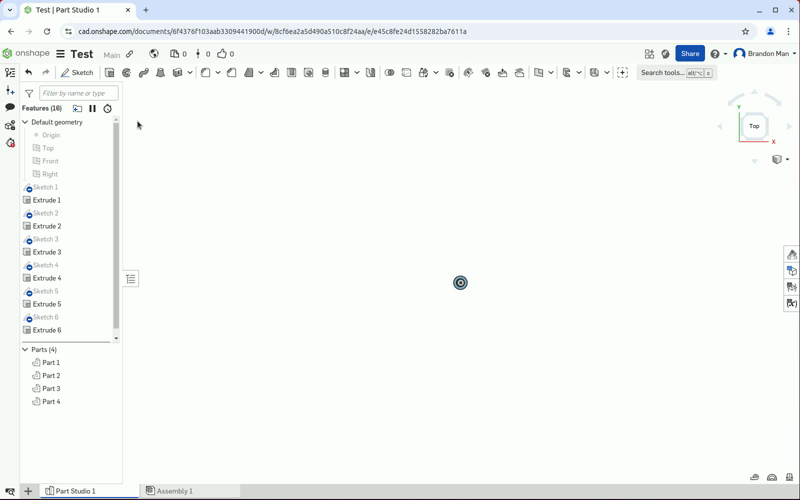
key(shift+7)
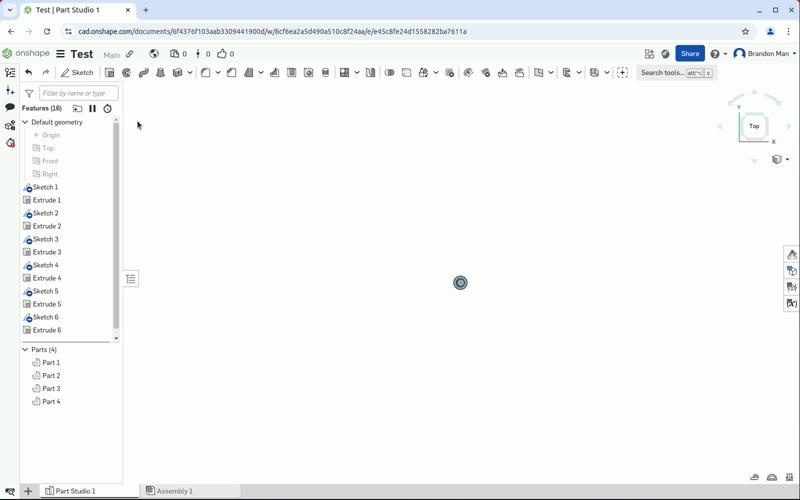
key(up, 3)
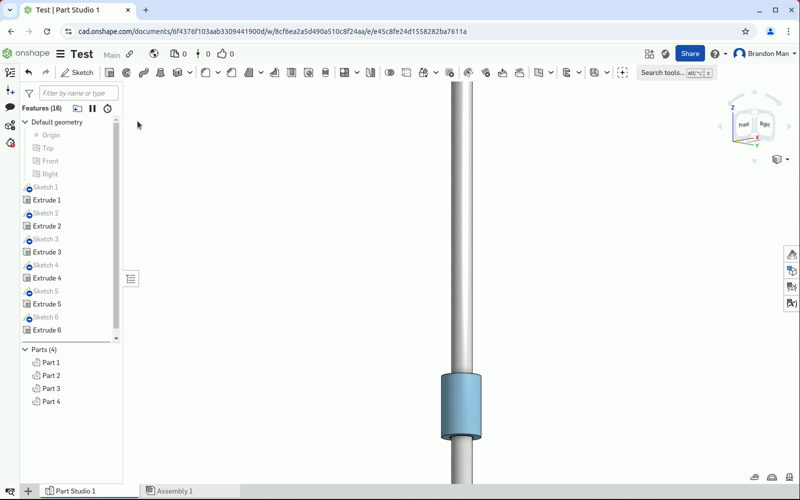
key(left, 3)
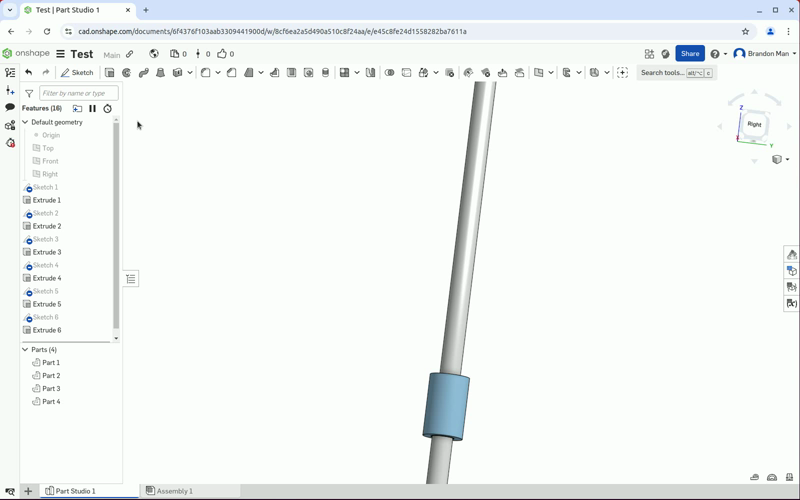
key(right, 3)
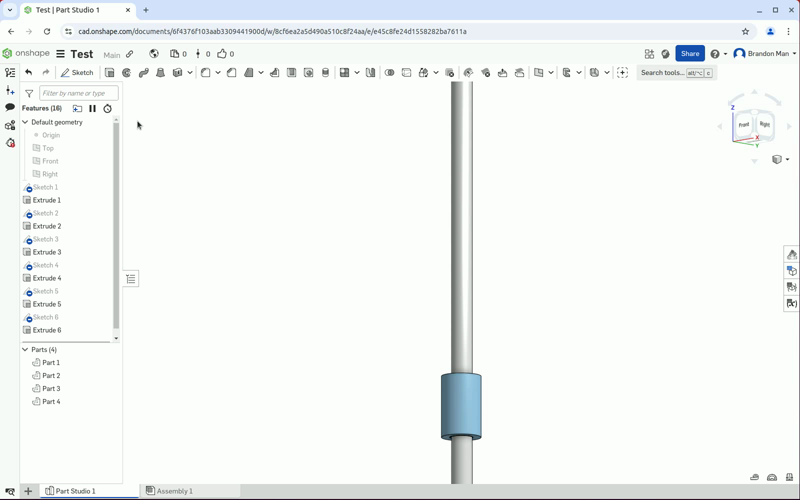
key(down, 3)
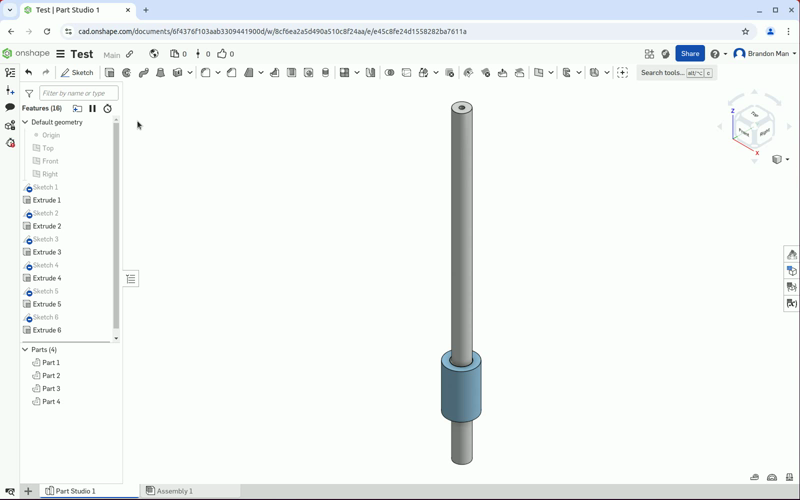
mouse_move(69, 189)
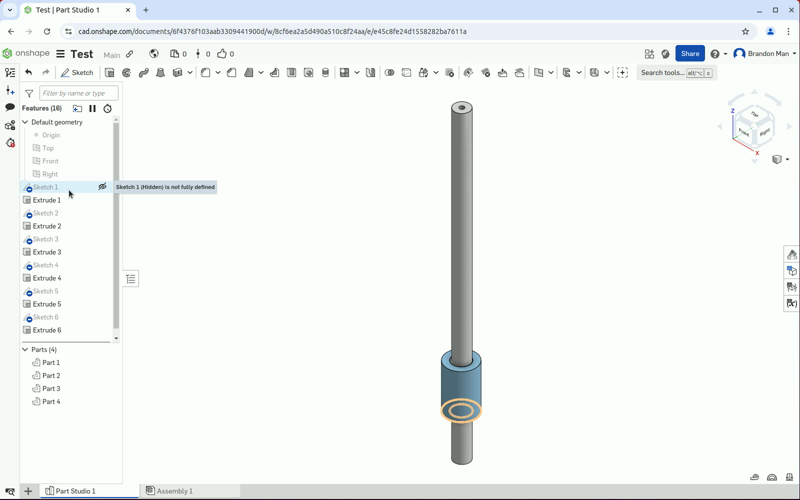
click(69, 189)